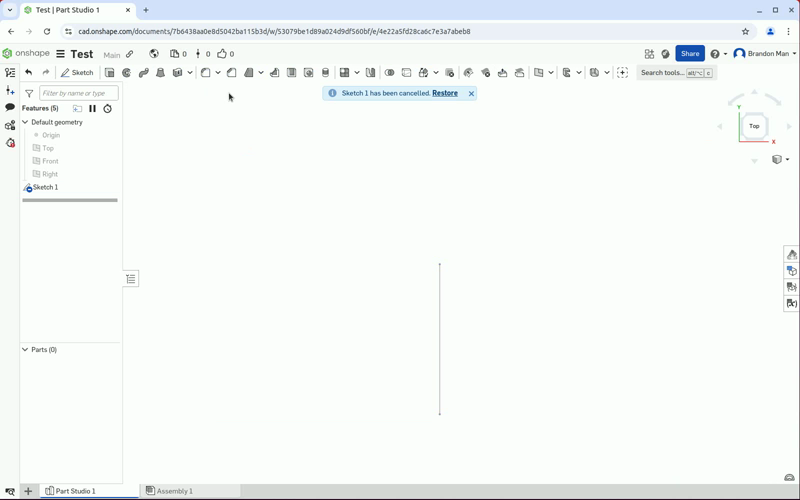
key(shift+h)
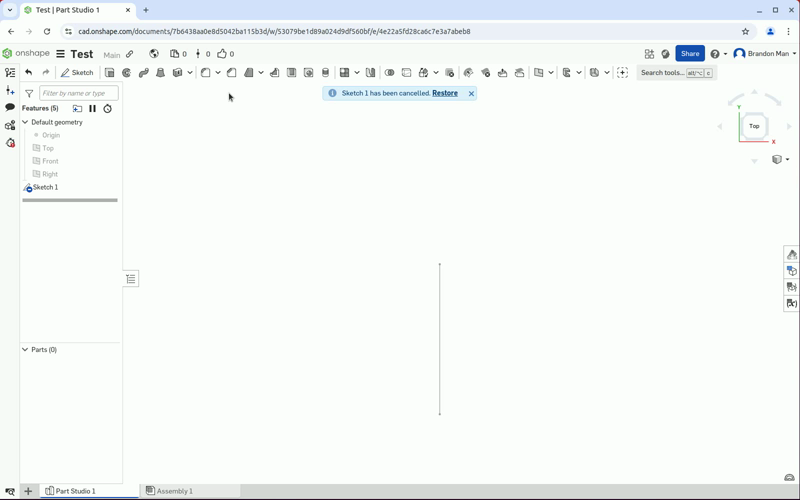
key(shift+s)
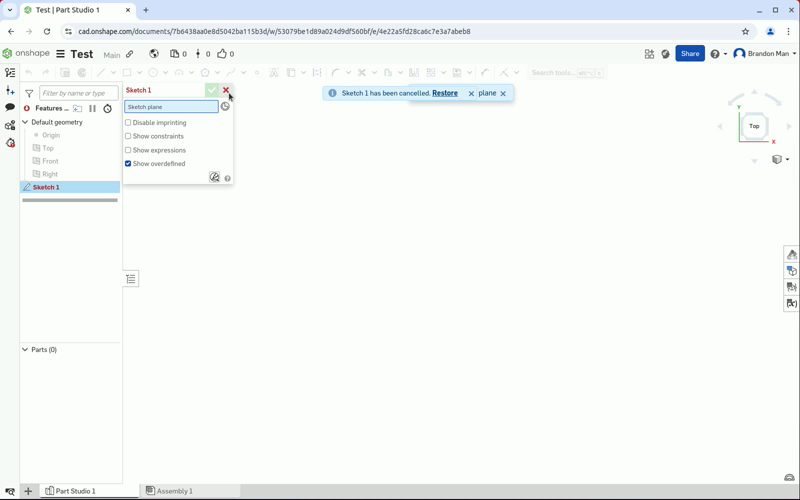
mouse_move(73, 150)
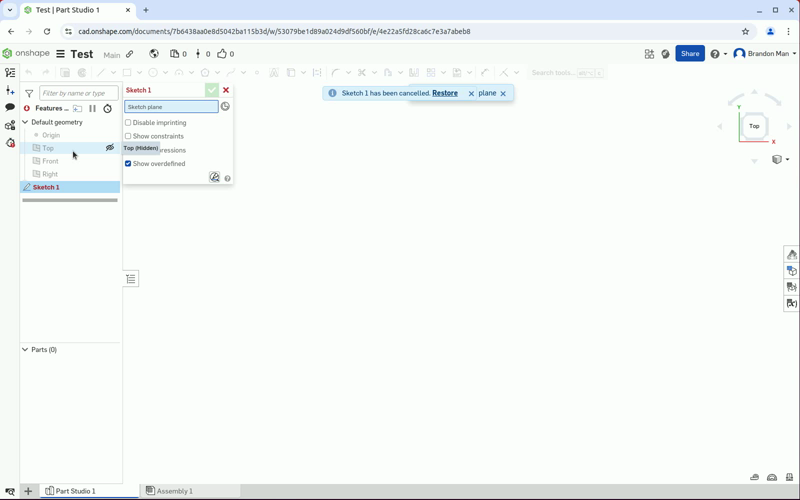
click(73, 150)
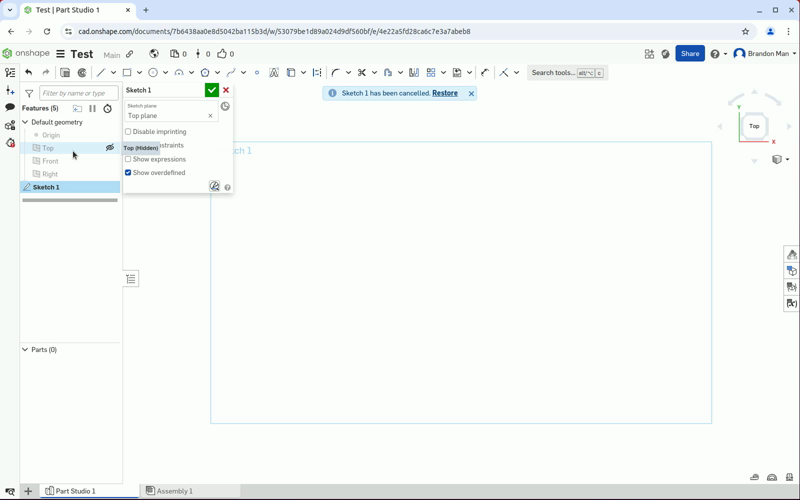
mouse_move(73, 352)
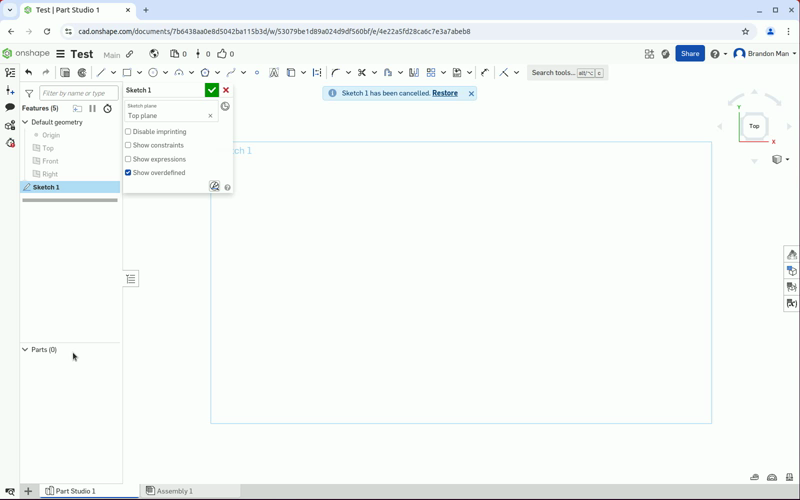
key(y)
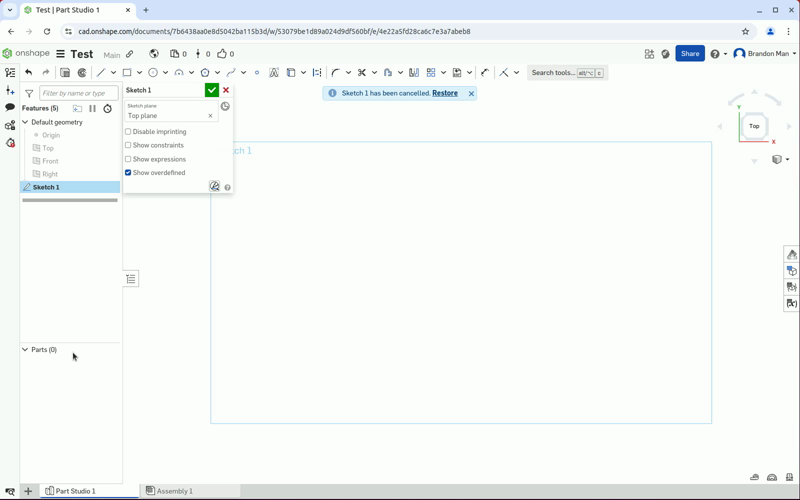
key(a)
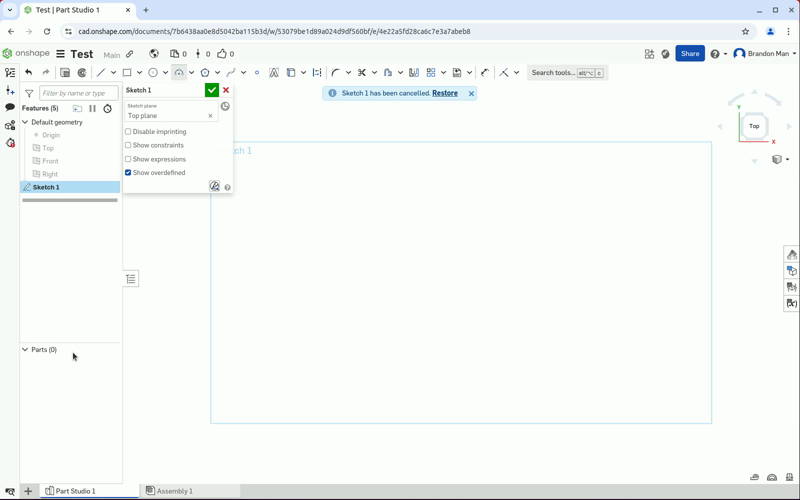
key_down(shift)
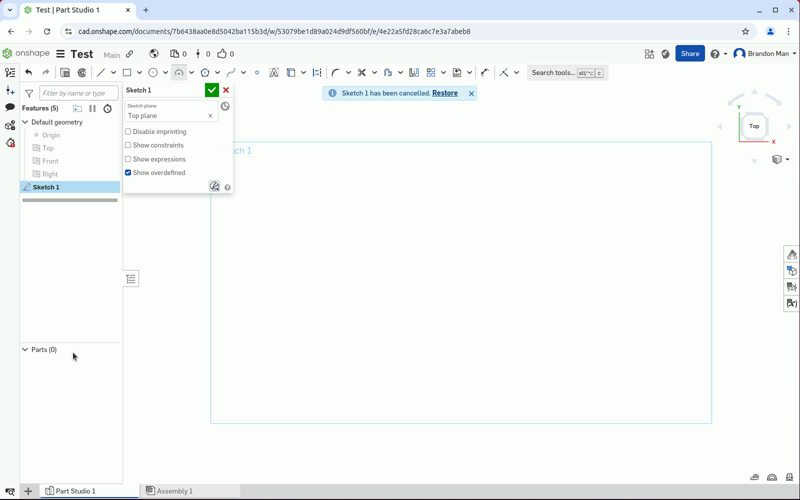
mouse_move(454, 285)
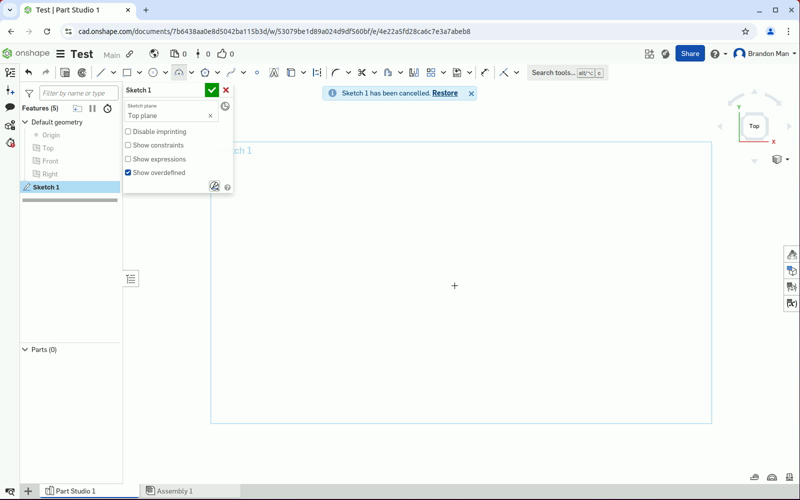
click(454, 285)
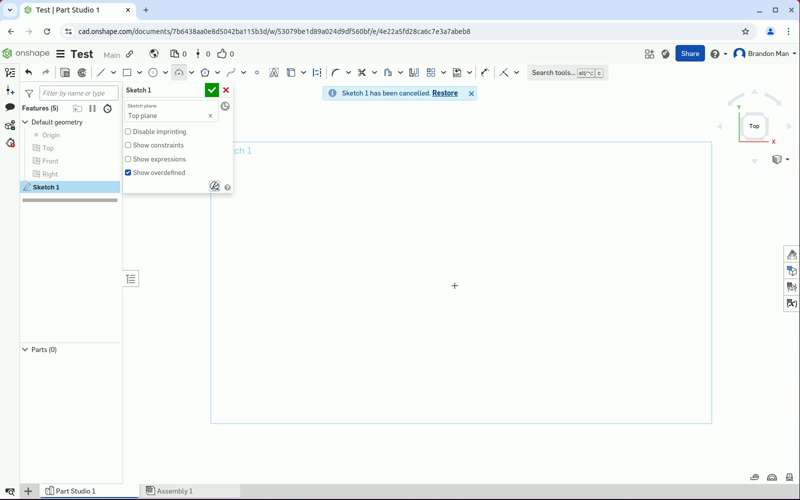
key_up(shift)
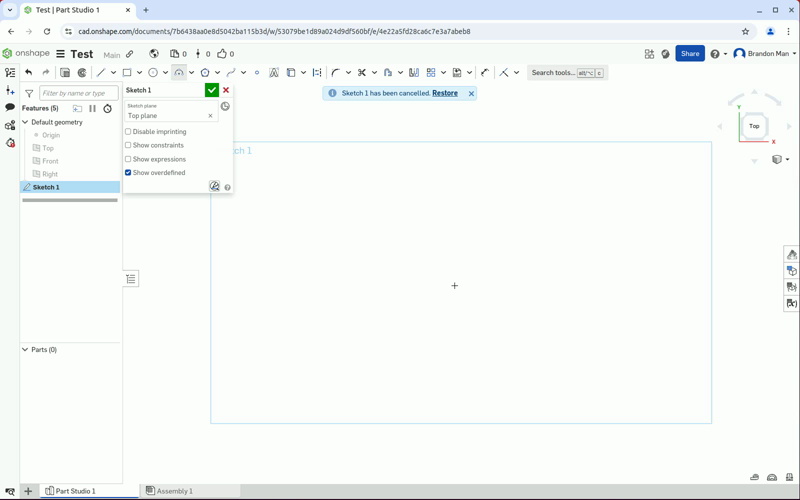
key_down(shift)
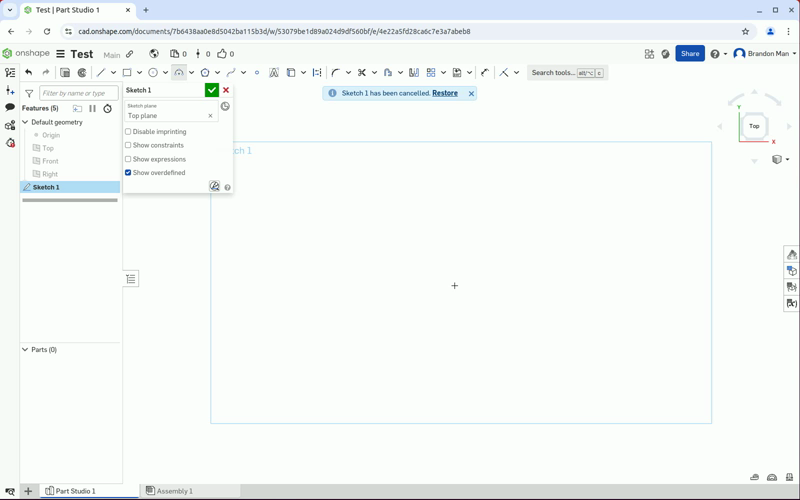
mouse_move(457, 288)
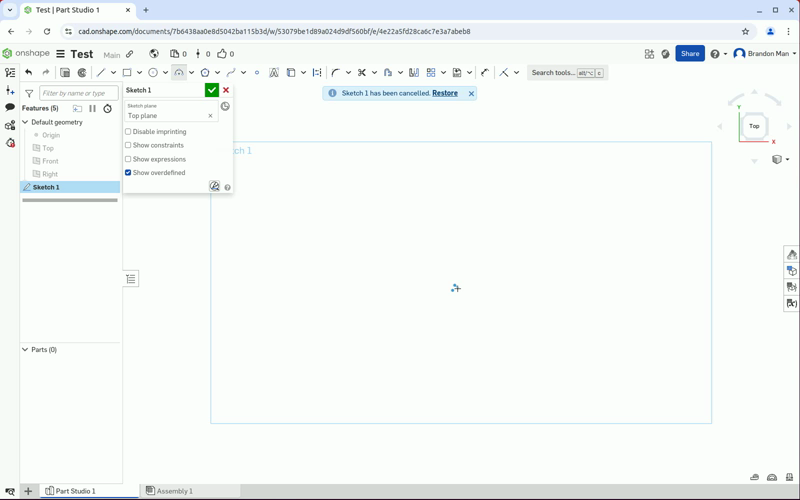
scroll(6)
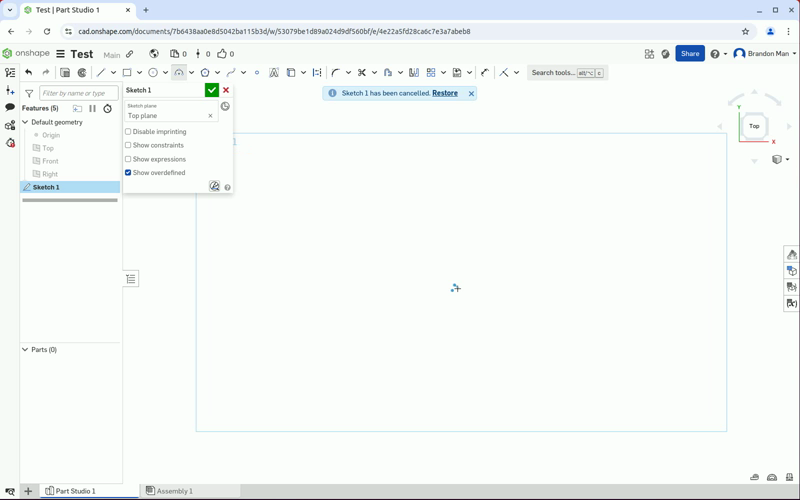
scroll(6)
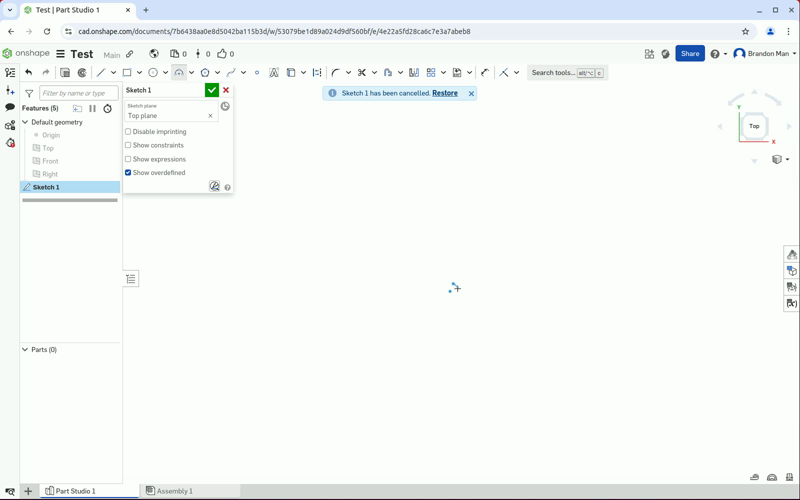
scroll(6)
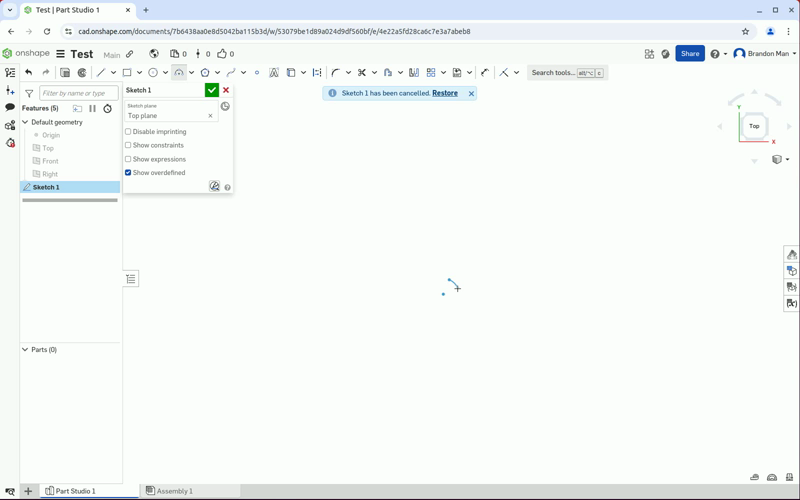
scroll(6)
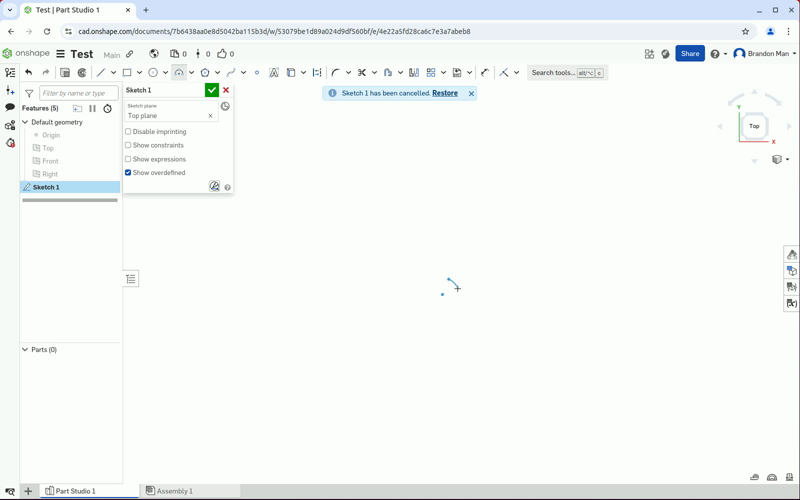
scroll(6)
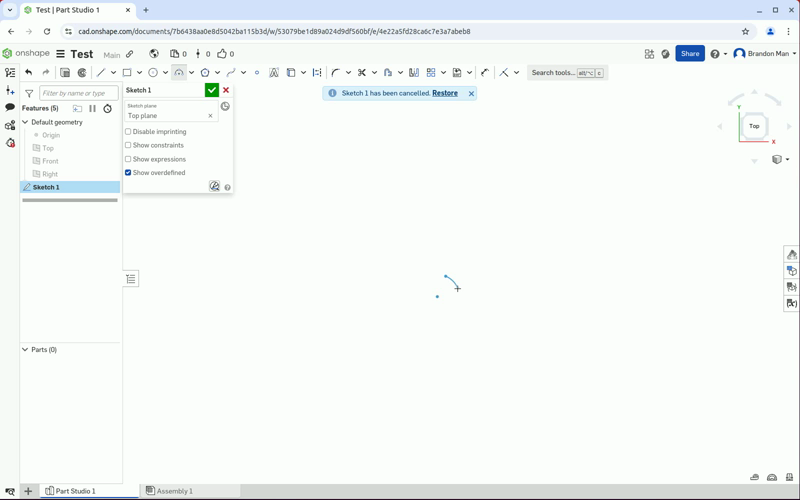
scroll(6)
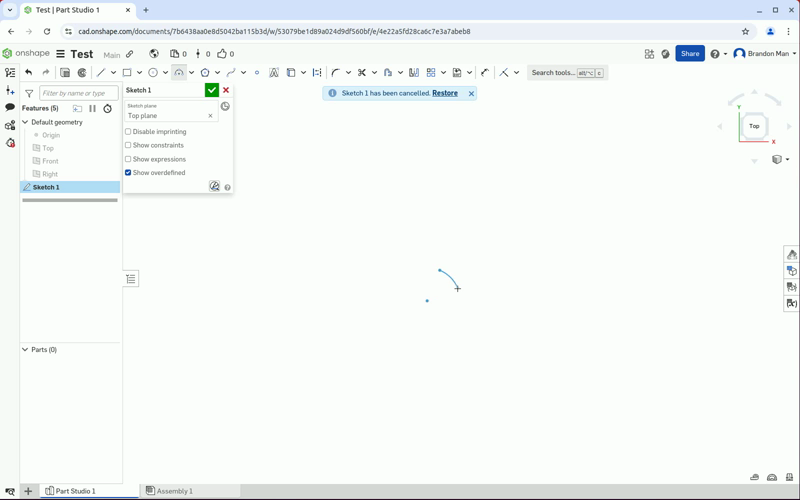
scroll(6)
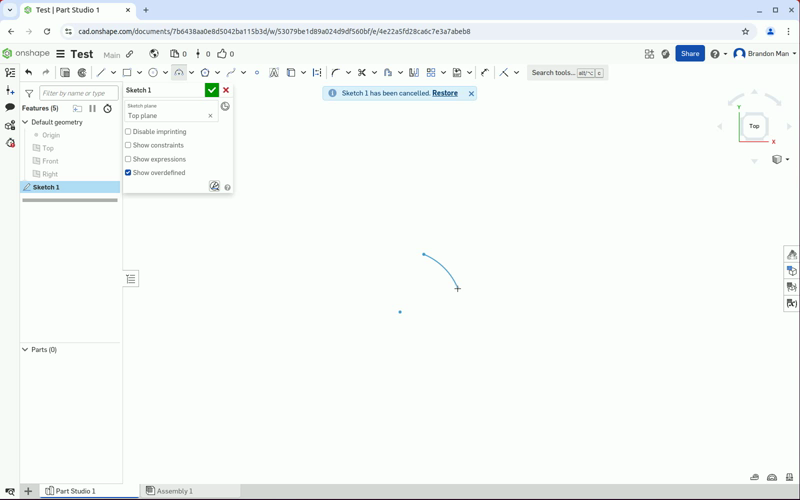
click(457, 288)
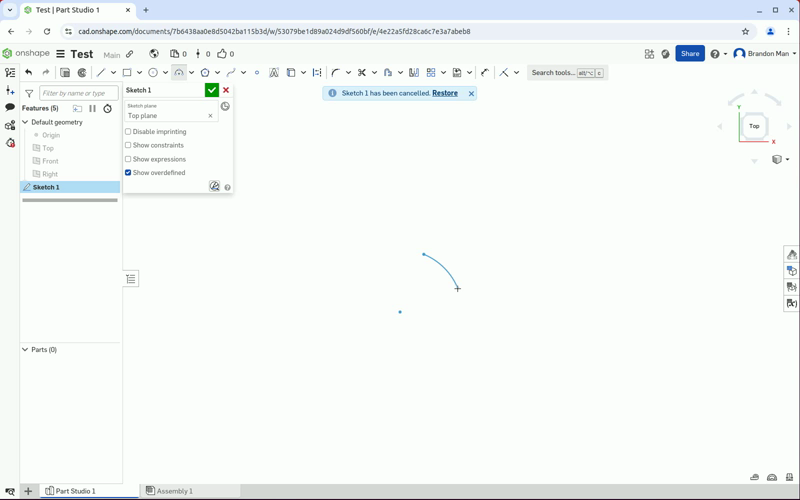
scroll(-6)
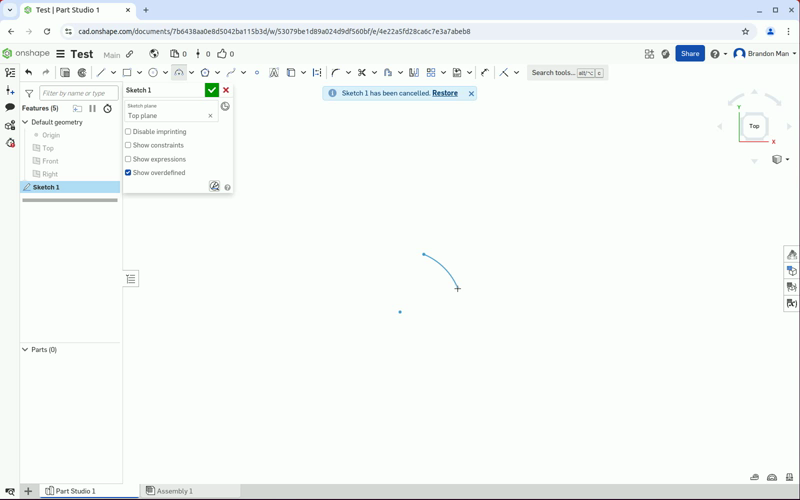
scroll(-6)
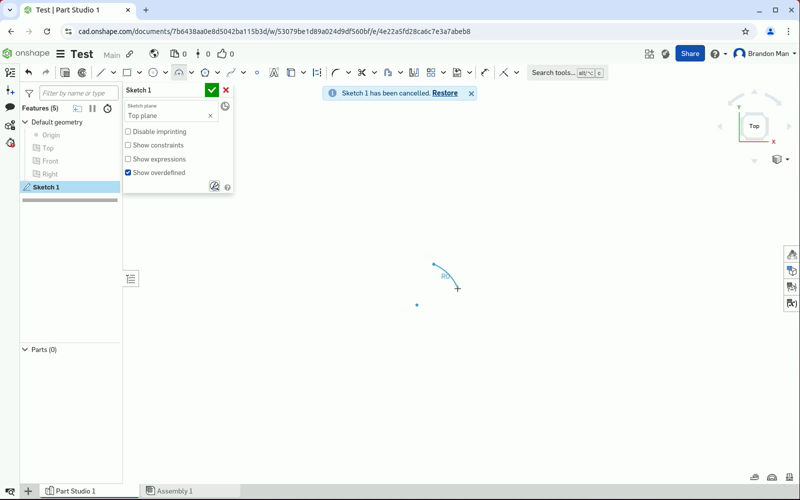
scroll(-6)
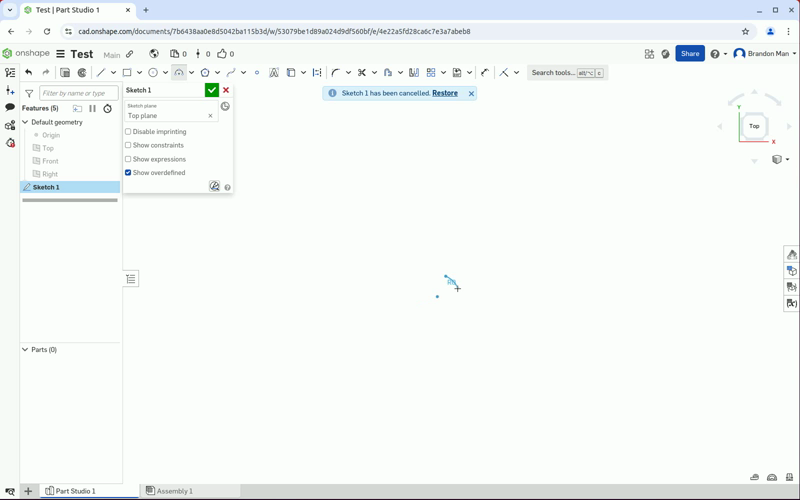
scroll(-6)
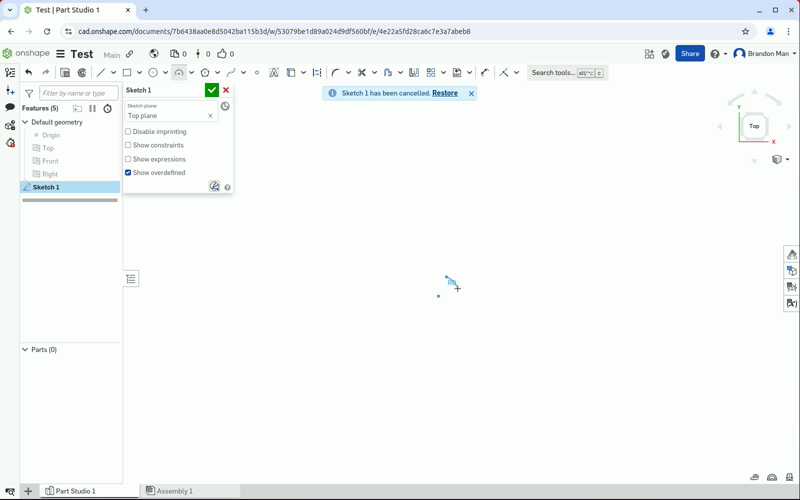
scroll(-6)
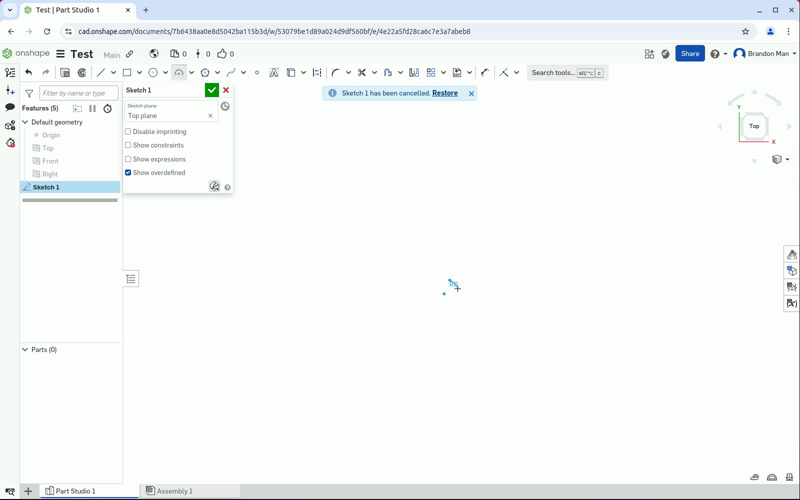
scroll(-6)
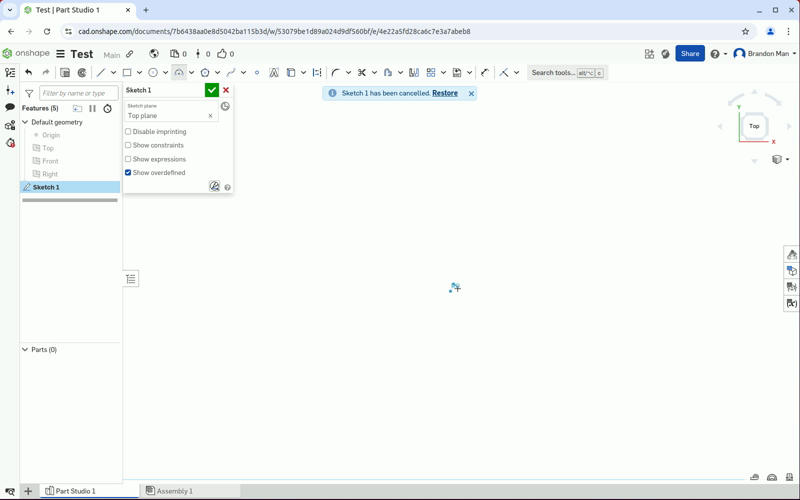
scroll(-6)
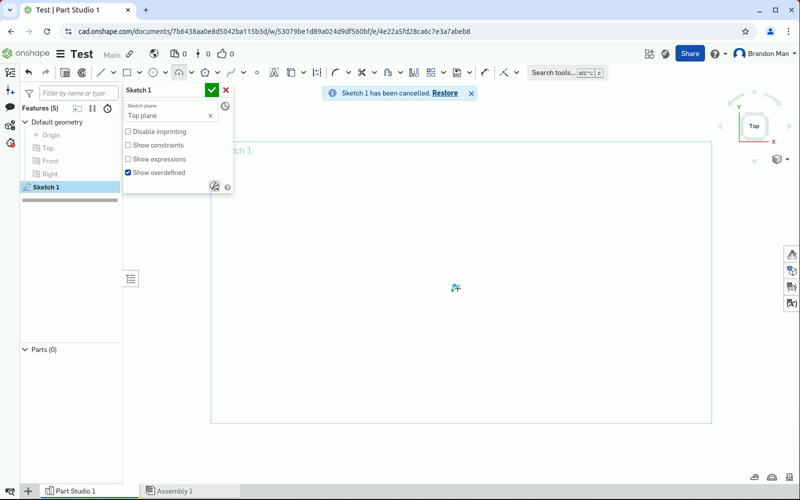
mouse_move(455, 287)
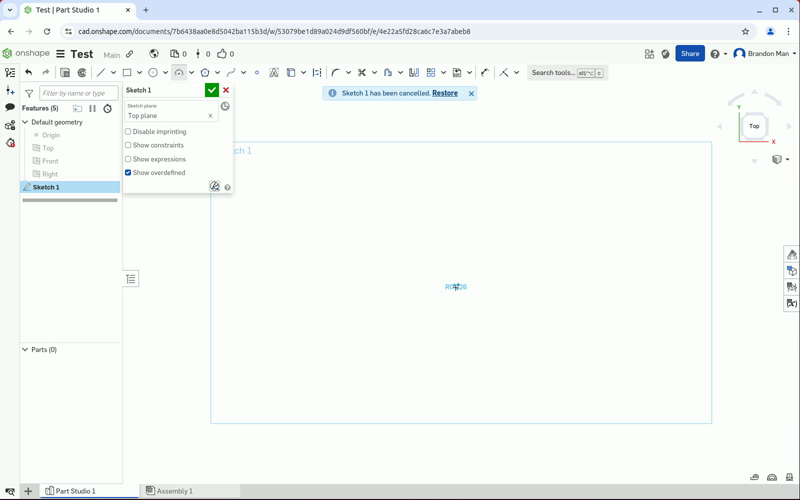
scroll(6)
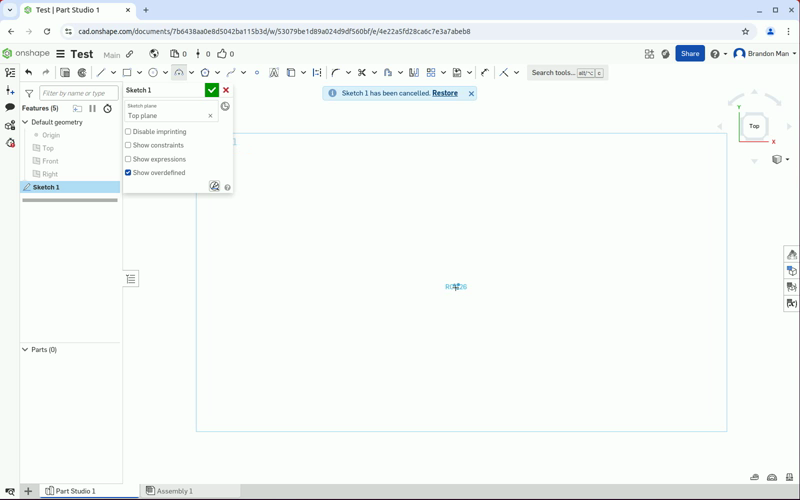
scroll(6)
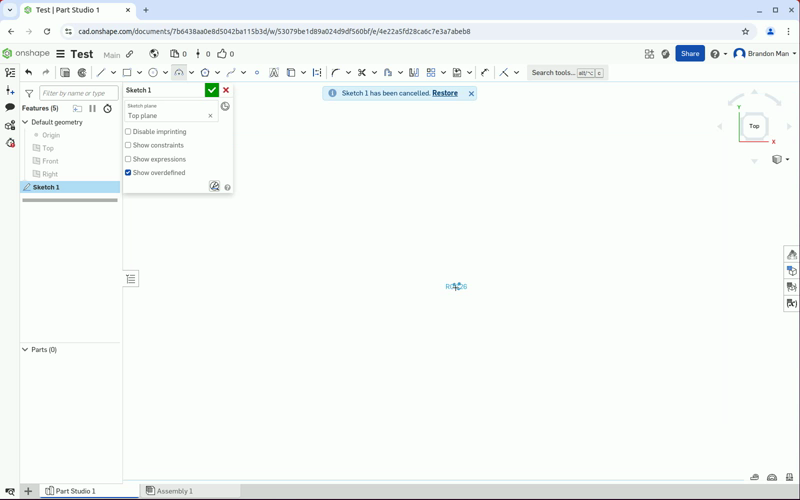
scroll(6)
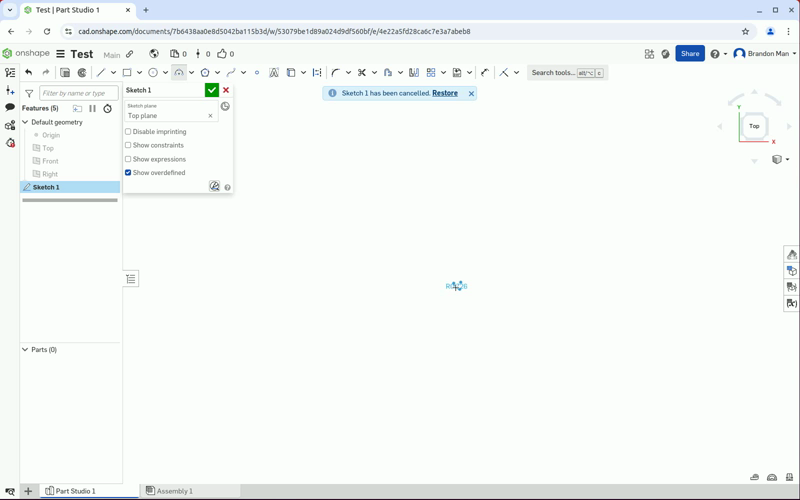
scroll(6)
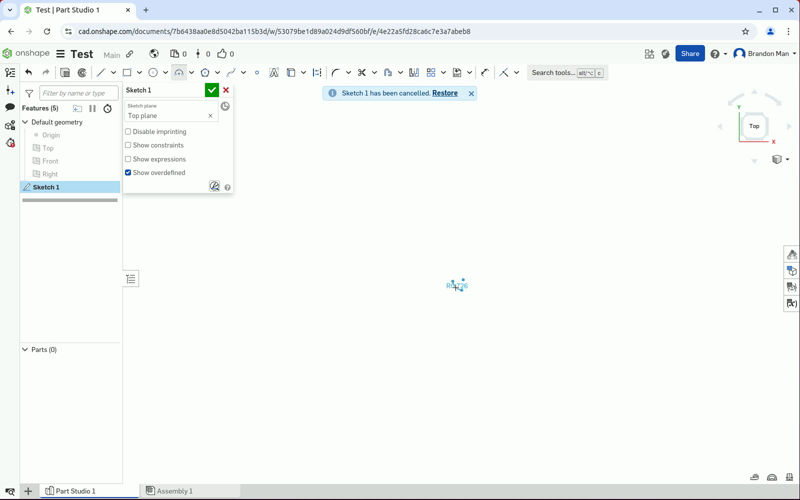
scroll(6)
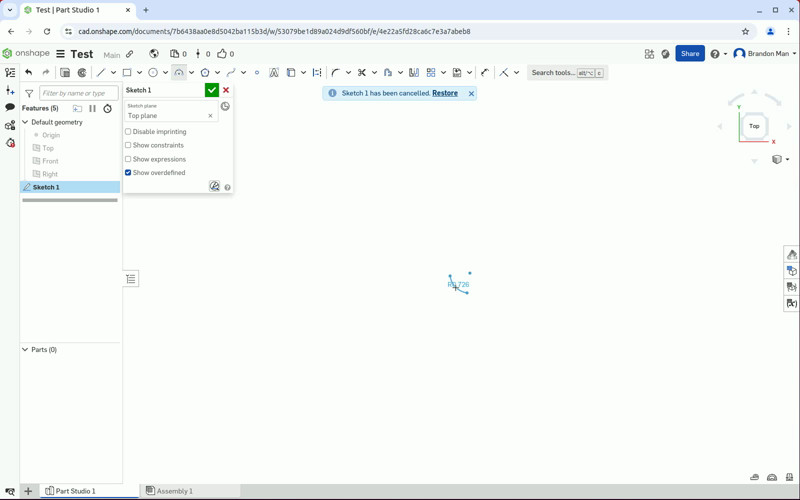
scroll(6)
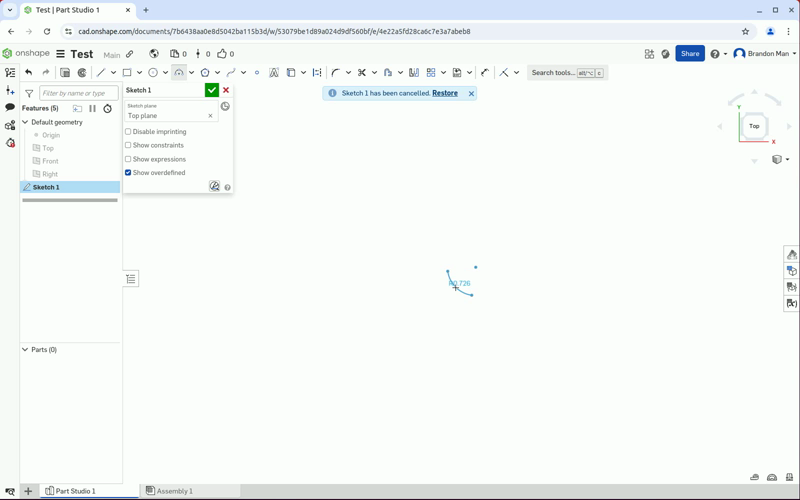
scroll(6)
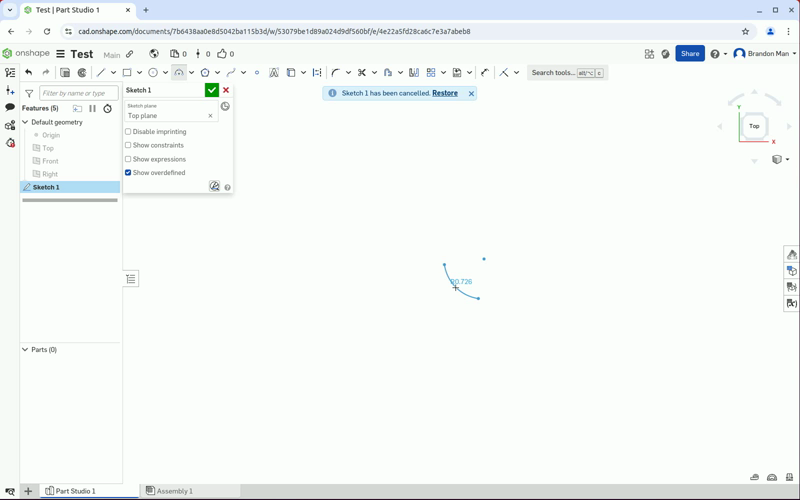
click(455, 287)
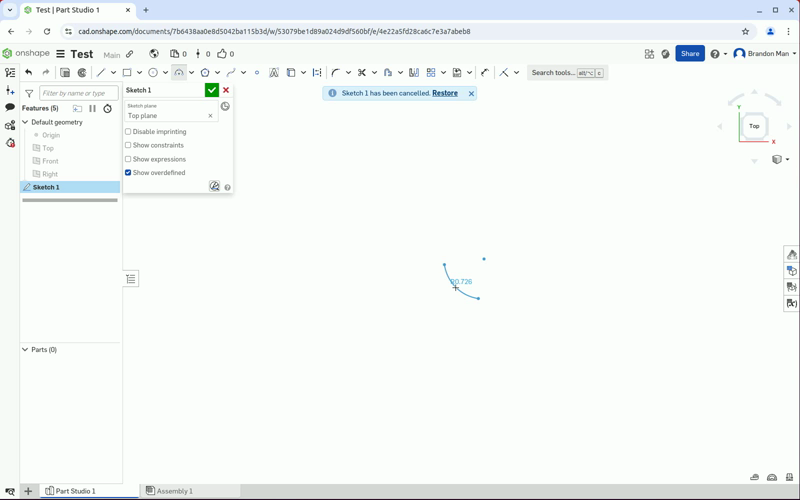
scroll(-6)
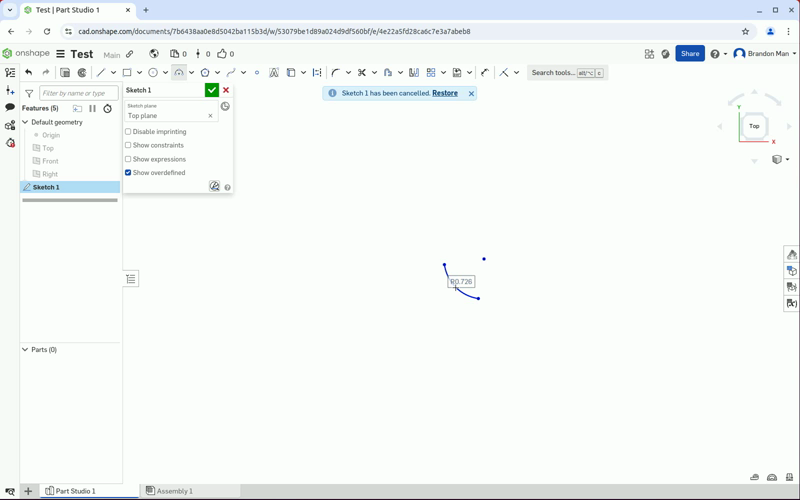
scroll(-6)
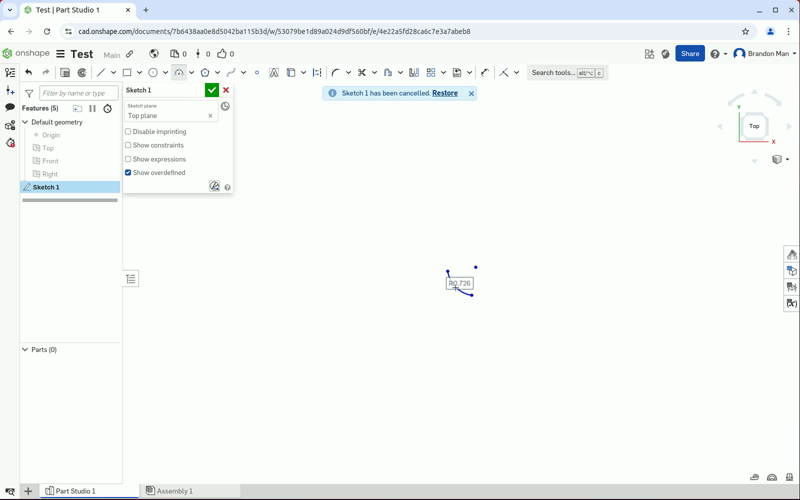
scroll(-6)
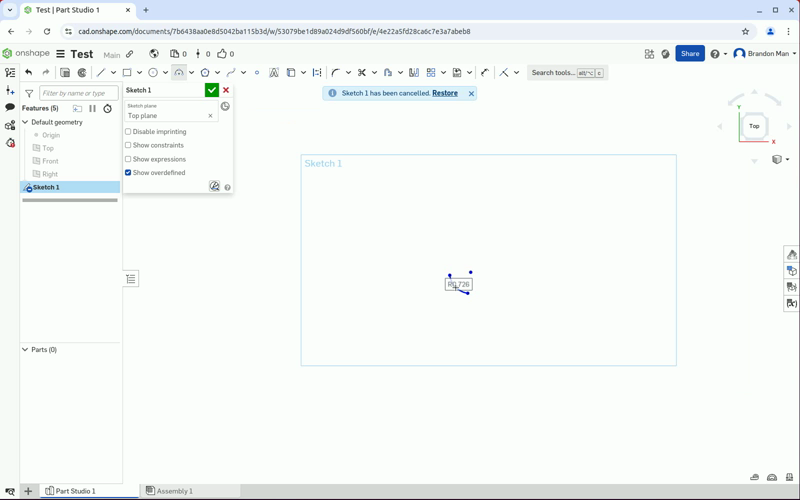
scroll(-6)
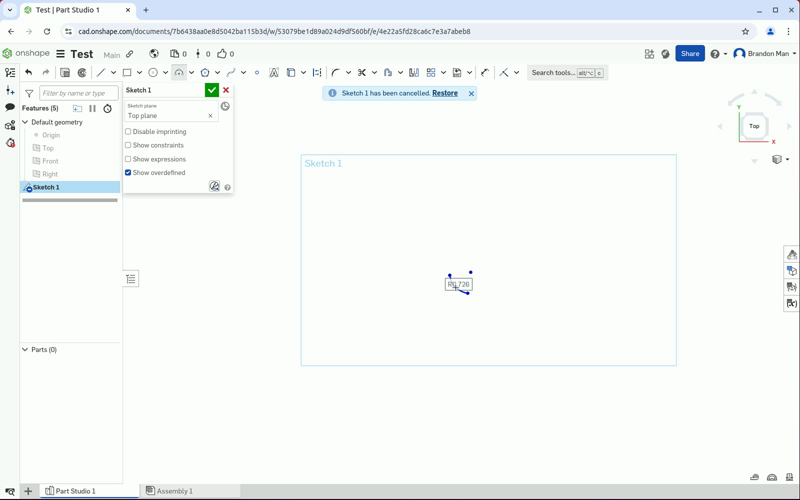
scroll(-6)
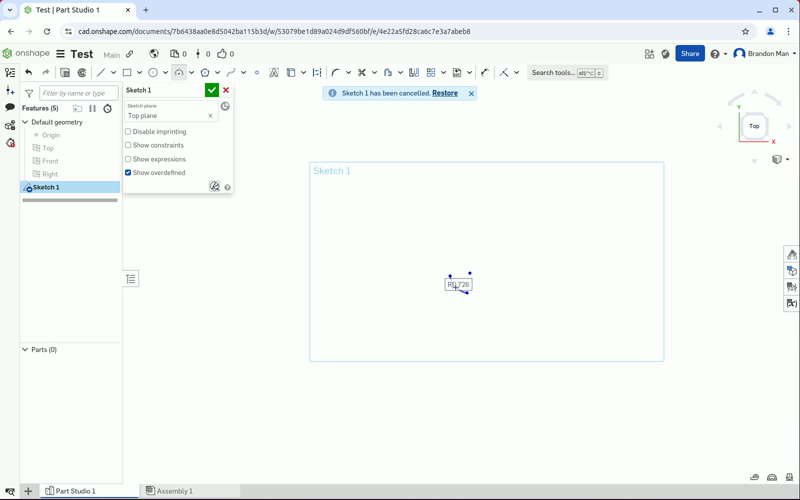
scroll(-6)
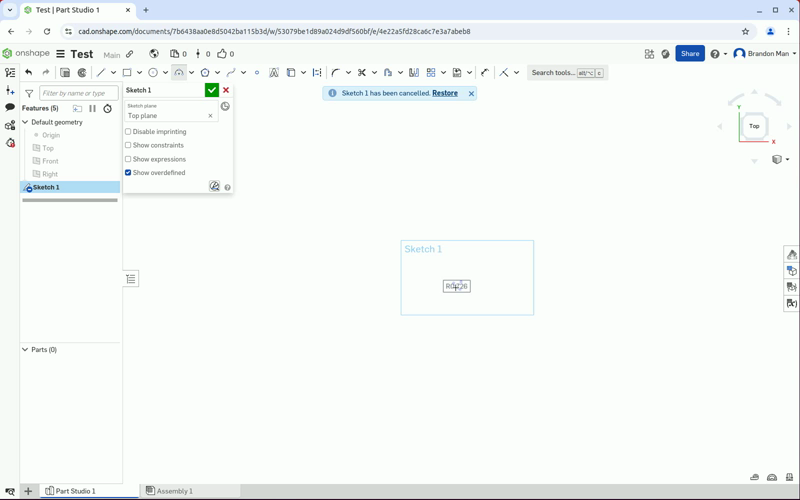
scroll(-6)
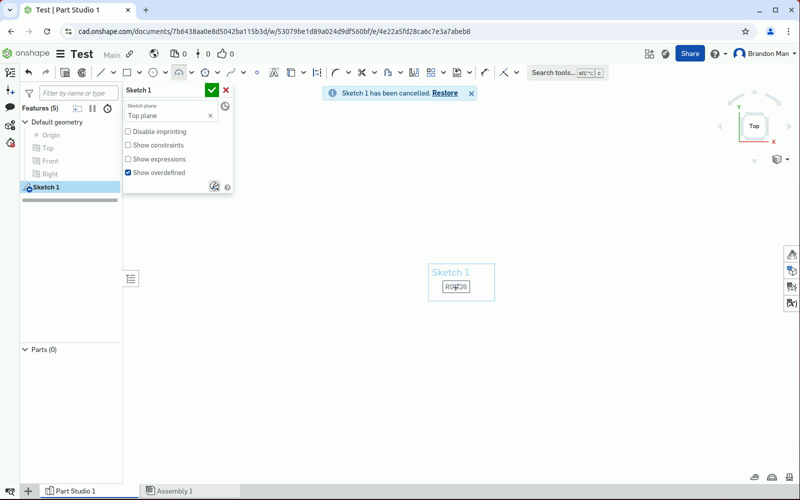
key_up(shift)
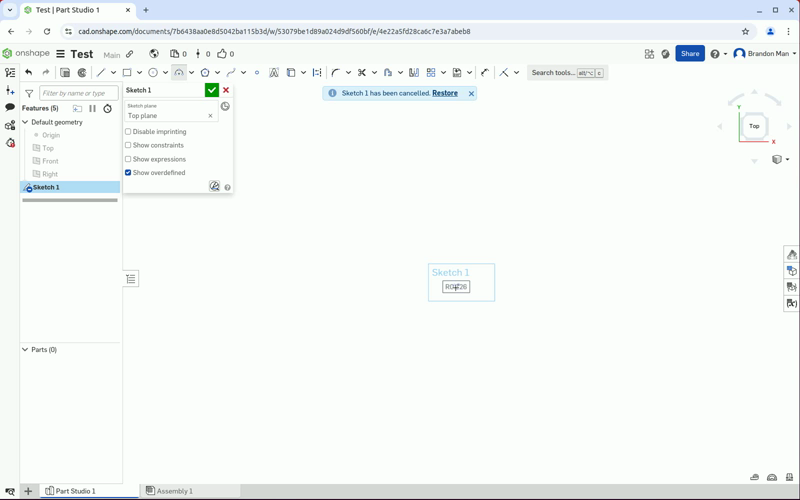
key(esc)
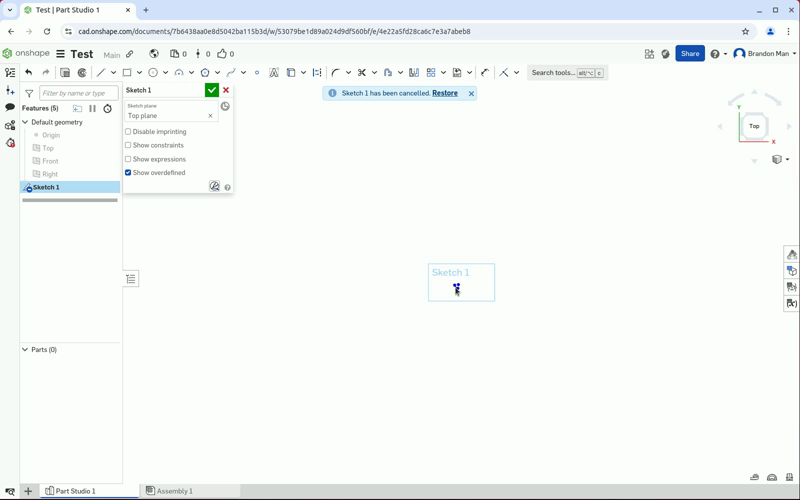
key(l)
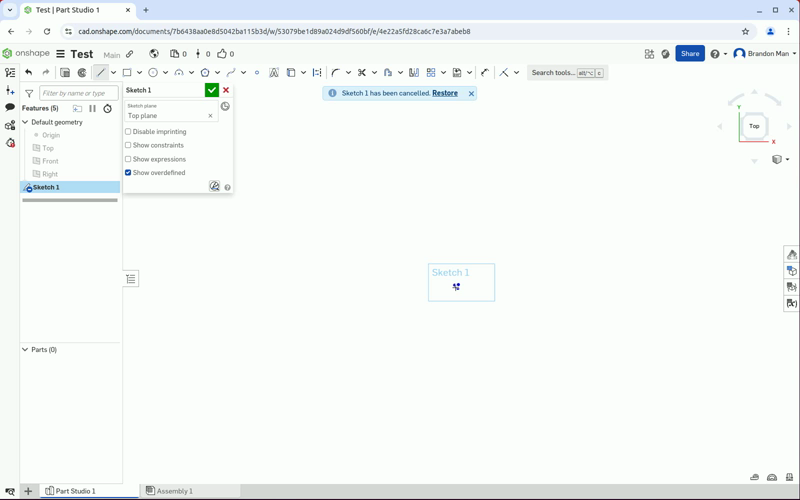
mouse_move(457, 288)
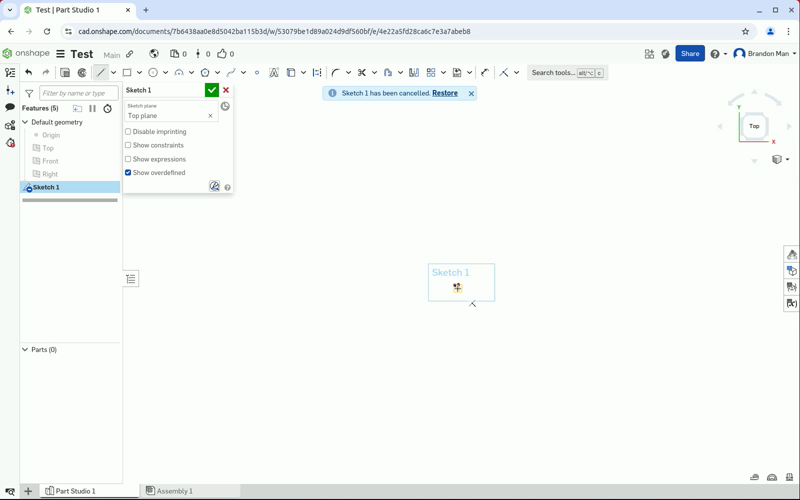
scroll(6)
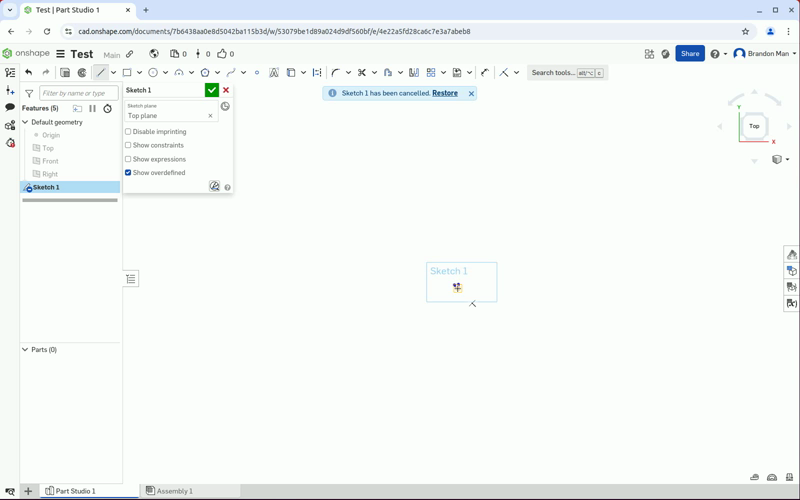
scroll(6)
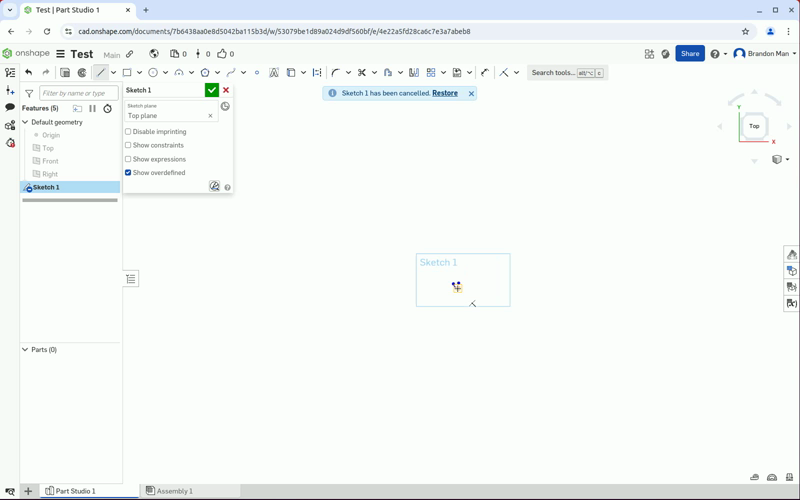
scroll(6)
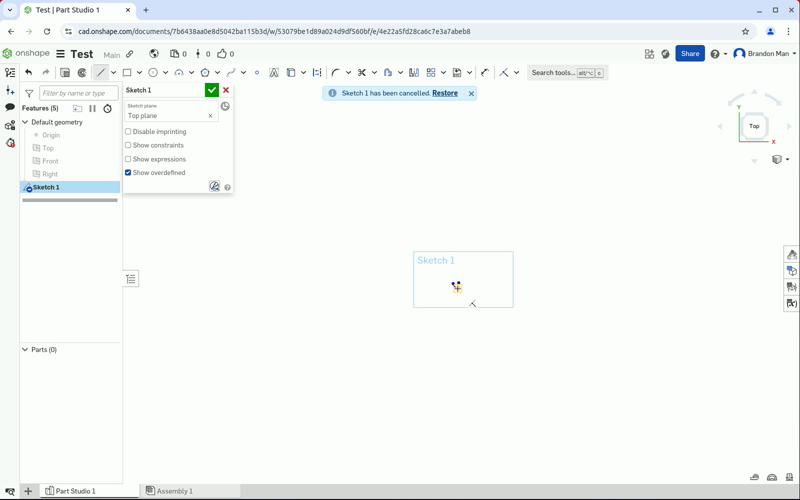
scroll(6)
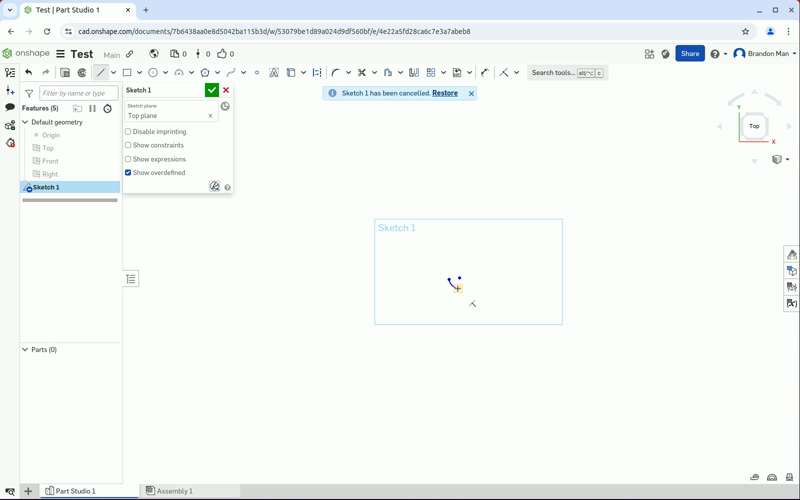
scroll(6)
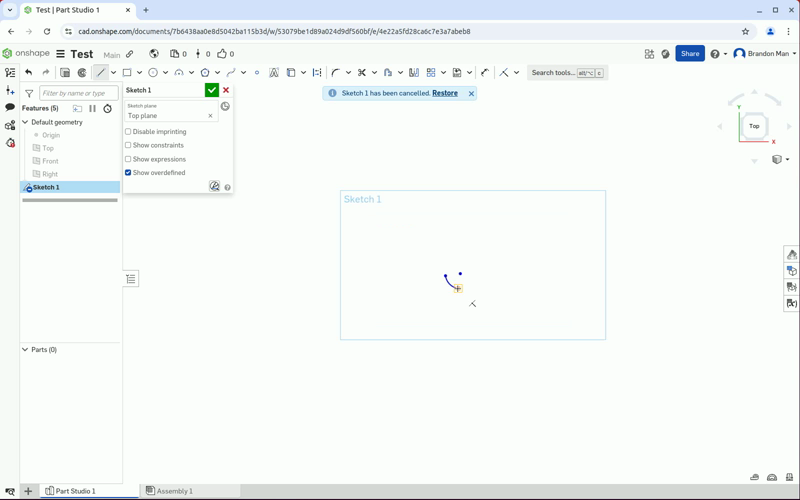
scroll(6)
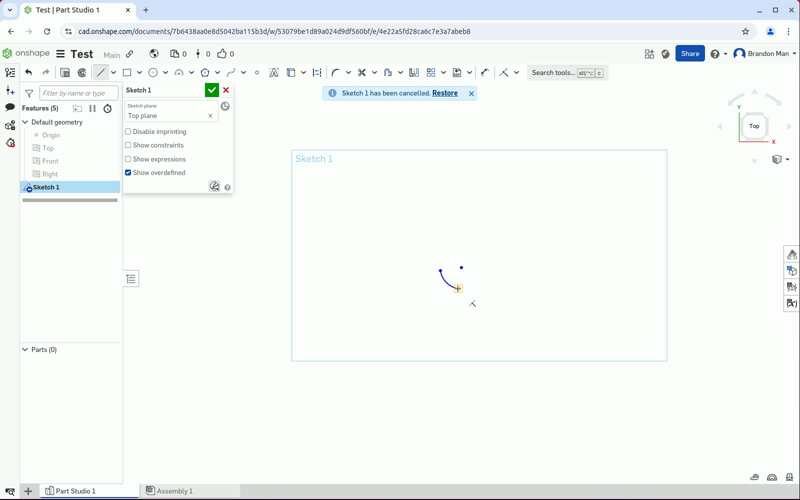
scroll(6)
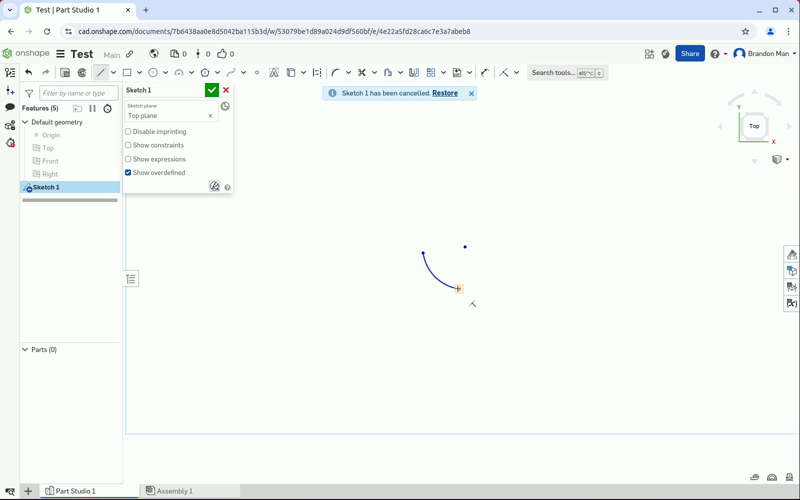
click(457, 288)
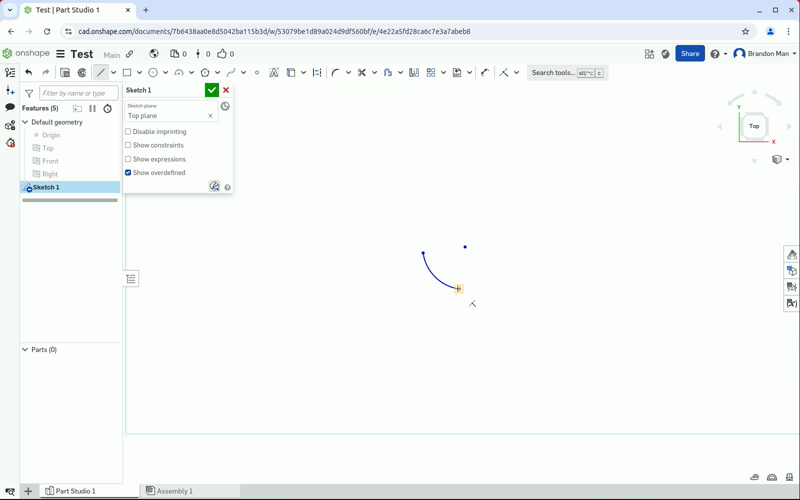
scroll(-6)
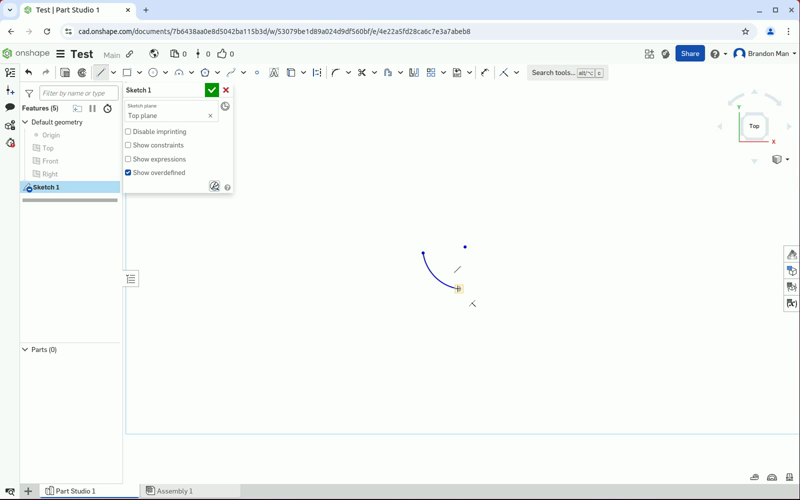
scroll(-6)
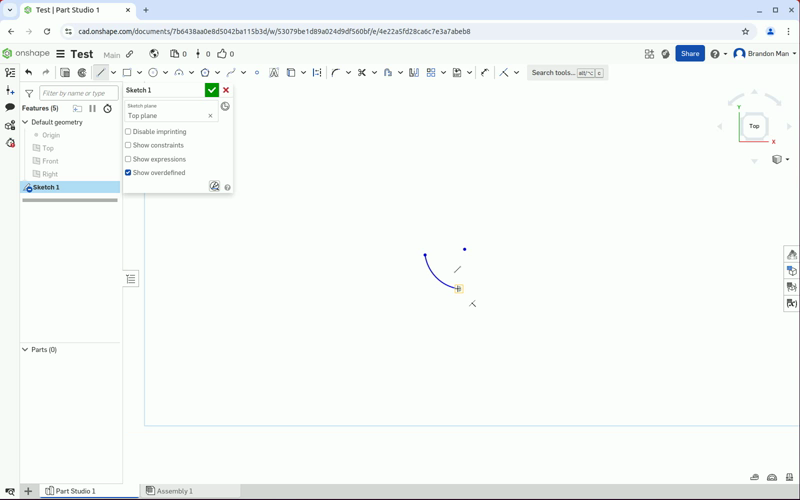
scroll(-6)
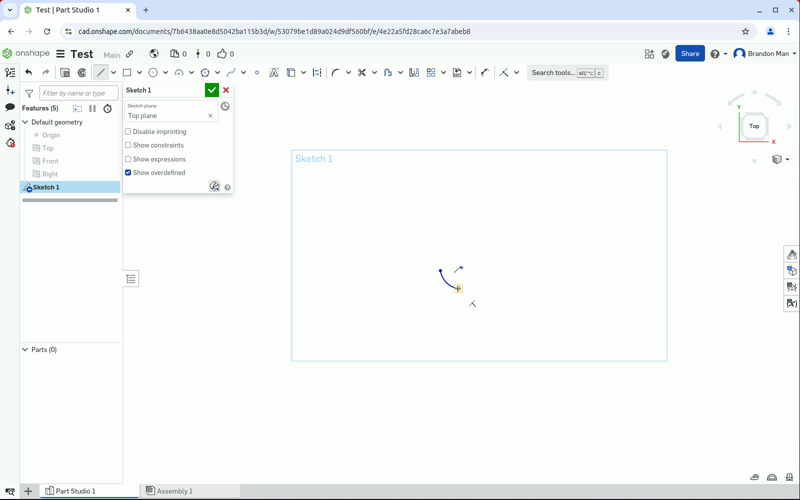
scroll(-6)
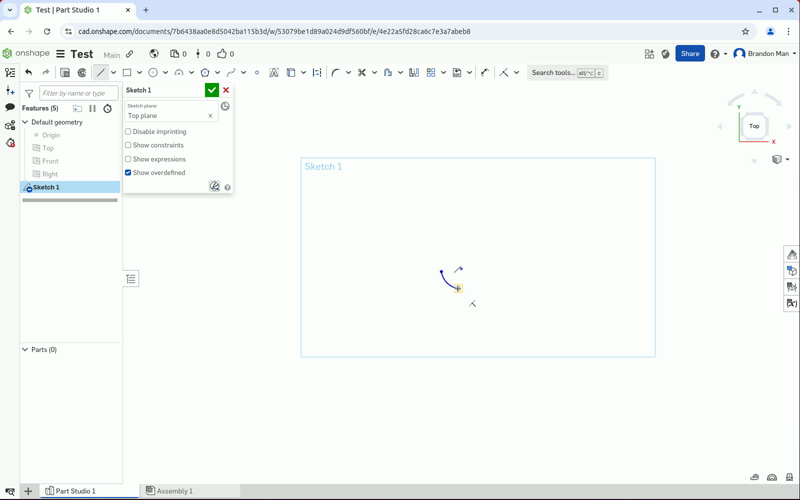
scroll(-6)
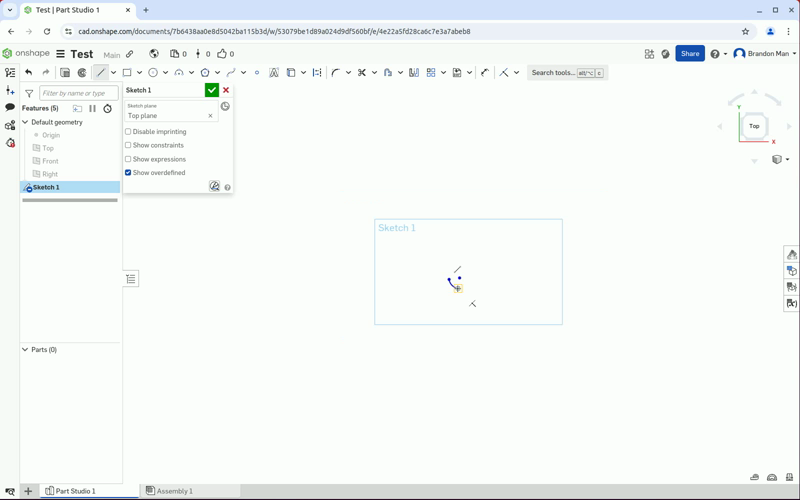
scroll(-6)
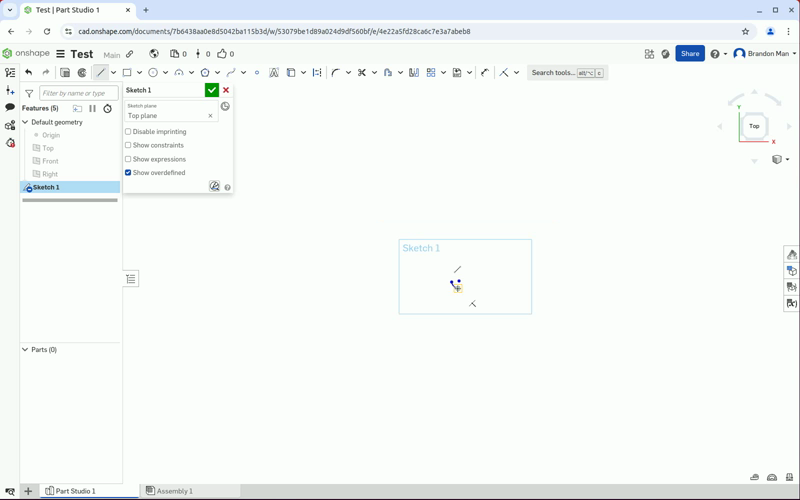
scroll(-6)
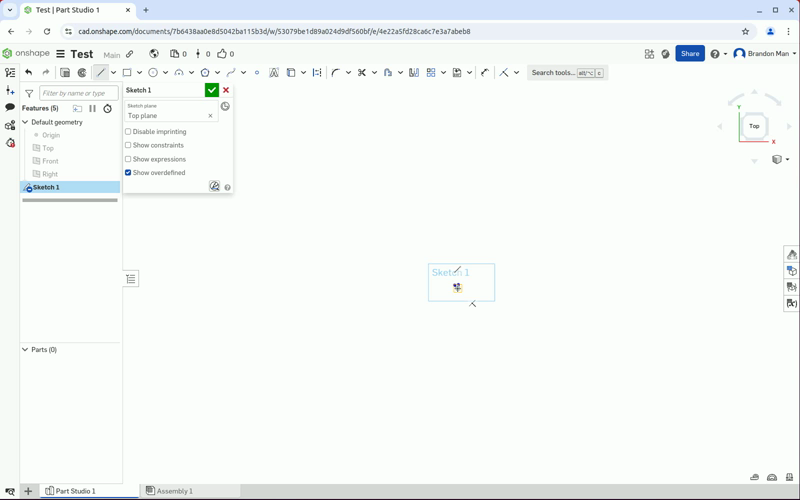
key_down(shift)
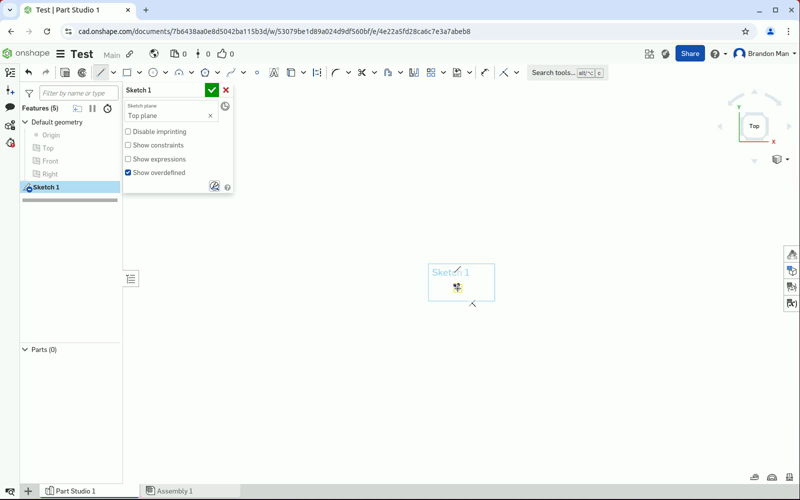
mouse_move(487, 288)
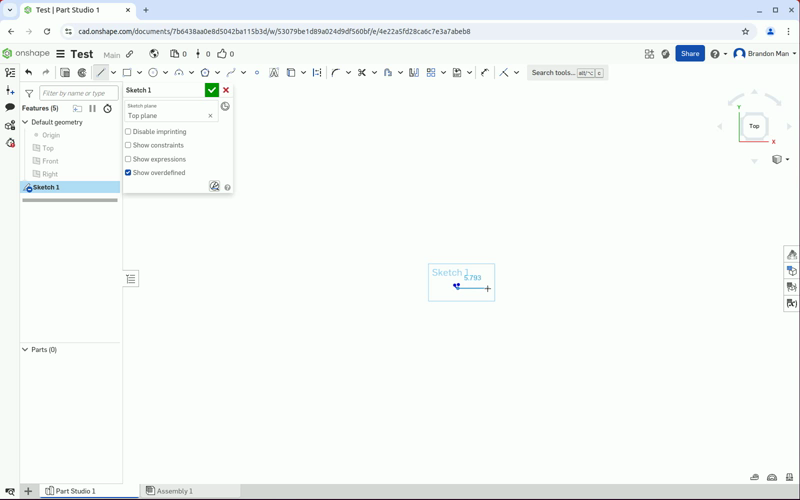
mouse_move(463, 288)
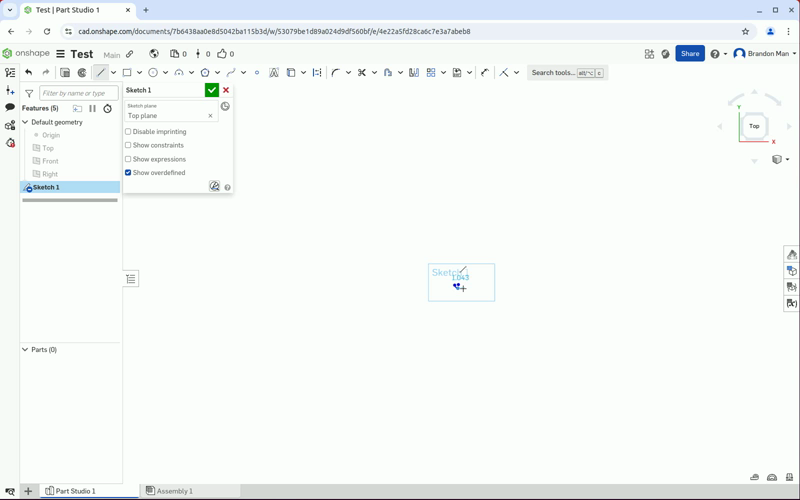
scroll(6)
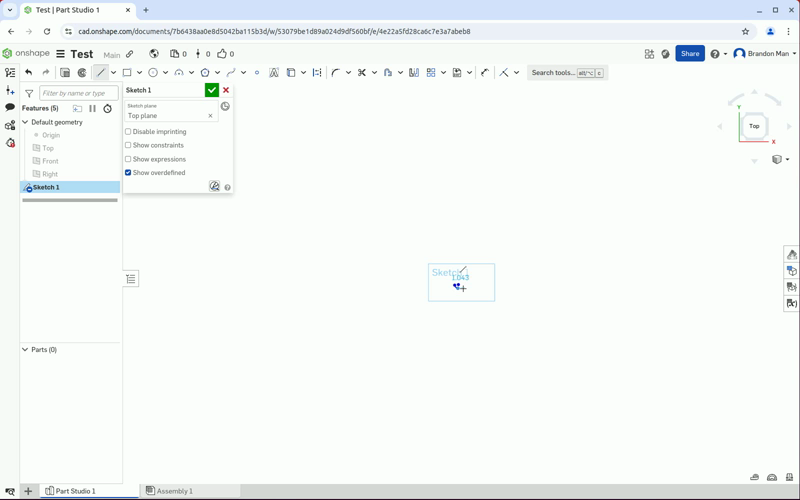
scroll(6)
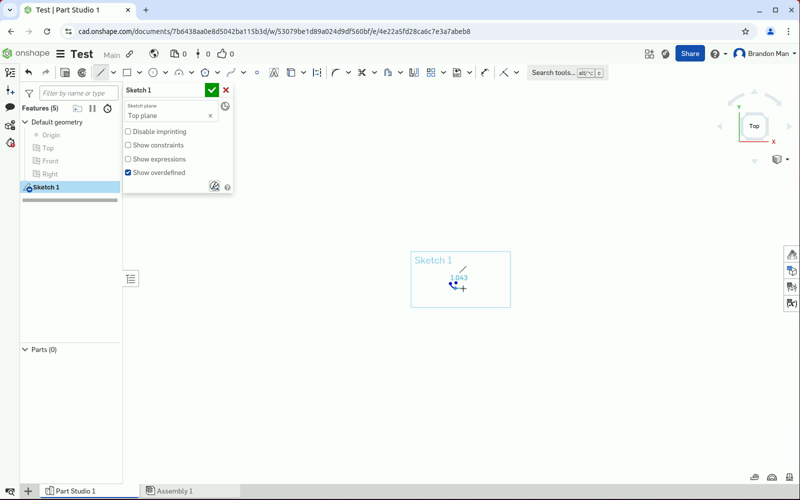
scroll(6)
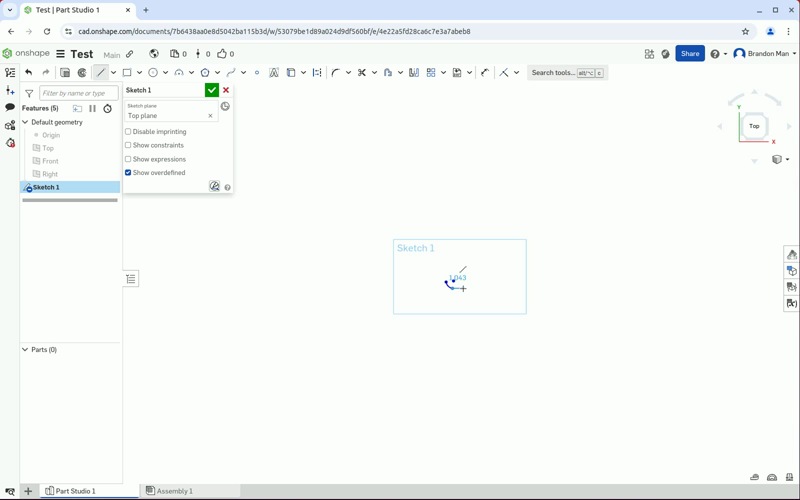
scroll(6)
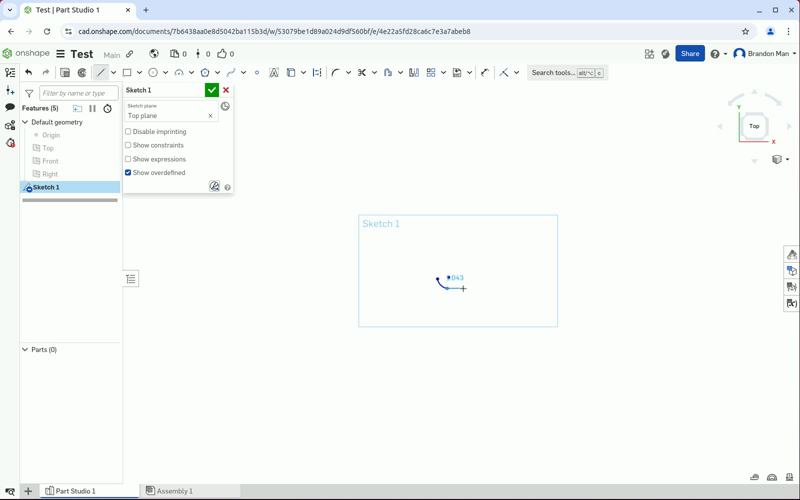
scroll(6)
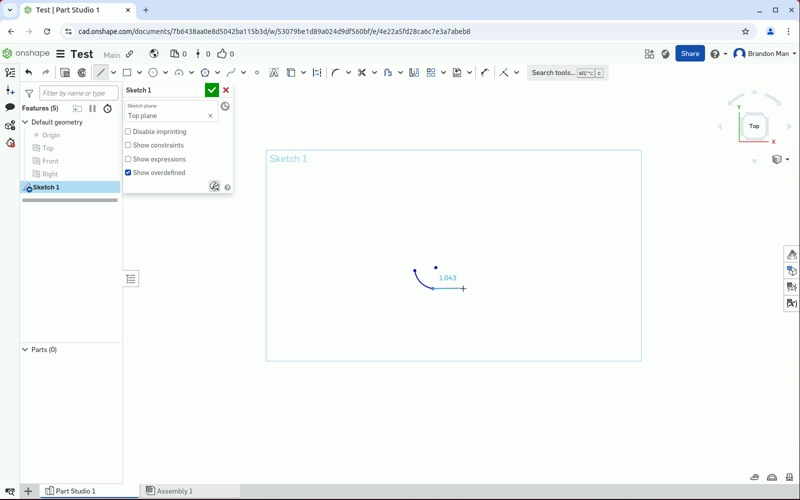
scroll(6)
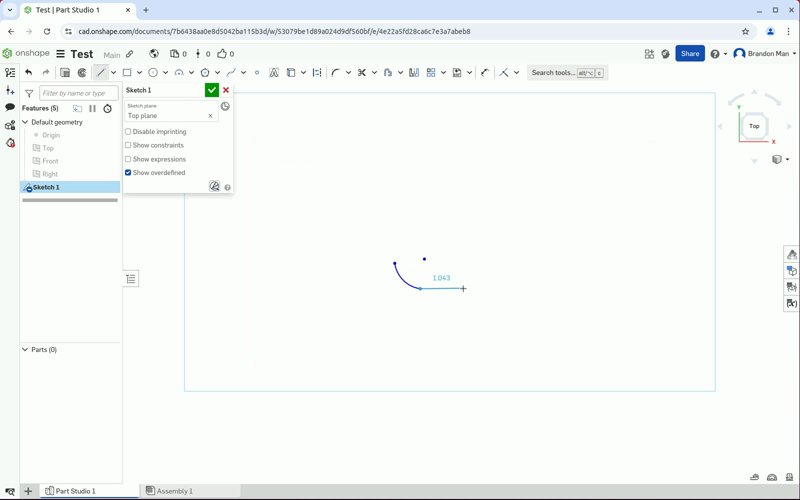
scroll(6)
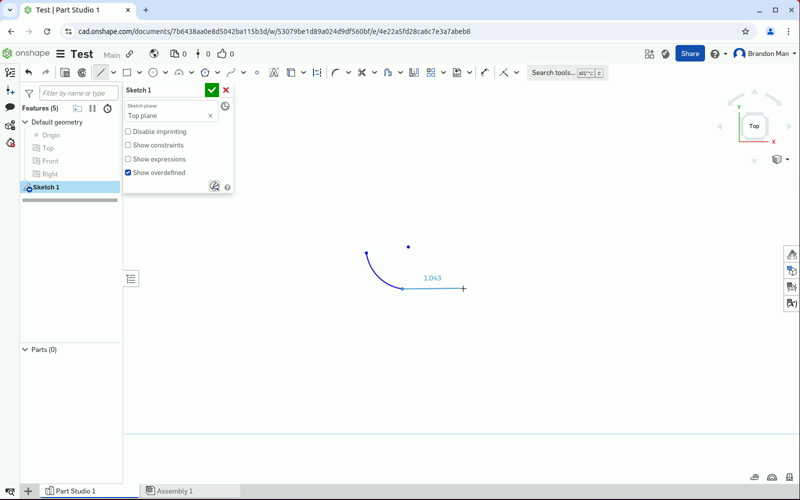
click(463, 288)
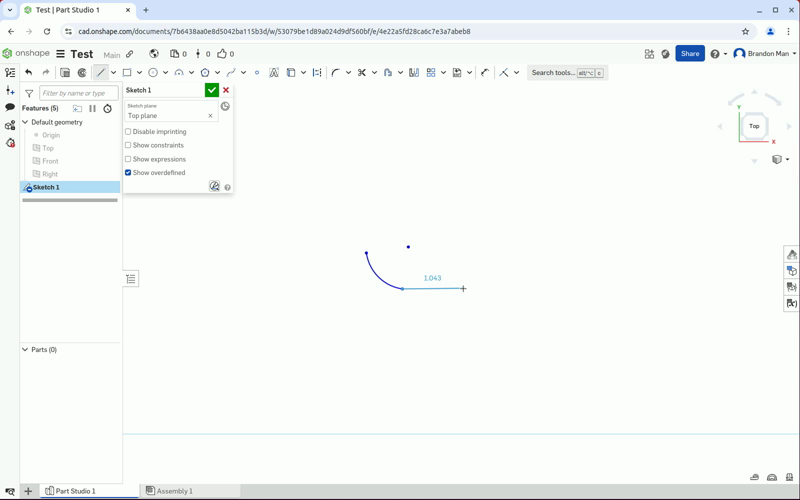
scroll(-6)
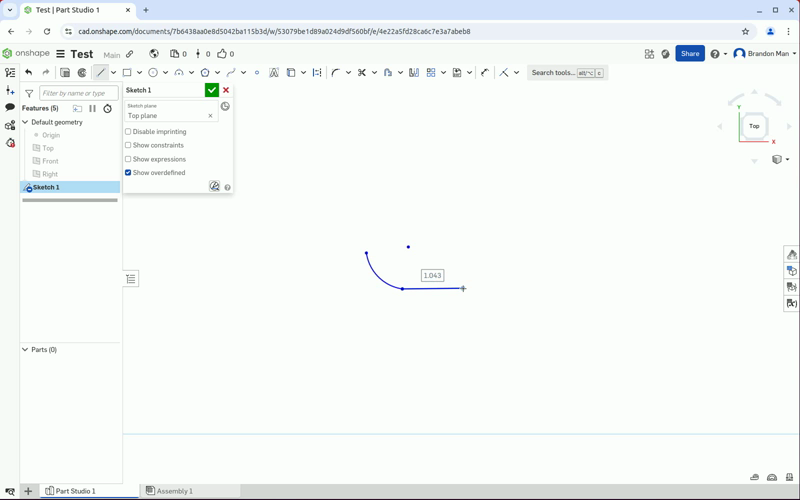
scroll(-6)
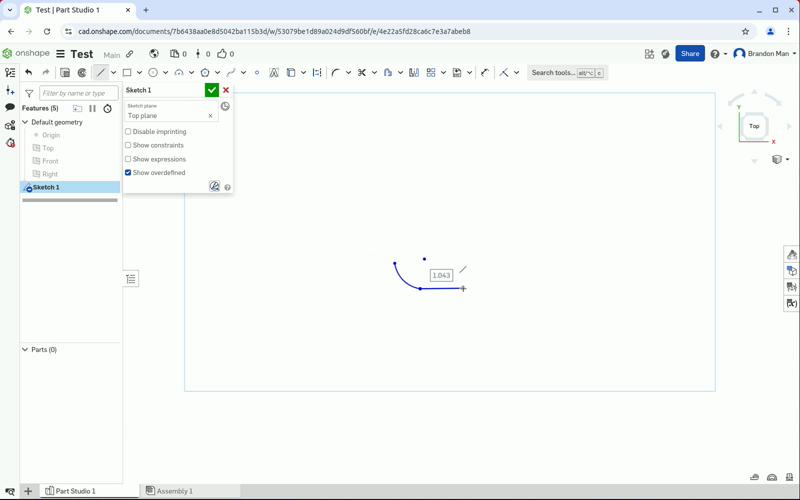
scroll(-6)
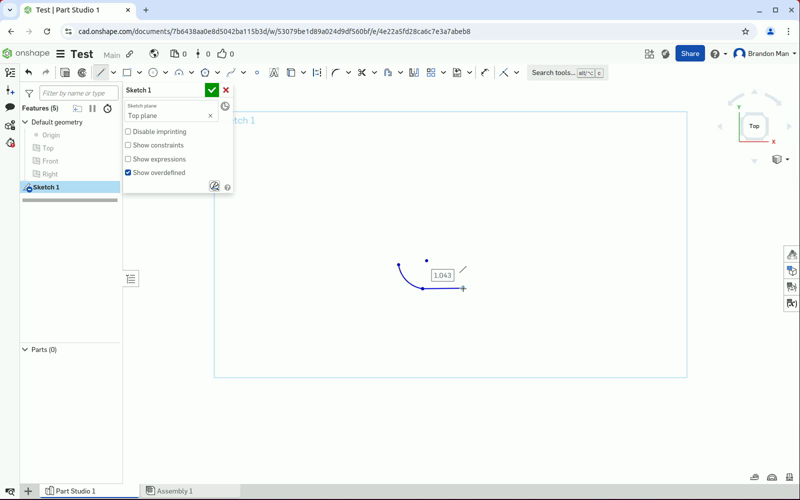
scroll(-6)
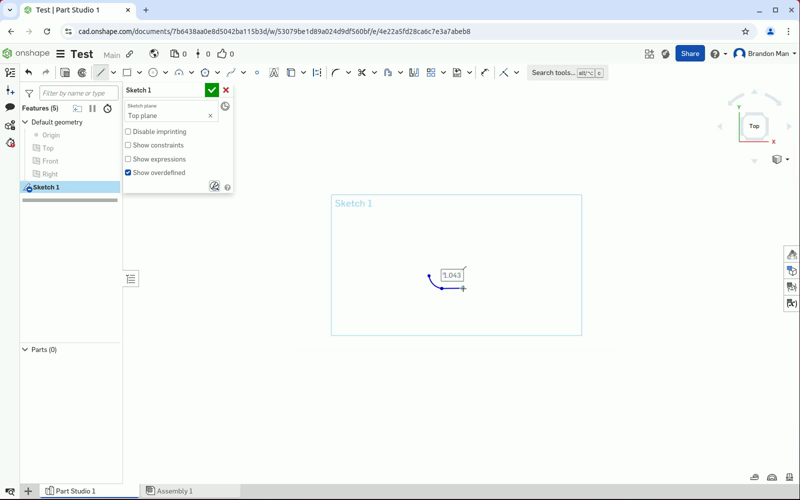
scroll(-6)
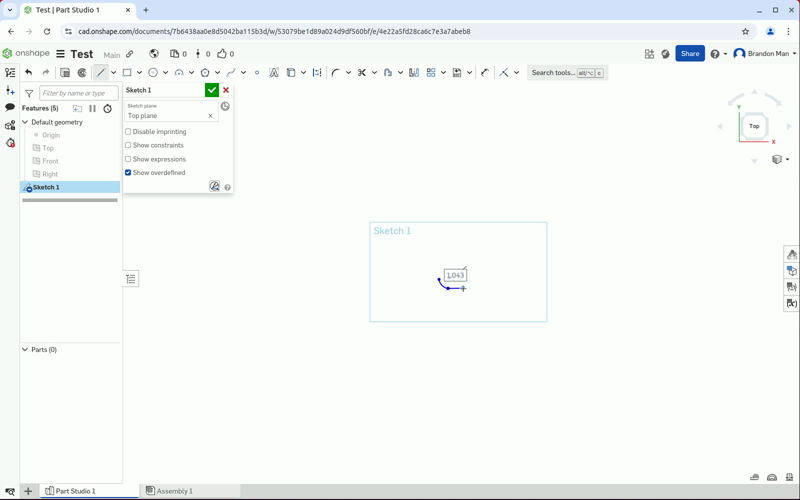
scroll(-6)
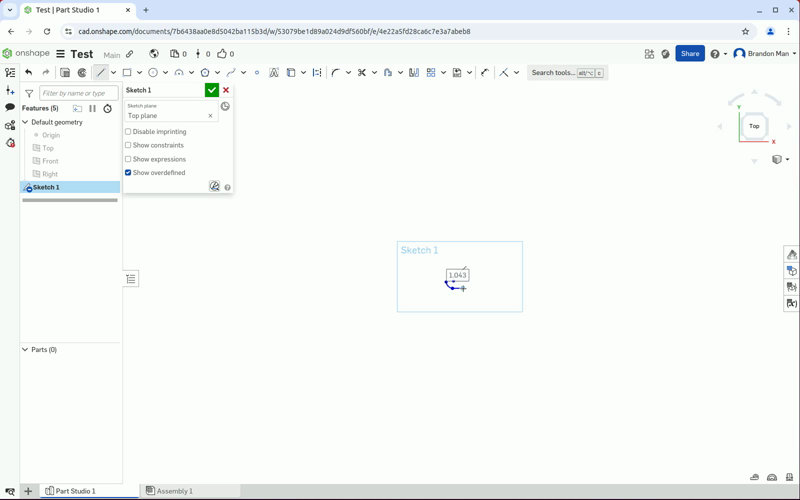
scroll(-6)
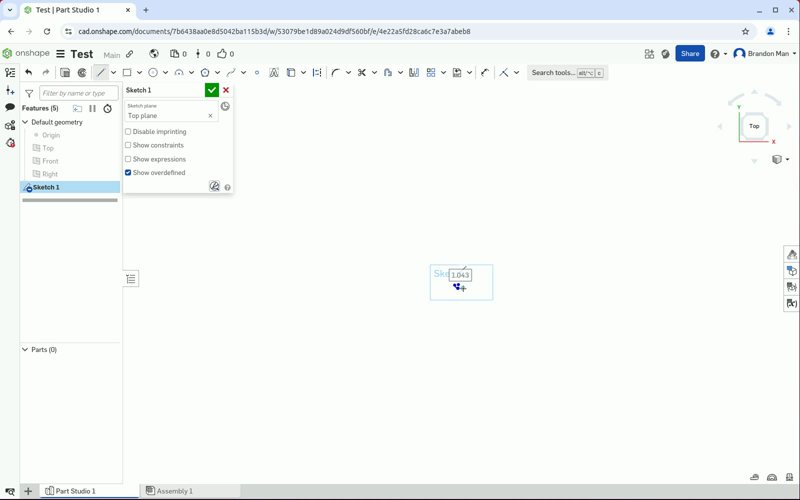
key_up(shift)
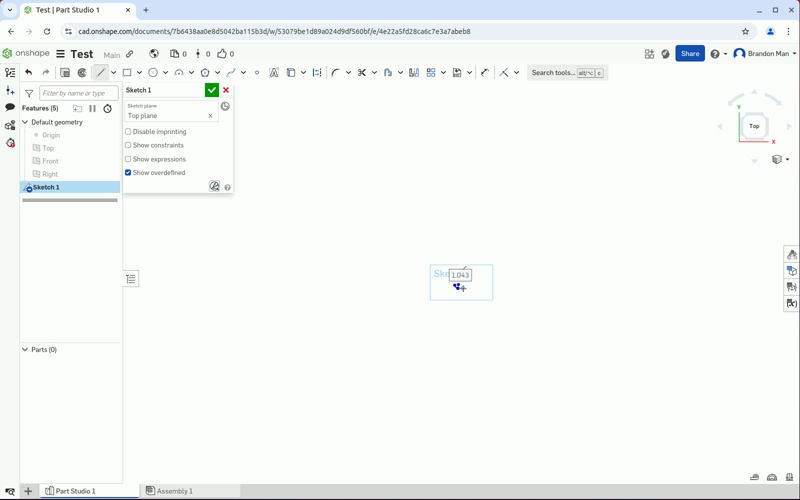
key(esc)
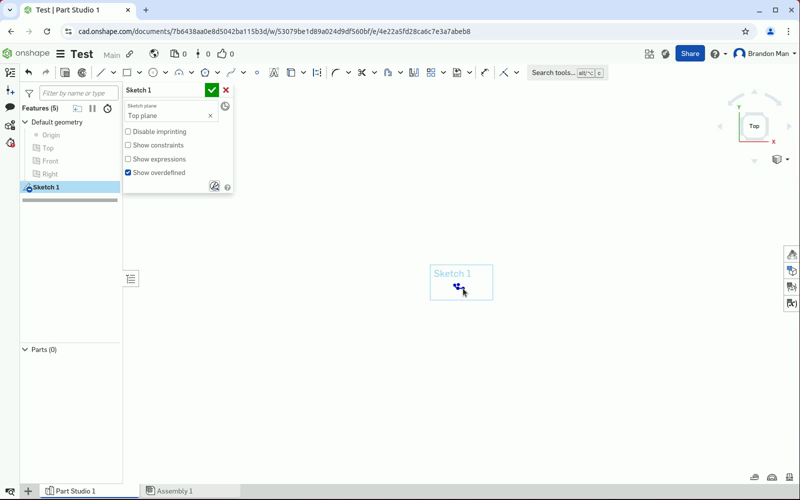
key(a)
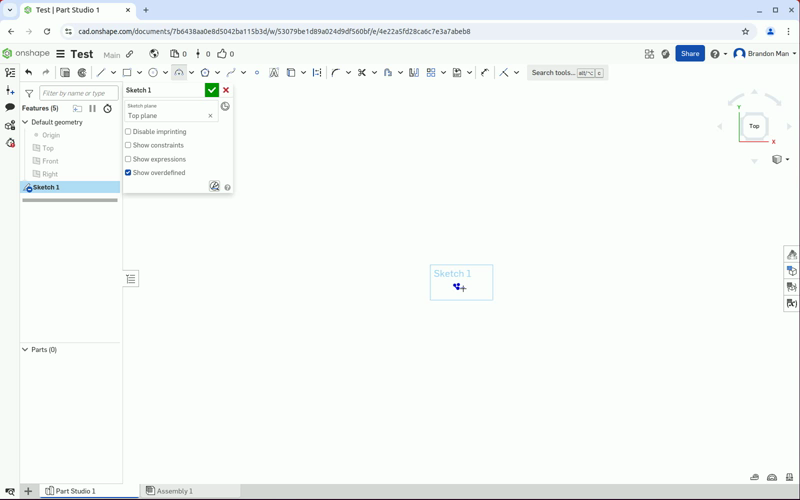
mouse_move(463, 288)
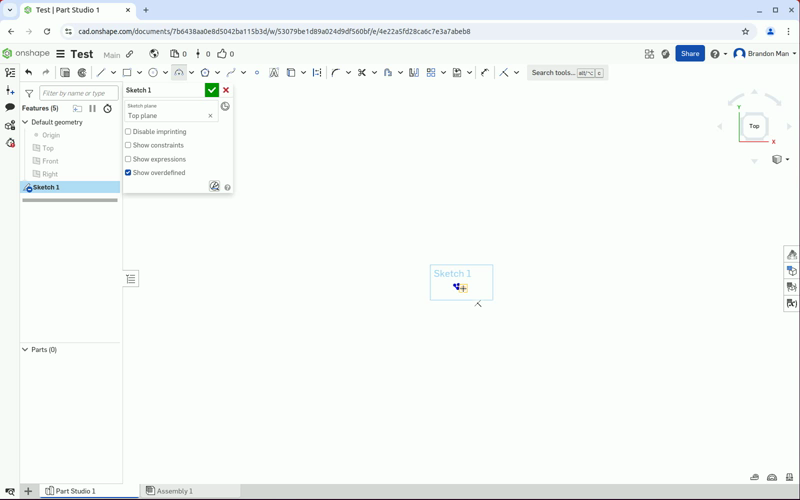
click(463, 288)
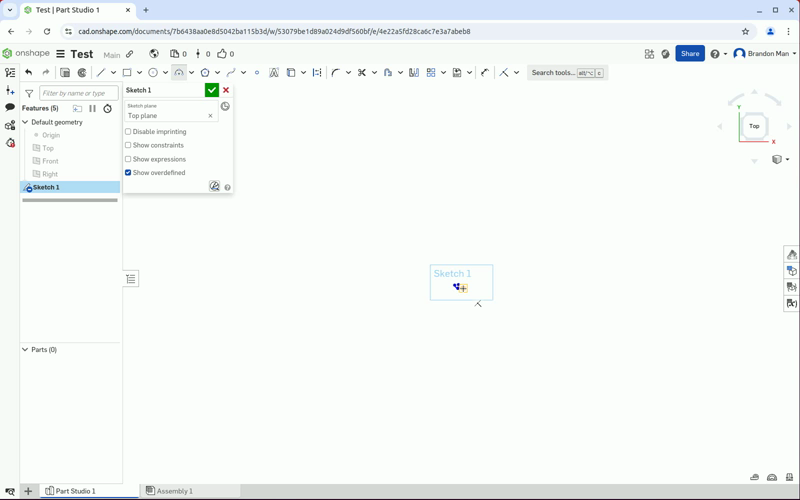
key_down(shift)
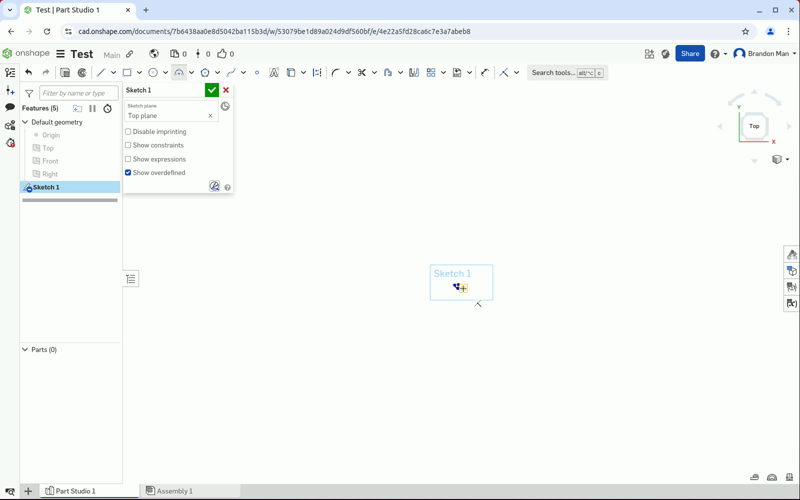
mouse_move(466, 285)
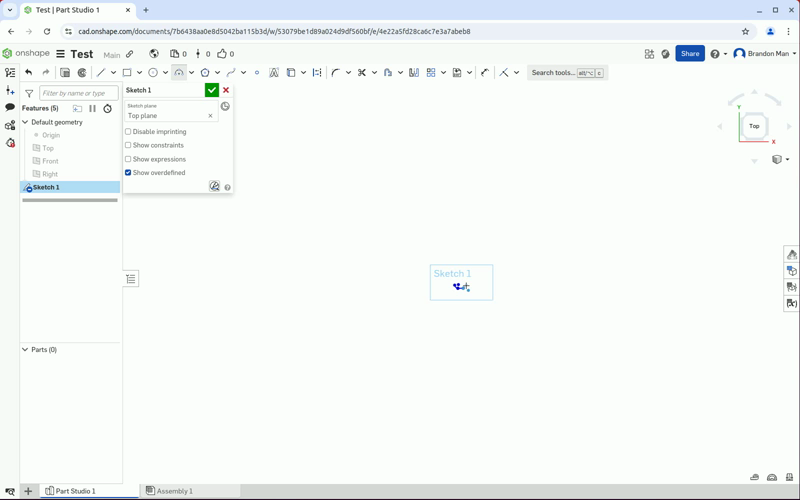
scroll(6)
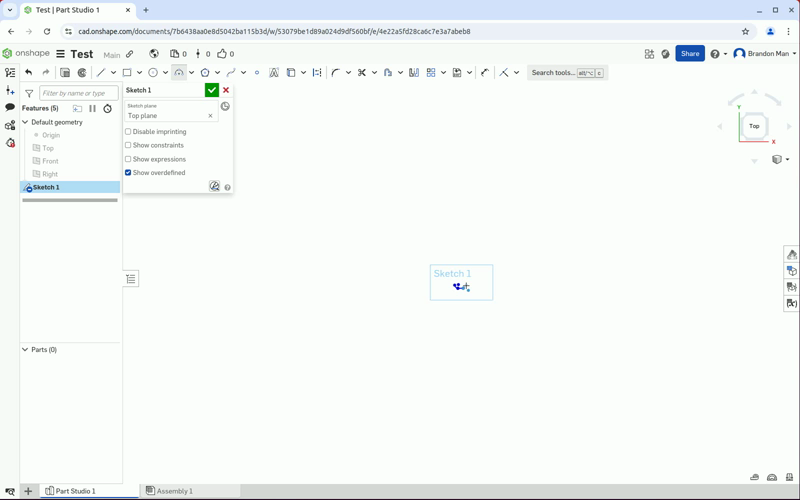
scroll(6)
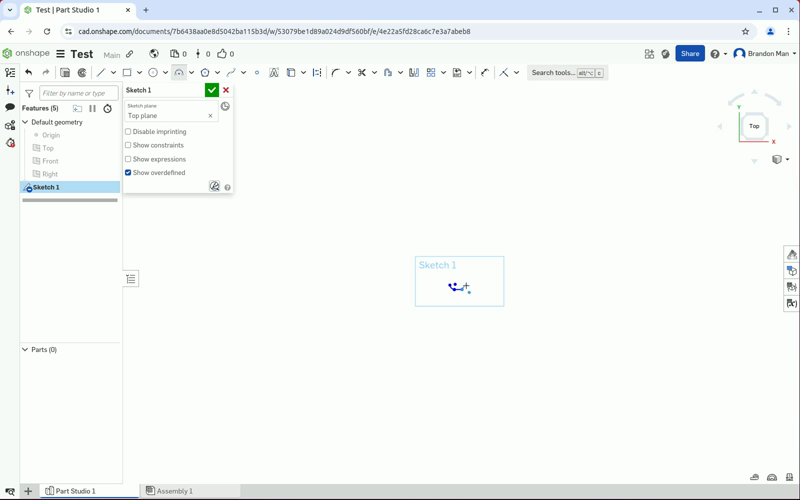
scroll(6)
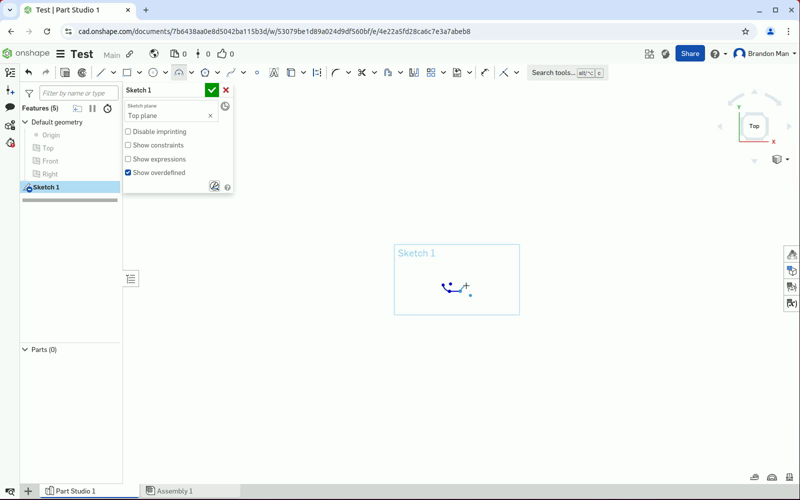
scroll(6)
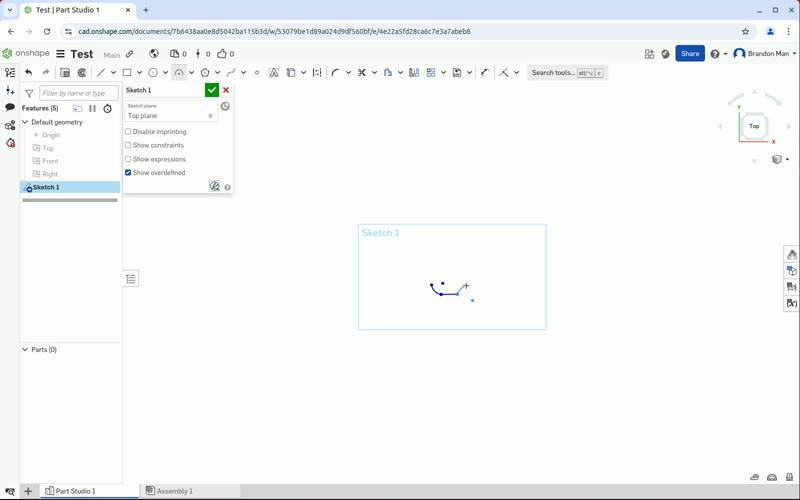
scroll(6)
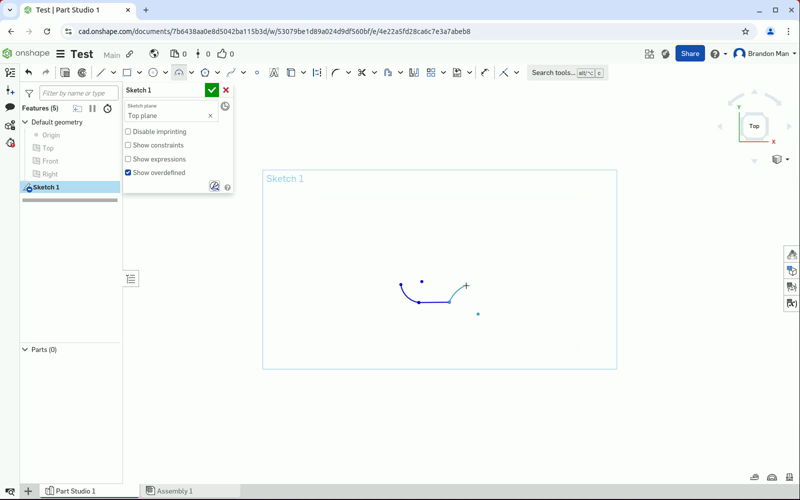
scroll(6)
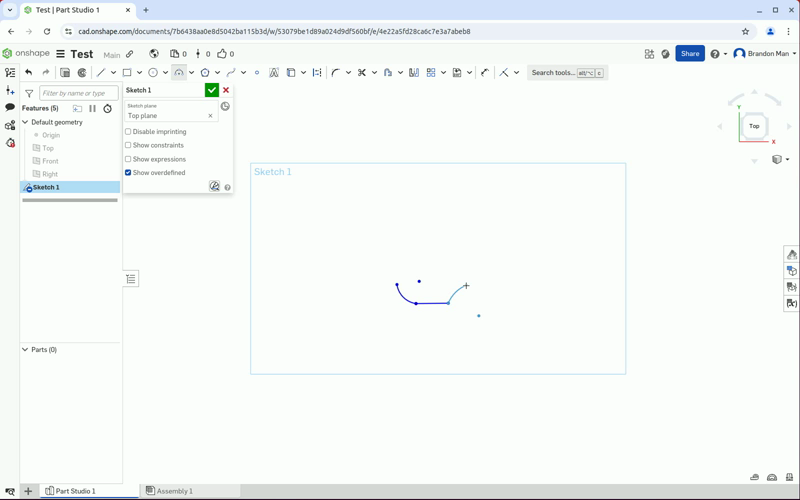
scroll(6)
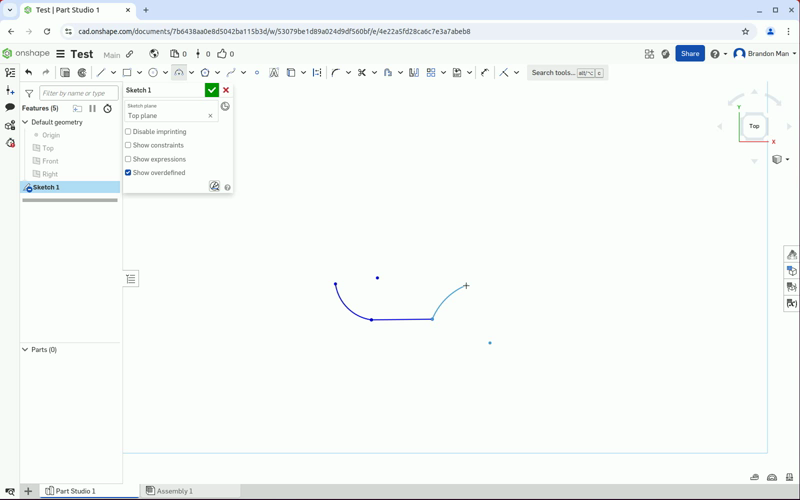
click(466, 285)
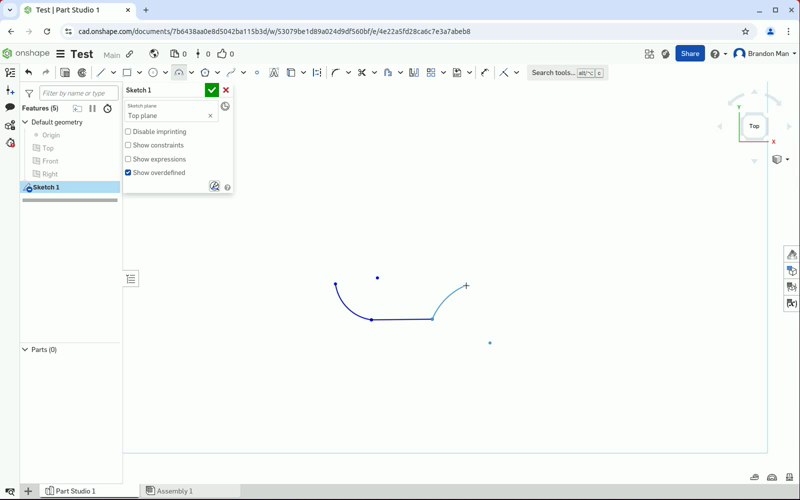
scroll(-6)
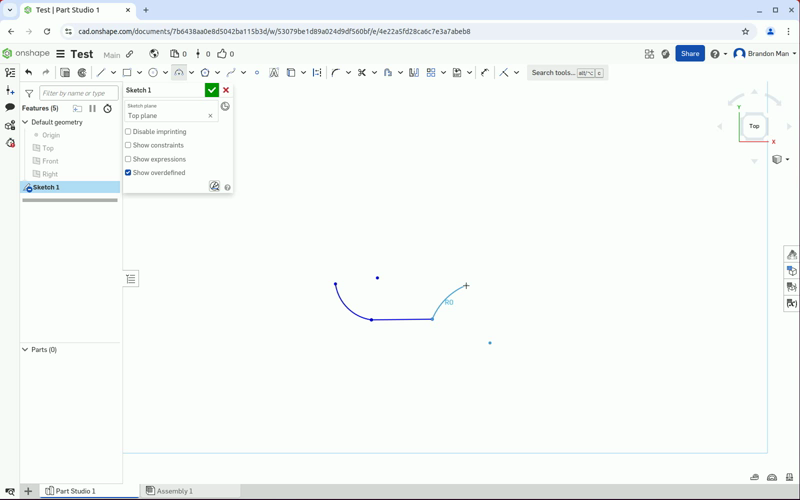
scroll(-6)
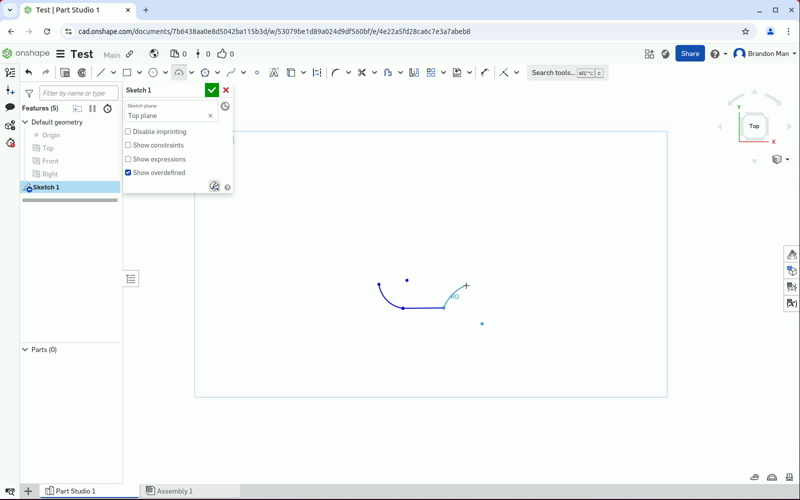
scroll(-6)
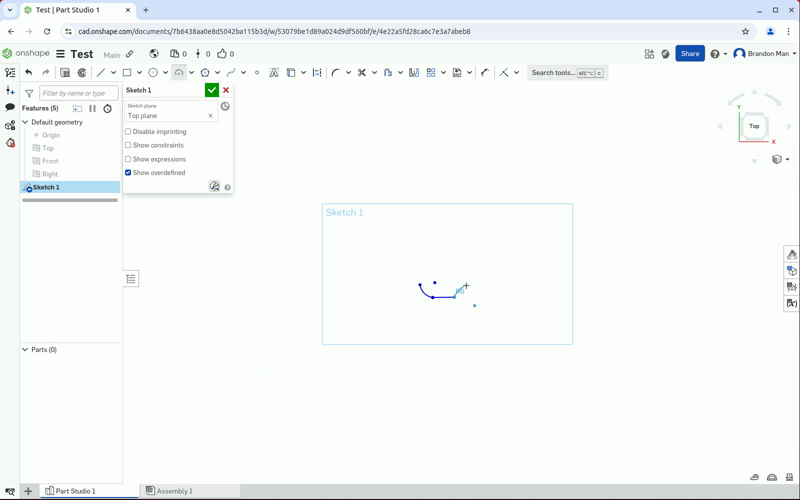
scroll(-6)
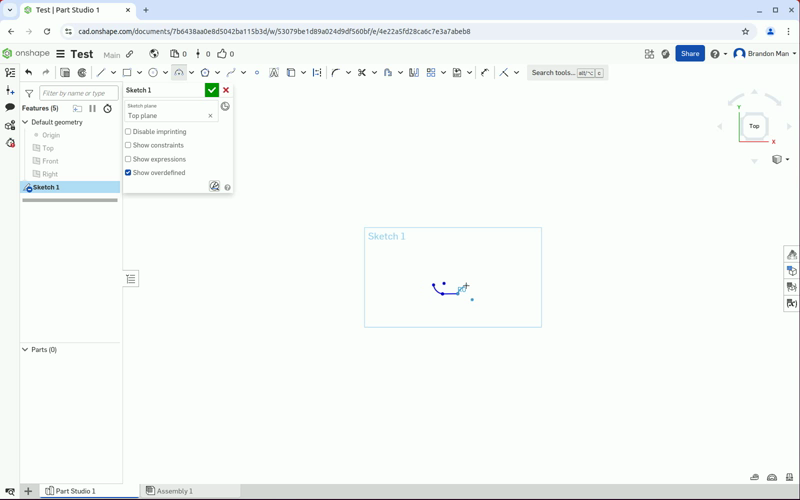
scroll(-6)
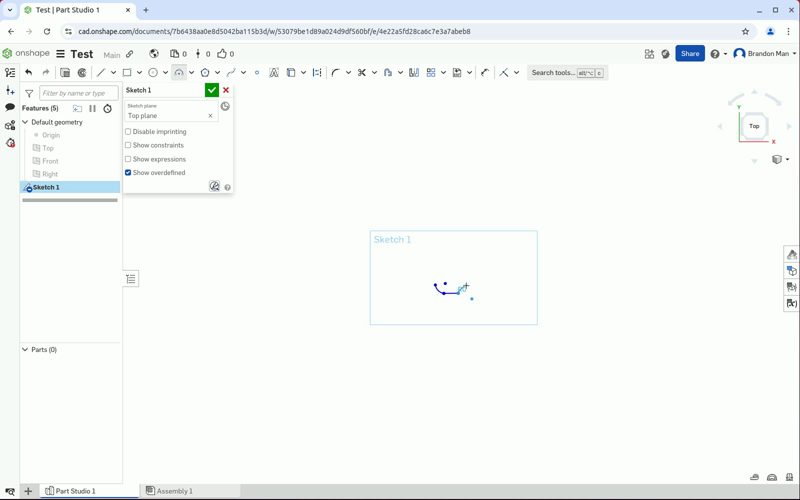
scroll(-6)
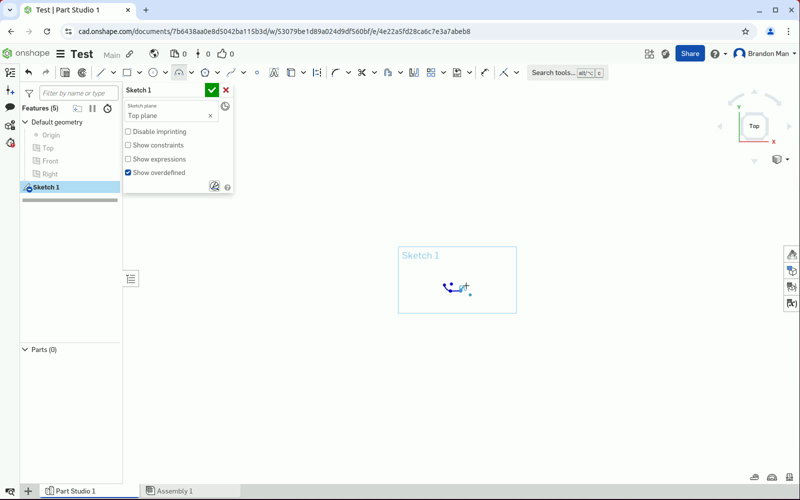
scroll(-6)
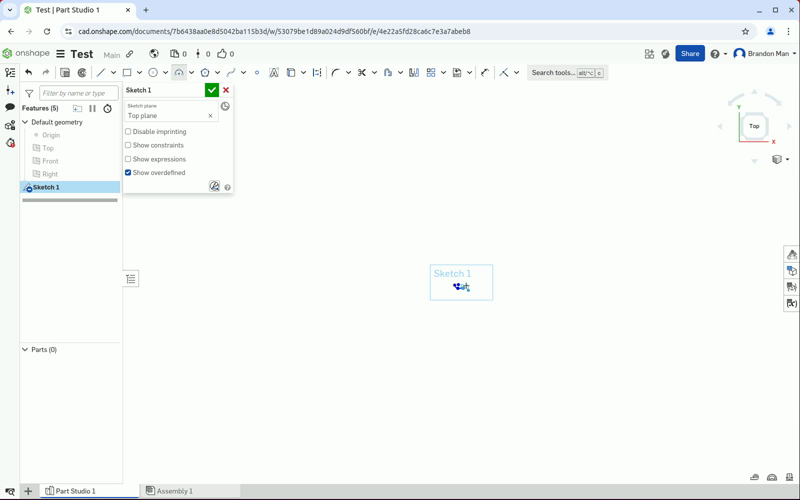
mouse_move(465, 287)
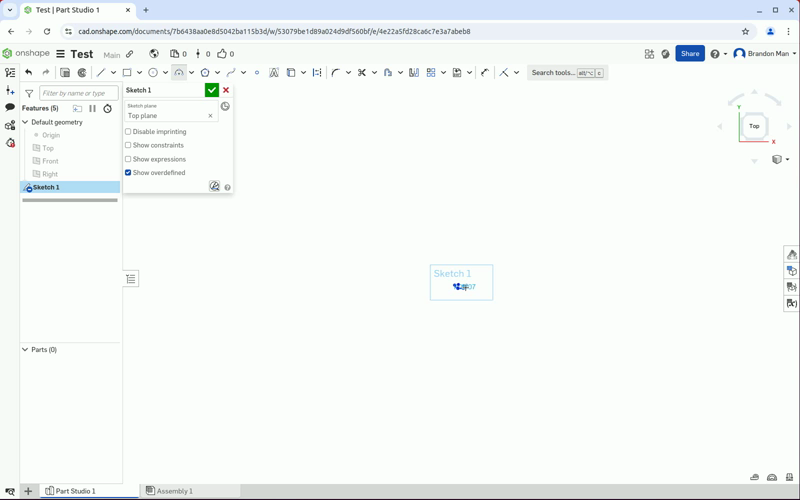
scroll(6)
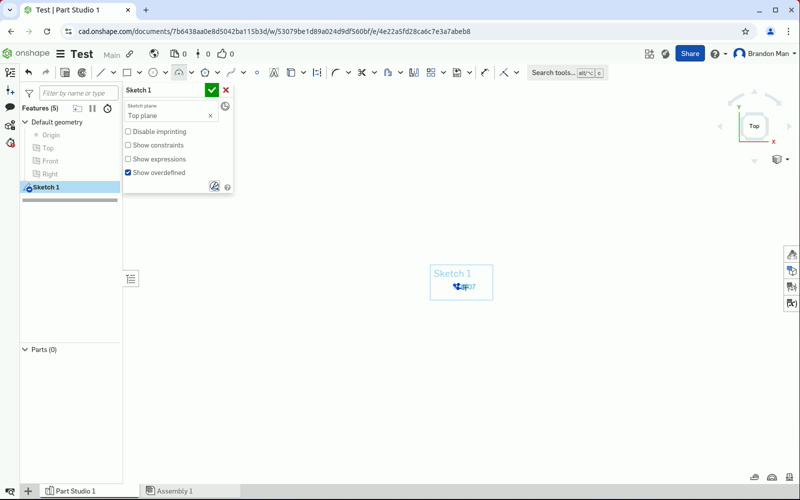
scroll(6)
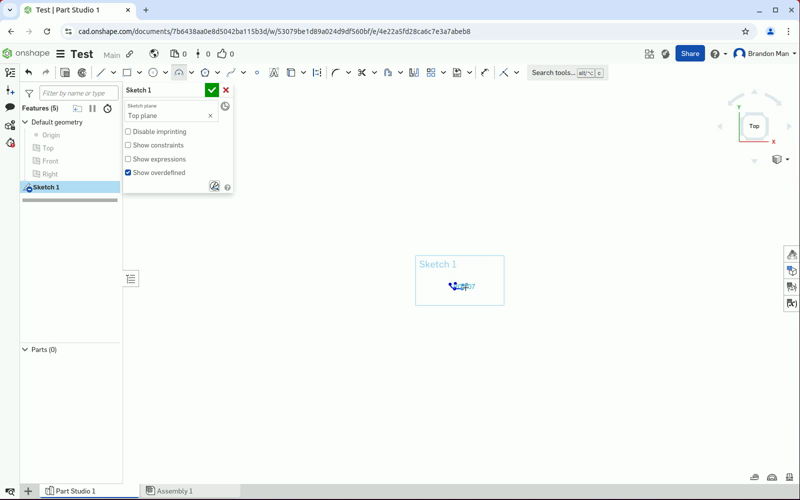
scroll(6)
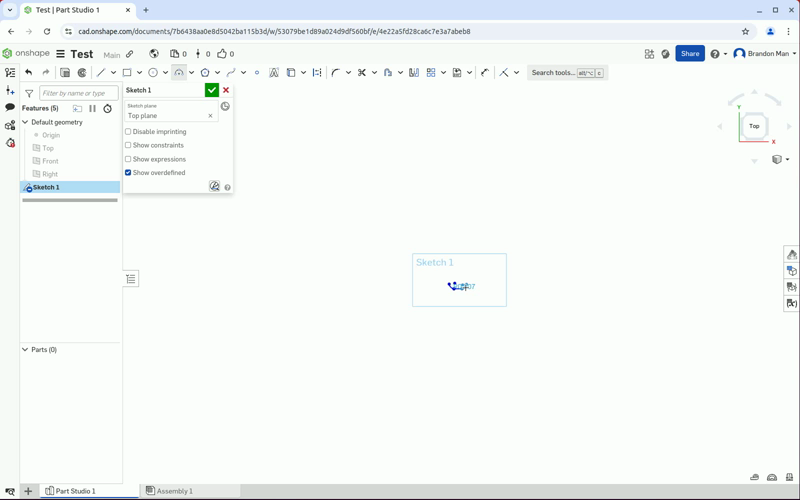
scroll(6)
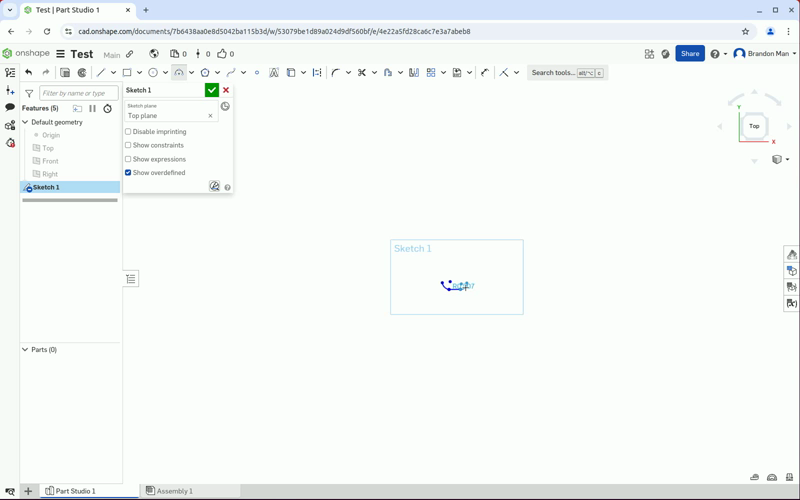
scroll(6)
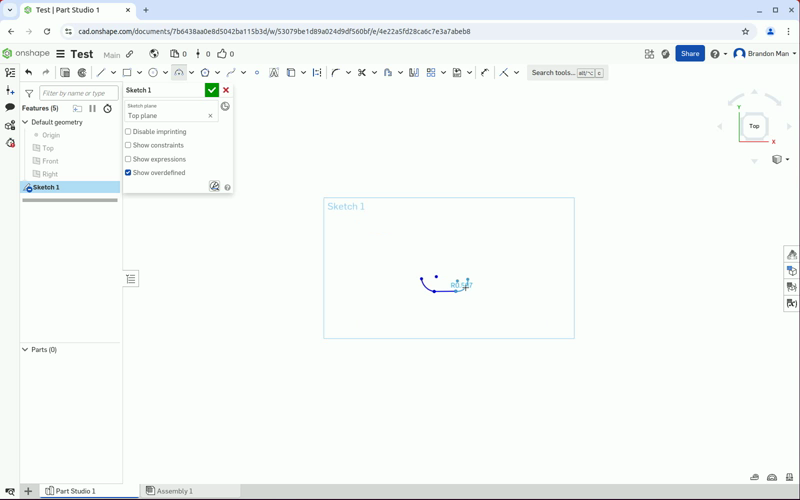
scroll(6)
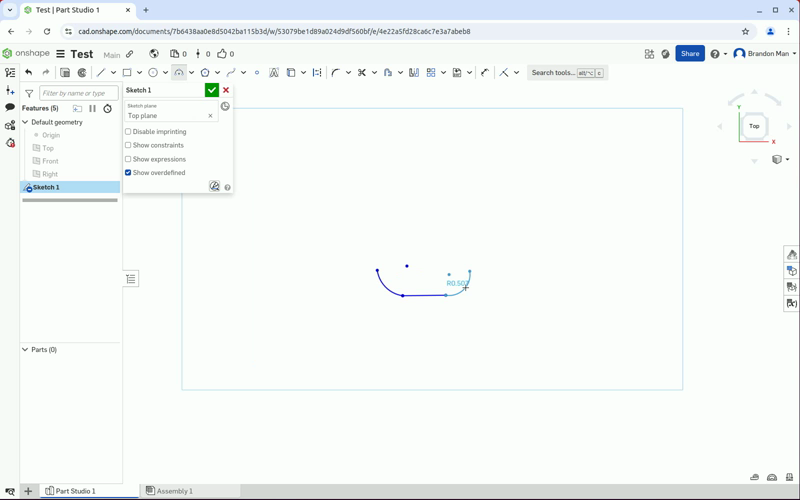
scroll(6)
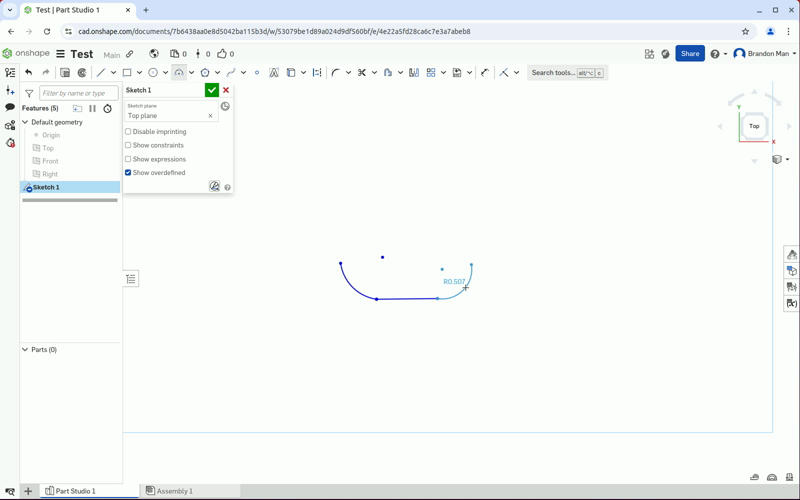
click(465, 287)
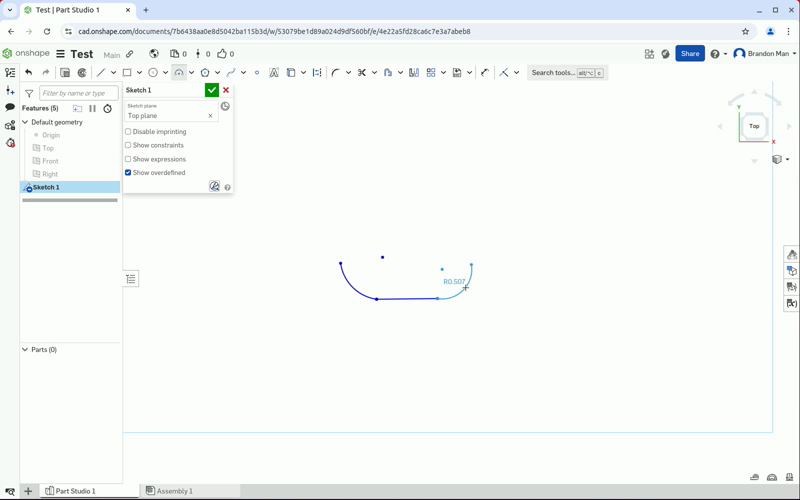
scroll(-6)
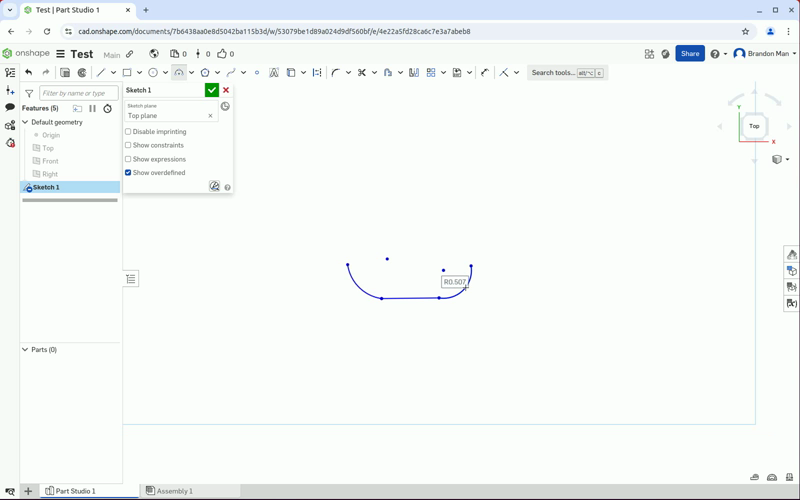
scroll(-6)
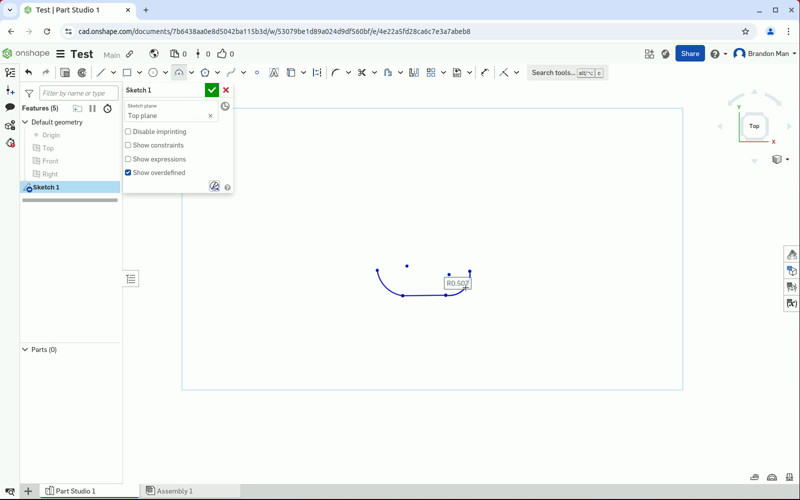
scroll(-6)
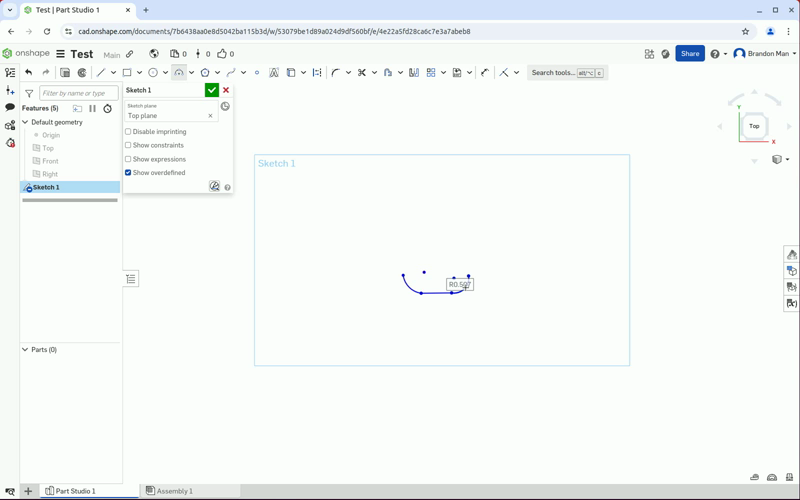
scroll(-6)
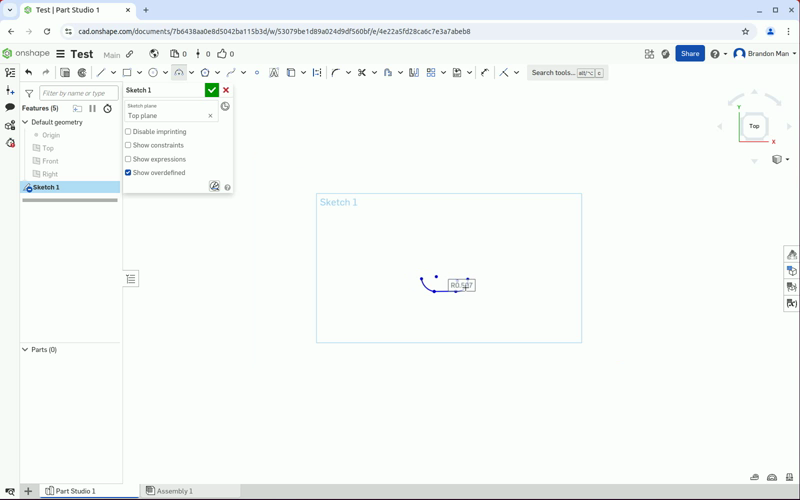
scroll(-6)
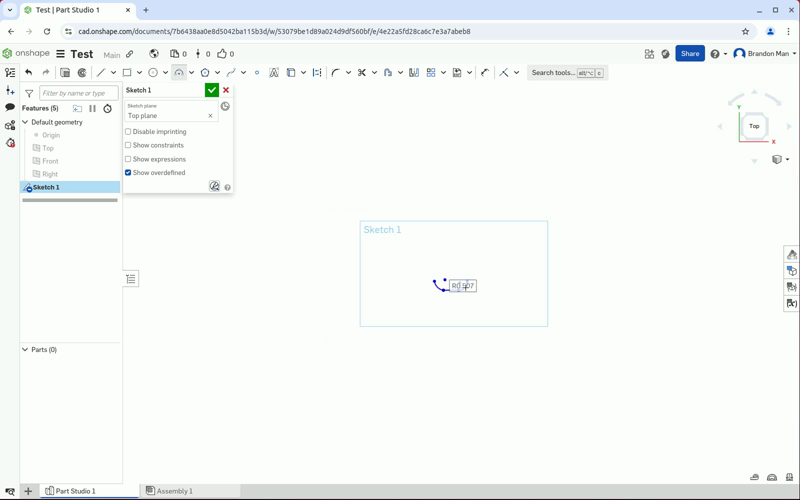
scroll(-6)
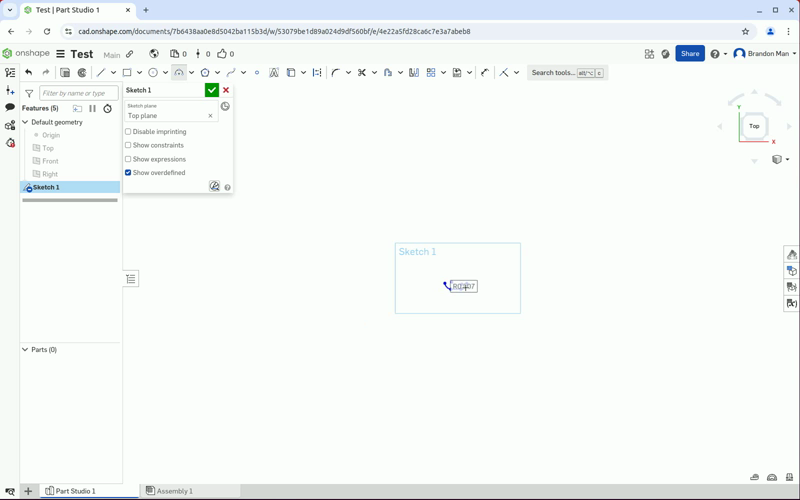
scroll(-6)
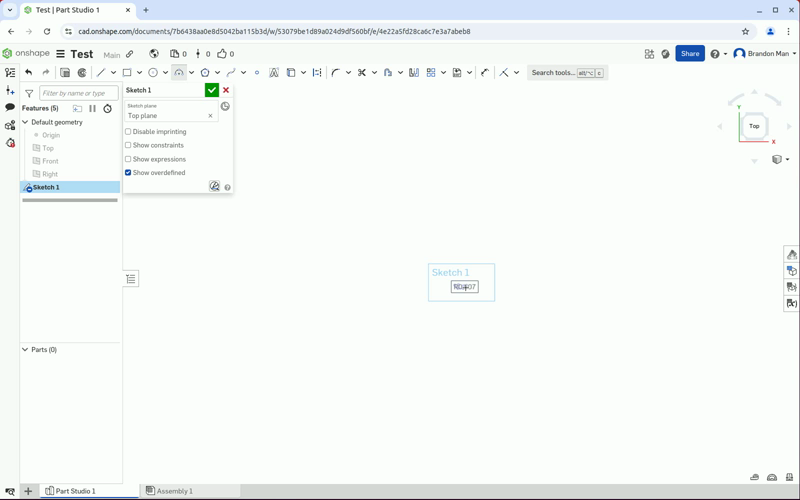
key_up(shift)
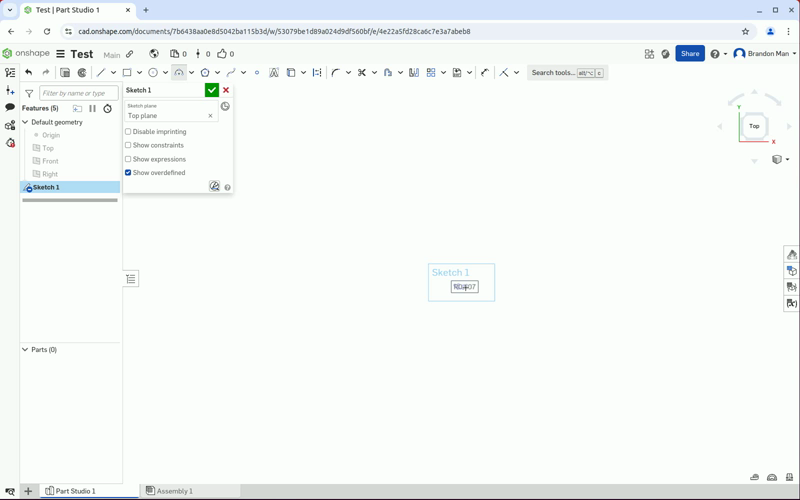
key(esc)
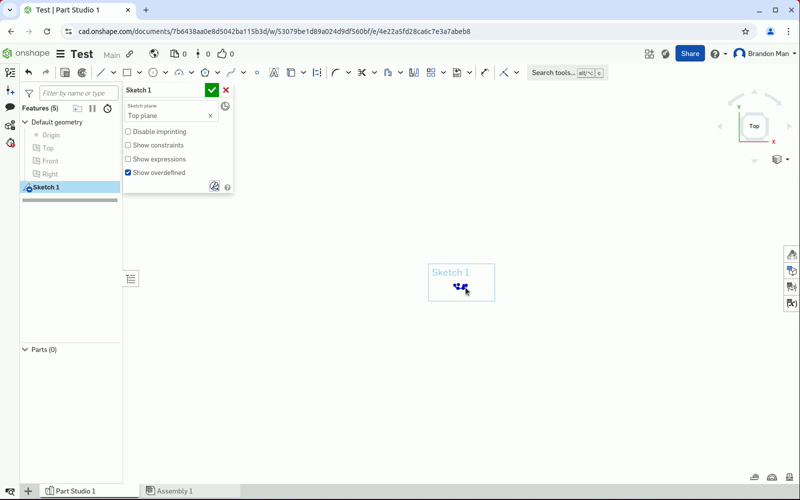
key(l)
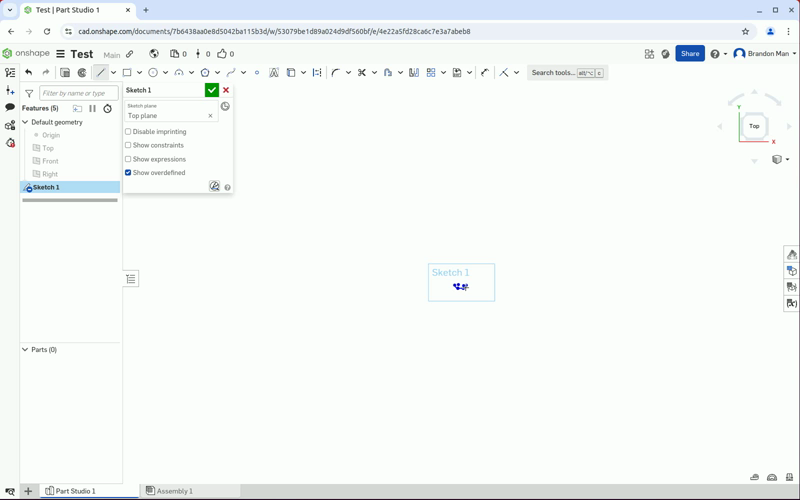
mouse_move(466, 285)
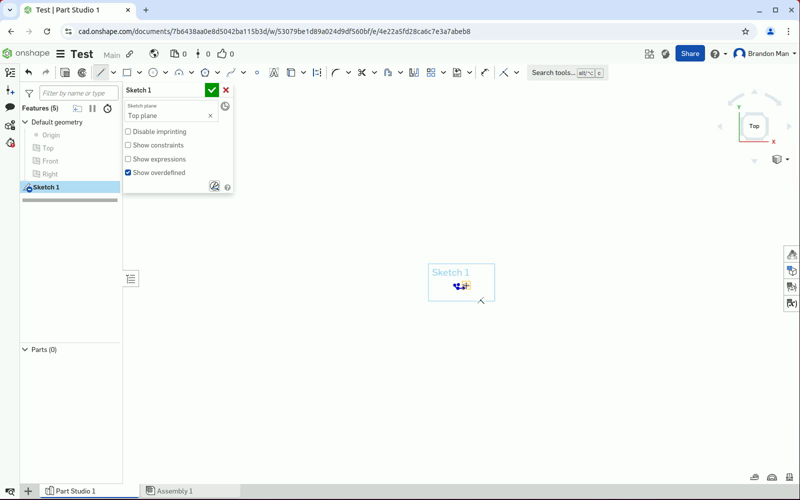
scroll(6)
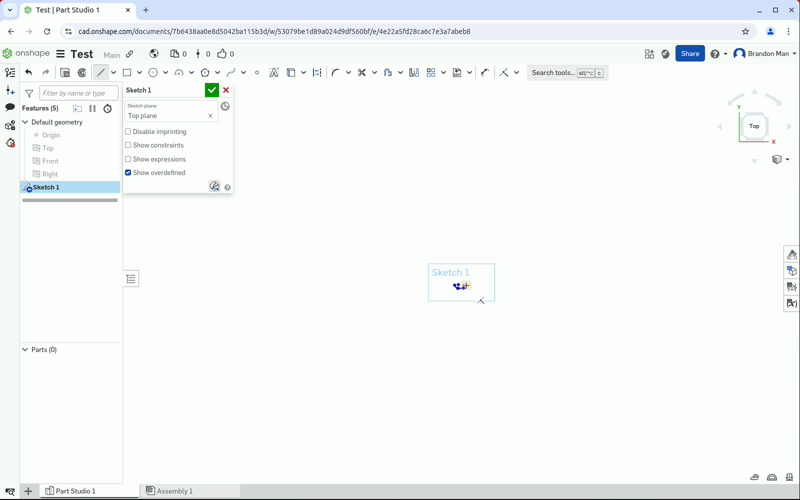
scroll(6)
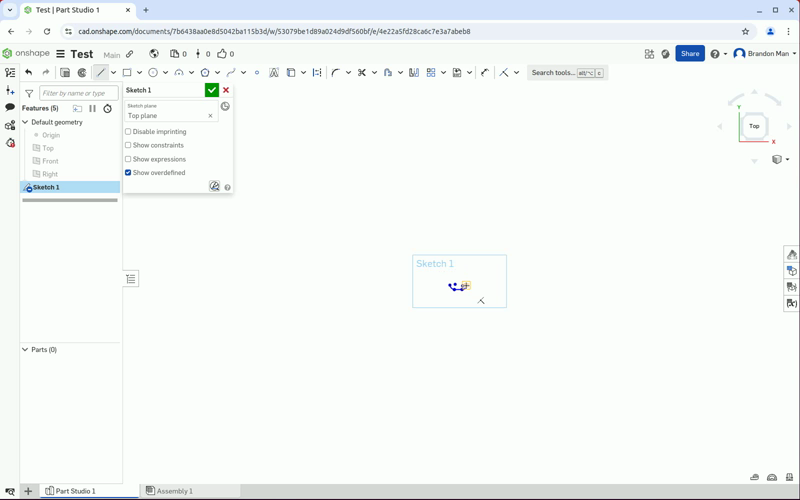
scroll(6)
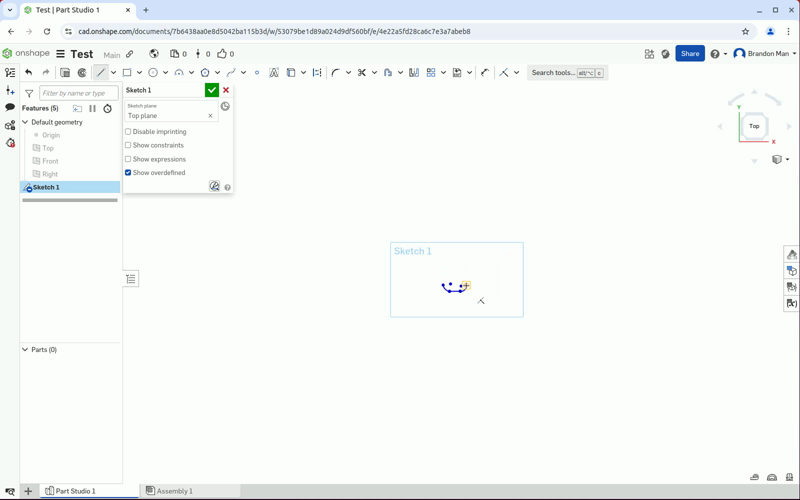
scroll(6)
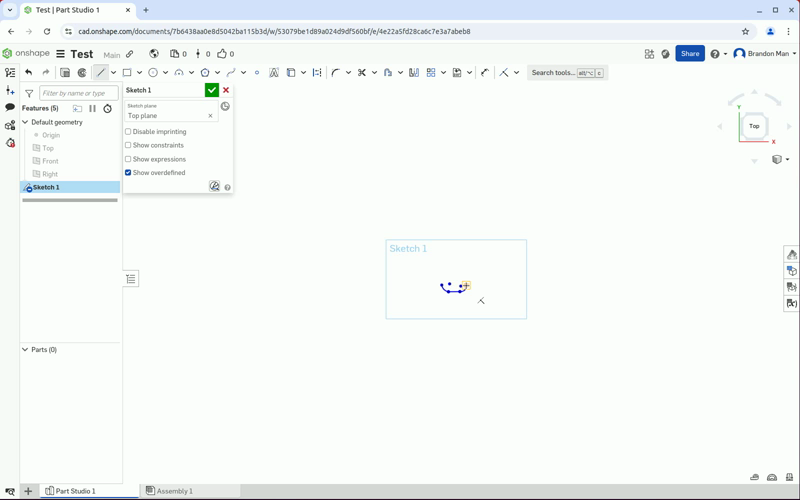
scroll(6)
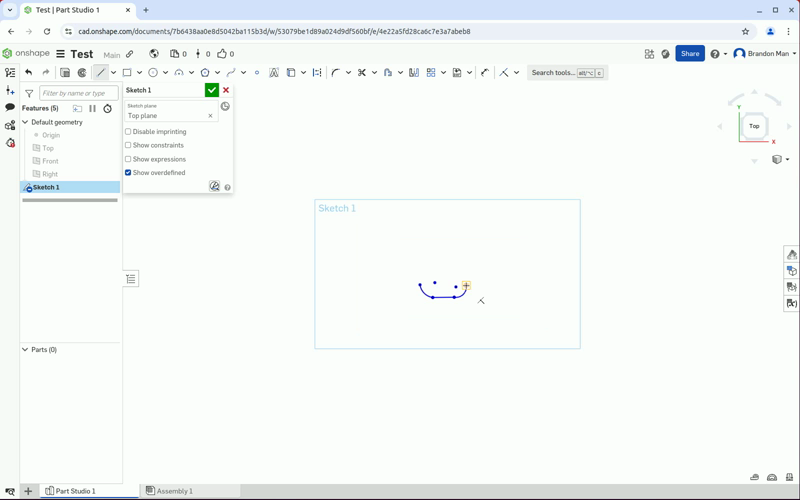
scroll(6)
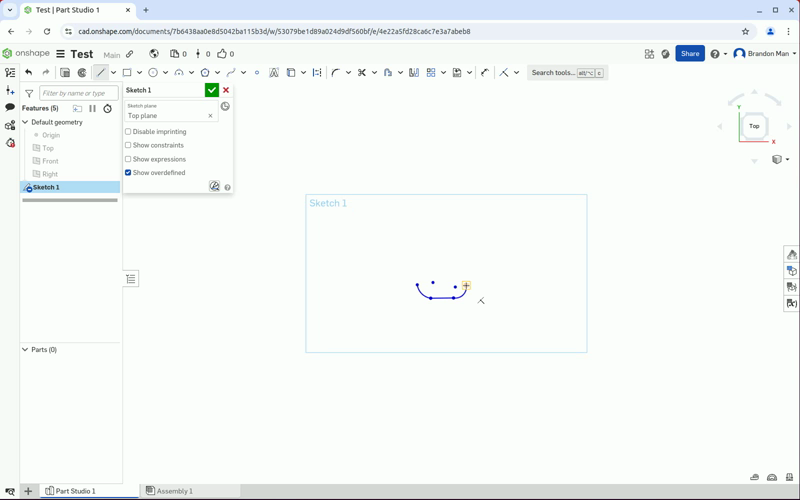
scroll(6)
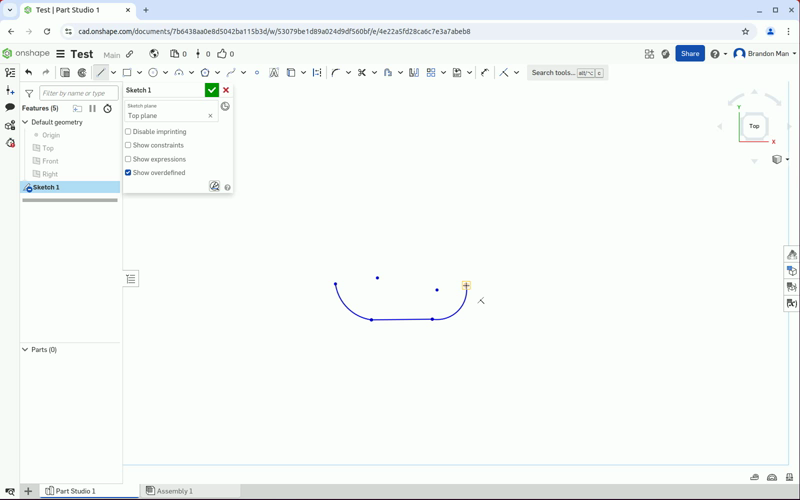
click(466, 285)
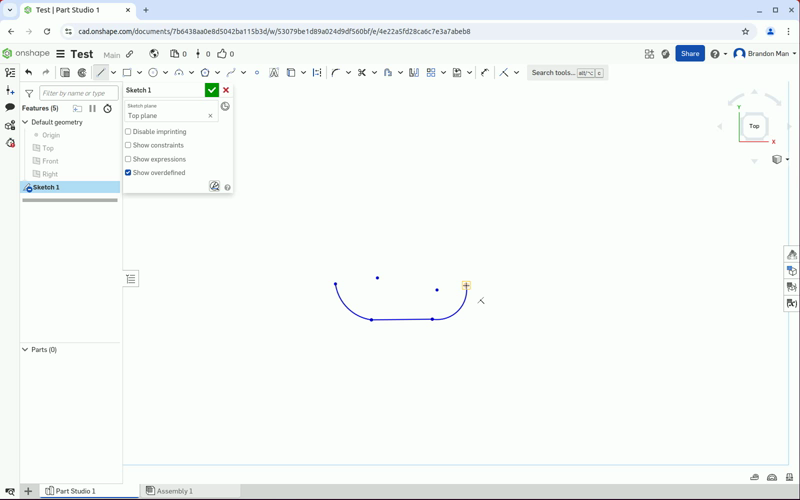
scroll(-6)
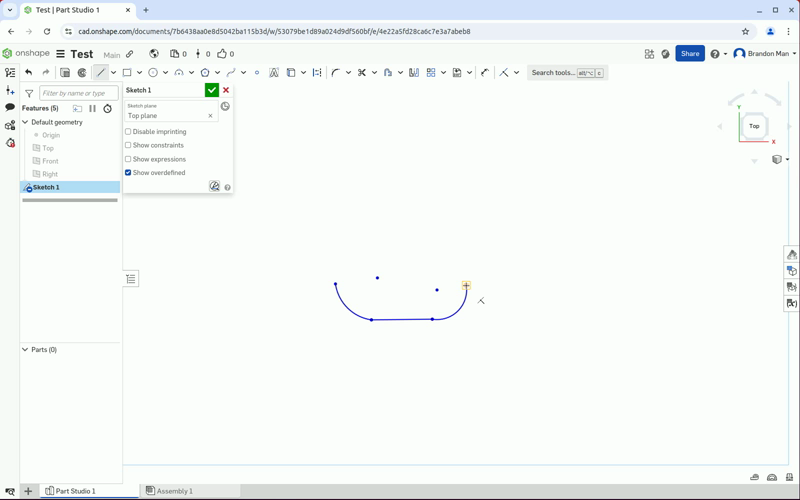
scroll(-6)
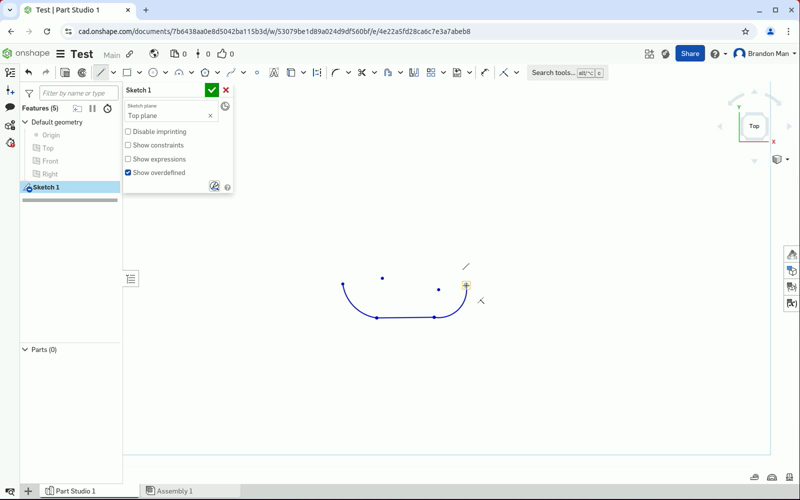
scroll(-6)
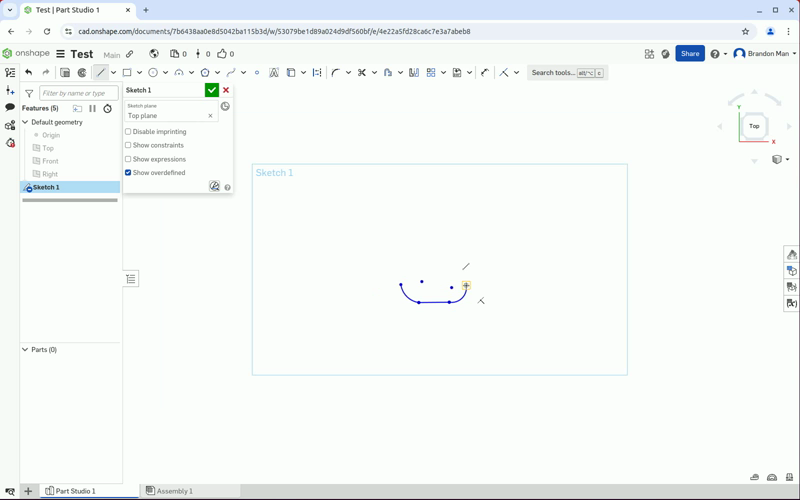
scroll(-6)
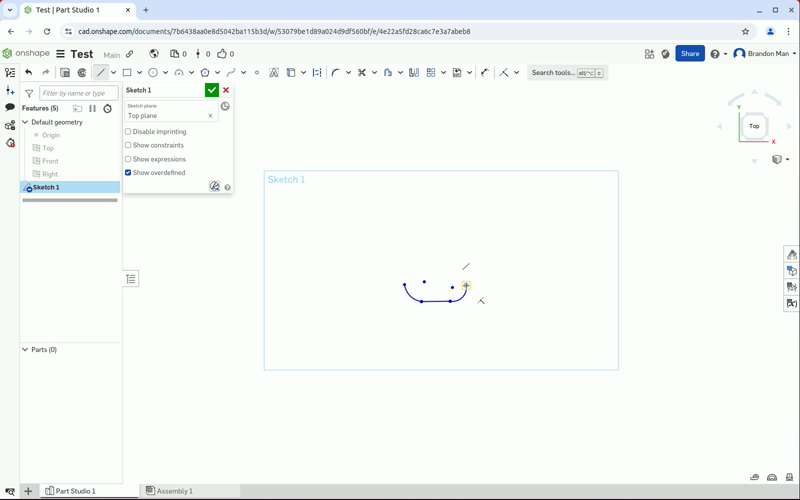
scroll(-6)
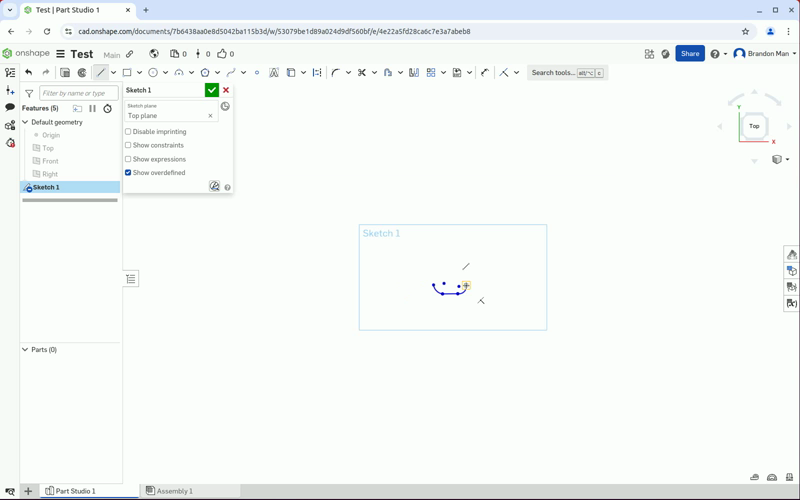
scroll(-6)
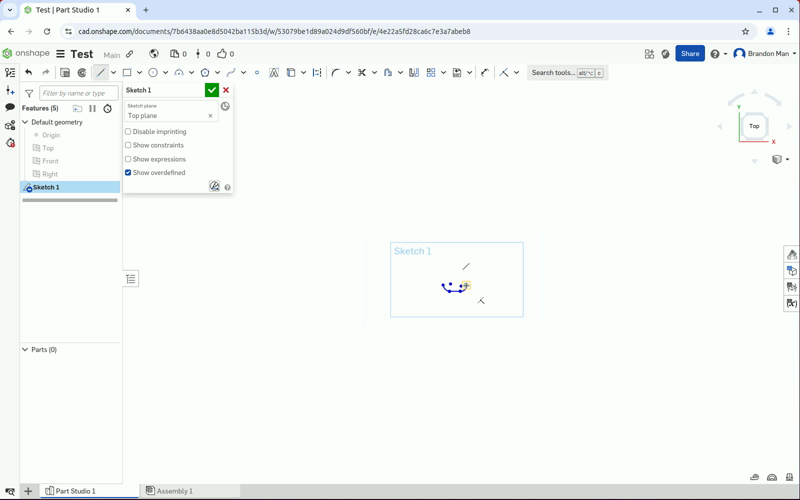
scroll(-6)
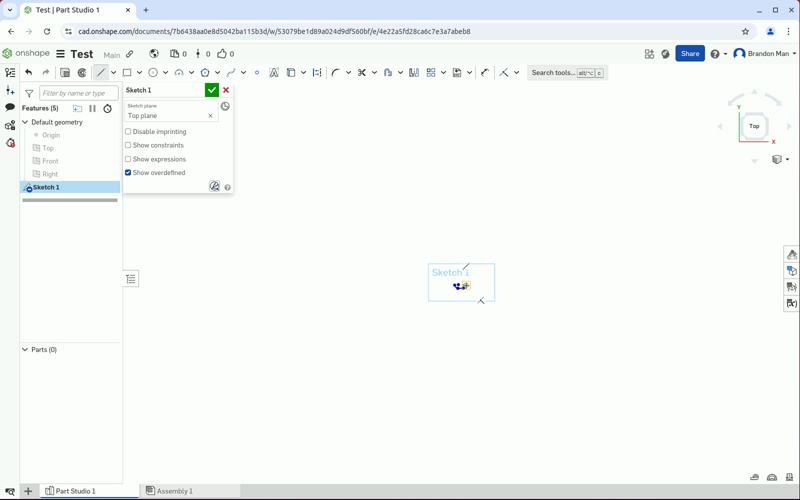
key_down(shift)
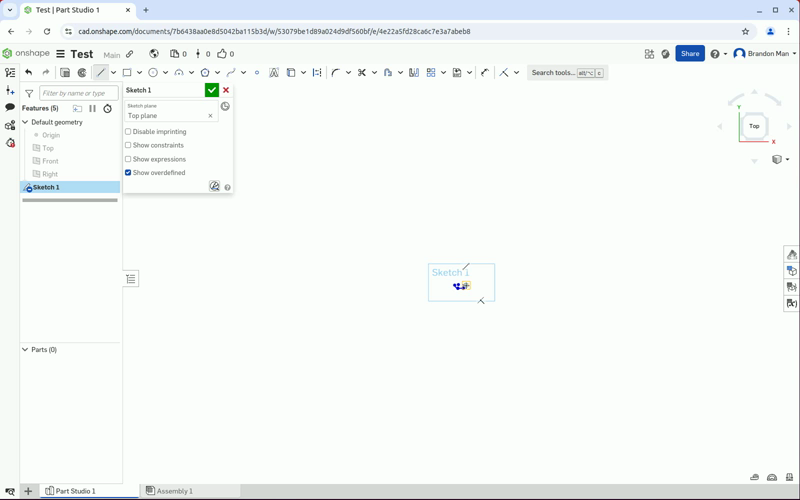
mouse_move(496, 285)
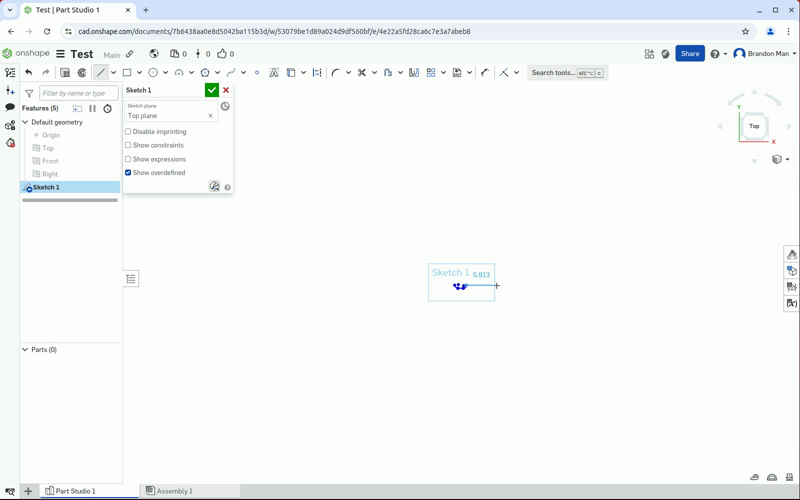
mouse_move(466, 279)
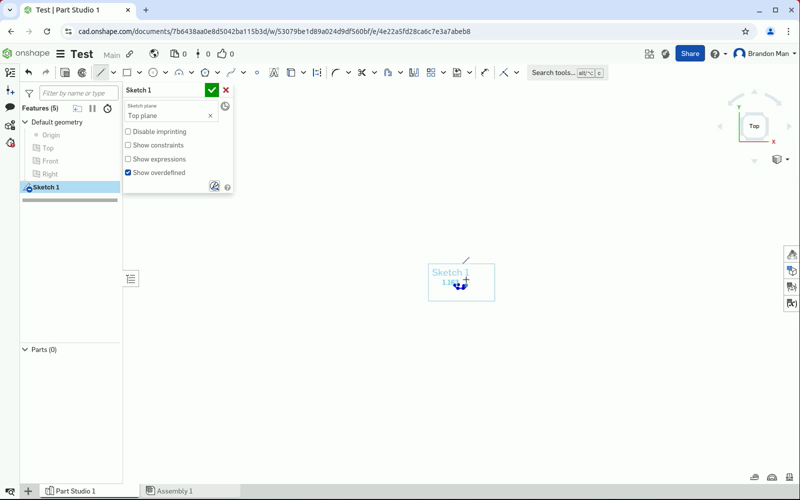
scroll(6)
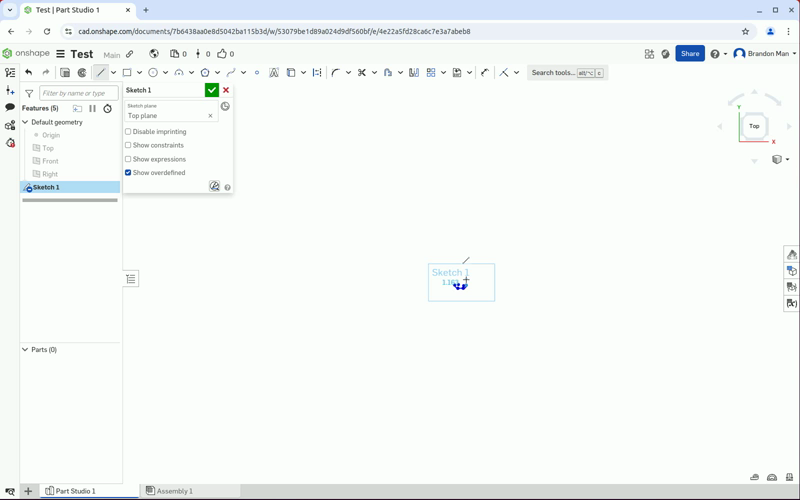
scroll(6)
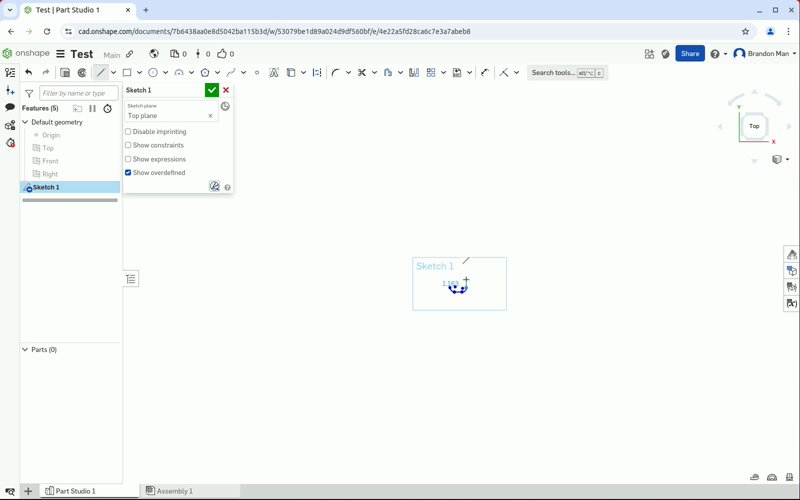
scroll(6)
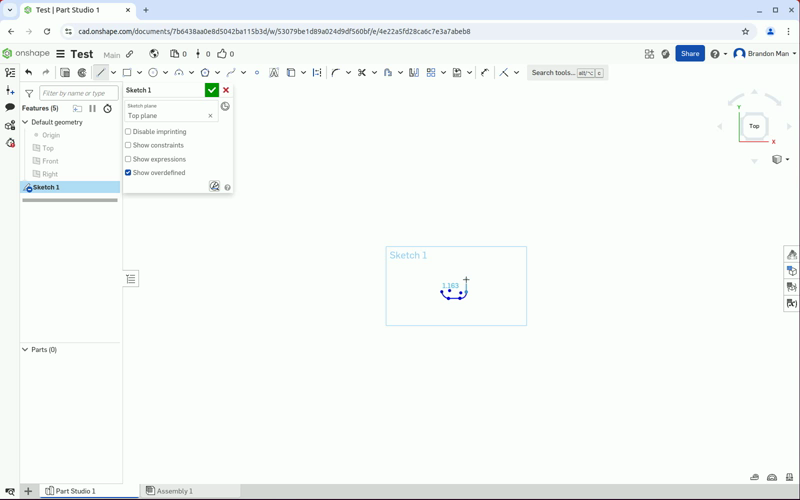
scroll(6)
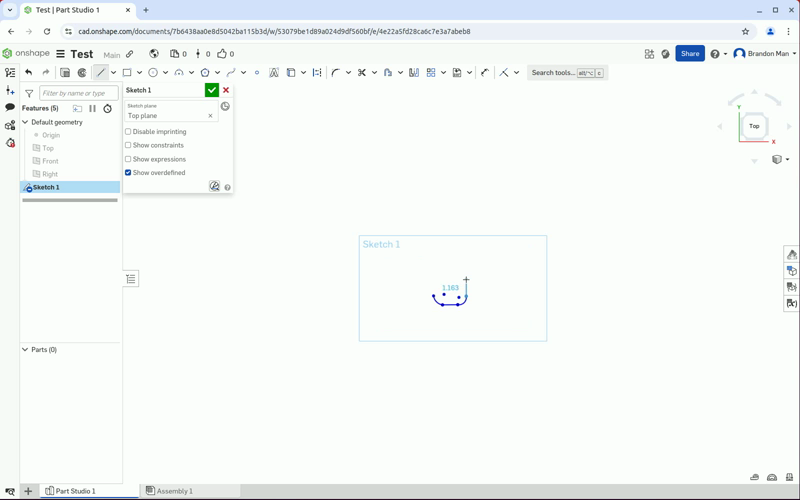
scroll(6)
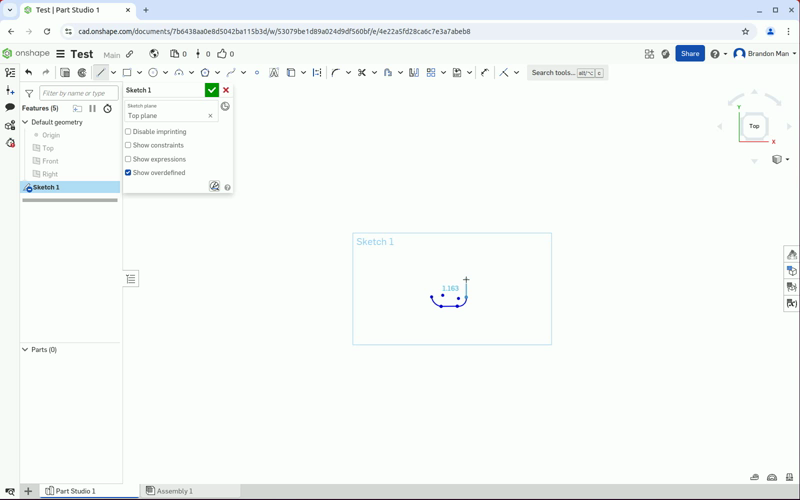
scroll(6)
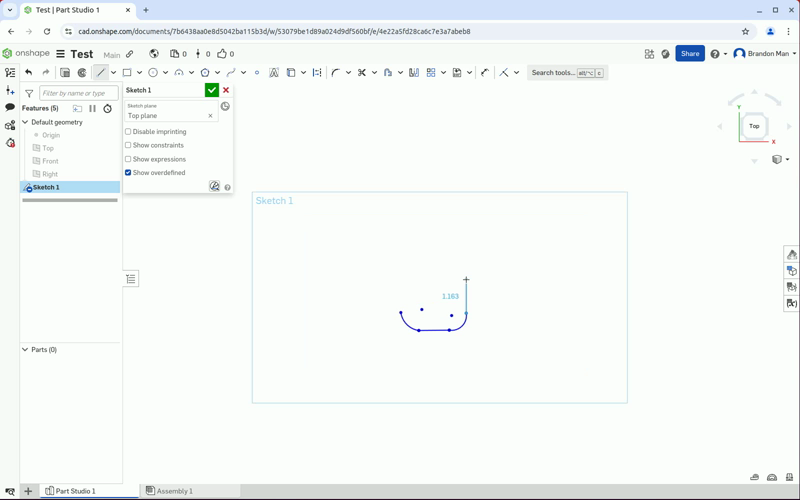
scroll(6)
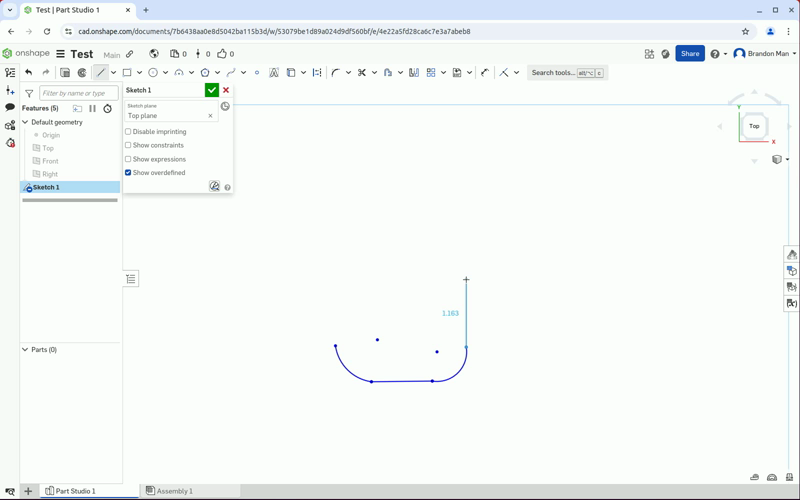
click(466, 279)
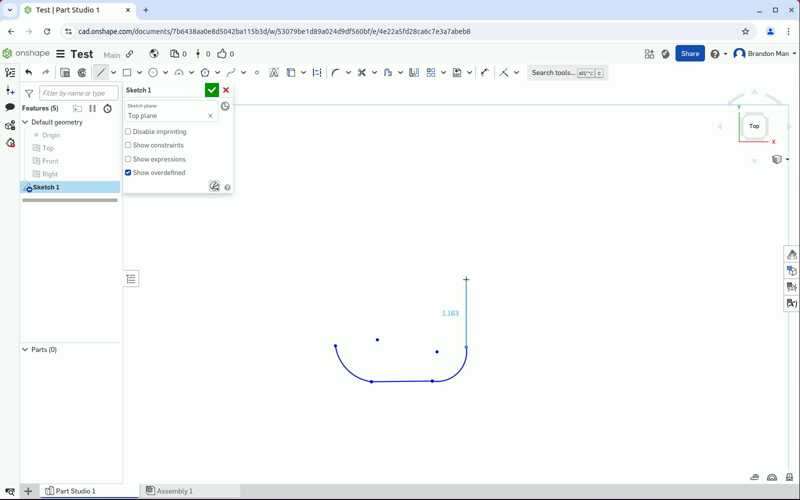
scroll(-6)
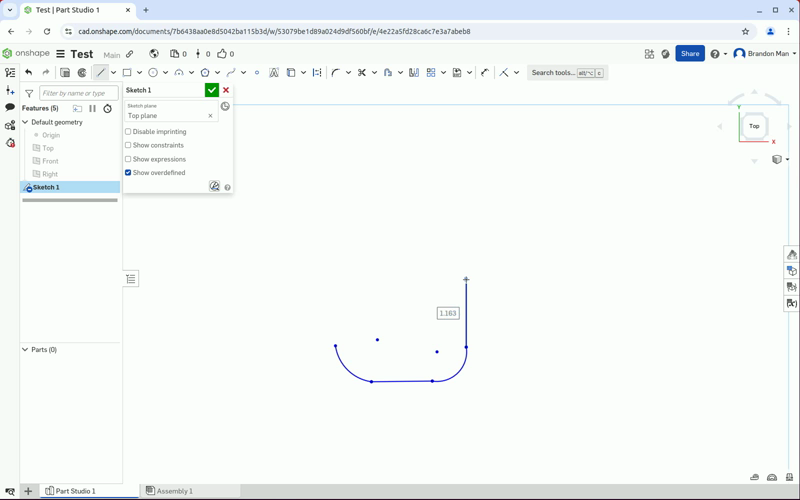
scroll(-6)
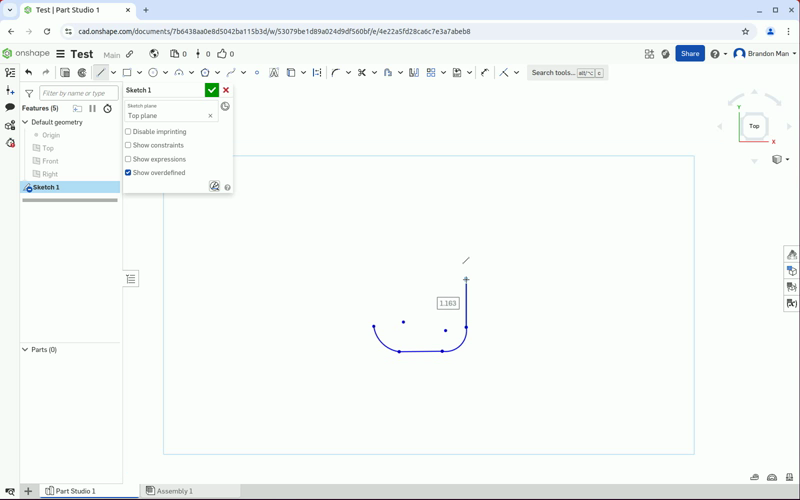
scroll(-6)
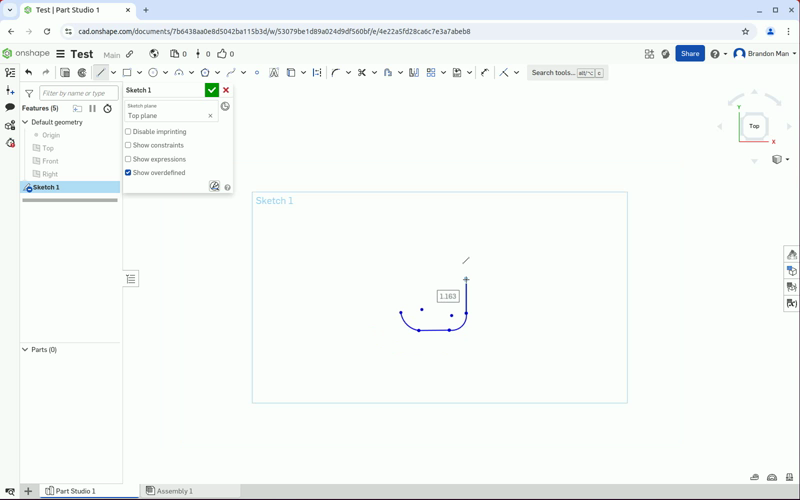
scroll(-6)
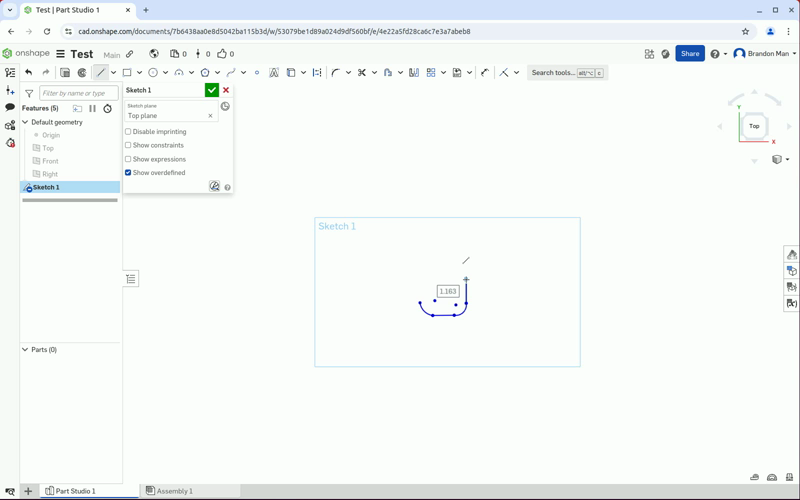
scroll(-6)
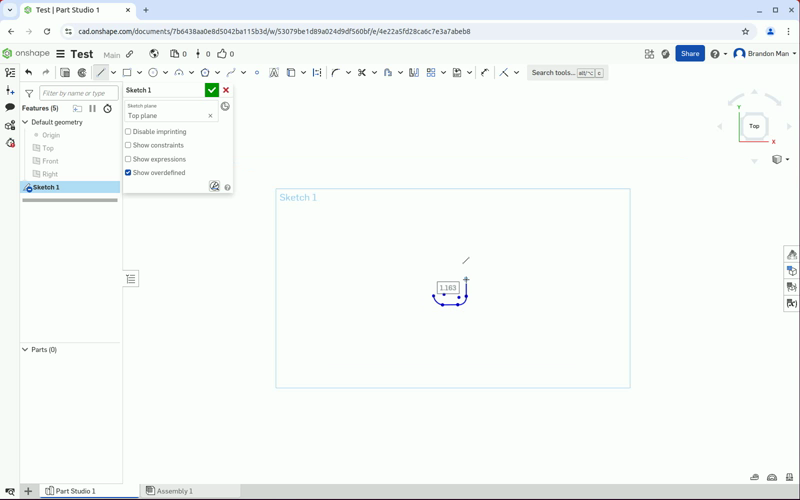
scroll(-6)
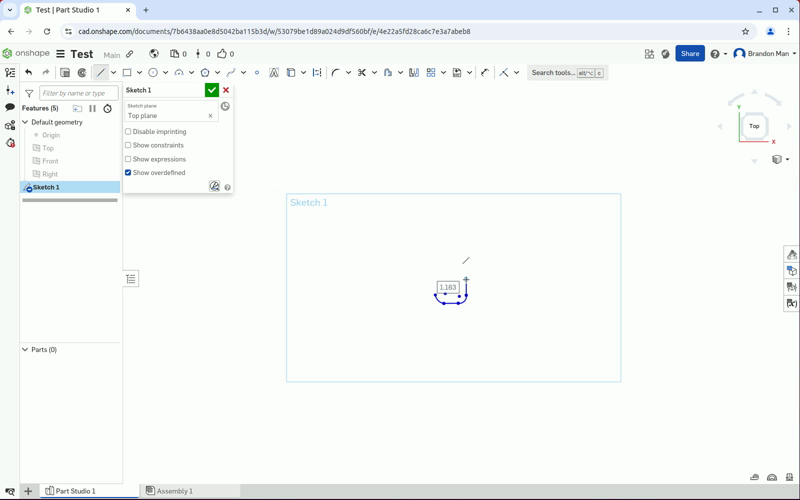
scroll(-6)
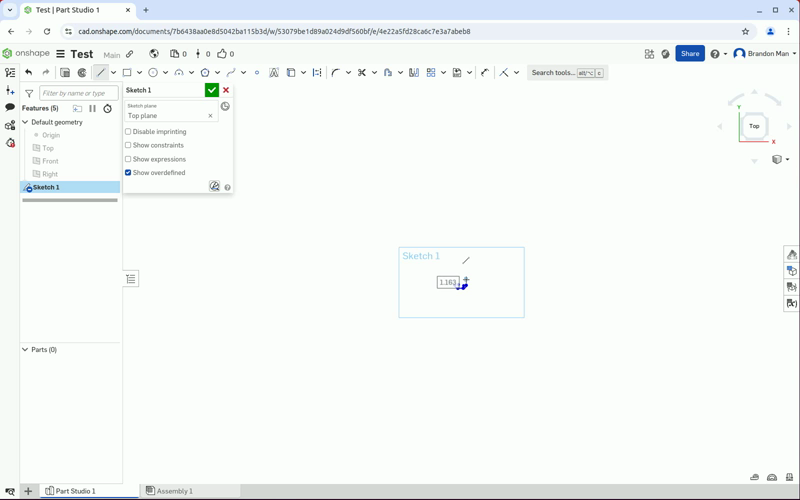
key_up(shift)
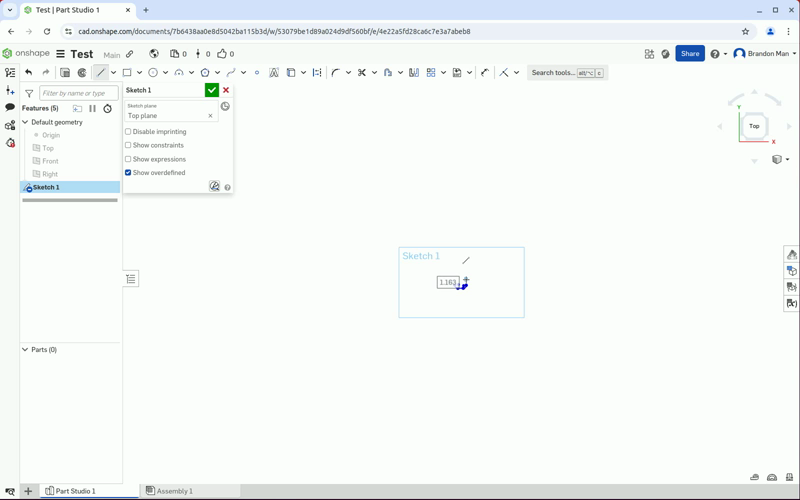
key(esc)
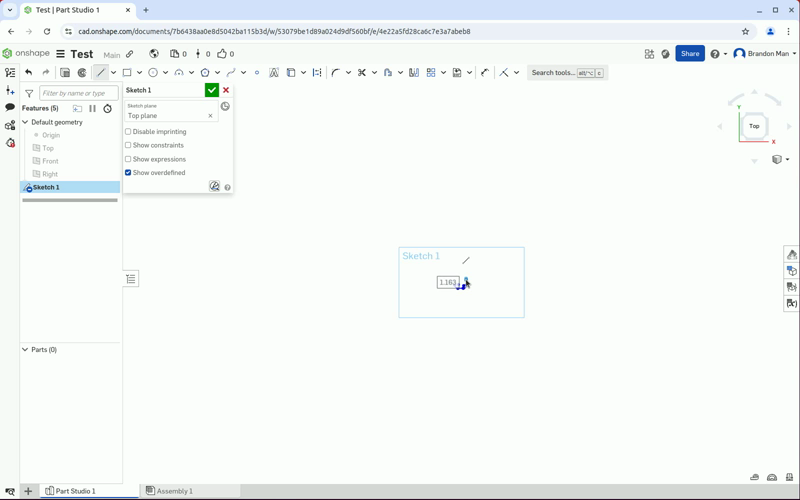
key(a)
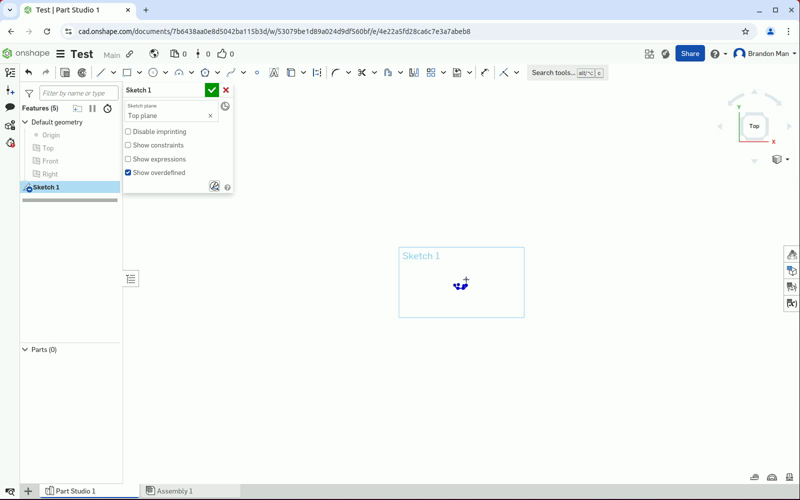
mouse_move(466, 279)
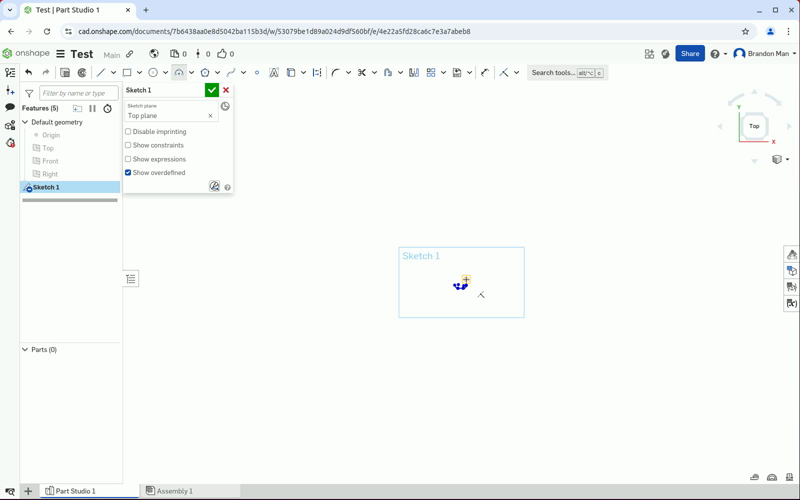
click(466, 279)
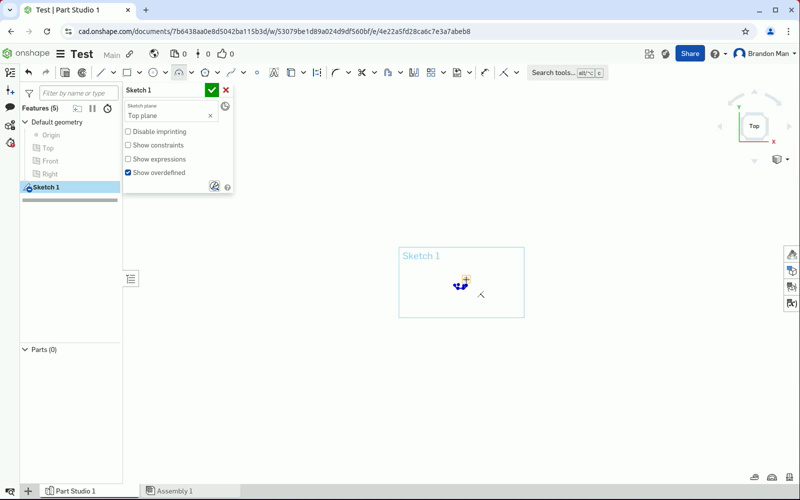
key_down(shift)
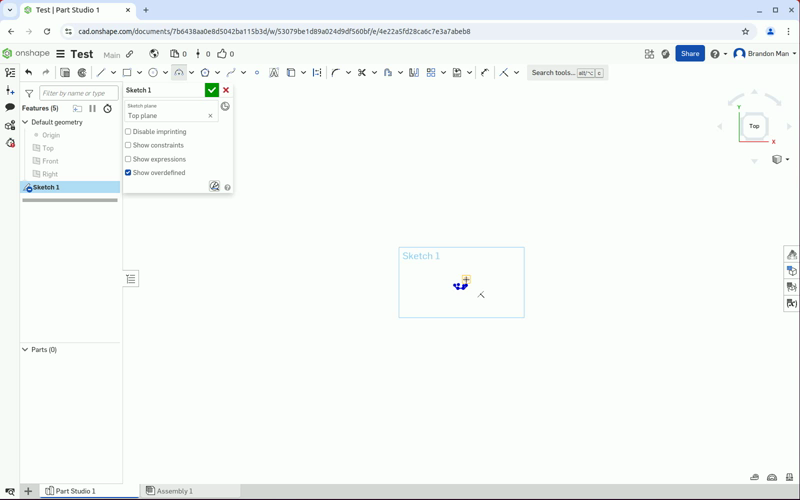
mouse_move(463, 276)
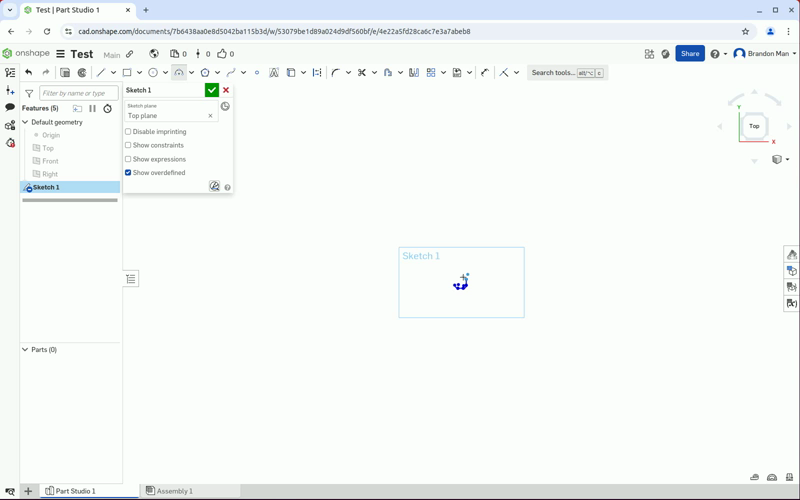
scroll(6)
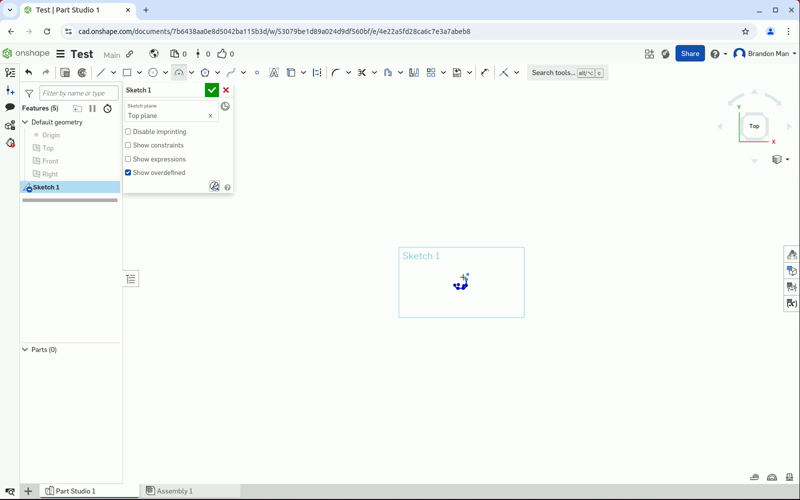
scroll(6)
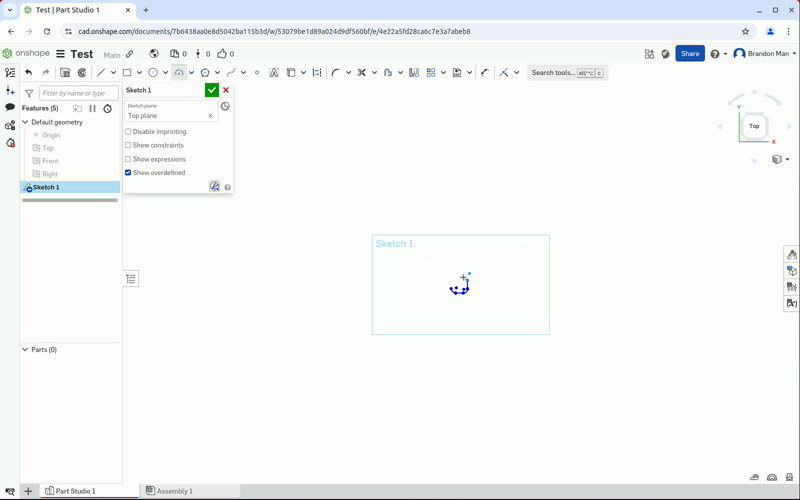
scroll(6)
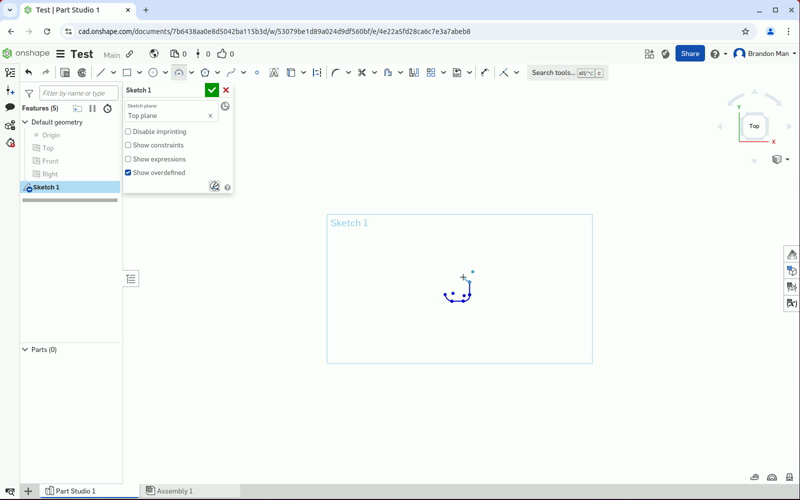
scroll(6)
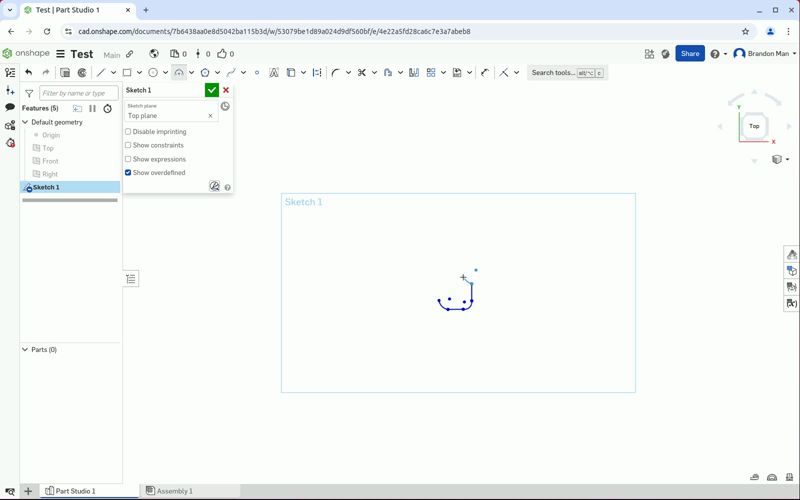
scroll(6)
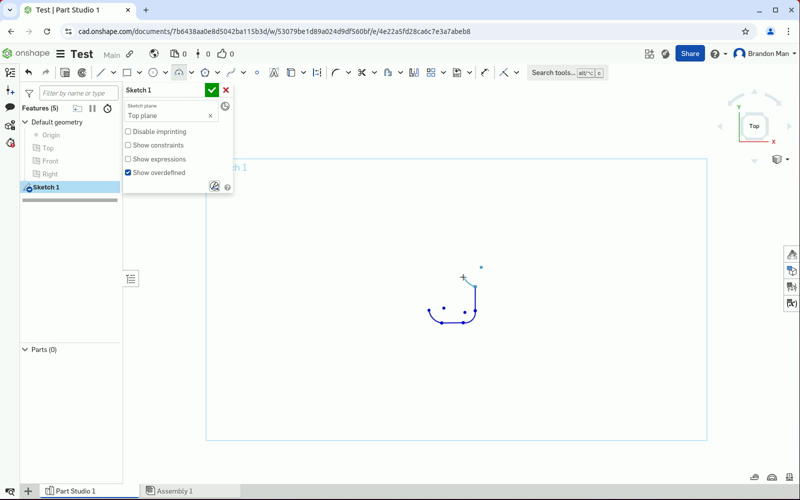
scroll(6)
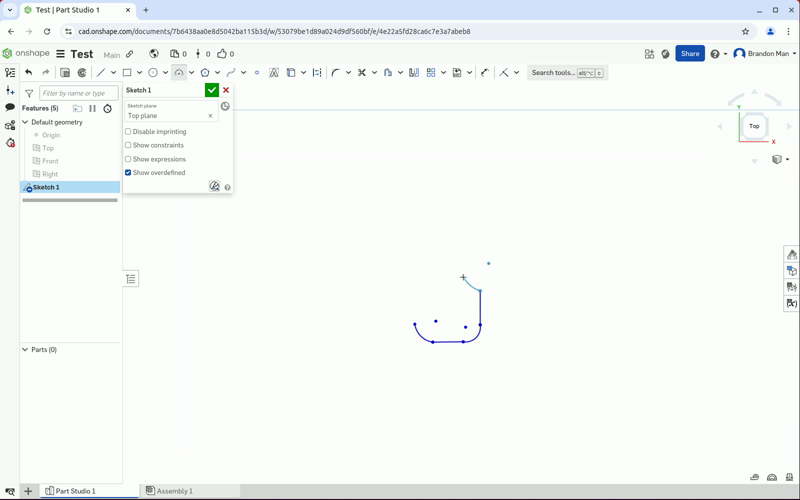
scroll(6)
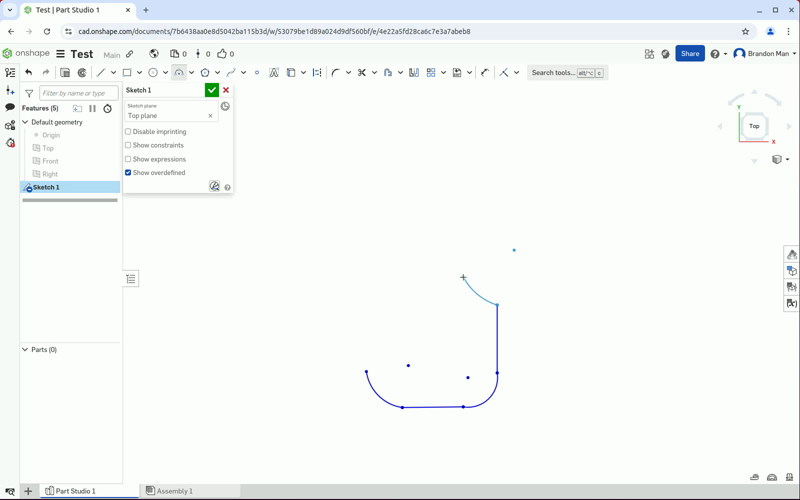
click(463, 276)
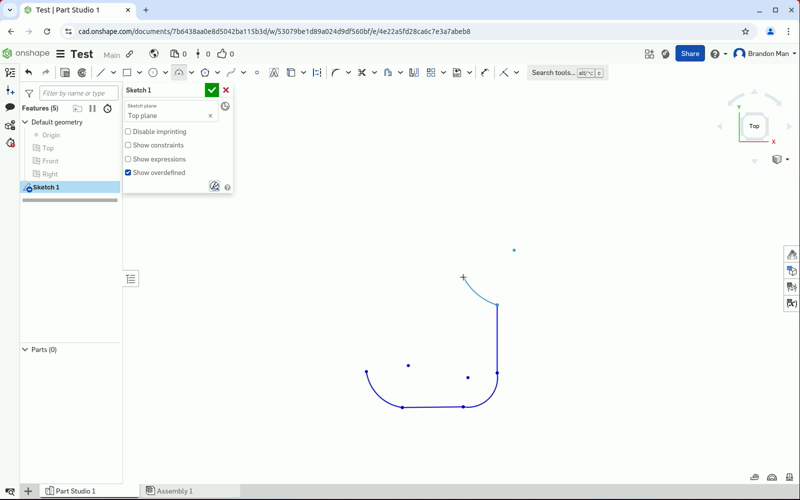
scroll(-6)
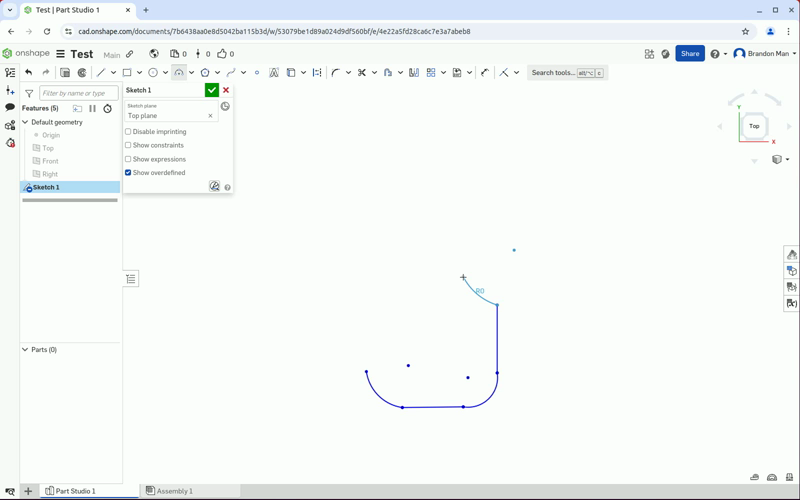
scroll(-6)
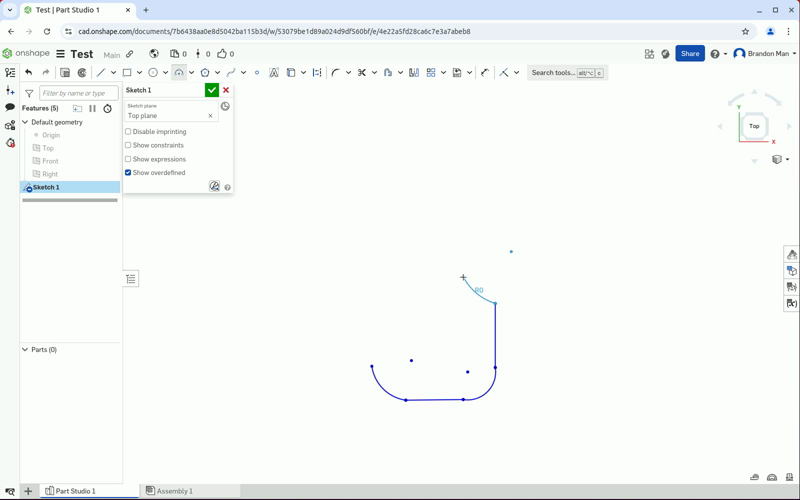
scroll(-6)
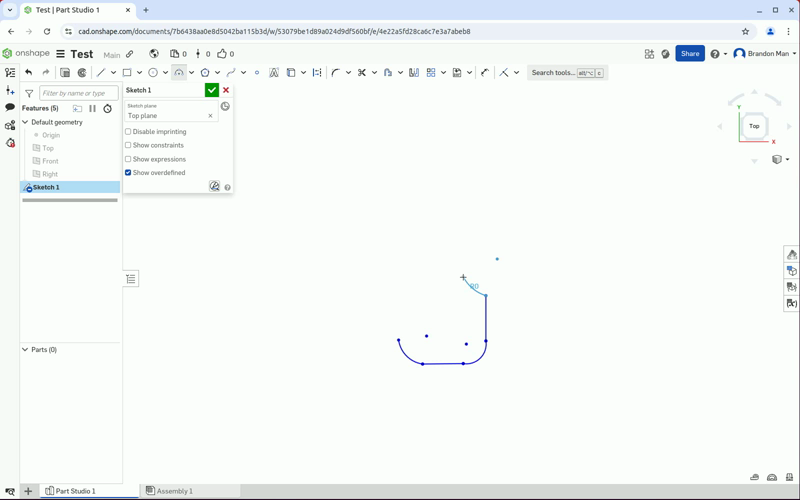
scroll(-6)
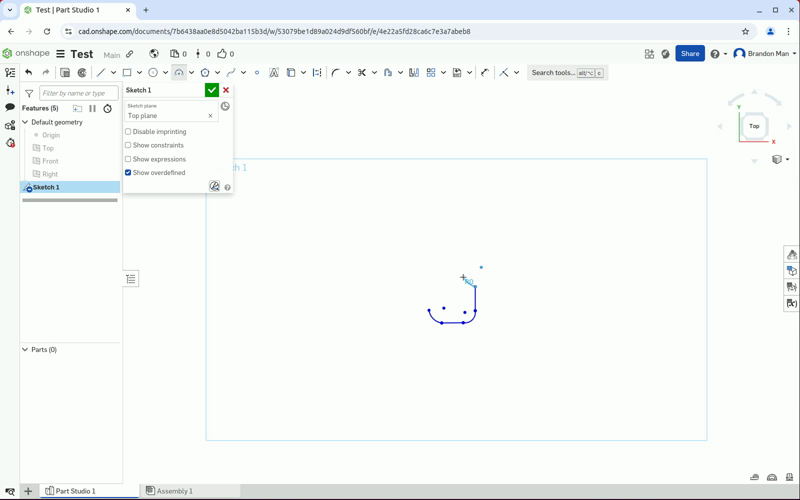
scroll(-6)
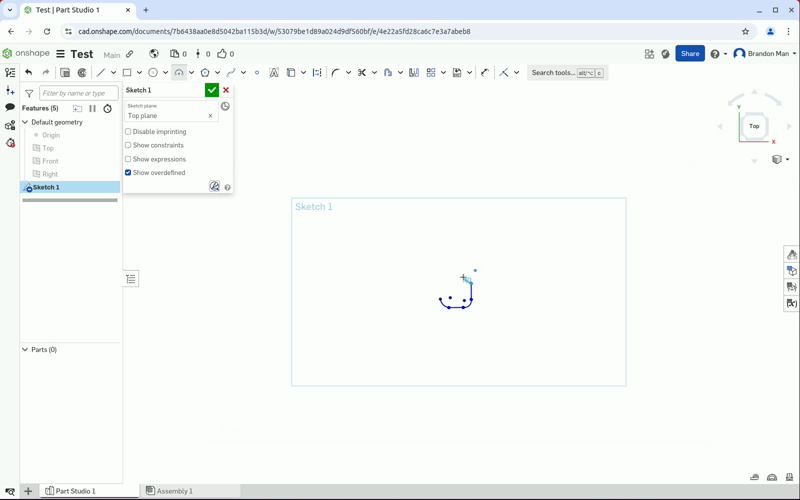
scroll(-6)
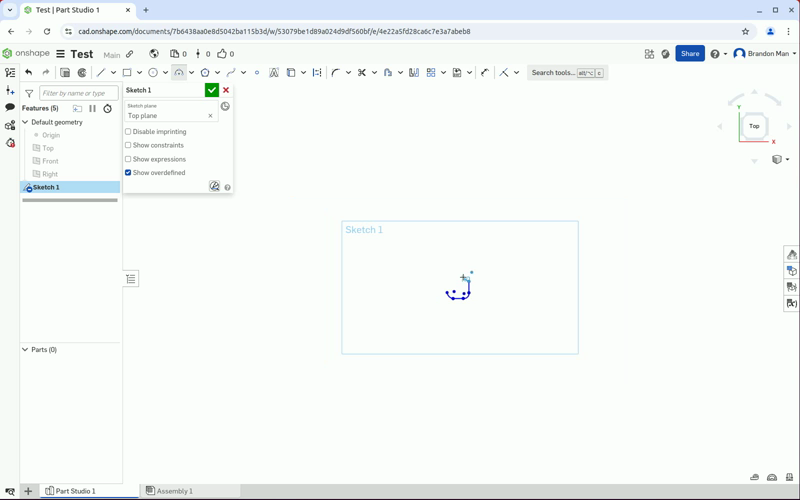
scroll(-6)
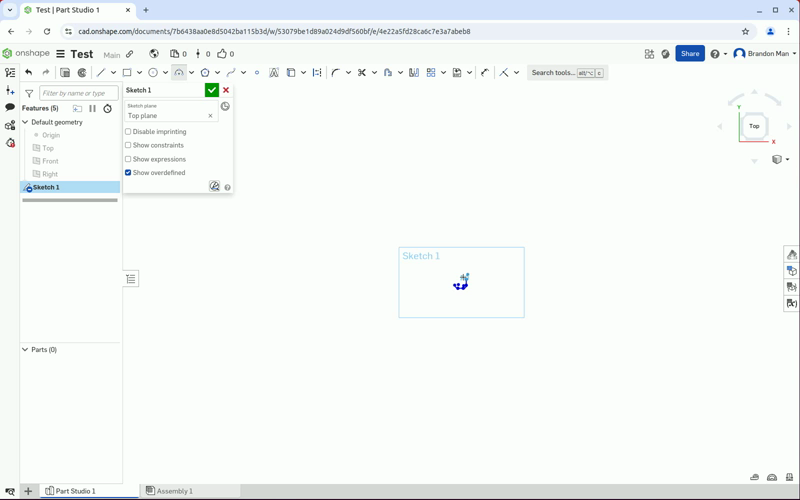
mouse_move(465, 277)
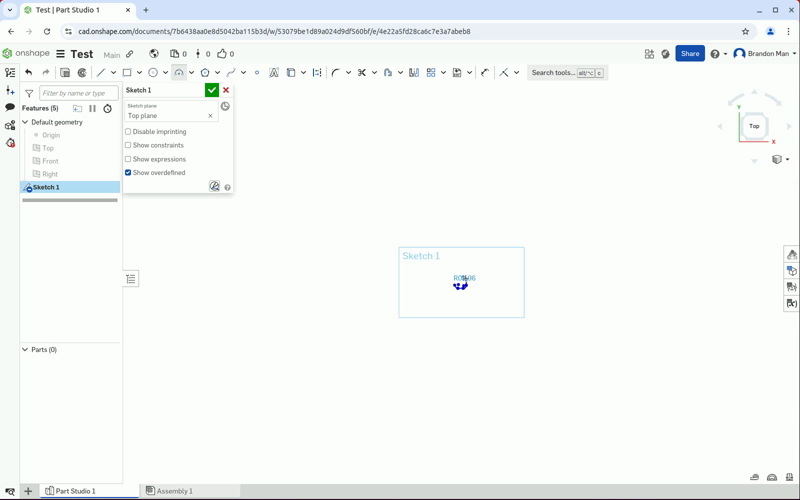
scroll(6)
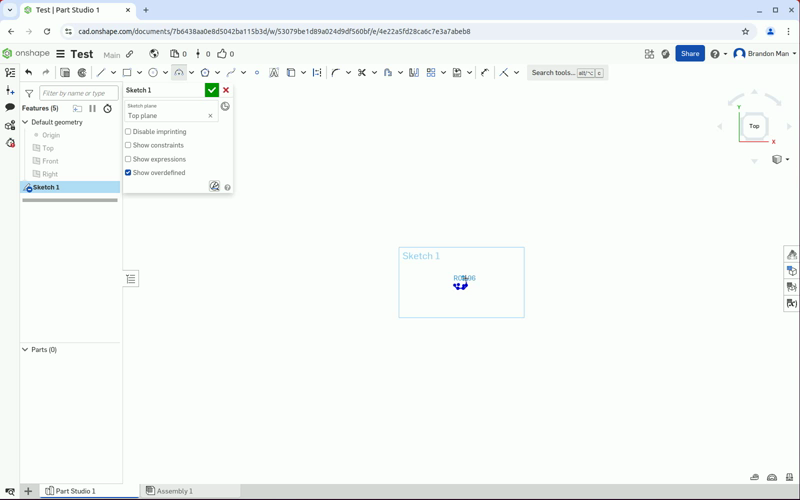
scroll(6)
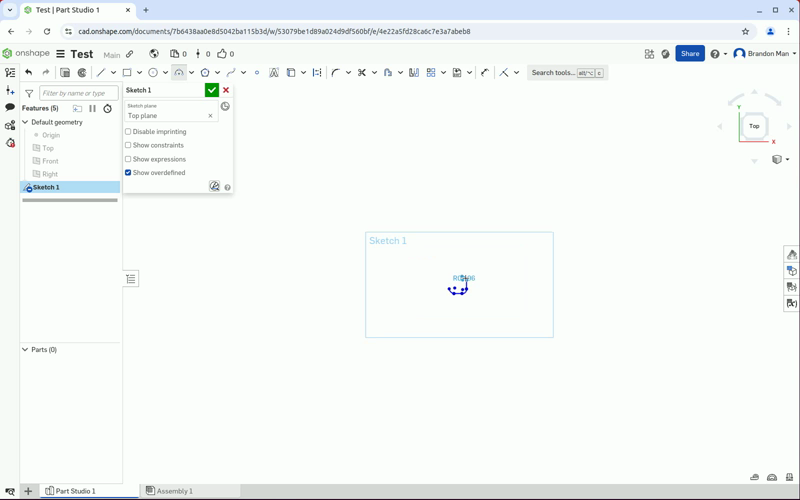
scroll(6)
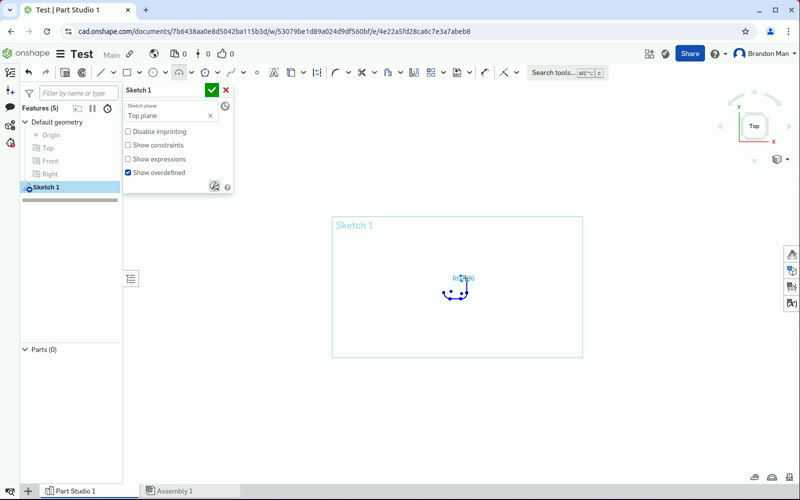
scroll(6)
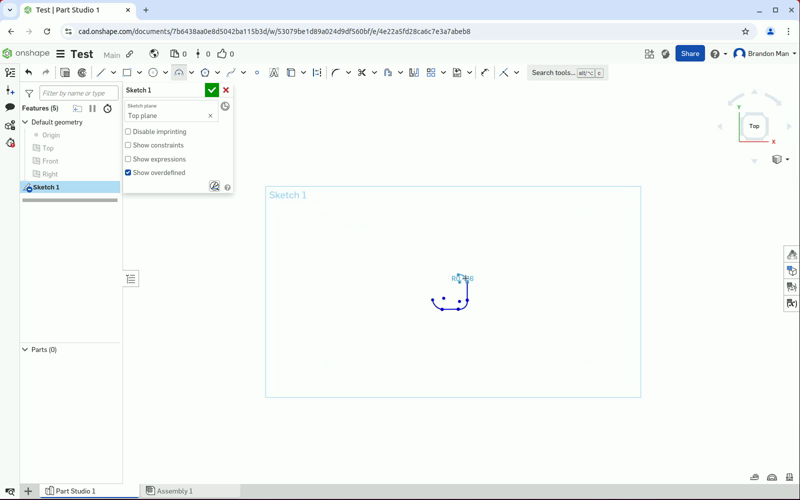
scroll(6)
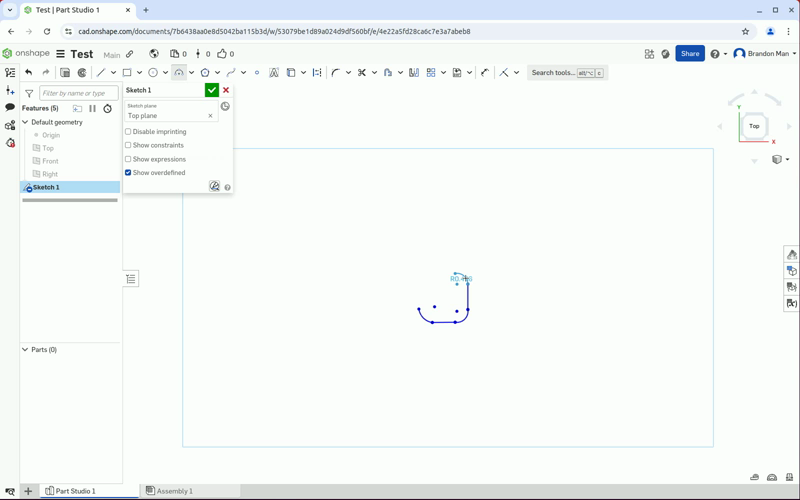
scroll(6)
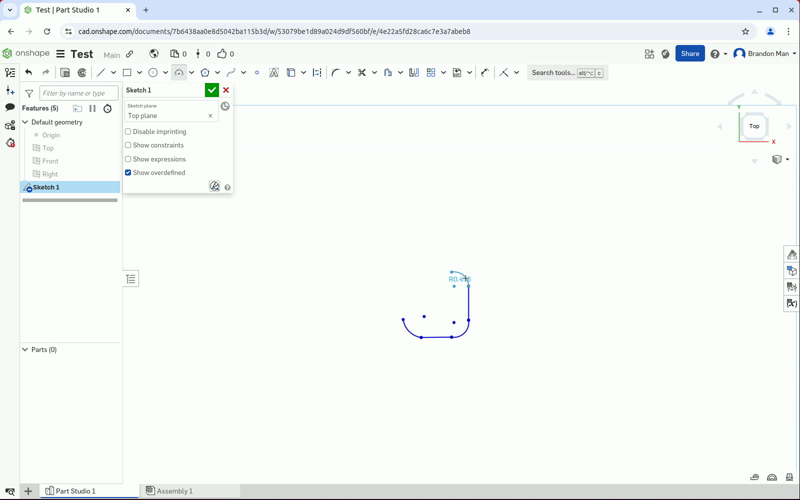
scroll(6)
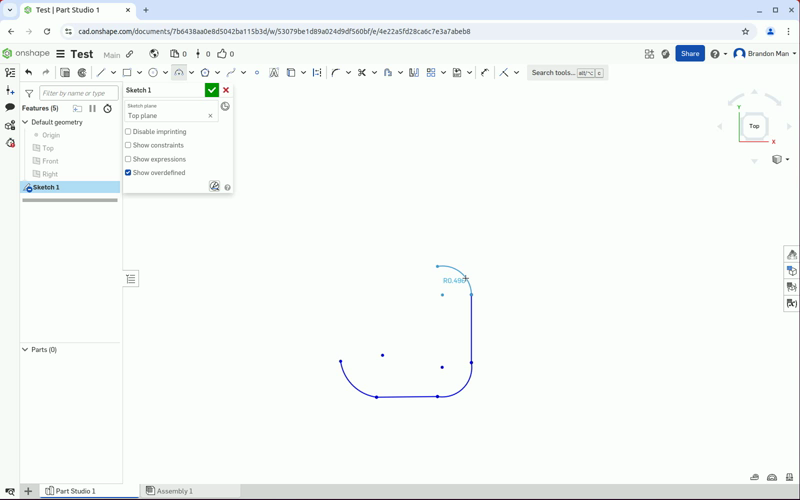
click(465, 277)
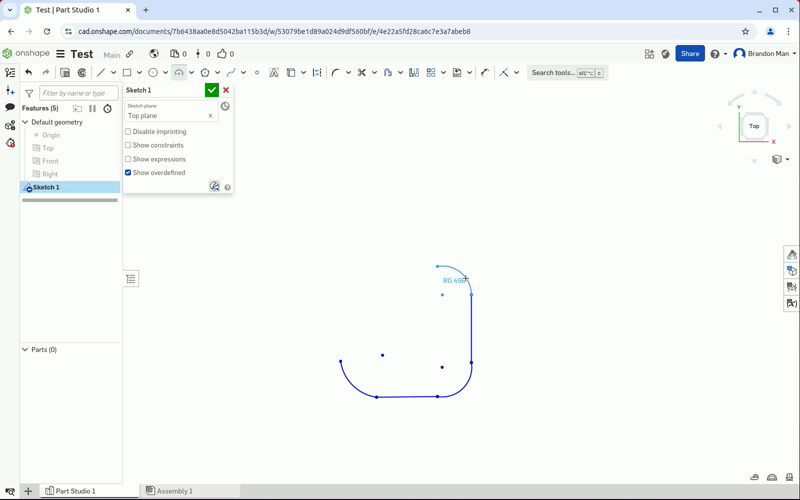
scroll(-6)
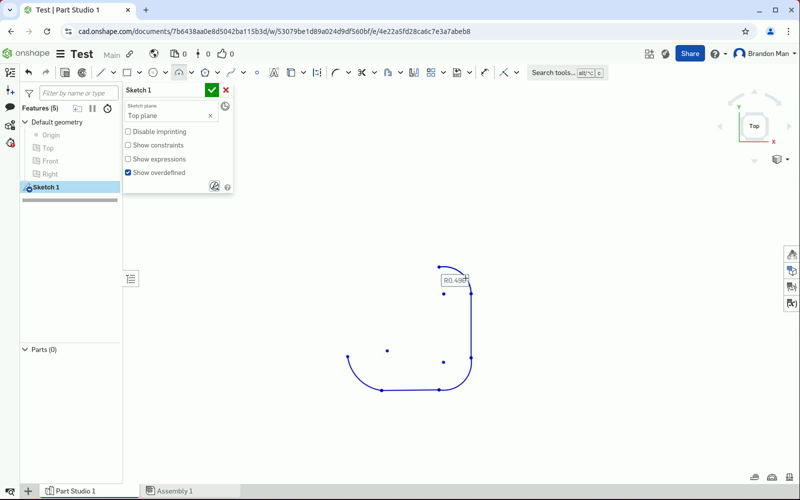
scroll(-6)
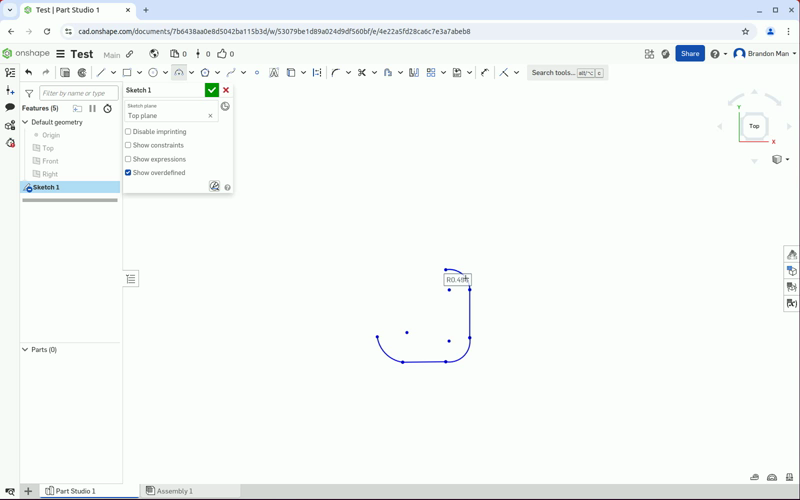
scroll(-6)
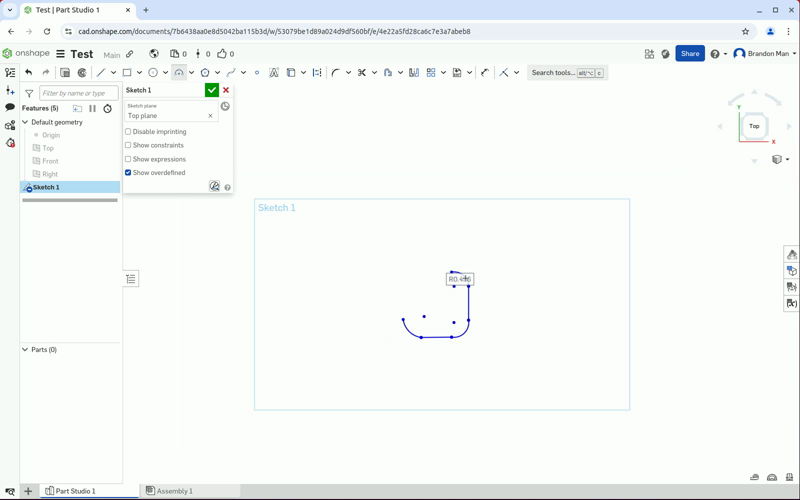
scroll(-6)
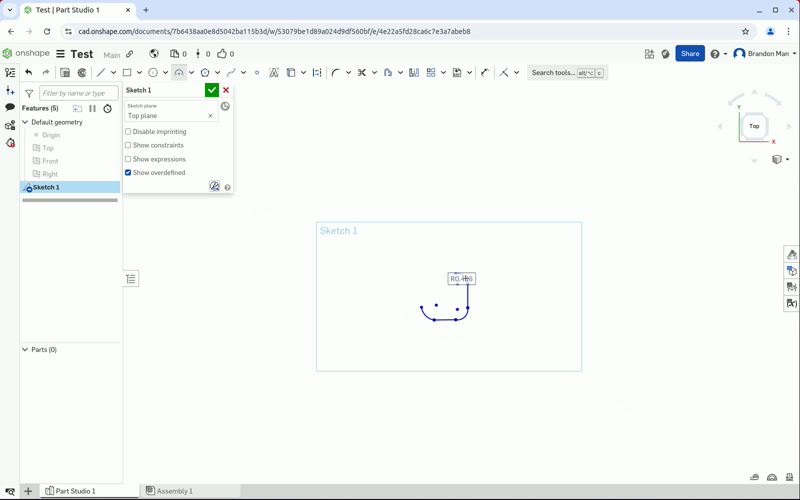
scroll(-6)
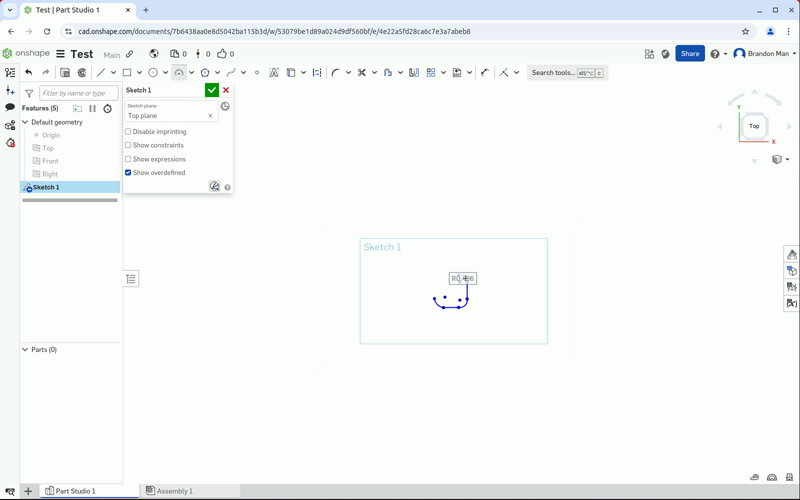
scroll(-6)
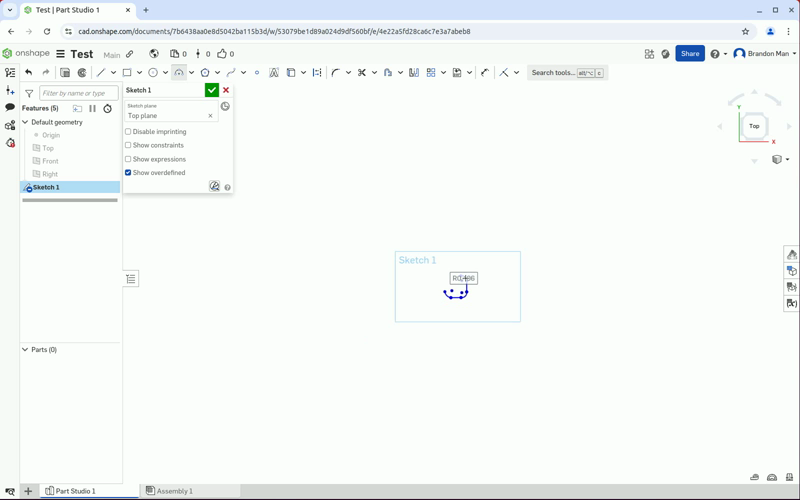
scroll(-6)
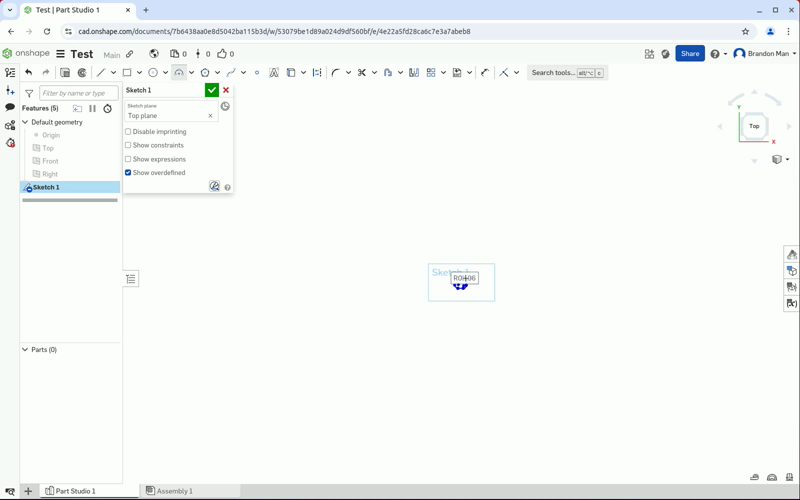
key_up(shift)
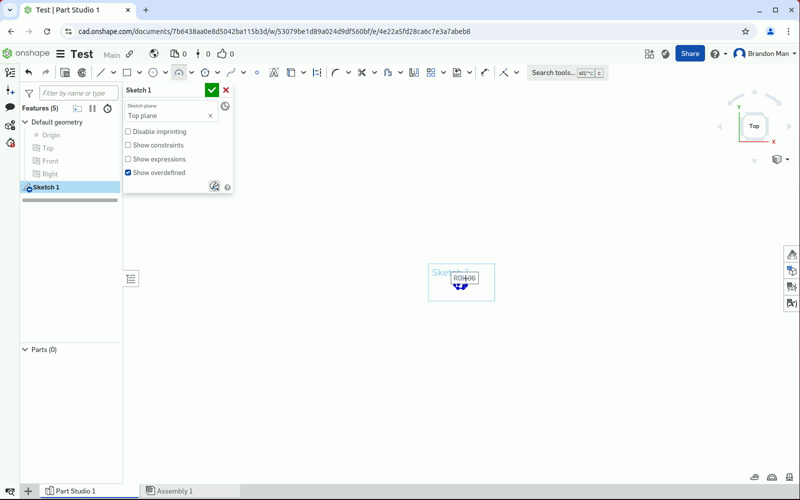
key(esc)
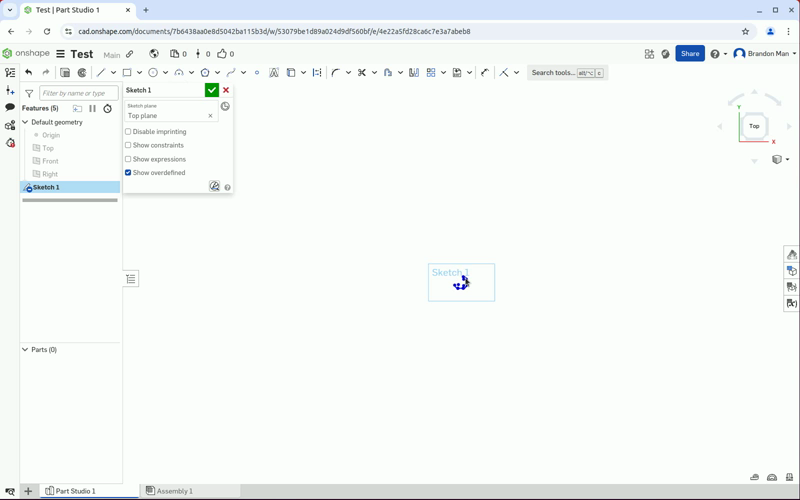
key(l)
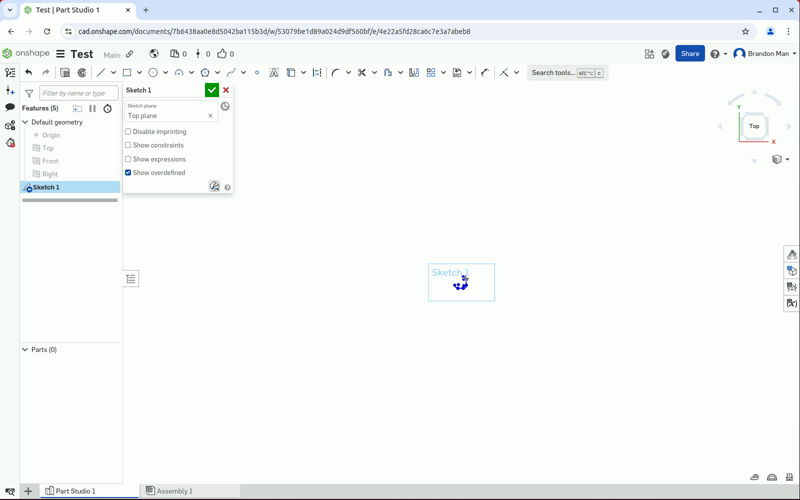
mouse_move(463, 276)
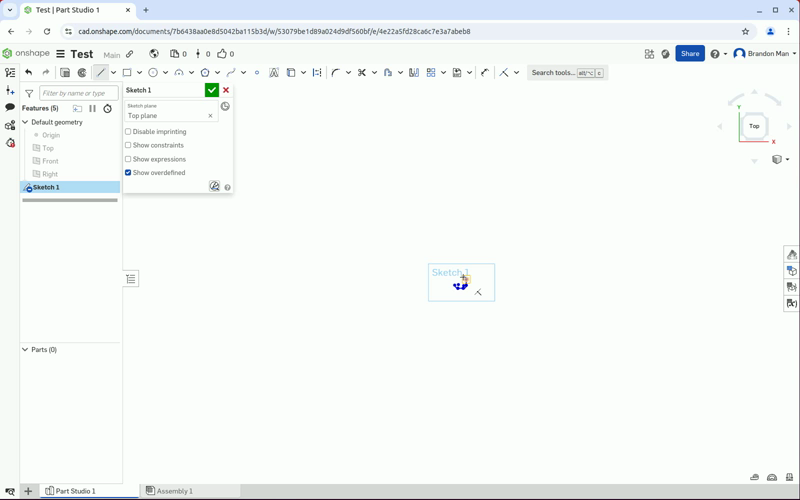
scroll(6)
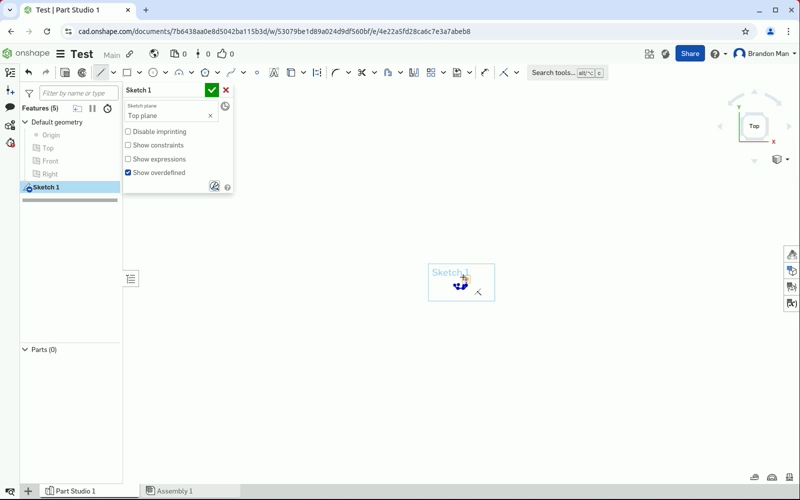
scroll(6)
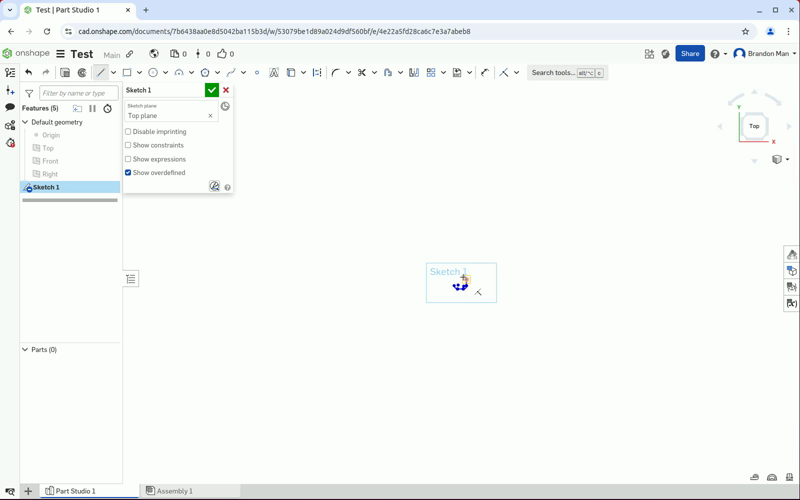
scroll(6)
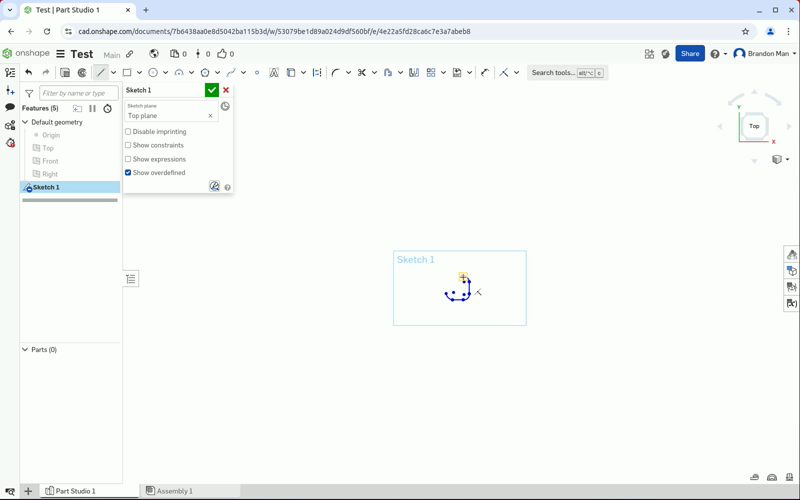
scroll(6)
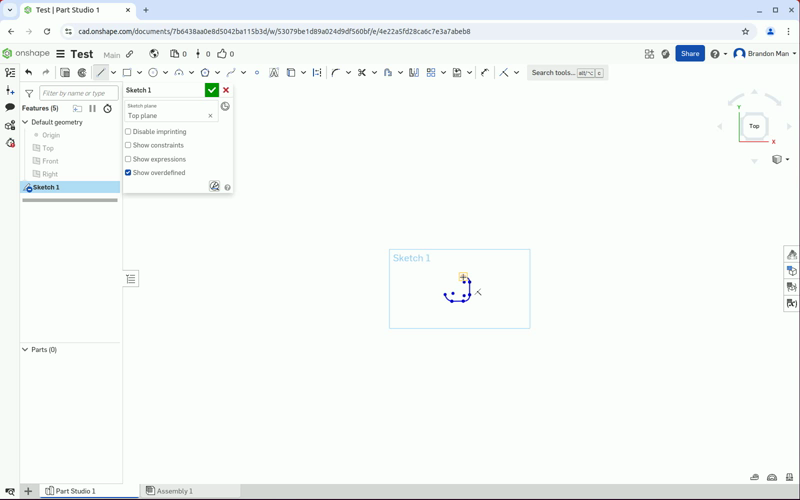
scroll(6)
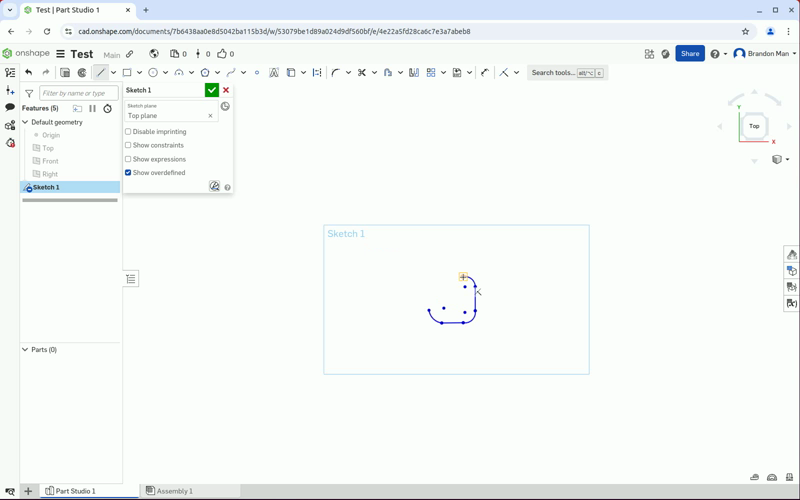
scroll(6)
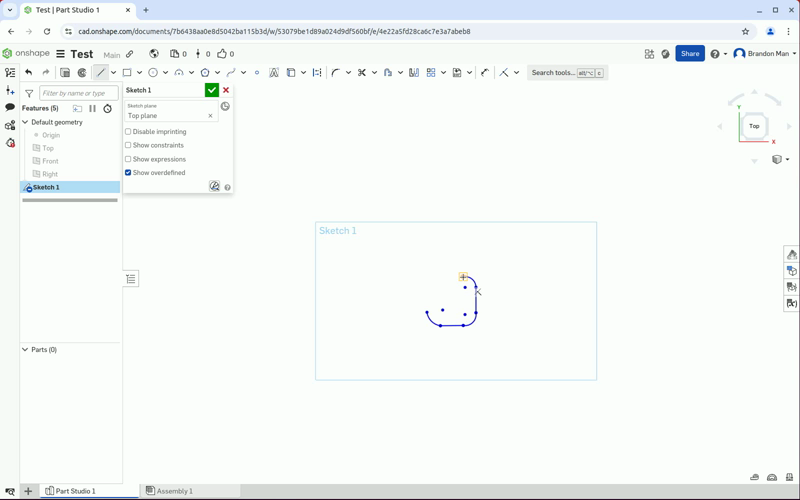
scroll(6)
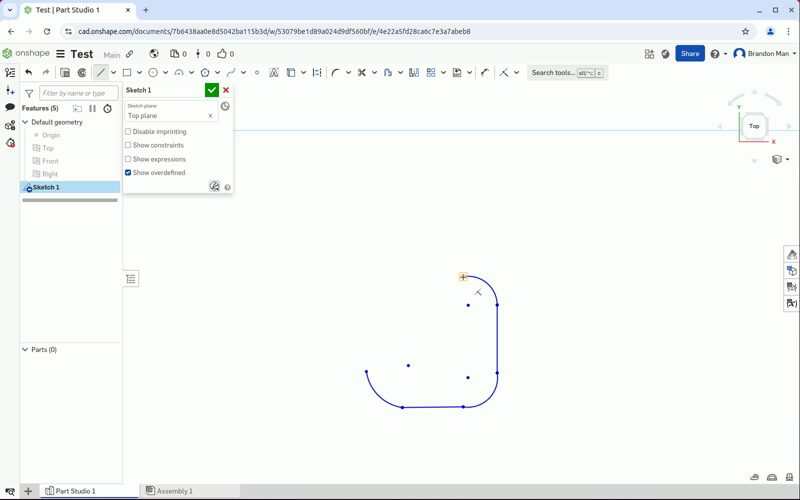
click(463, 276)
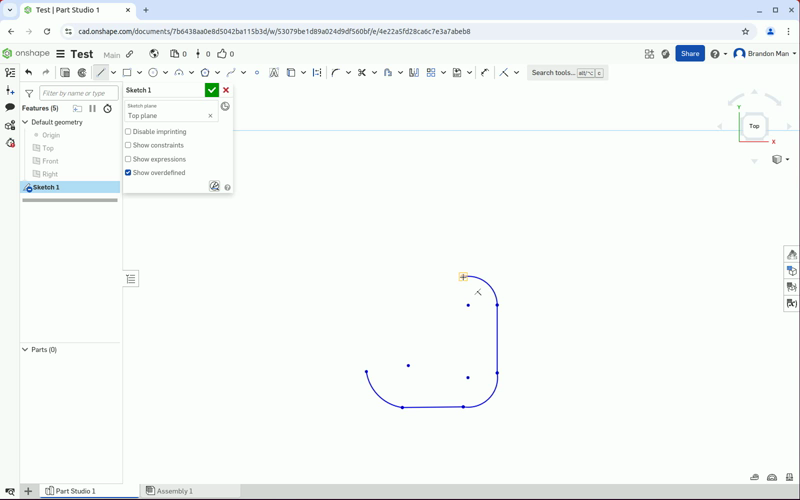
scroll(-6)
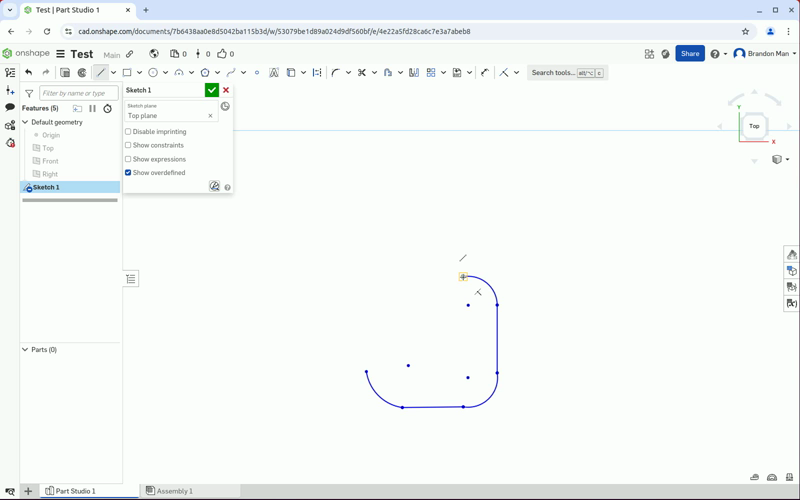
scroll(-6)
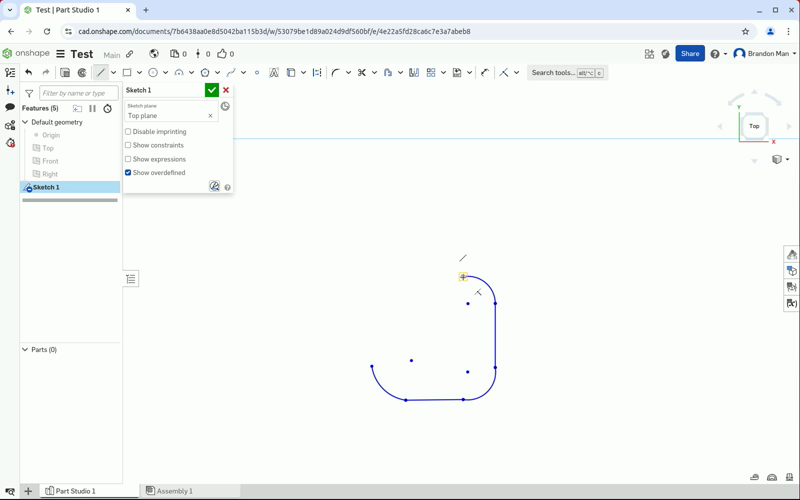
scroll(-6)
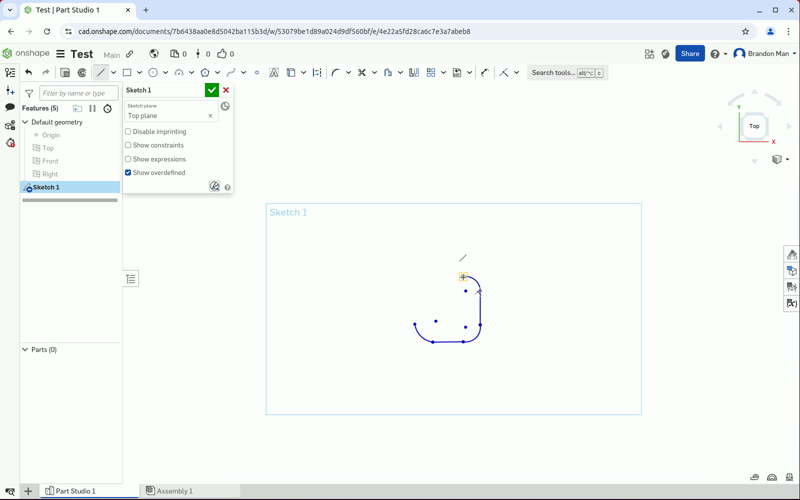
scroll(-6)
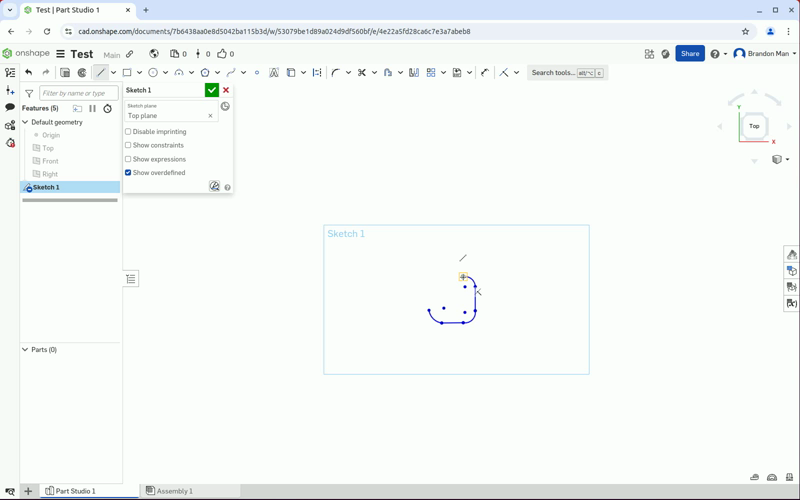
scroll(-6)
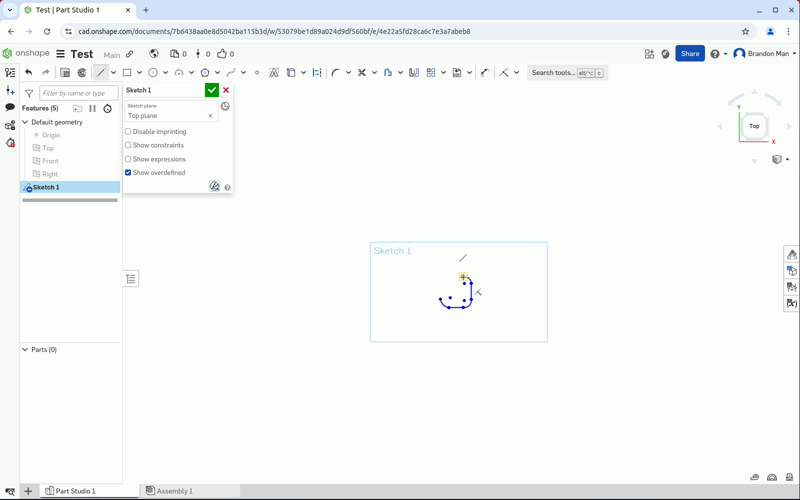
scroll(-6)
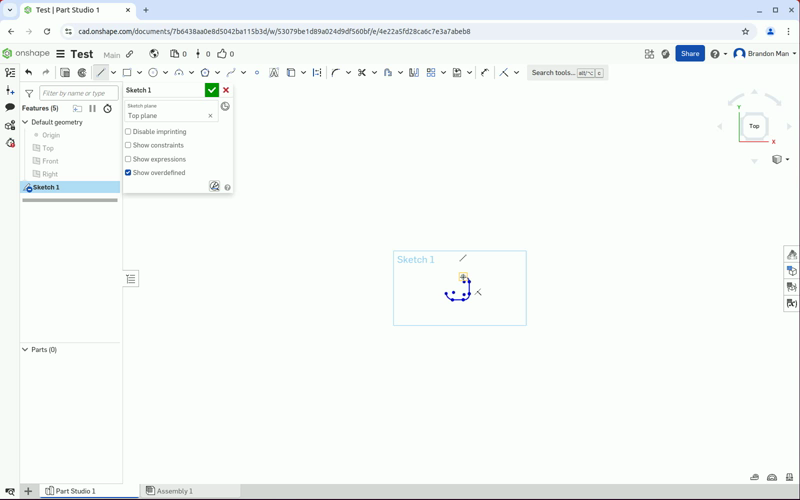
scroll(-6)
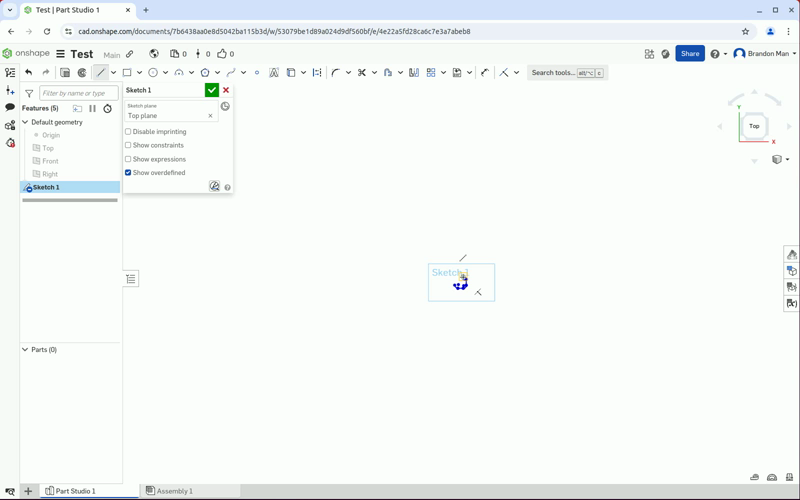
key_down(shift)
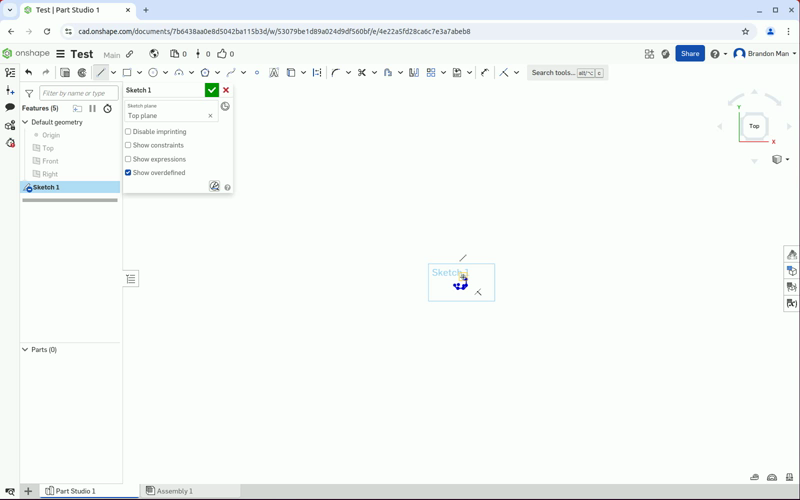
mouse_move(493, 276)
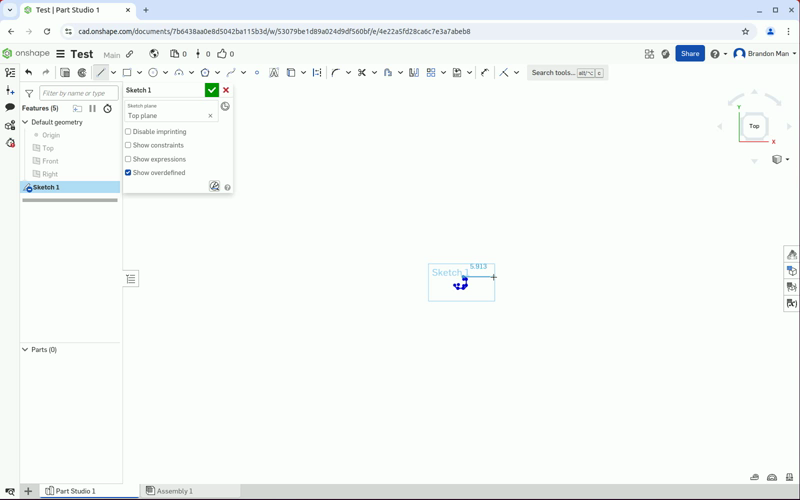
mouse_move(457, 276)
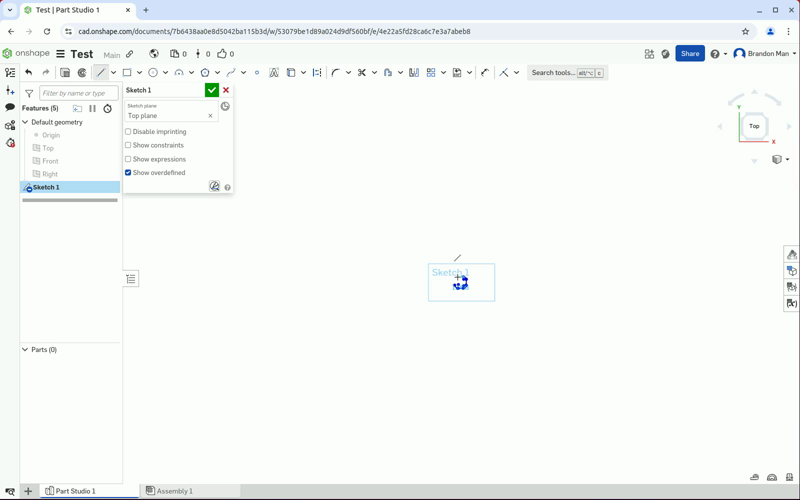
scroll(6)
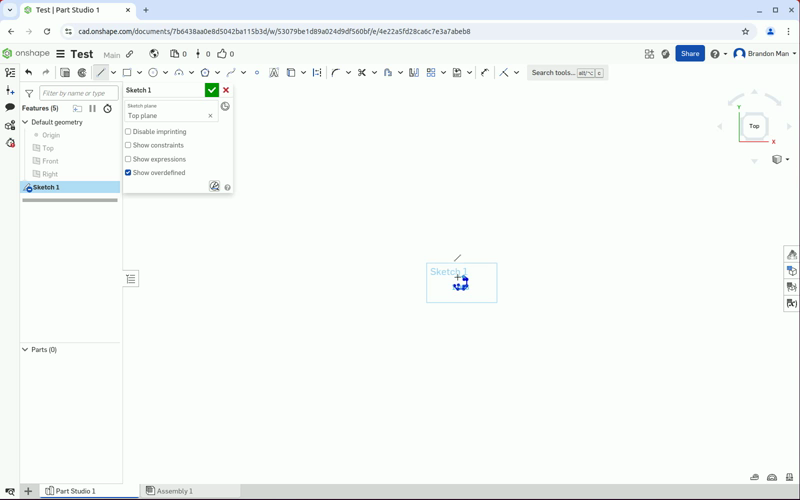
scroll(6)
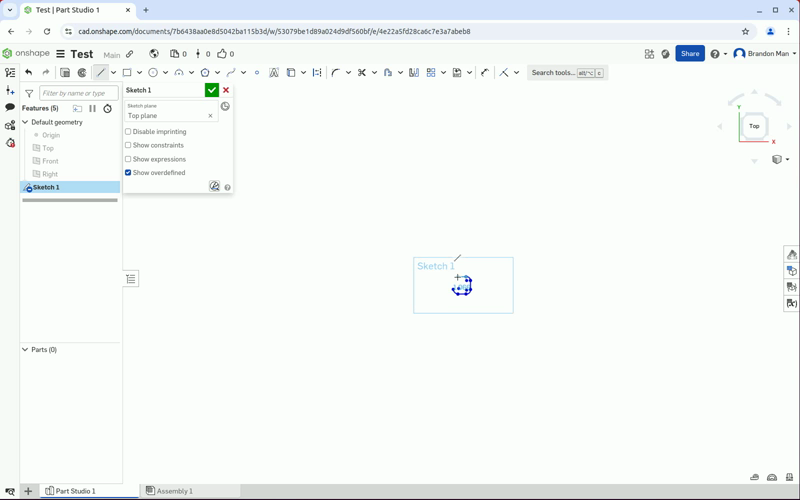
scroll(6)
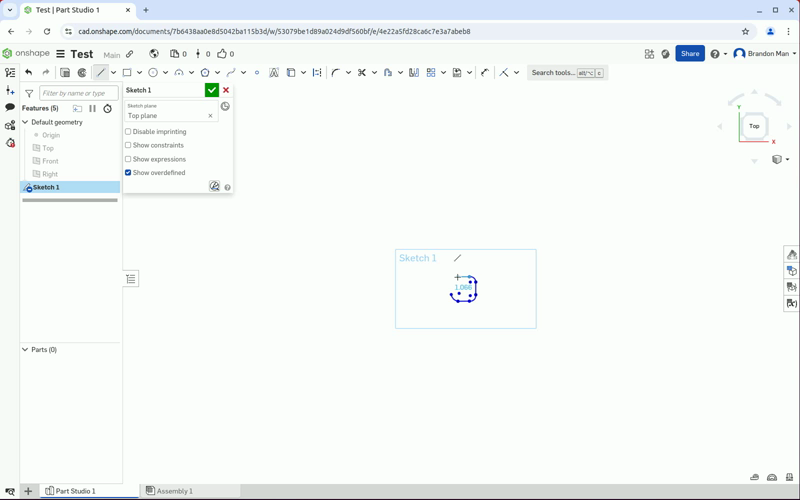
scroll(6)
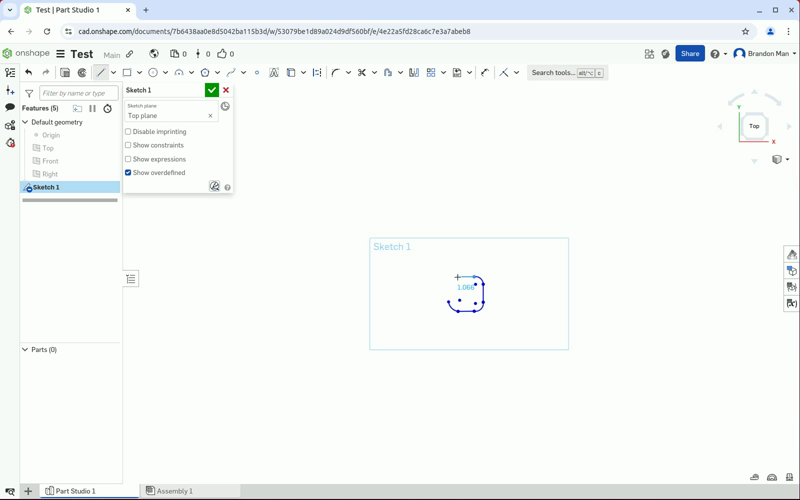
scroll(6)
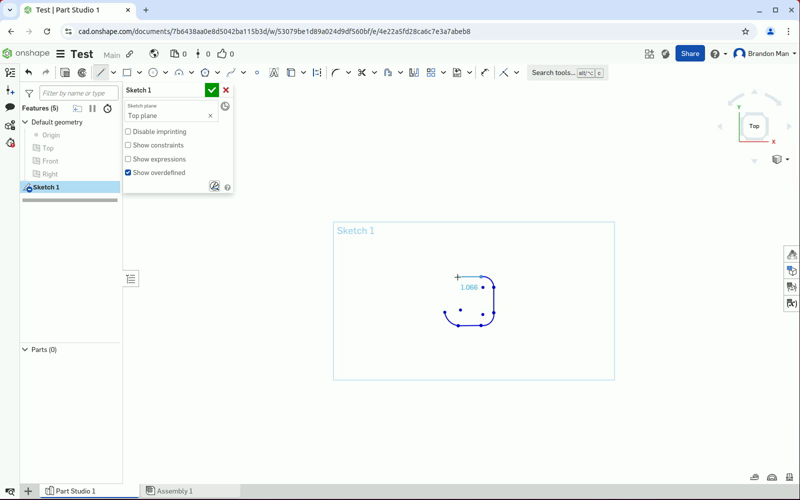
scroll(6)
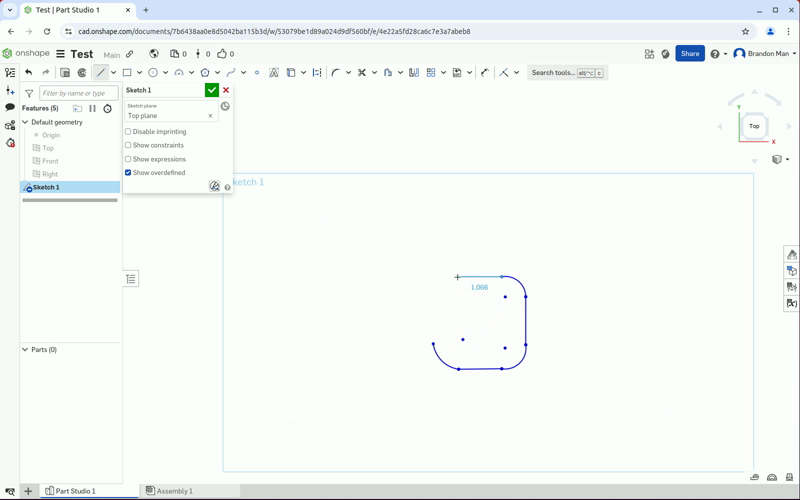
scroll(6)
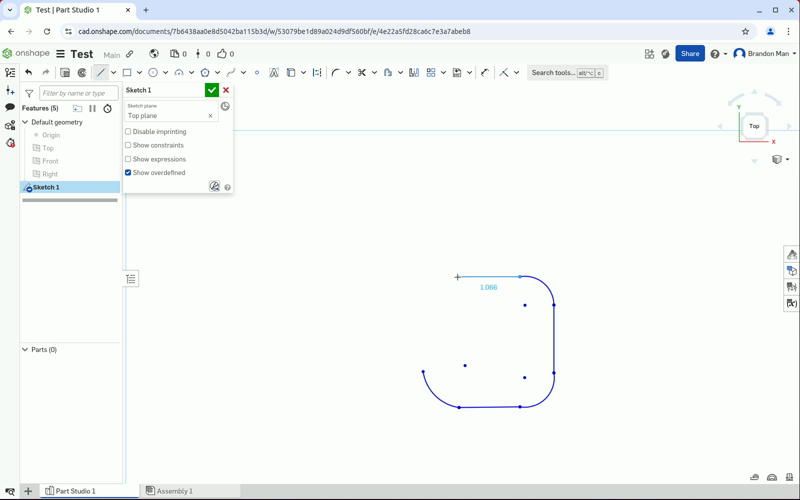
click(457, 276)
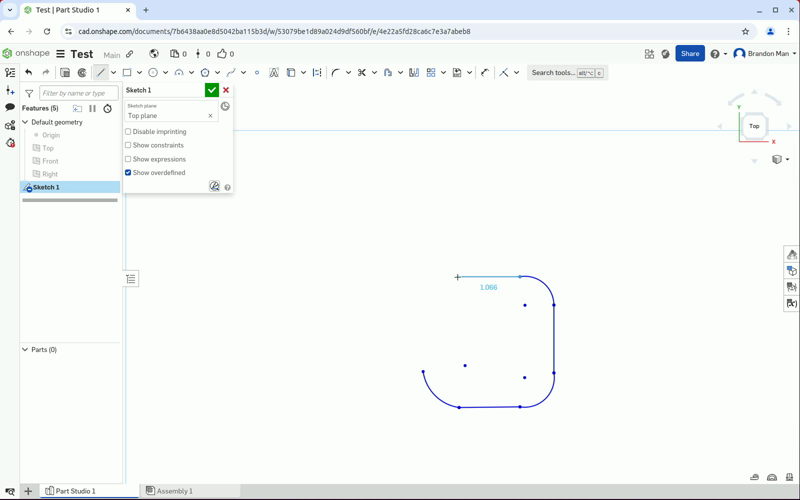
scroll(-6)
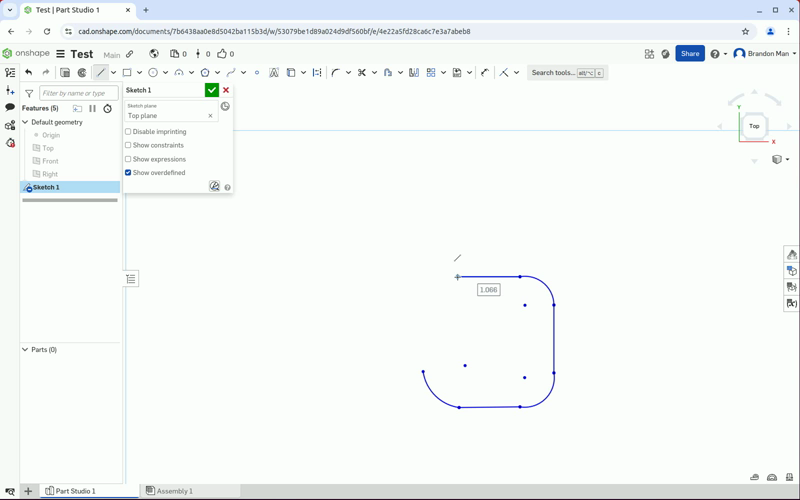
scroll(-6)
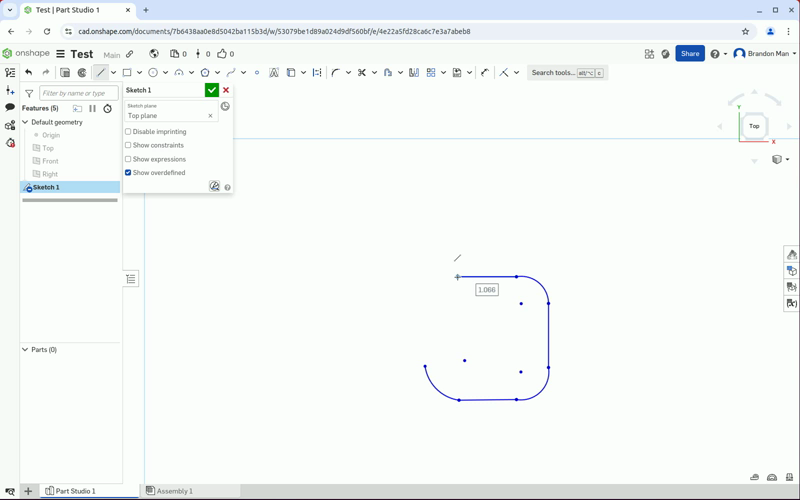
scroll(-6)
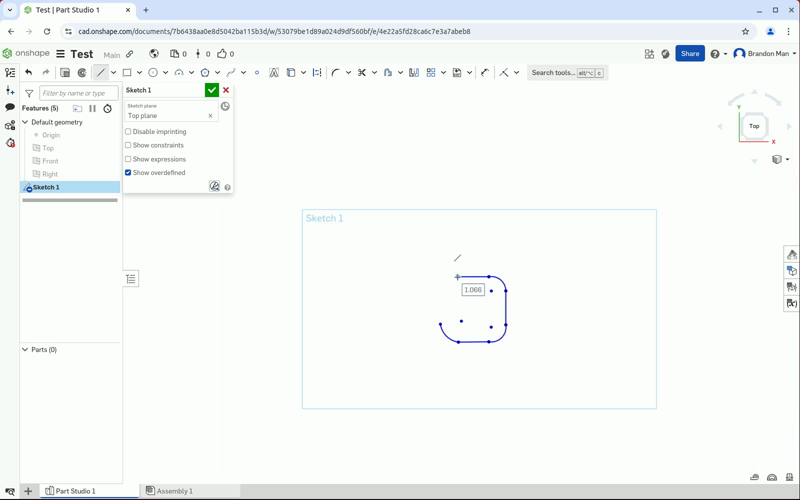
scroll(-6)
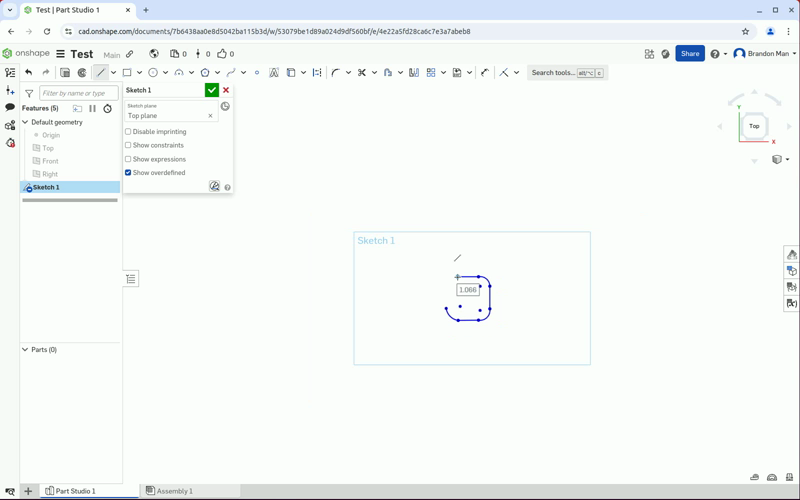
scroll(-6)
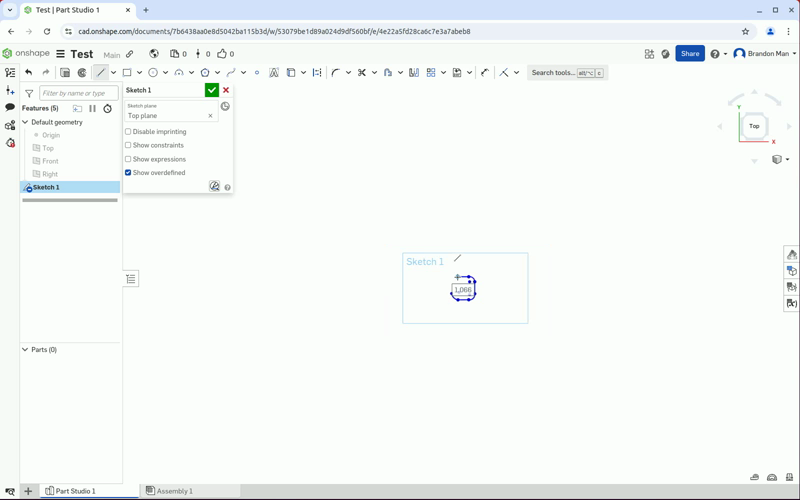
scroll(-6)
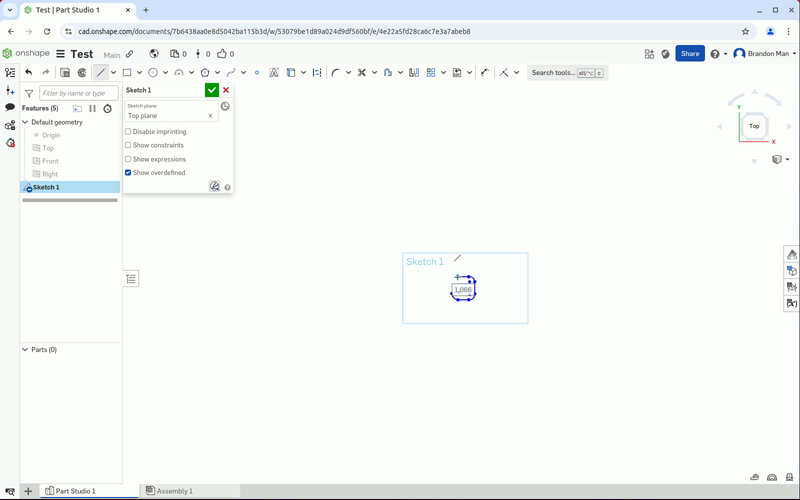
scroll(-6)
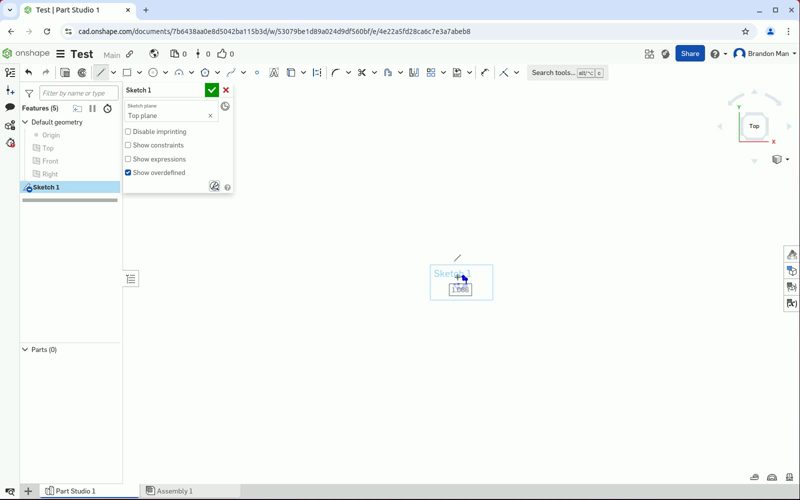
key_up(shift)
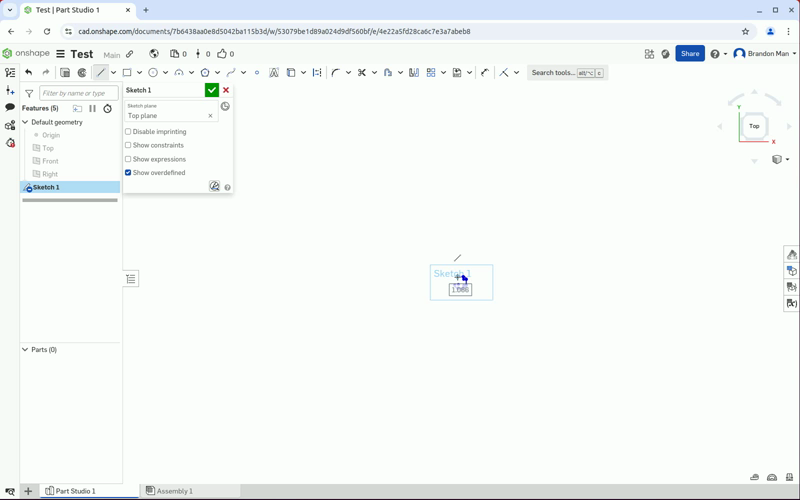
key(esc)
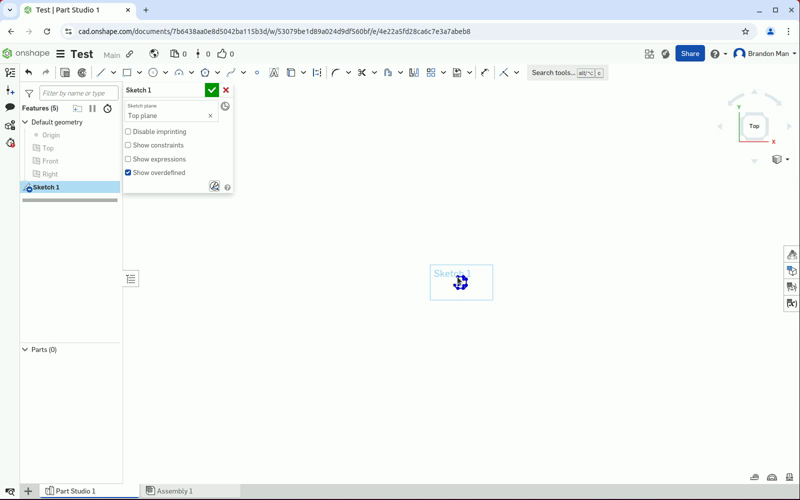
key(a)
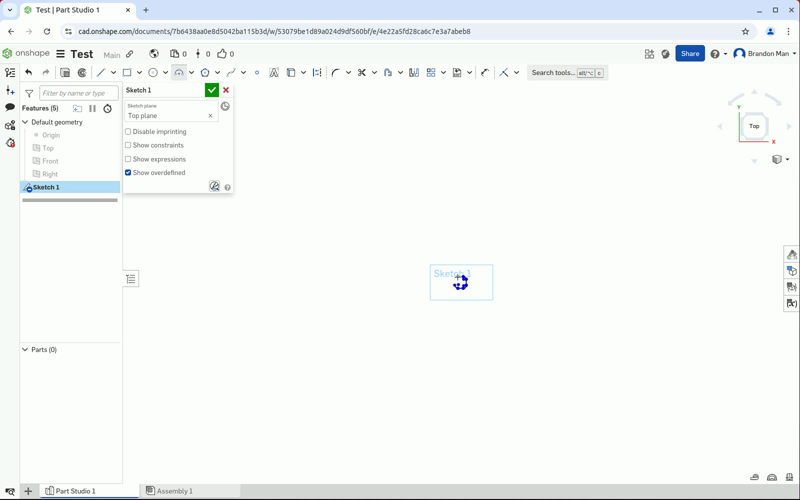
mouse_move(457, 276)
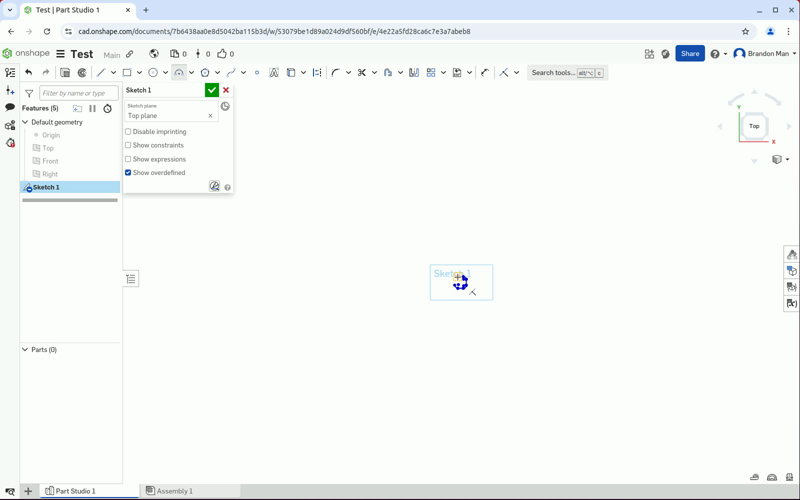
click(457, 276)
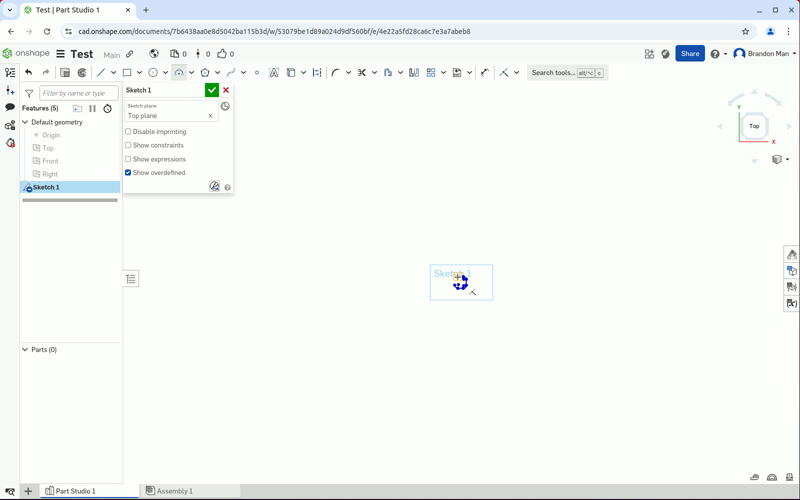
key_down(shift)
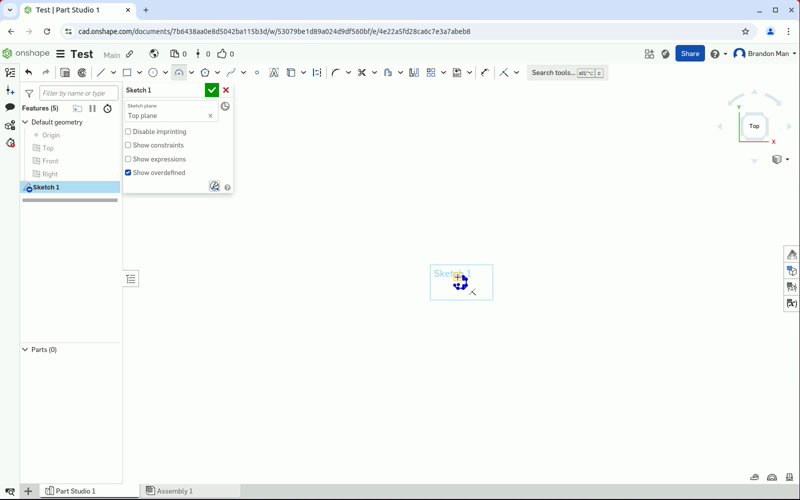
mouse_move(454, 279)
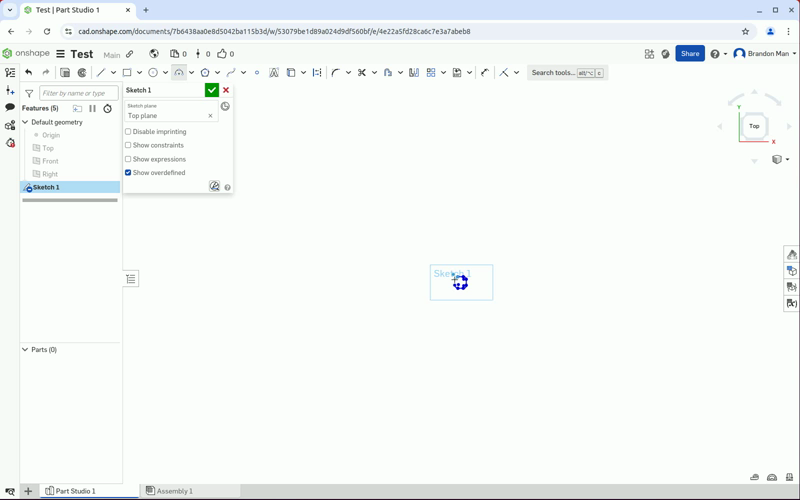
scroll(6)
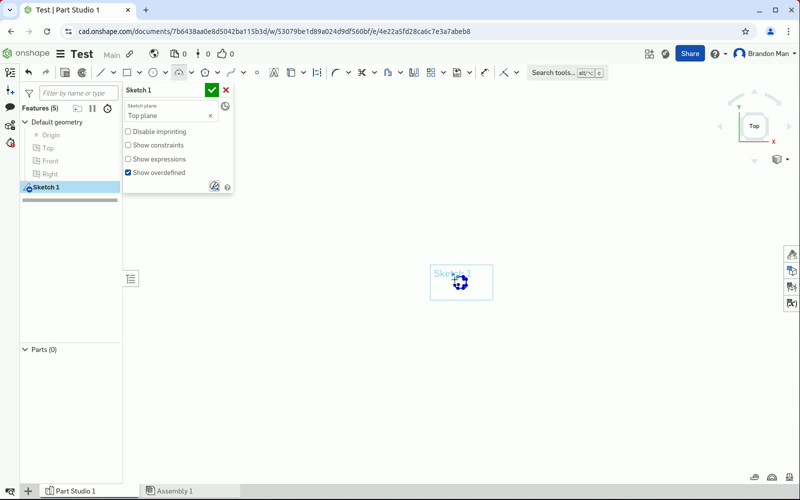
scroll(6)
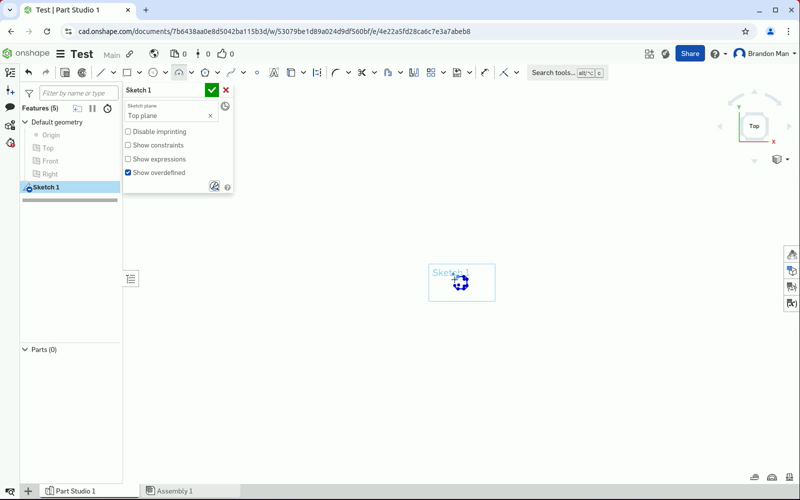
scroll(6)
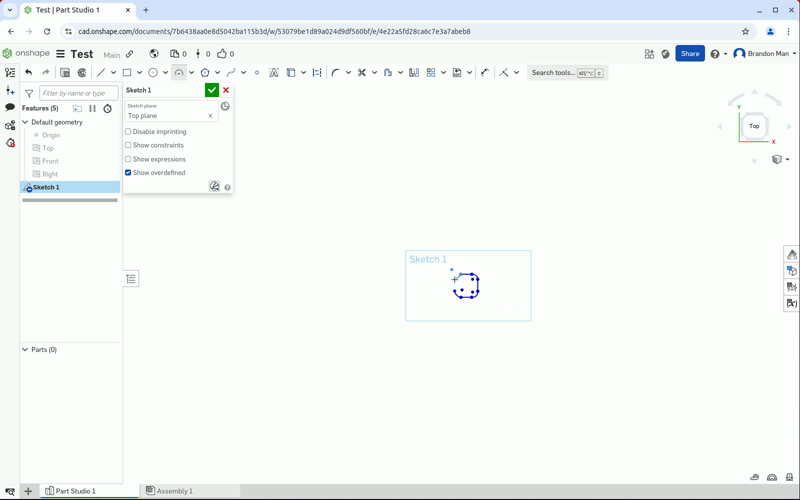
scroll(6)
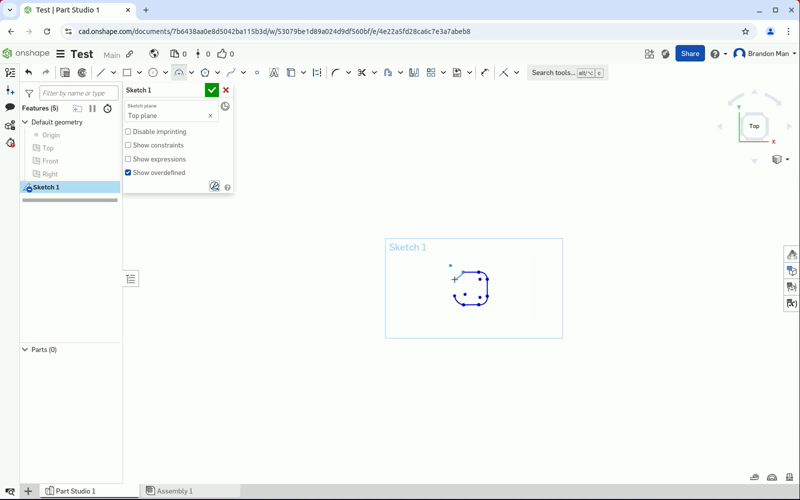
scroll(6)
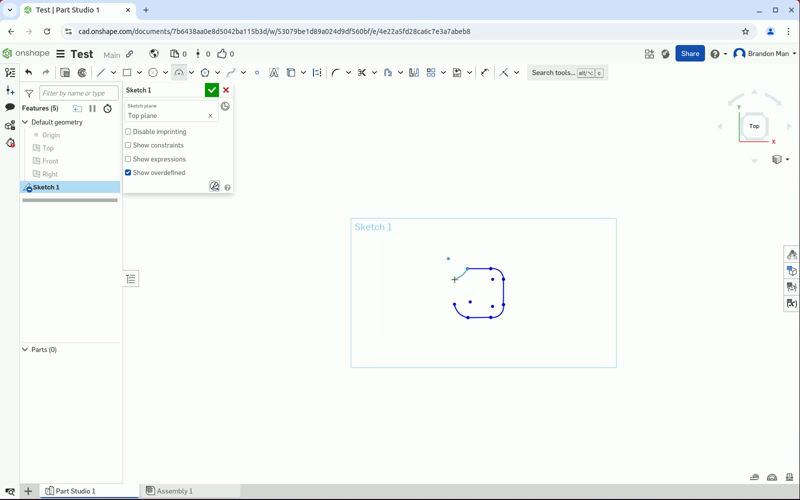
scroll(6)
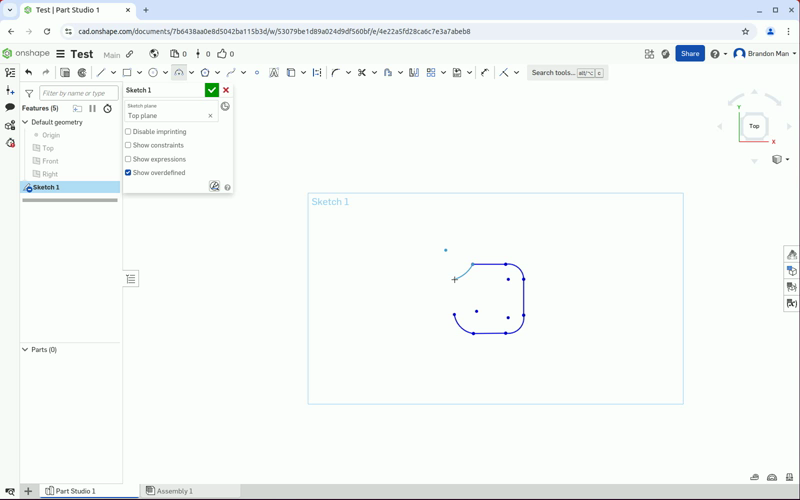
scroll(6)
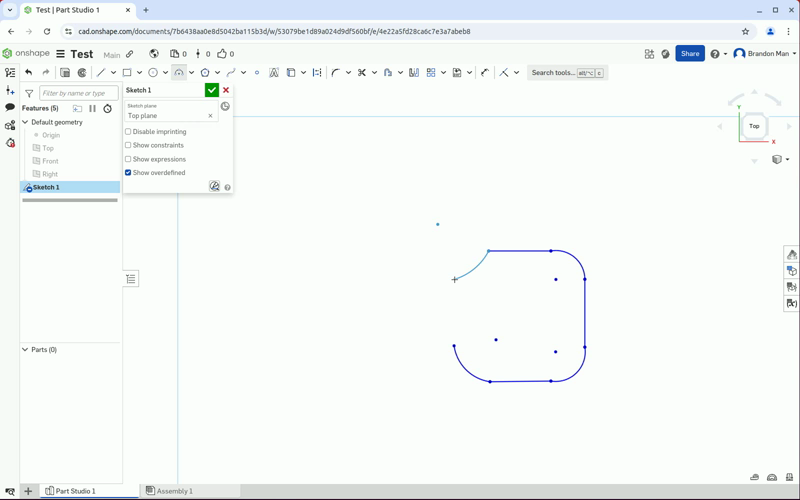
click(454, 279)
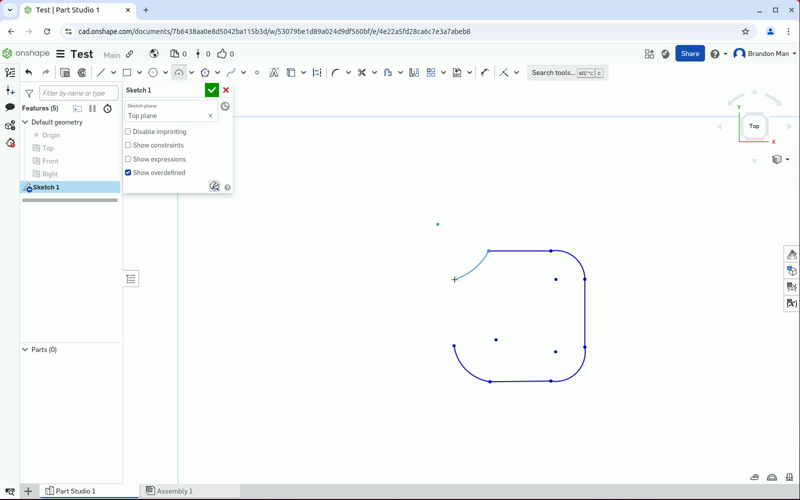
scroll(-6)
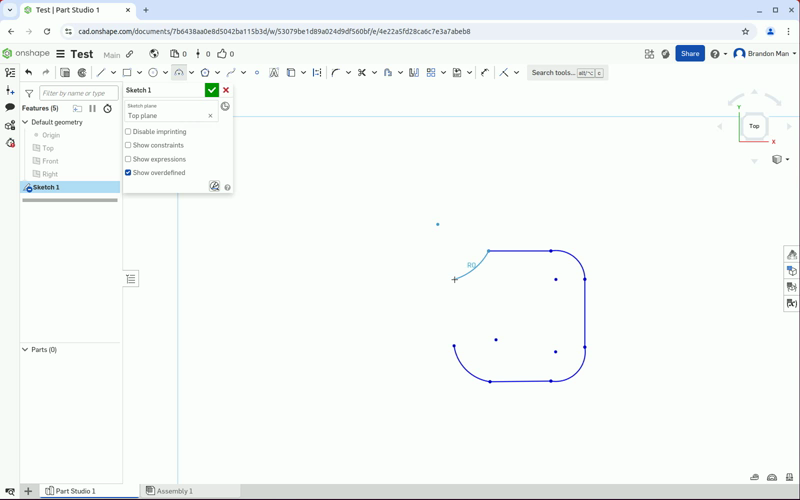
scroll(-6)
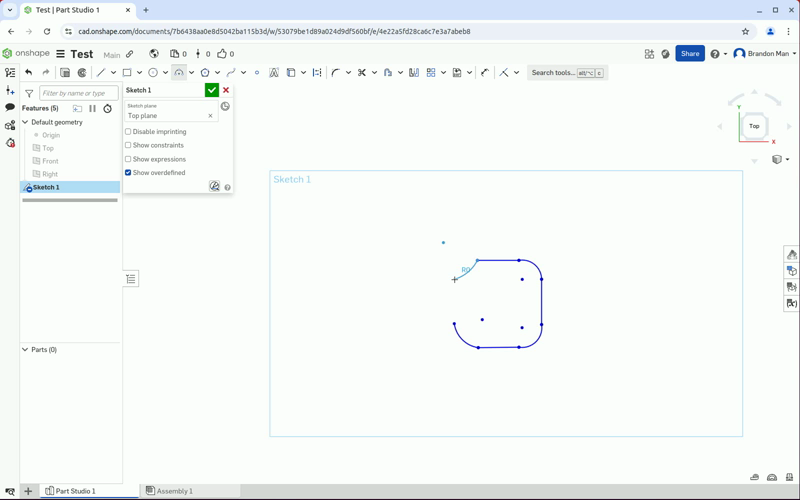
scroll(-6)
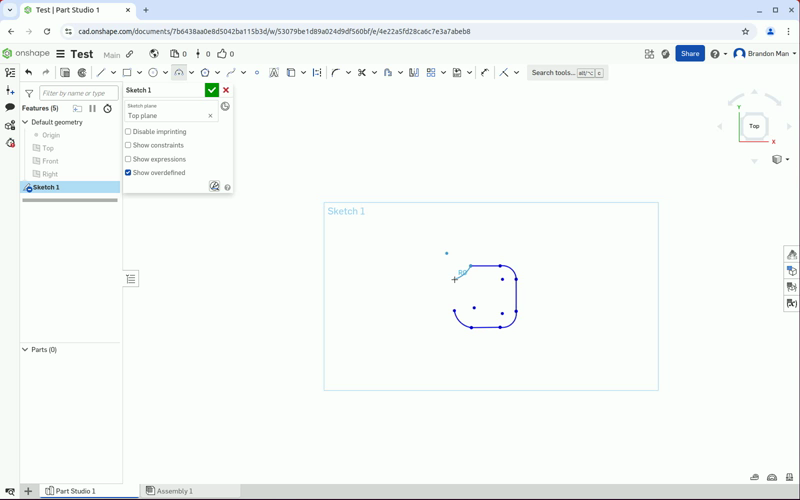
scroll(-6)
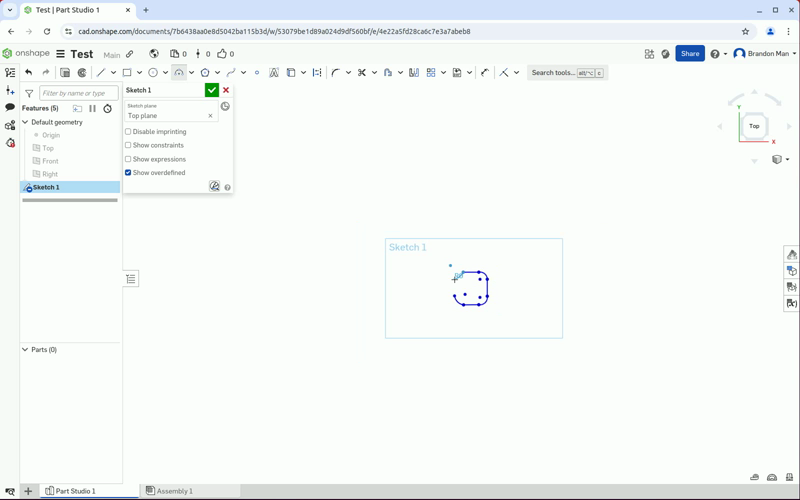
scroll(-6)
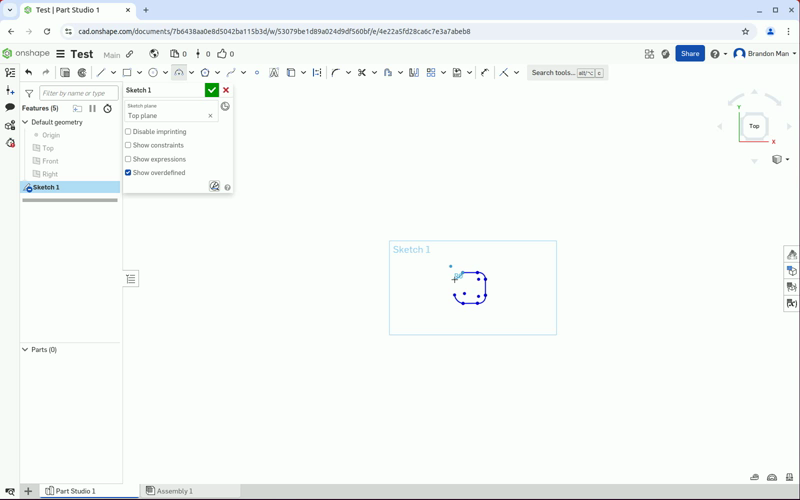
scroll(-6)
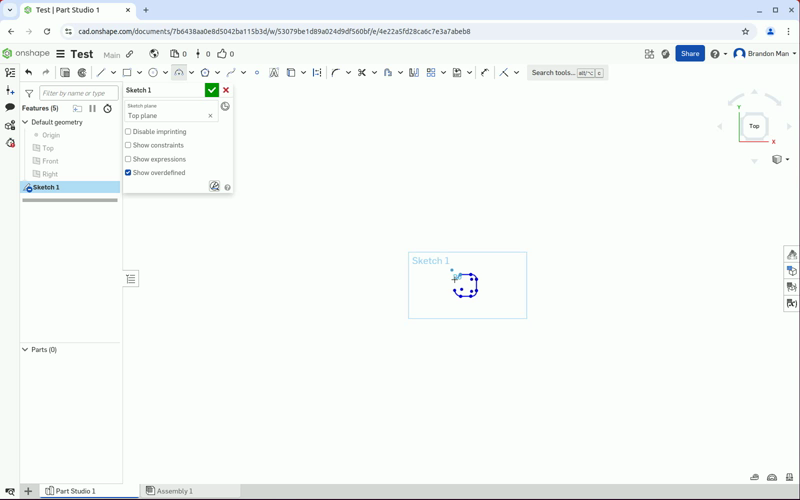
scroll(-6)
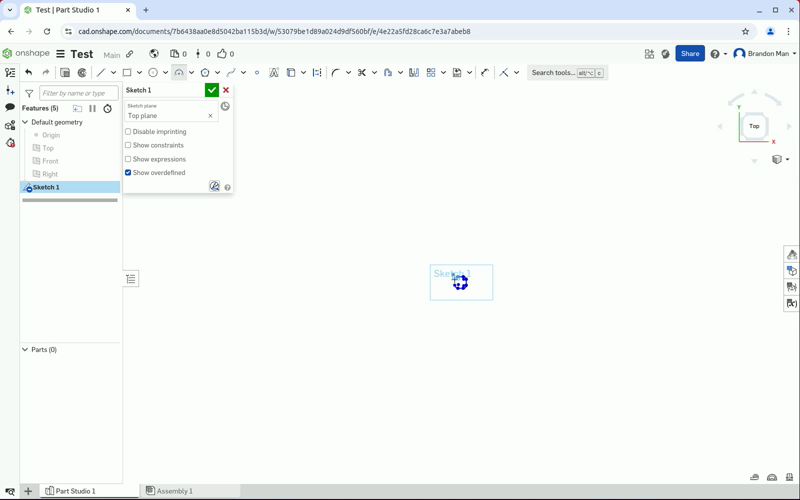
mouse_move(455, 277)
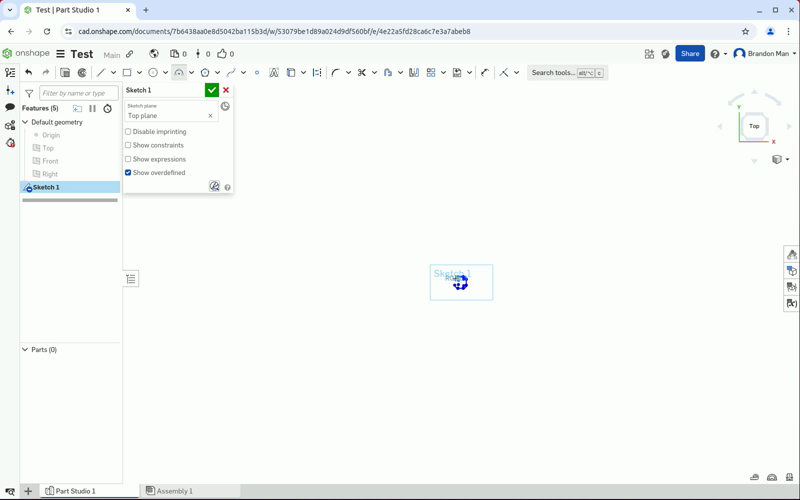
scroll(6)
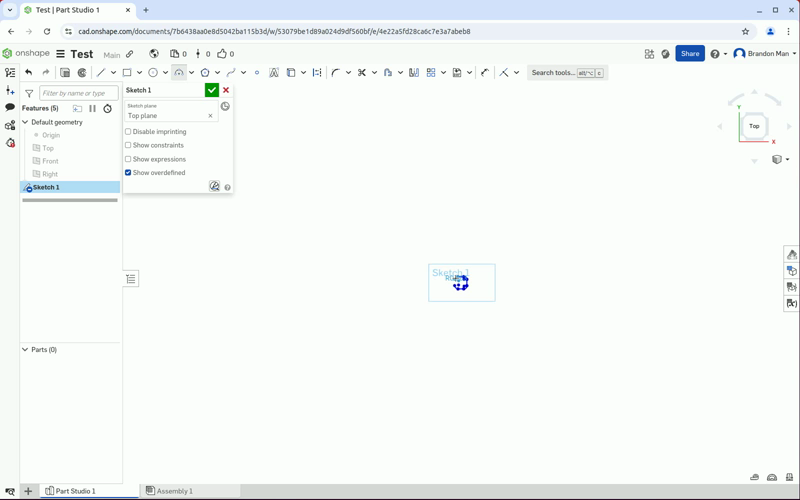
scroll(6)
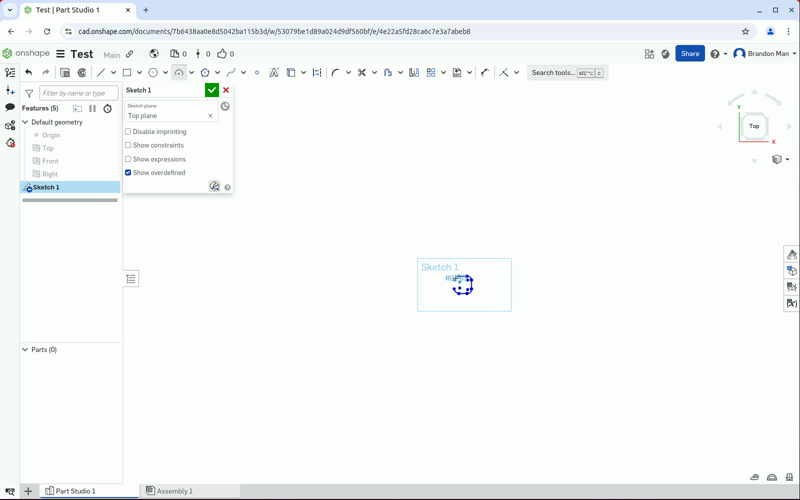
scroll(6)
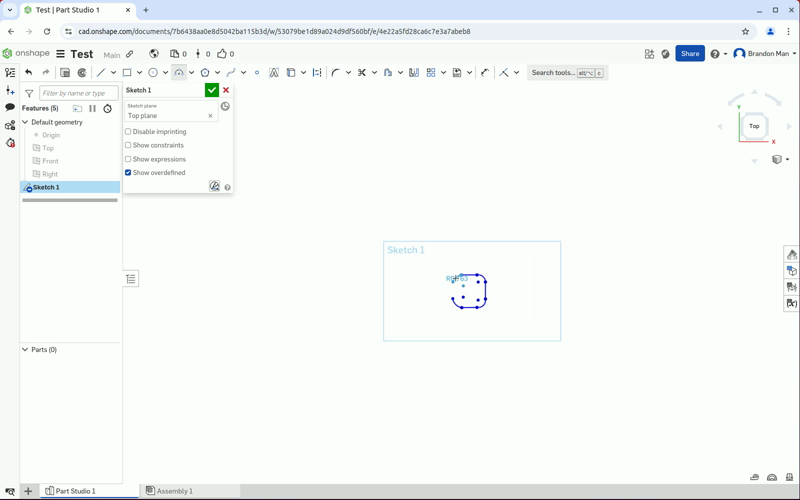
scroll(6)
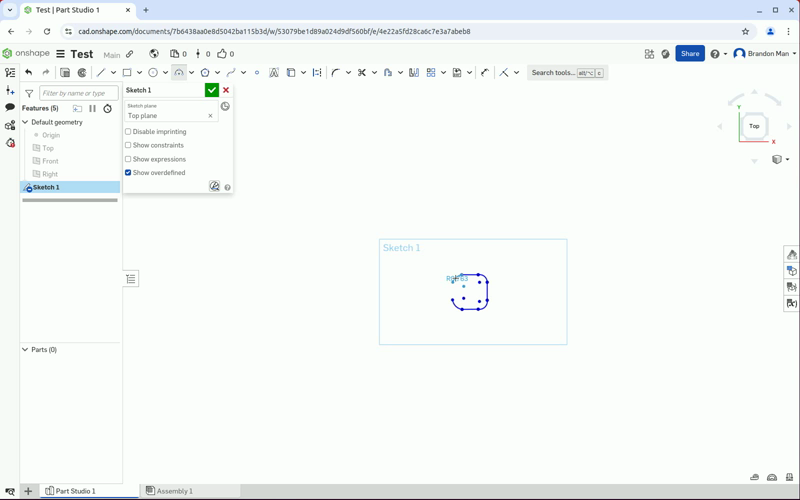
scroll(6)
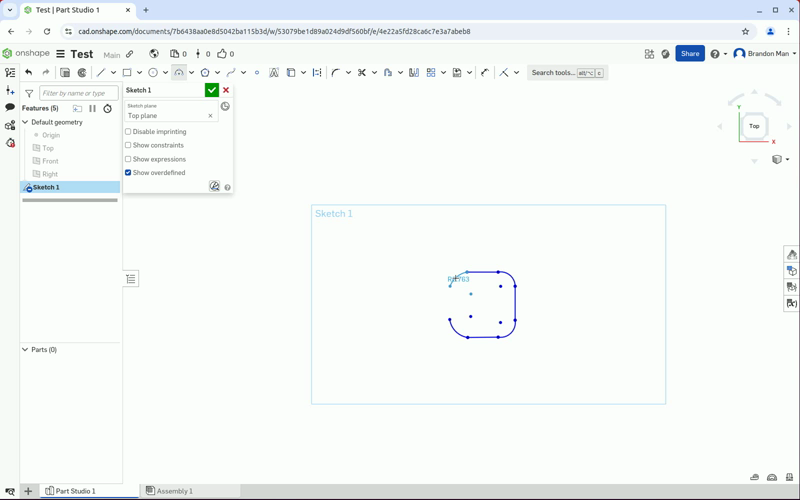
scroll(6)
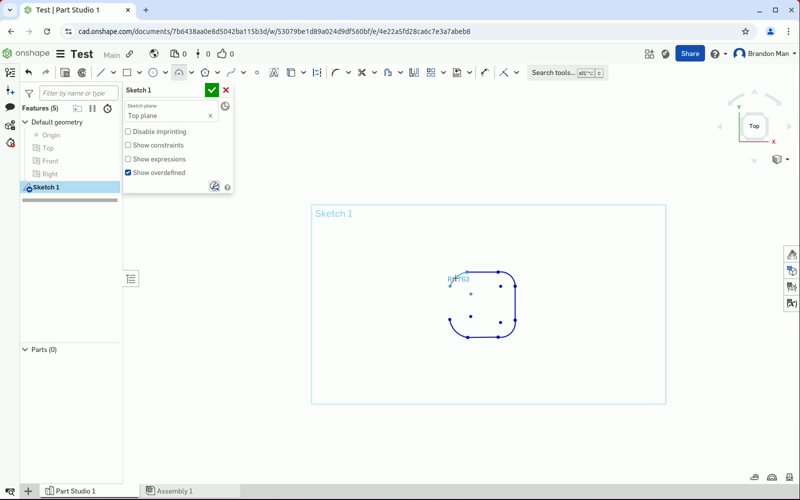
scroll(6)
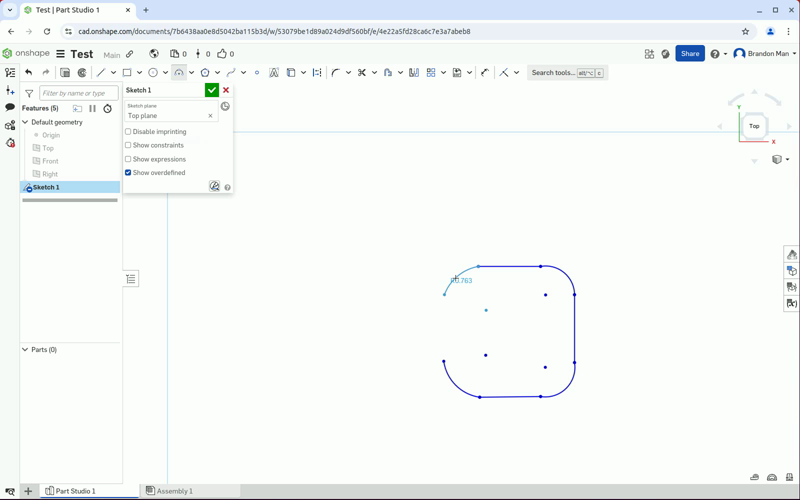
click(455, 277)
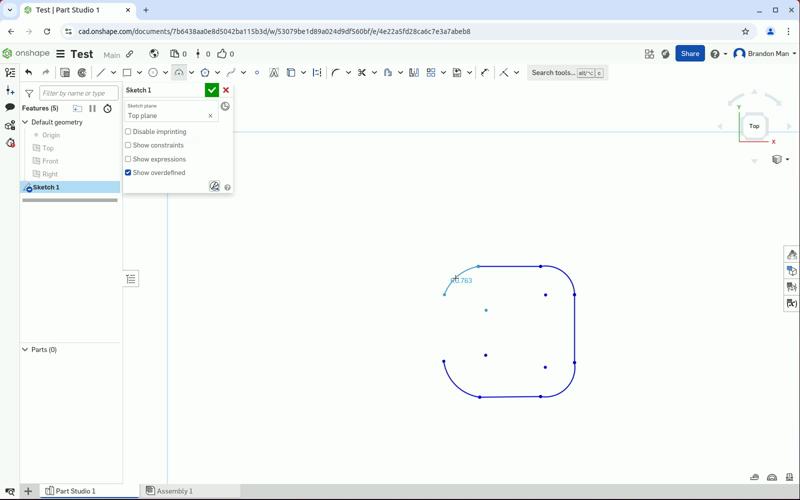
scroll(-6)
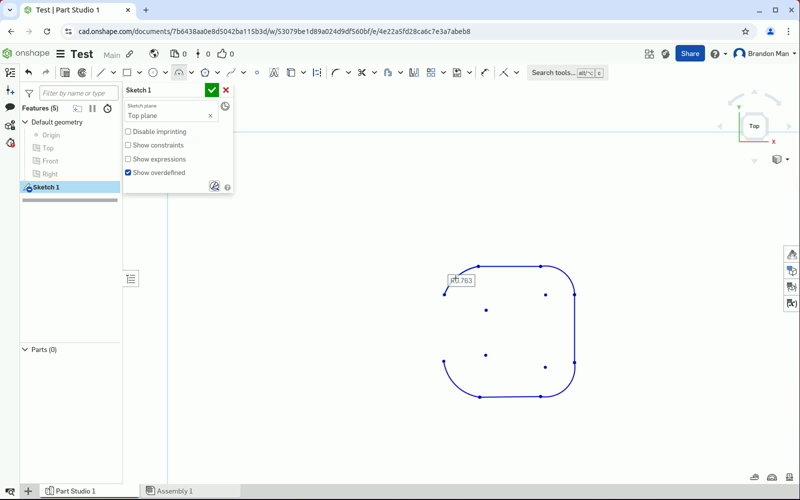
scroll(-6)
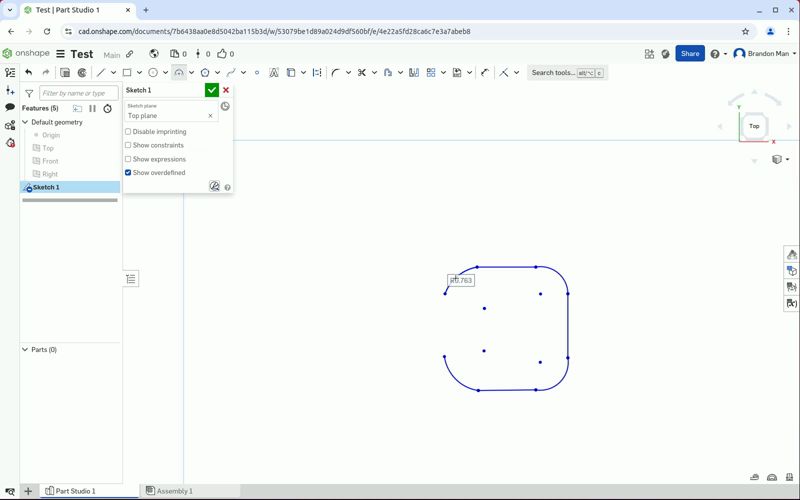
scroll(-6)
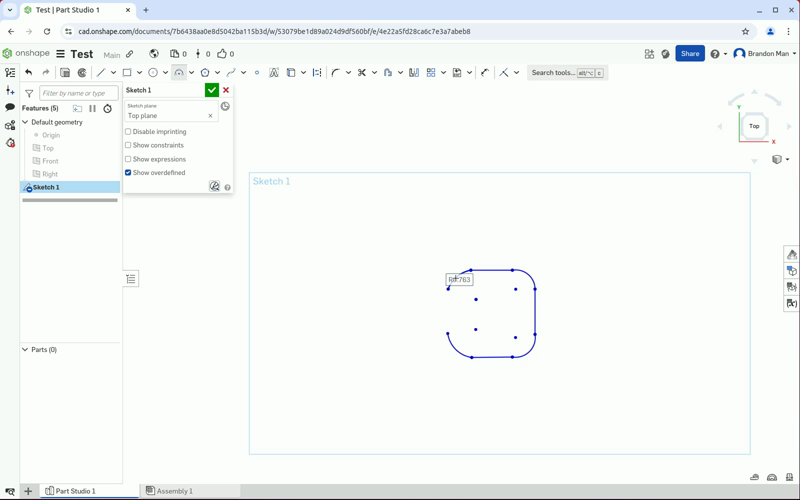
scroll(-6)
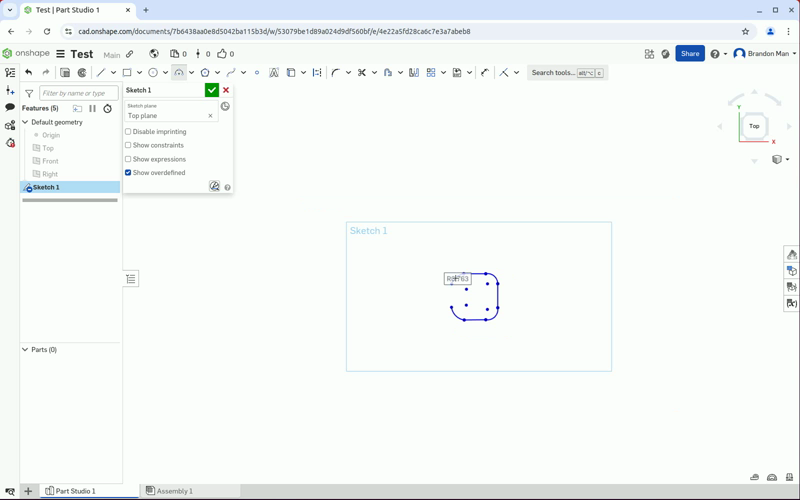
scroll(-6)
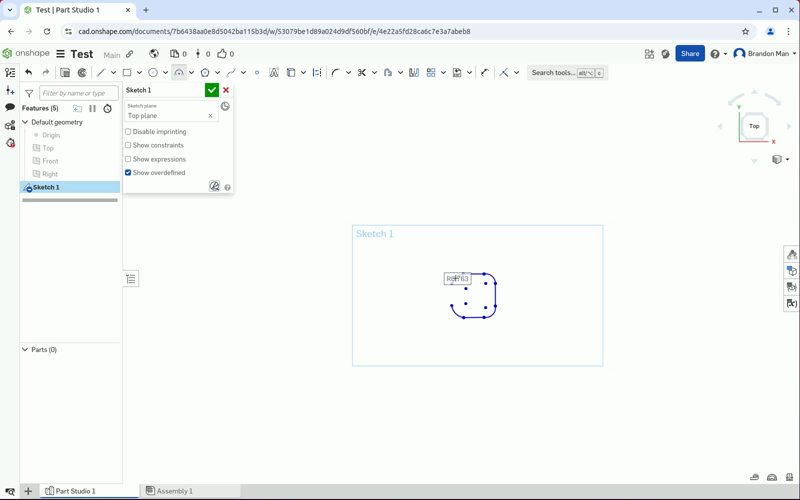
scroll(-6)
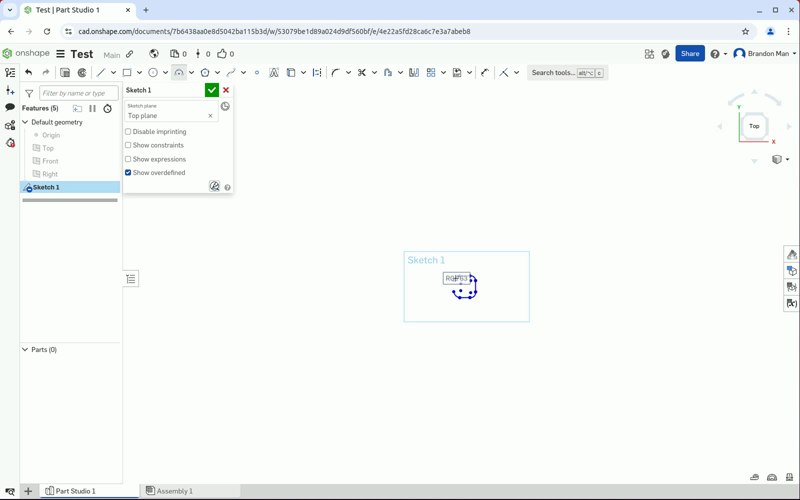
scroll(-6)
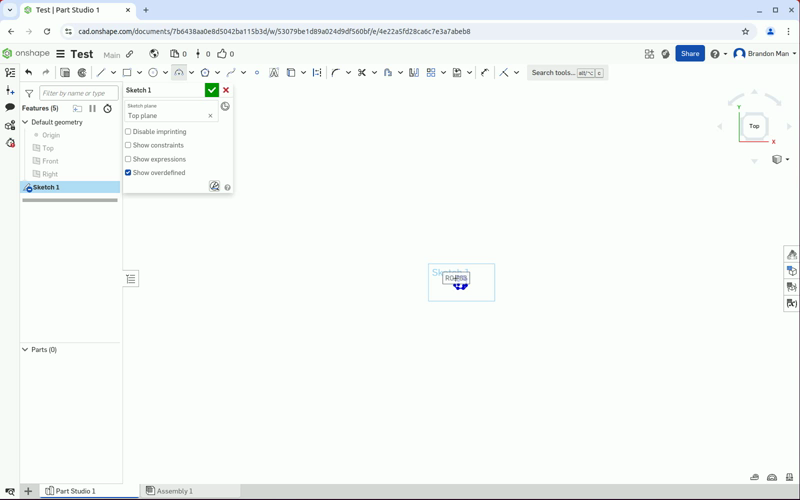
key_up(shift)
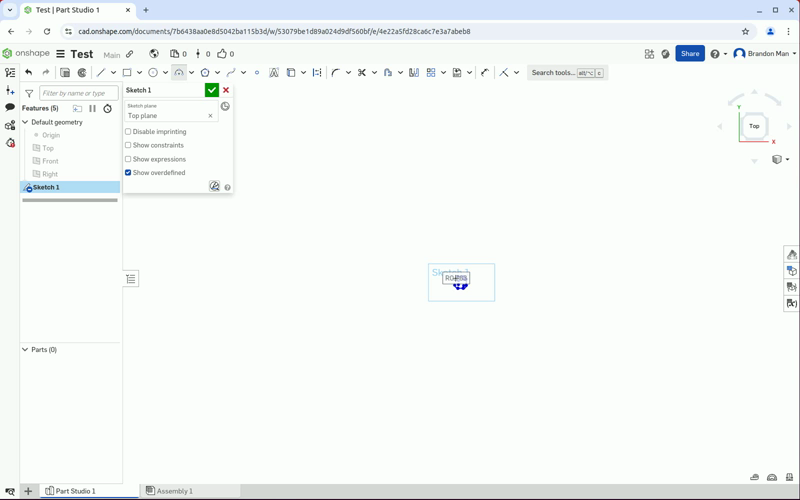
key(esc)
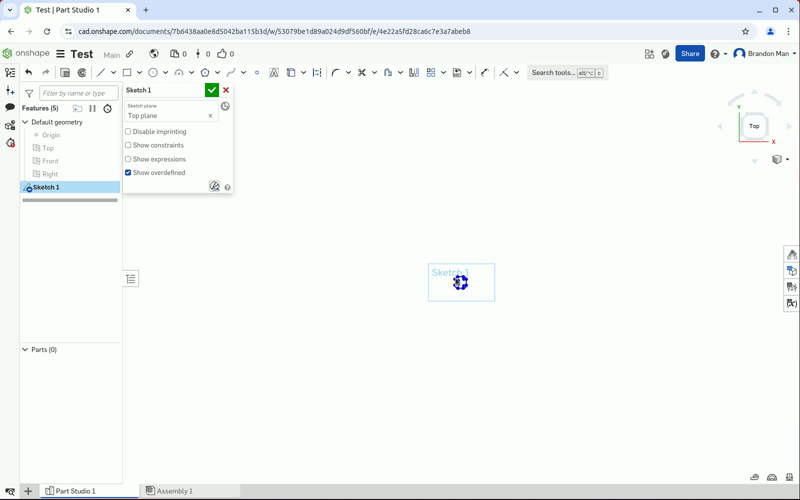
key(l)
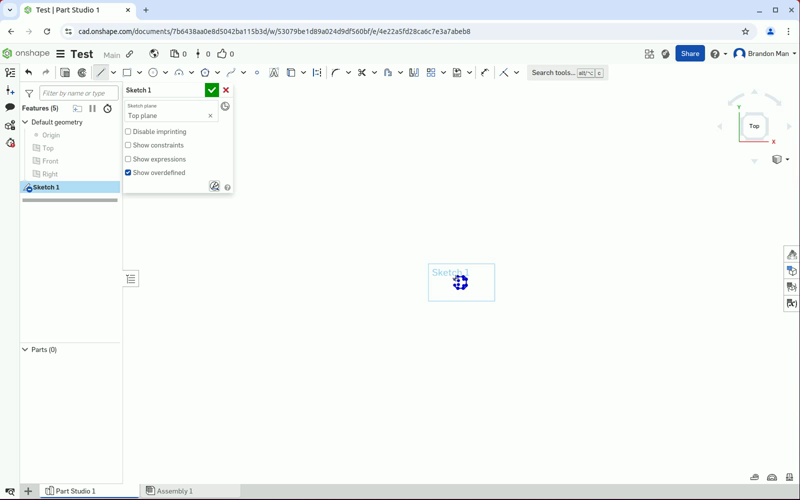
mouse_move(454, 279)
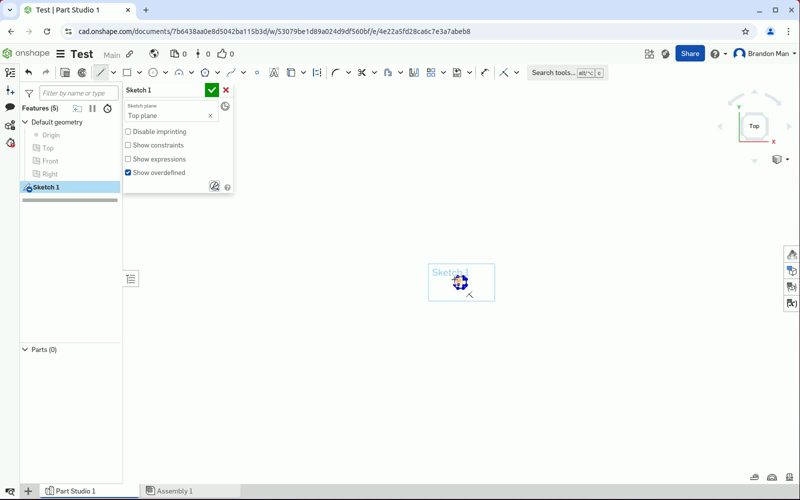
scroll(6)
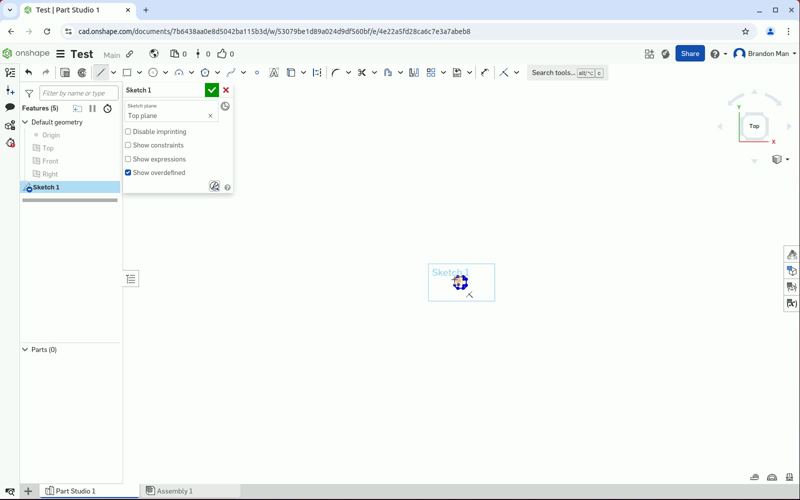
scroll(6)
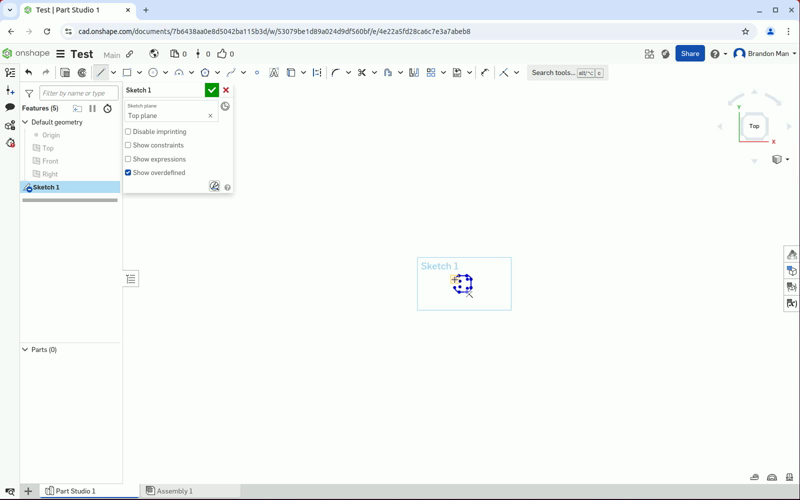
scroll(6)
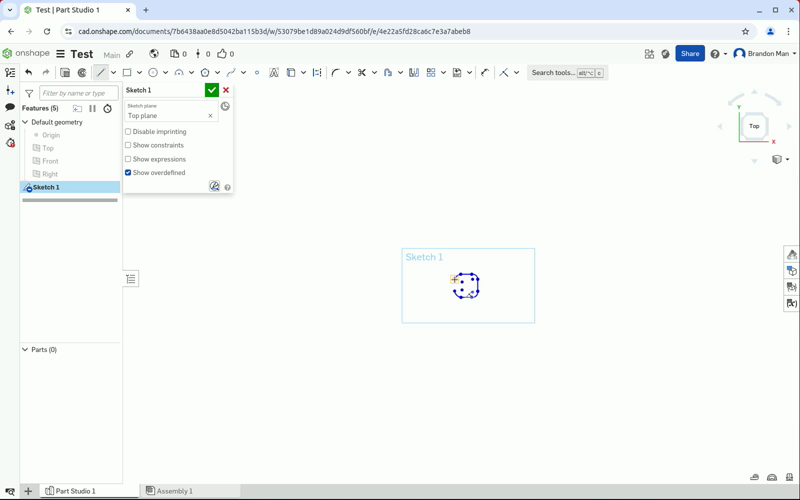
scroll(6)
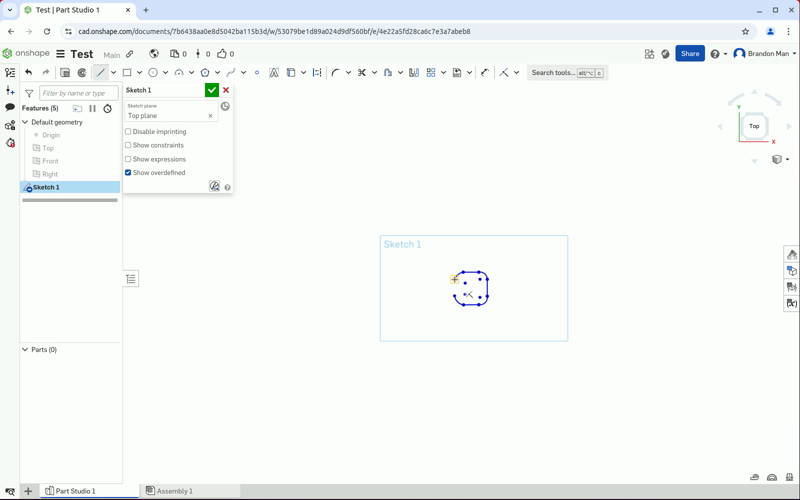
scroll(6)
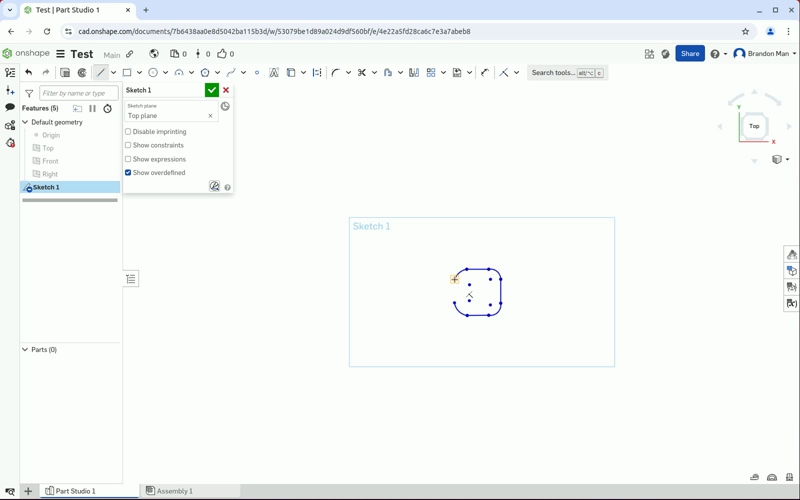
scroll(6)
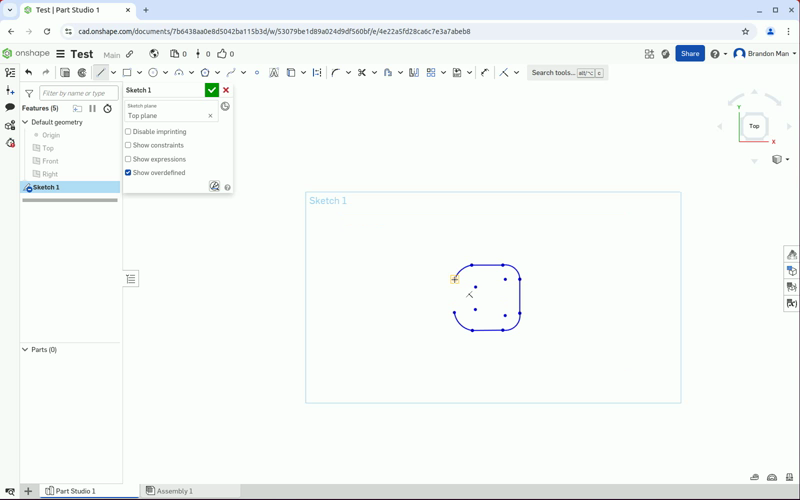
scroll(6)
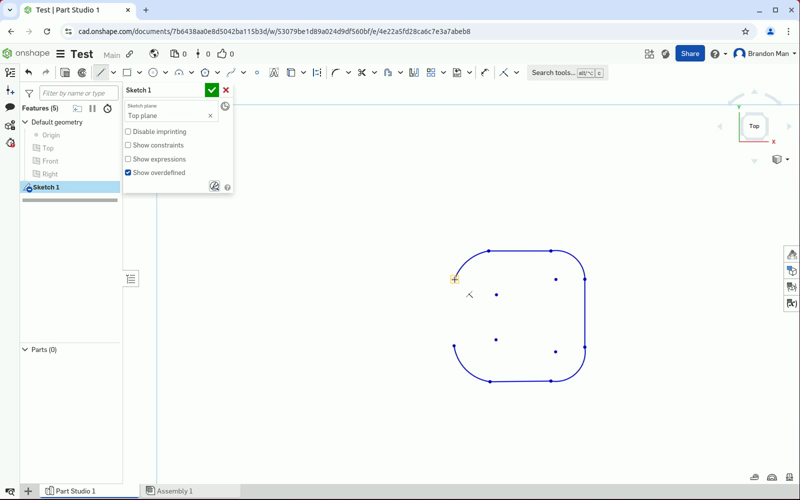
click(454, 279)
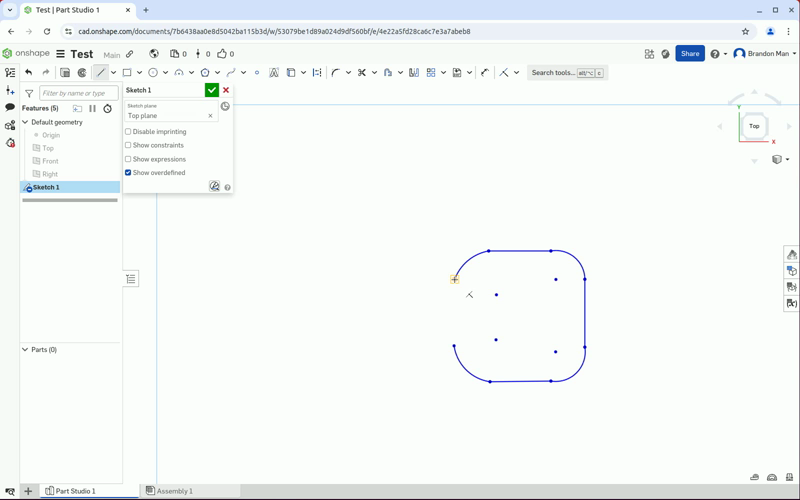
scroll(-6)
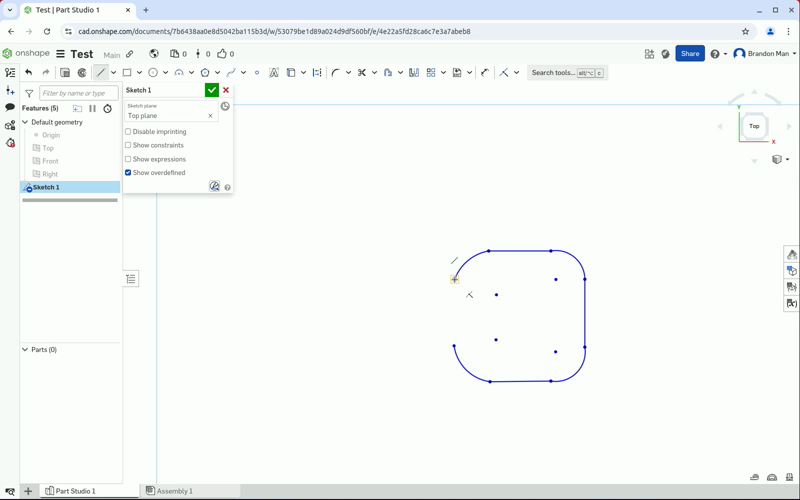
scroll(-6)
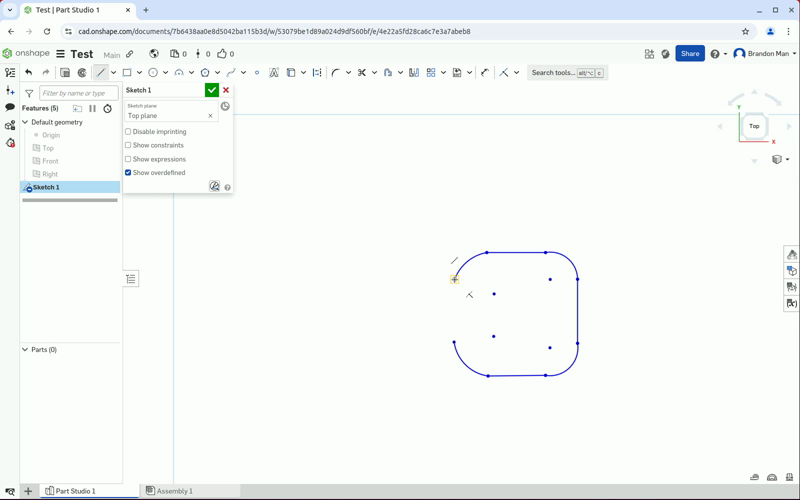
scroll(-6)
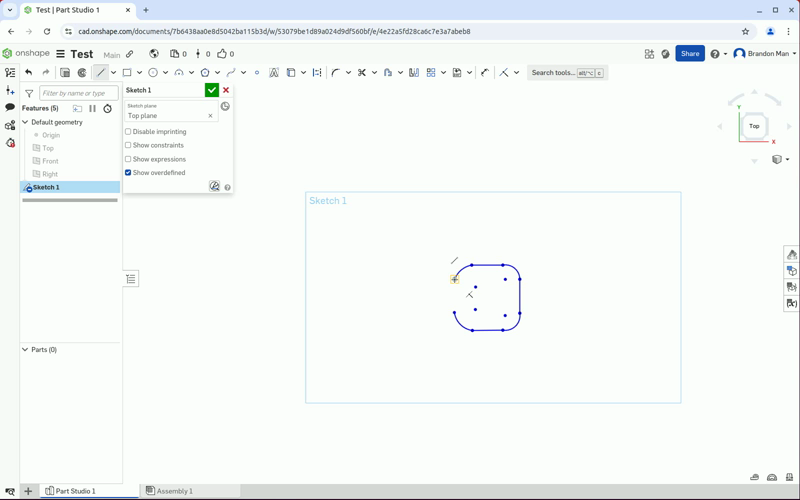
scroll(-6)
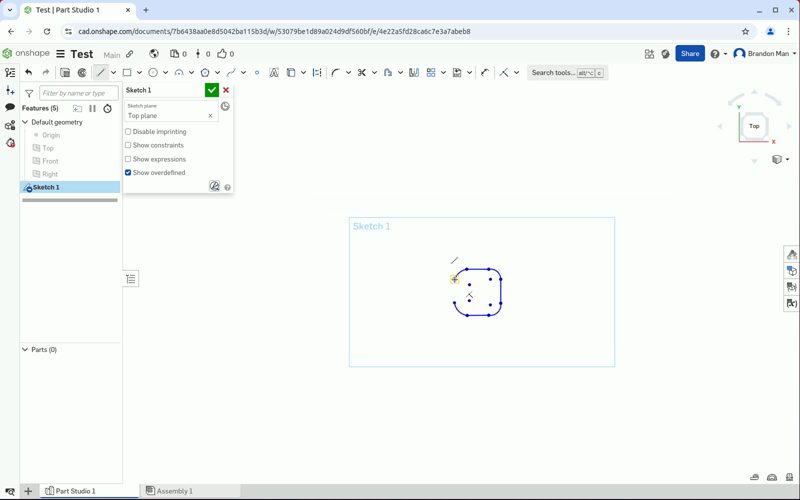
scroll(-6)
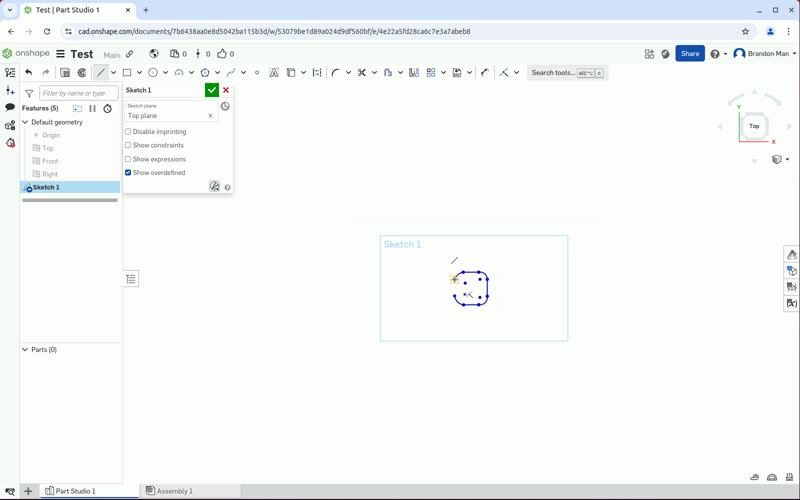
scroll(-6)
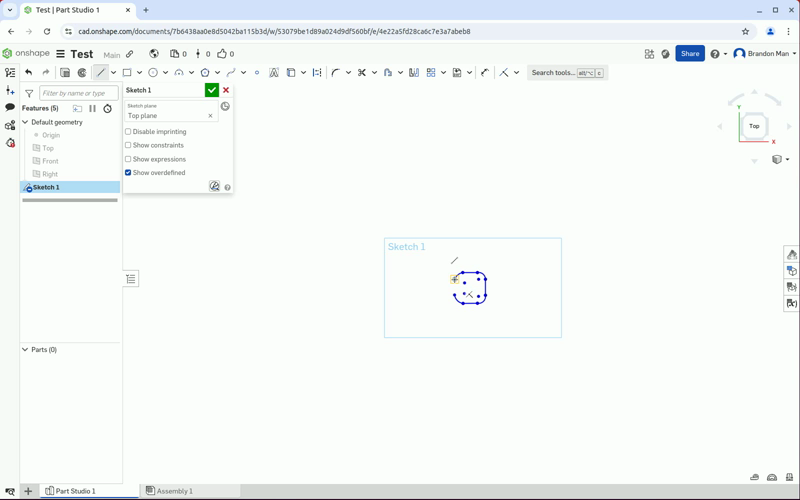
scroll(-6)
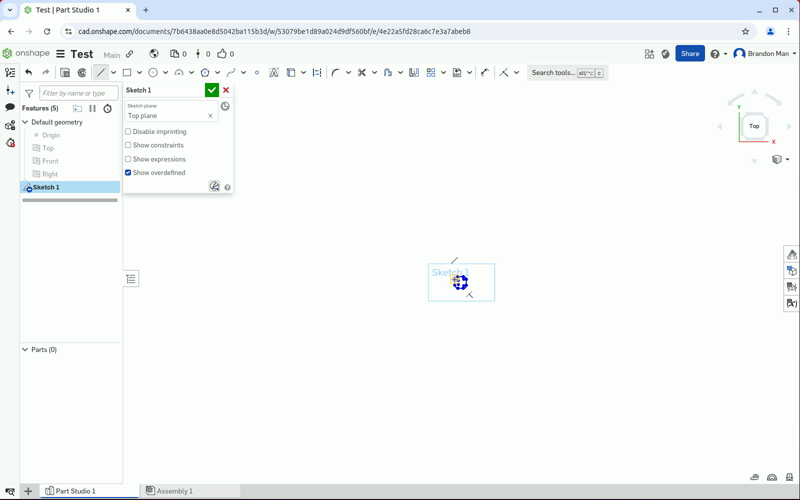
mouse_move(484, 279)
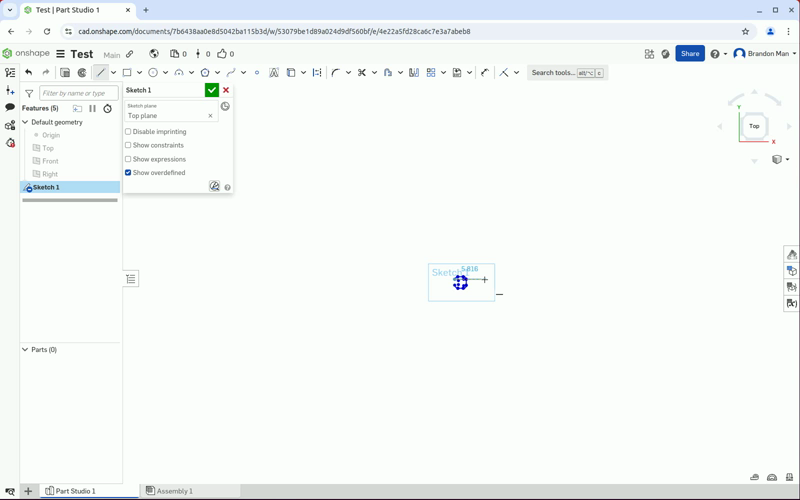
key_down(shift)
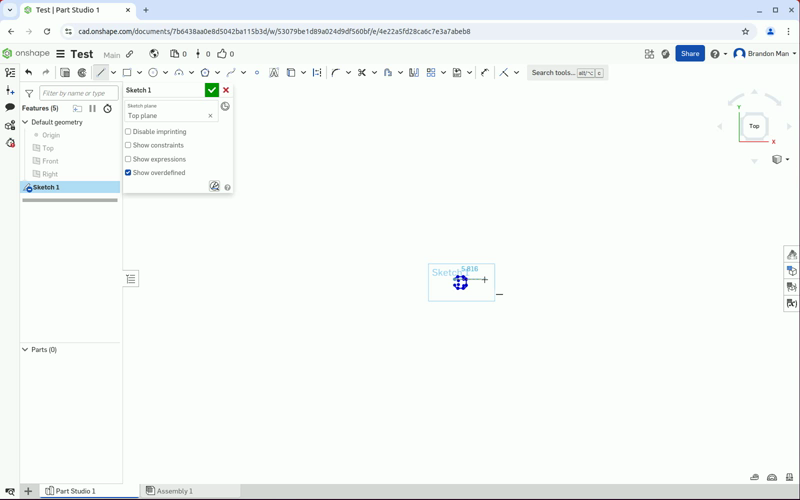
mouse_move(454, 285)
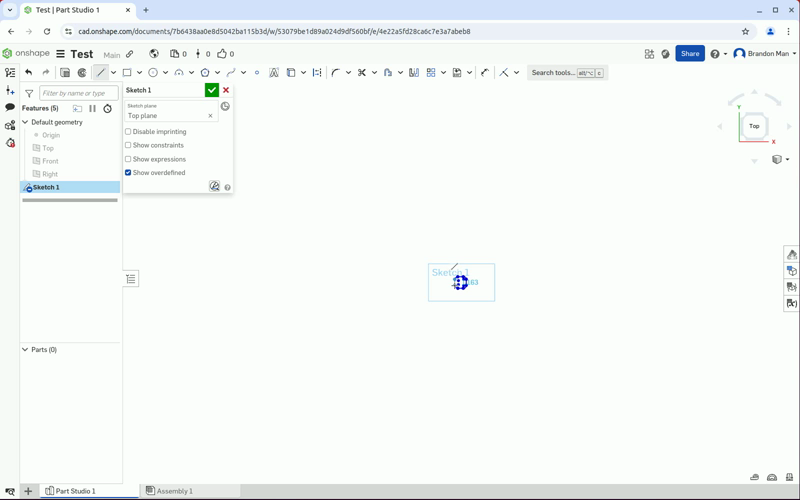
scroll(6)
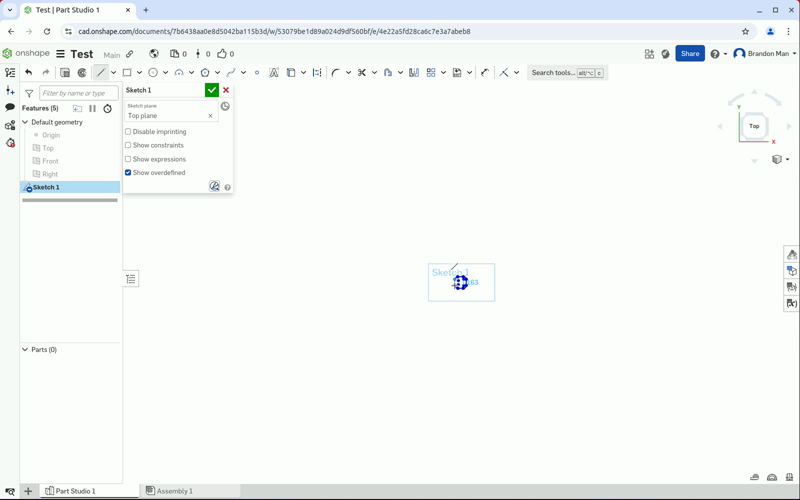
scroll(6)
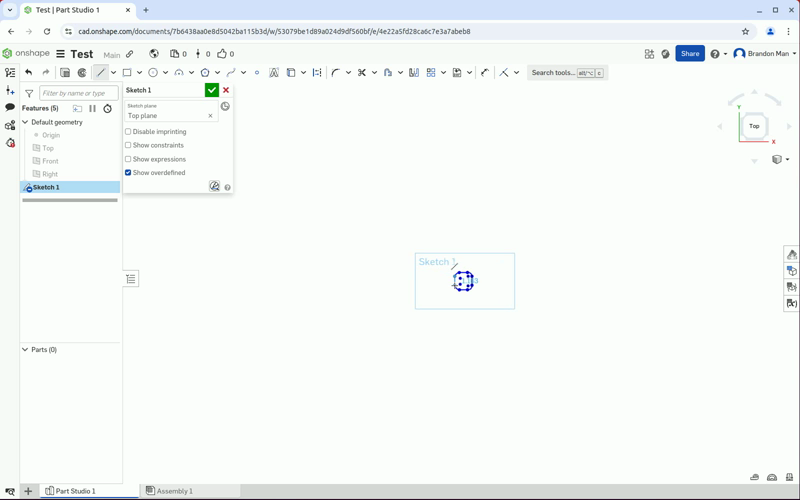
scroll(6)
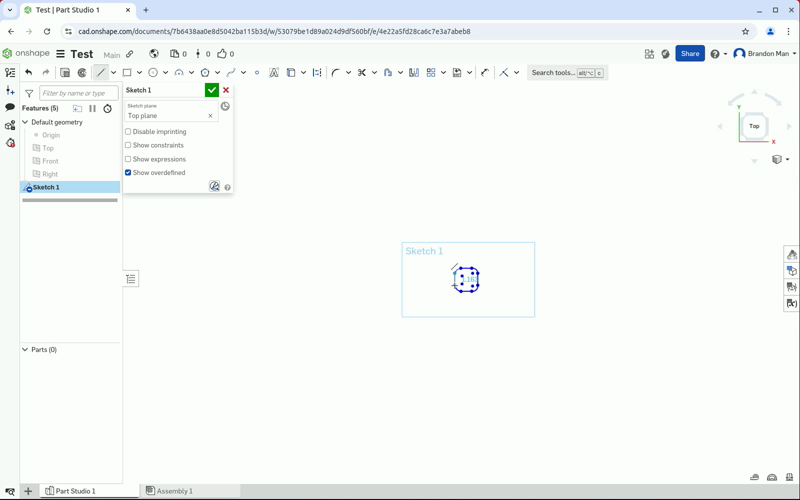
scroll(6)
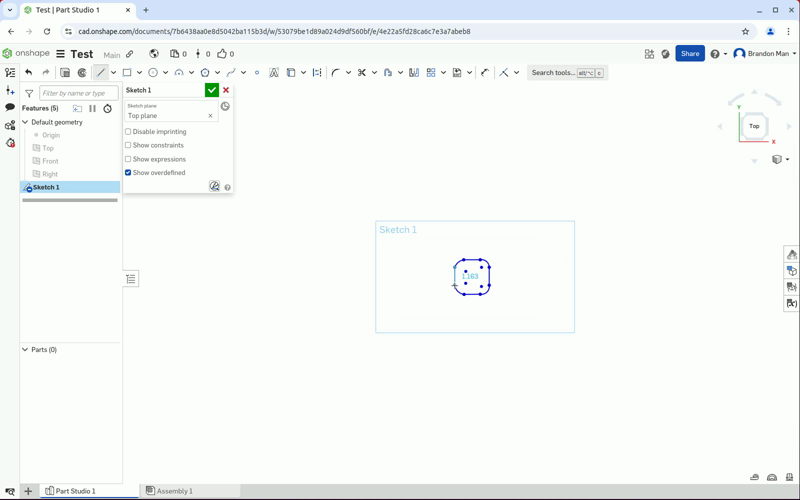
scroll(6)
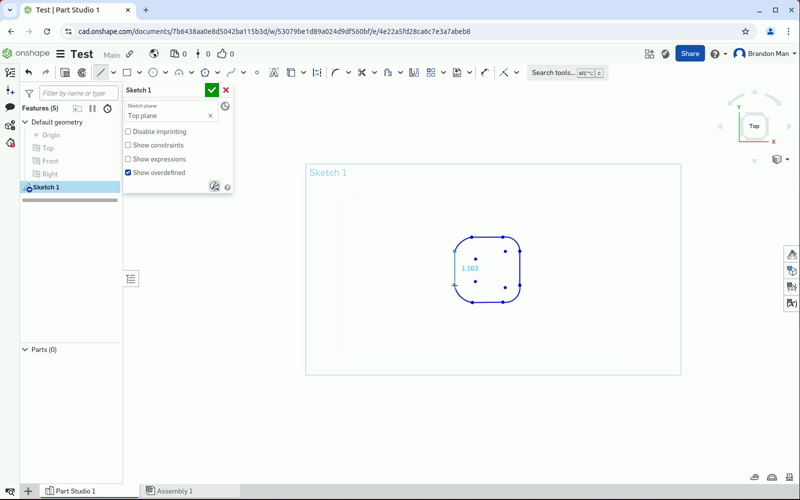
scroll(6)
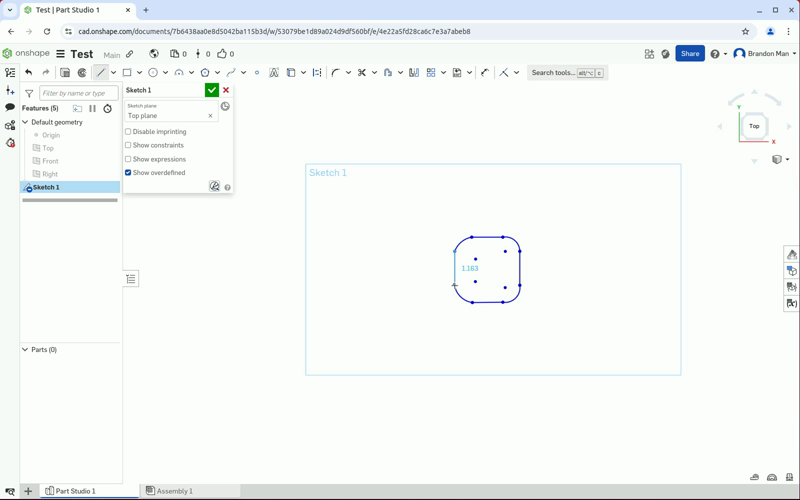
scroll(6)
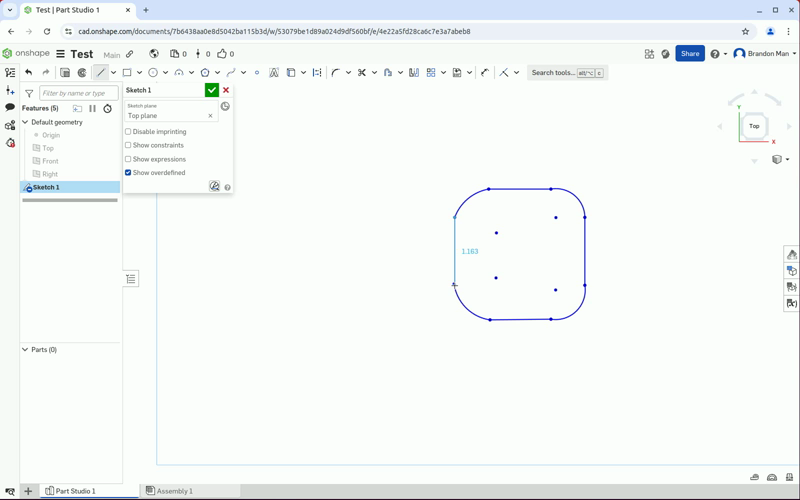
key_up(shift)
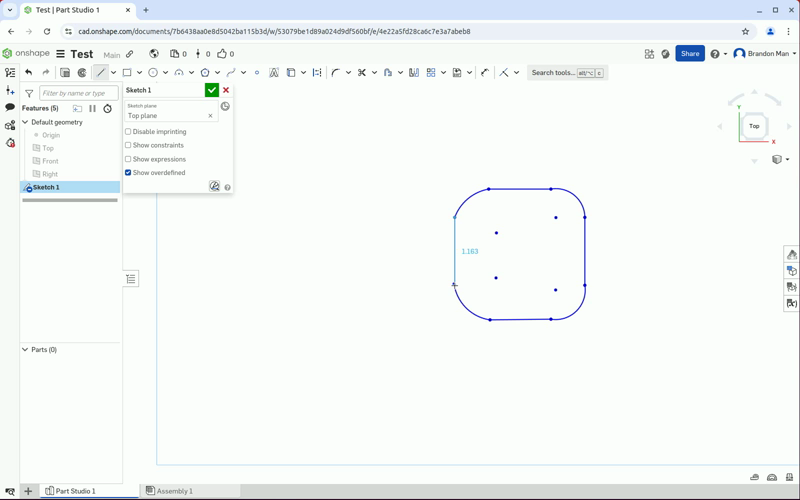
click(454, 285)
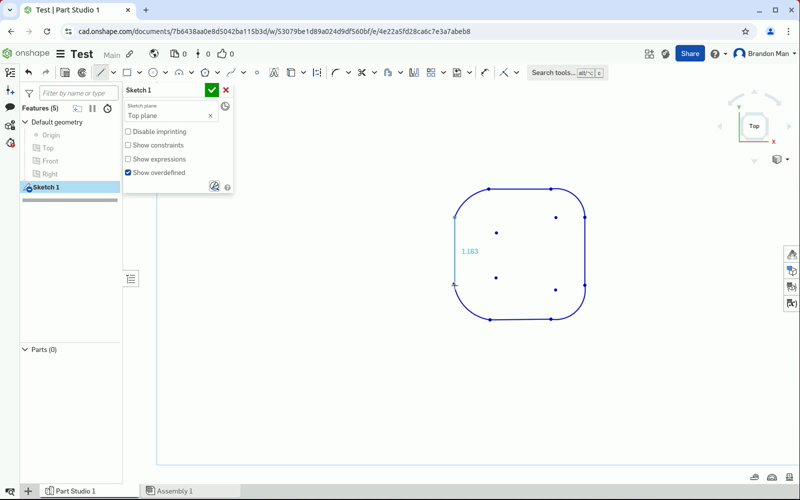
scroll(-6)
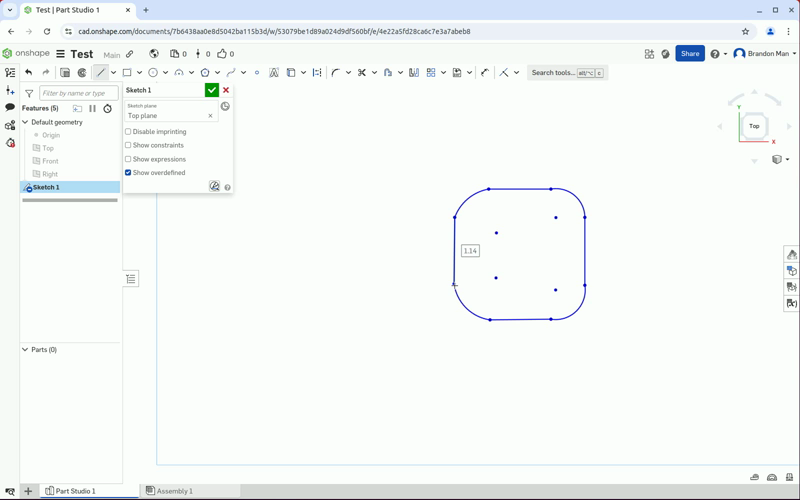
scroll(-6)
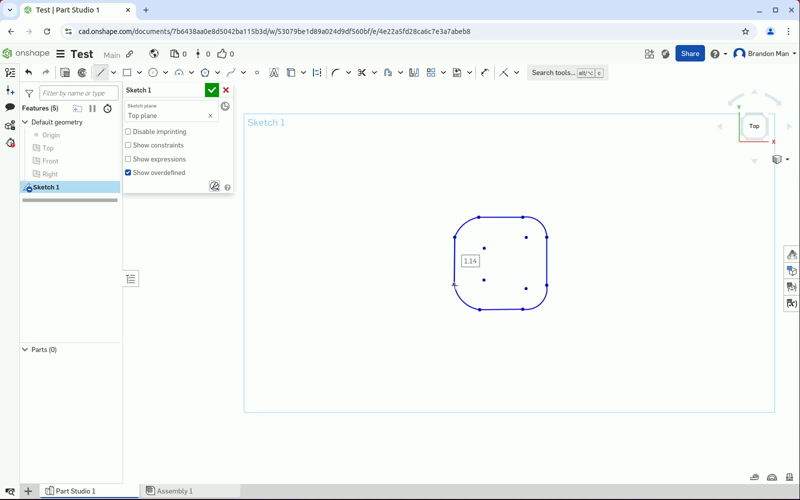
scroll(-6)
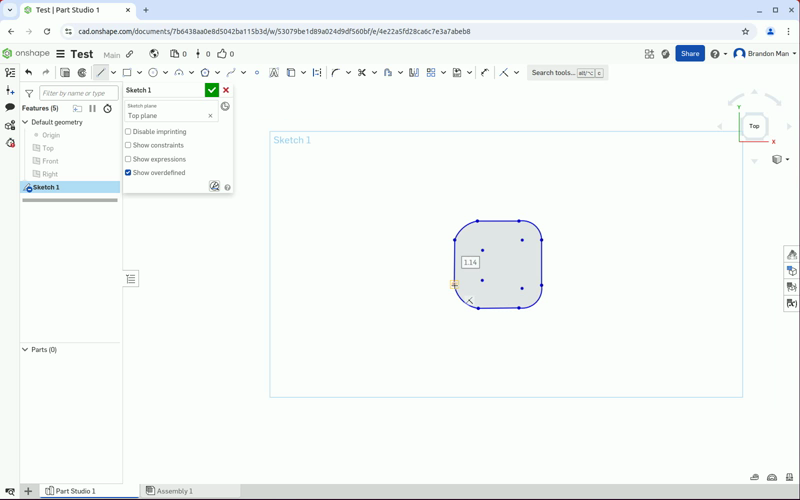
scroll(-6)
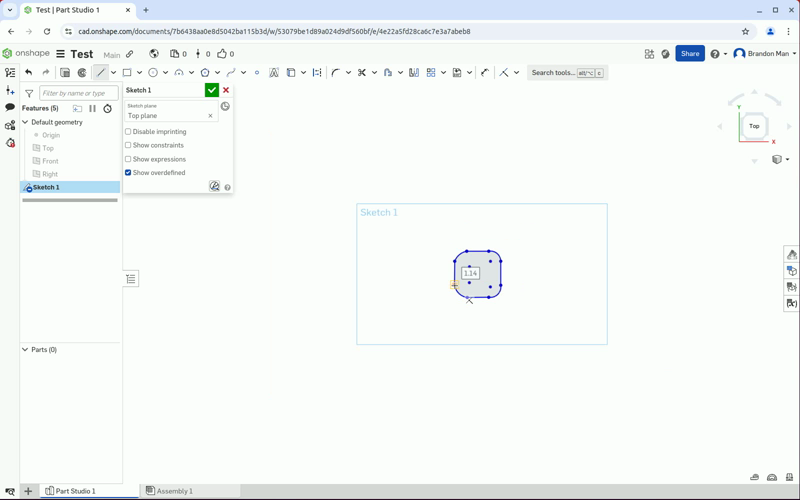
scroll(-6)
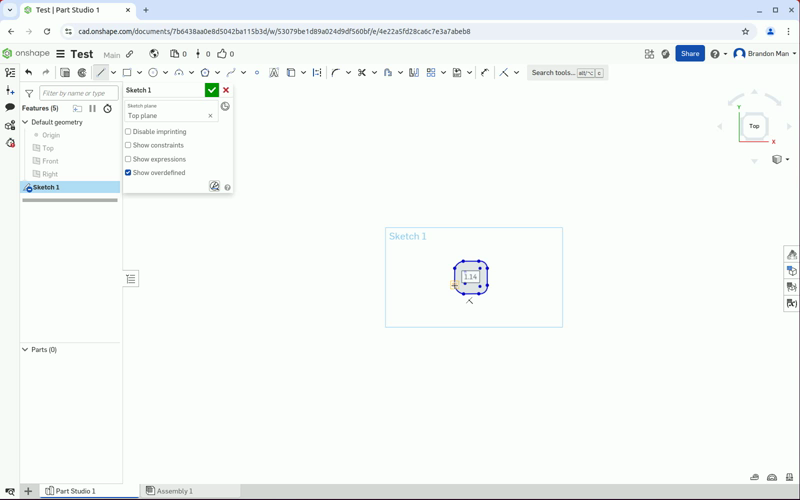
scroll(-6)
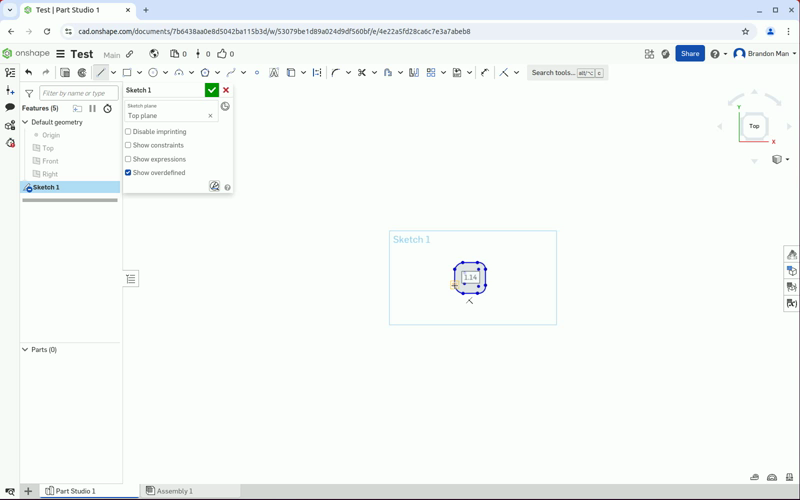
scroll(-6)
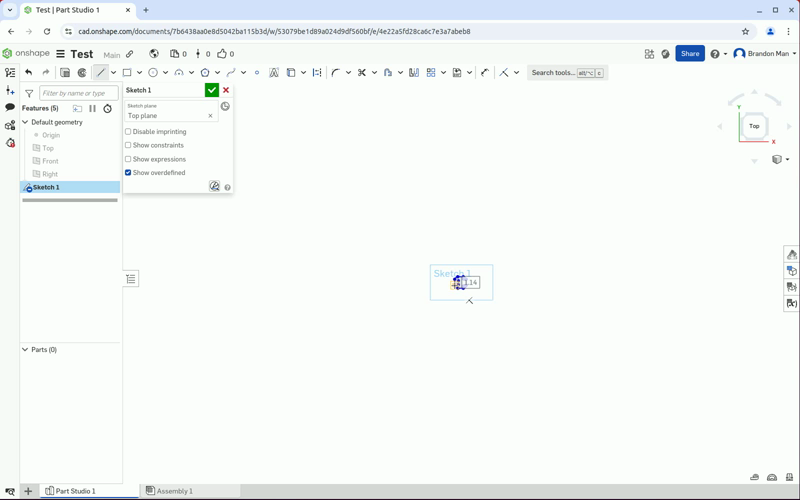
key(esc)
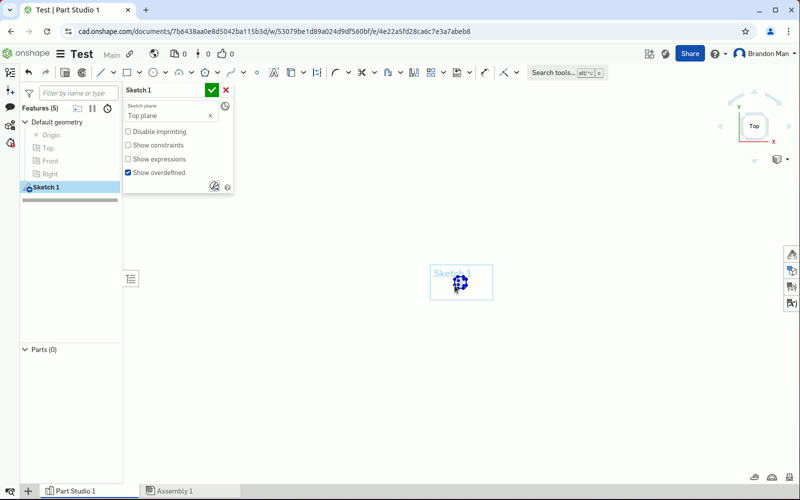
mouse_move(458, 280)
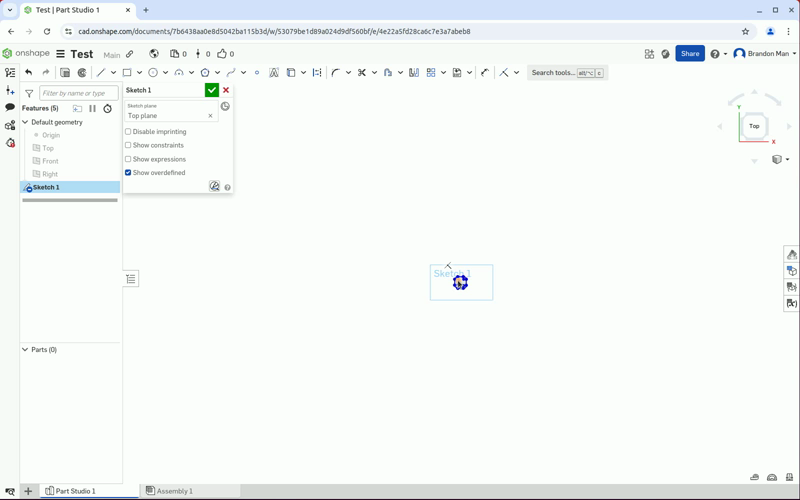
scroll(6)
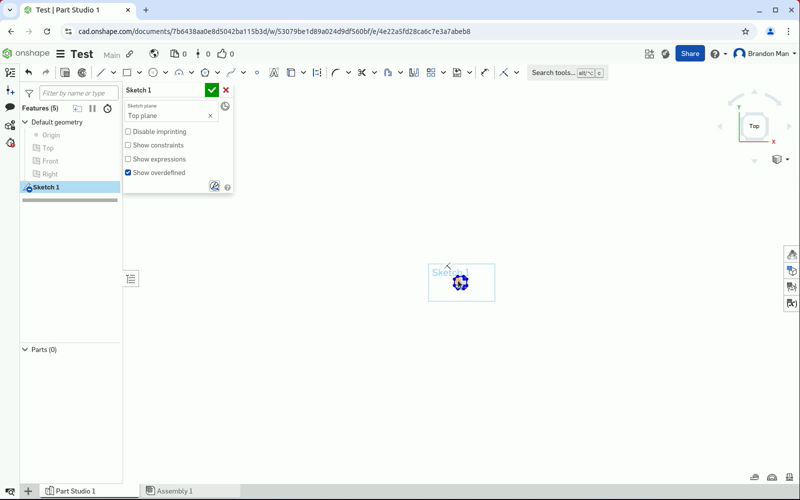
scroll(6)
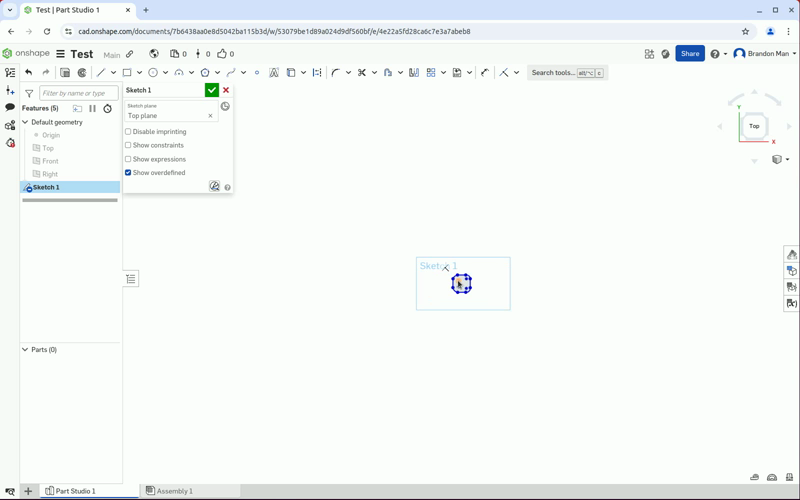
scroll(6)
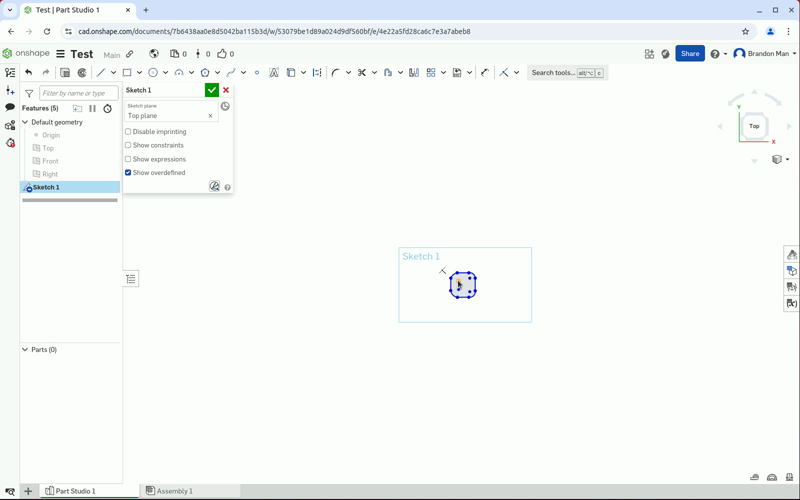
scroll(6)
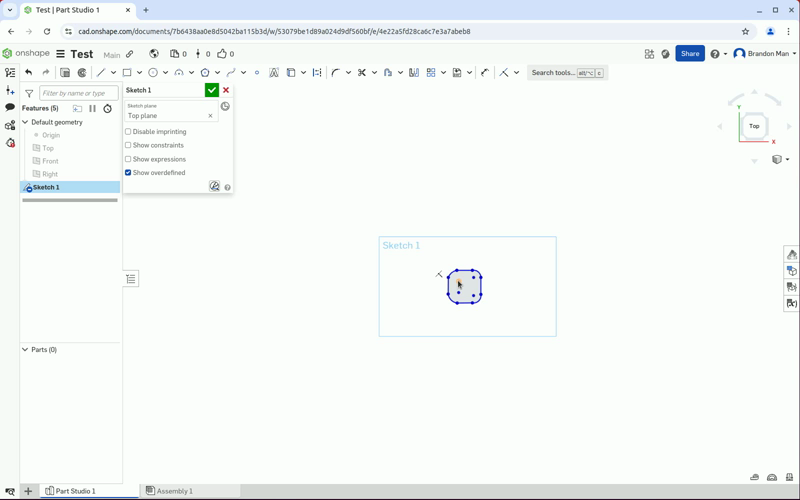
scroll(6)
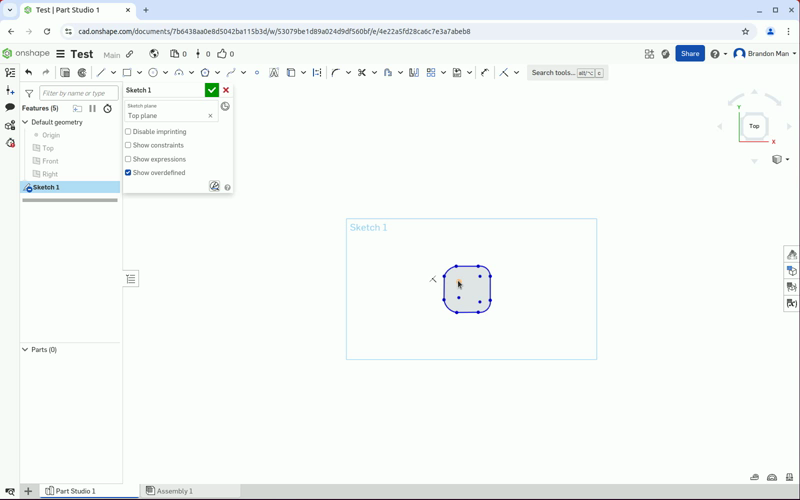
scroll(6)
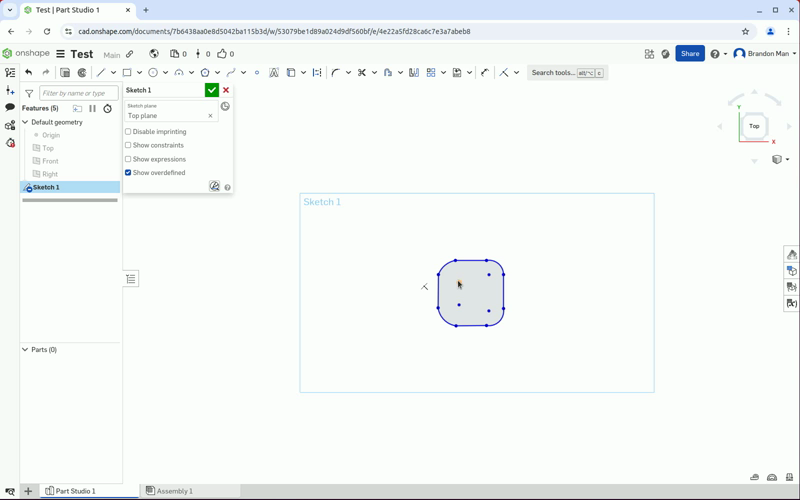
scroll(6)
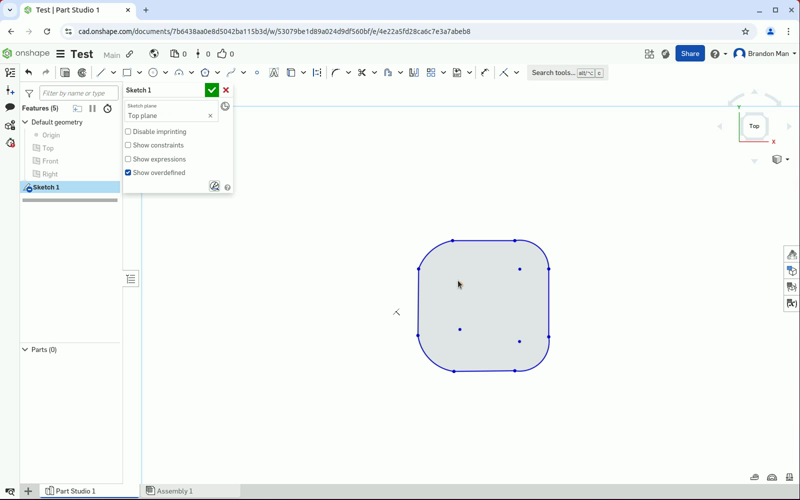
click(458, 280)
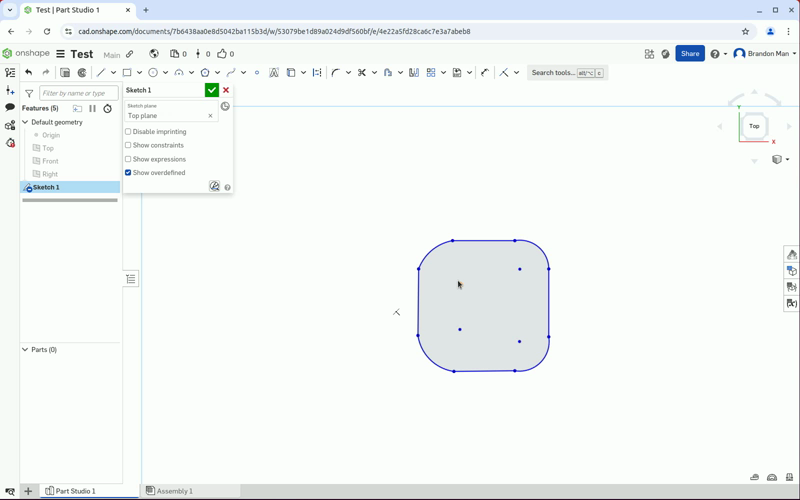
scroll(-6)
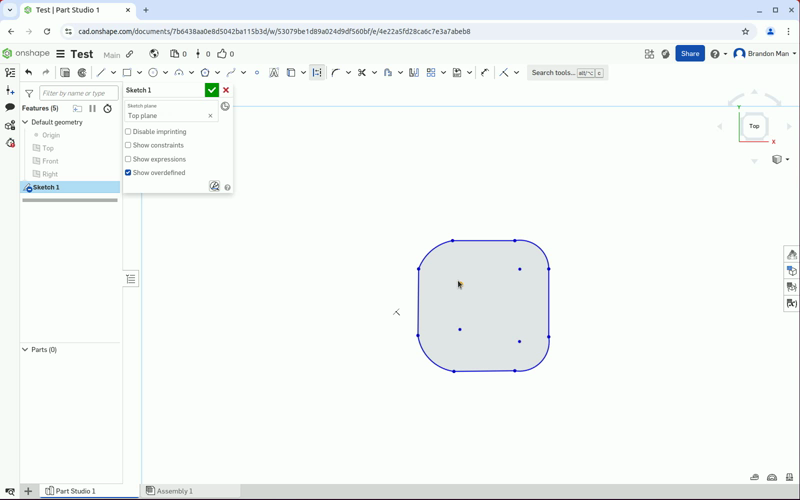
scroll(-6)
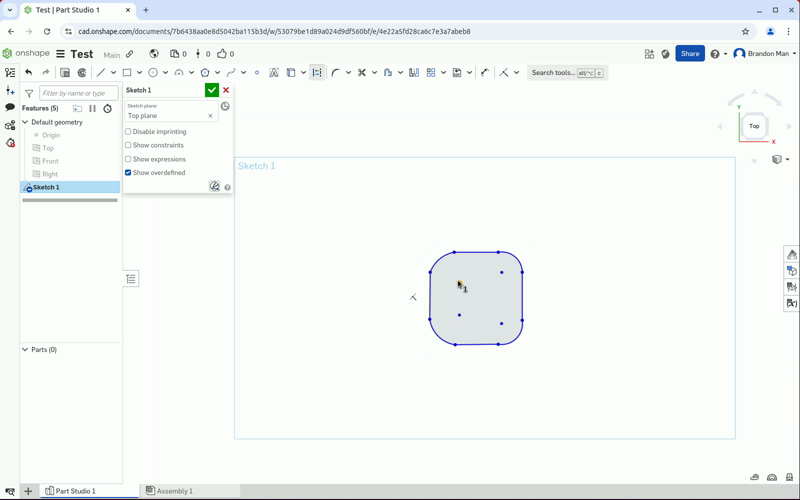
scroll(-6)
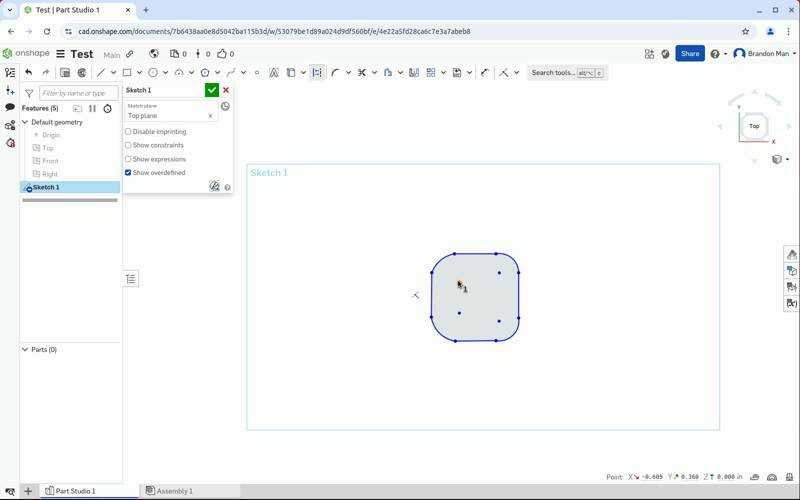
scroll(-6)
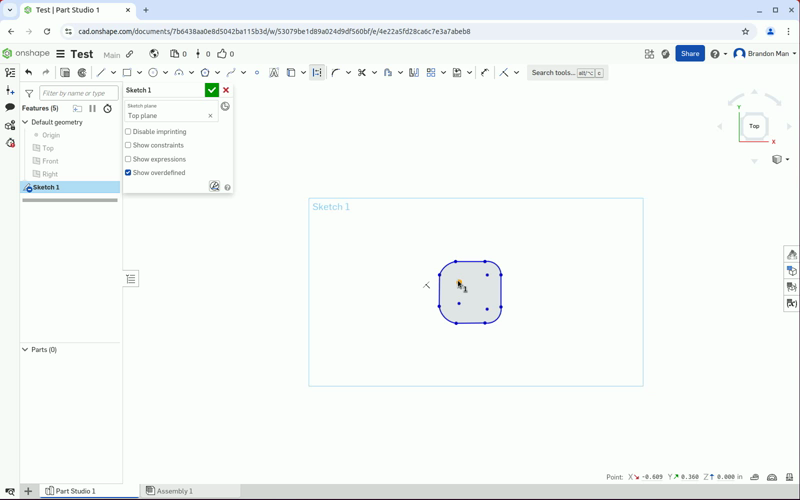
scroll(-6)
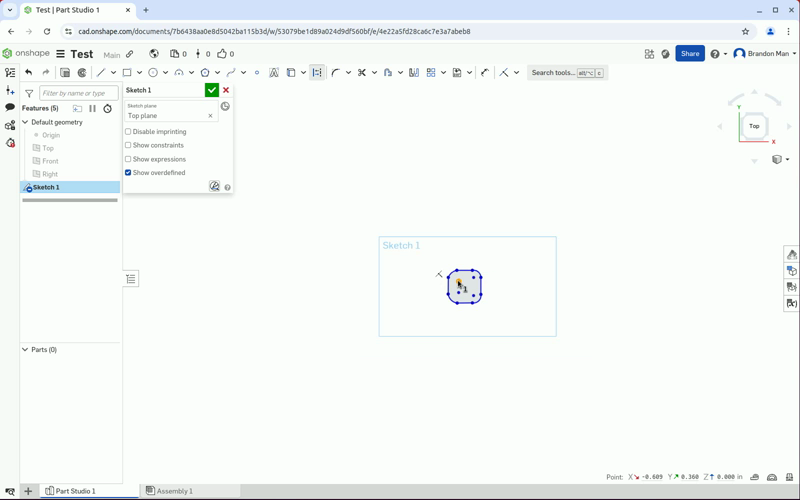
scroll(-6)
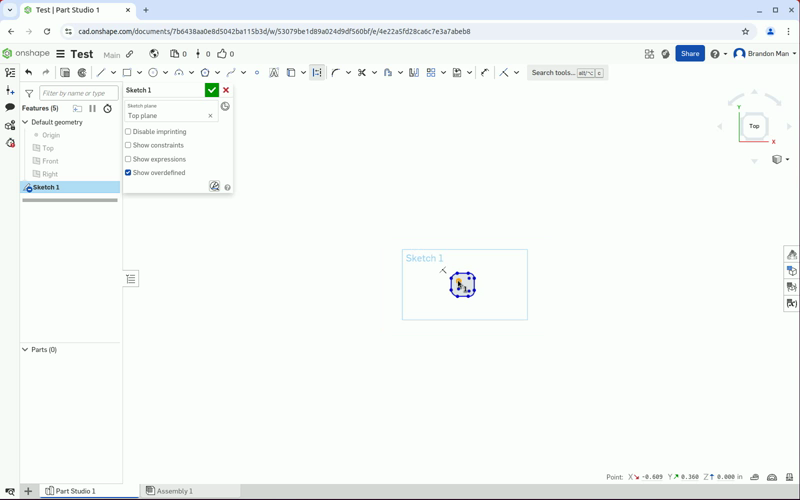
scroll(-6)
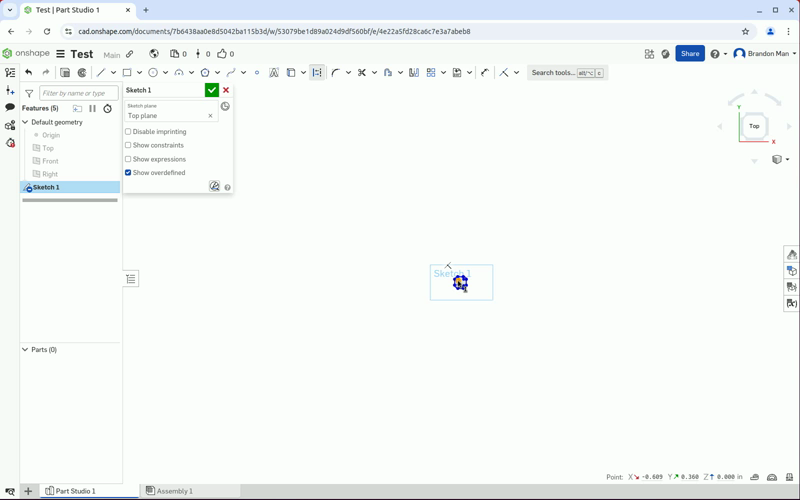
mouse_move(73, 352)
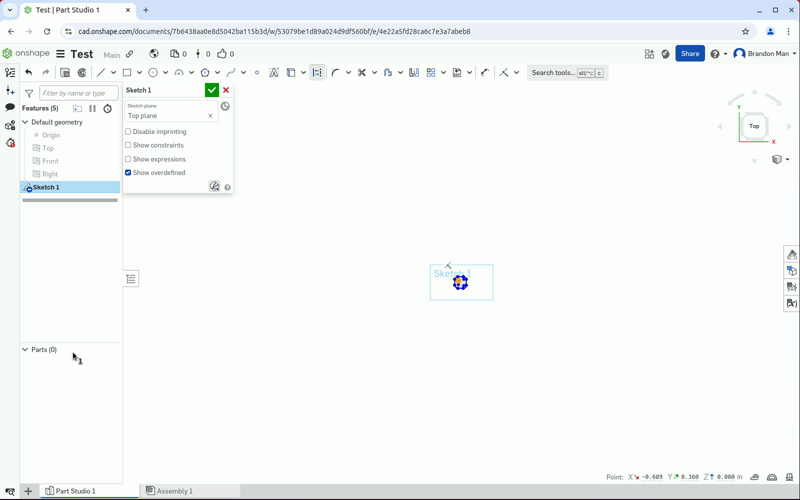
key(shift+y)
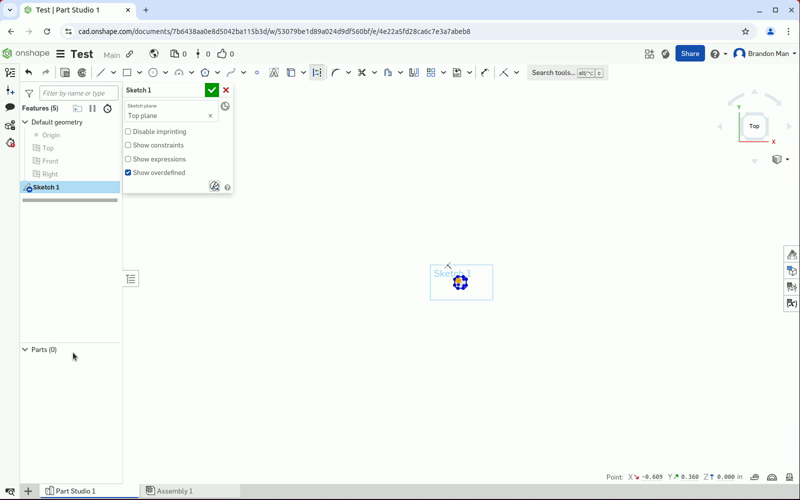
key(shift+e)
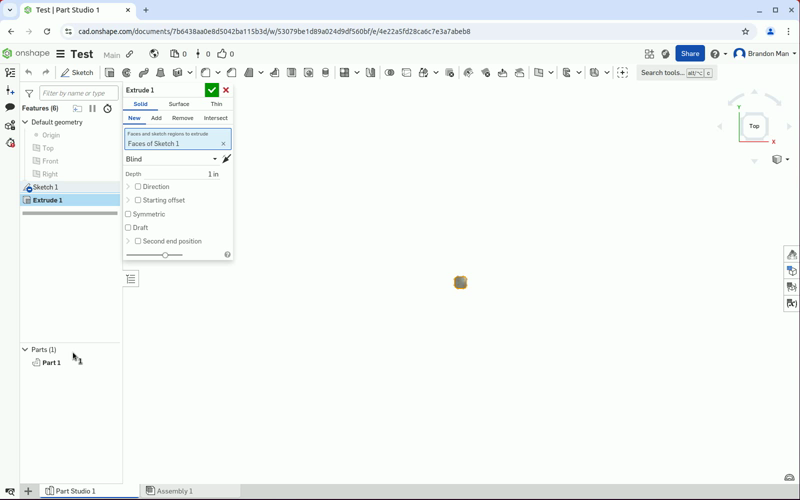
mouse_move(143, 106)
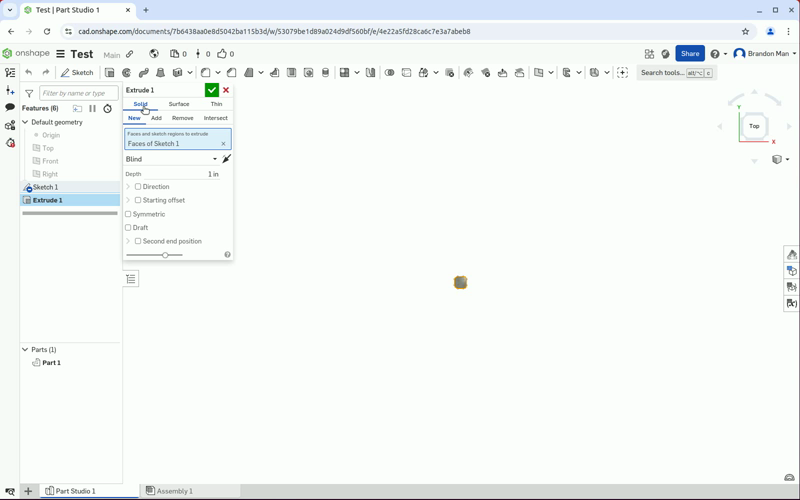
click(143, 106)
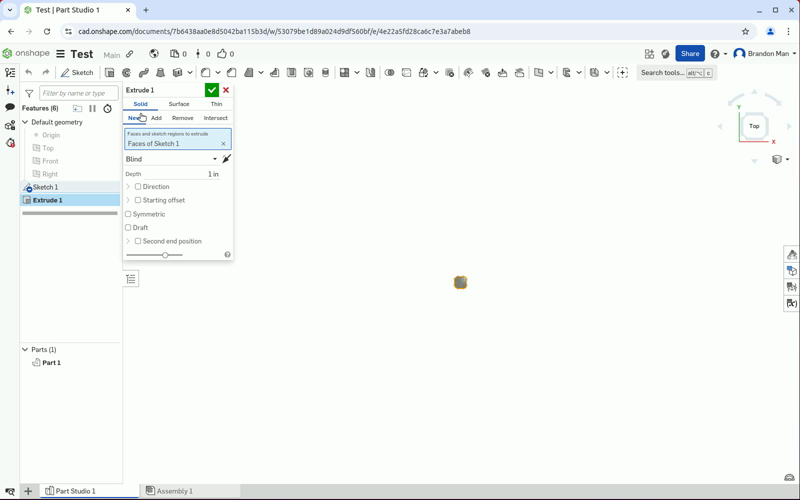
mouse_move(137, 120)
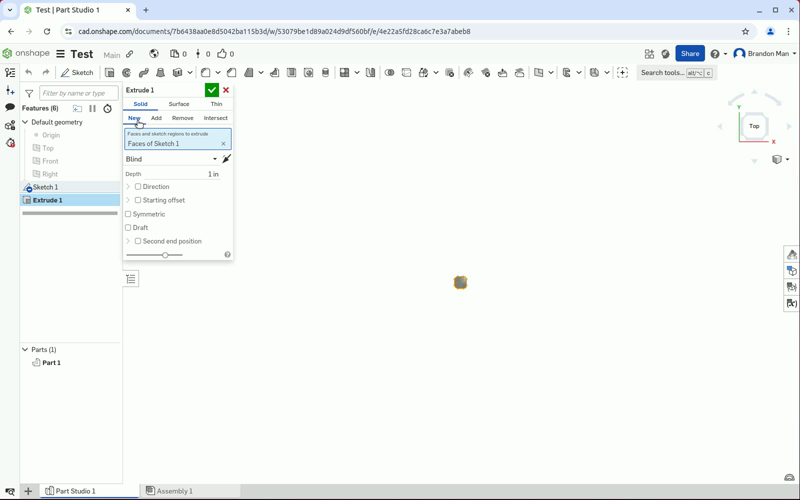
click(137, 120)
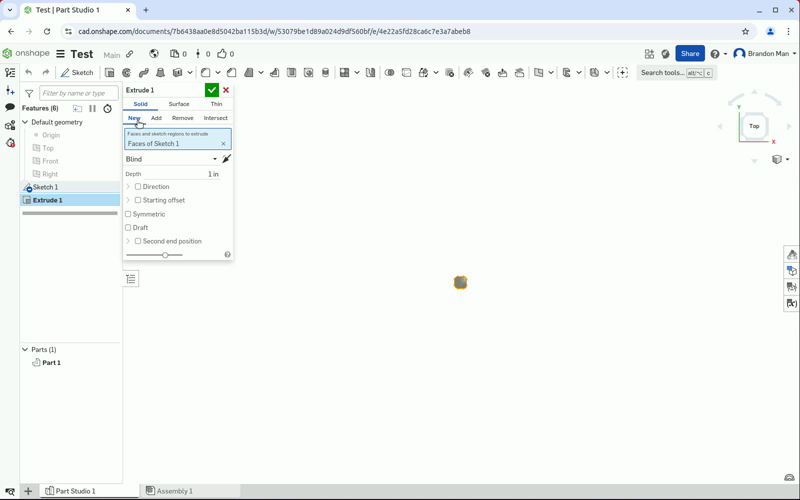
key(tab, 4)
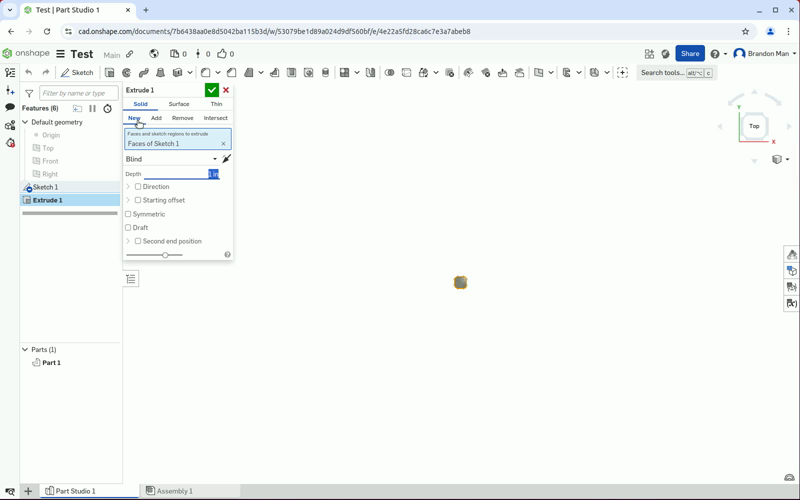
text(23.108)
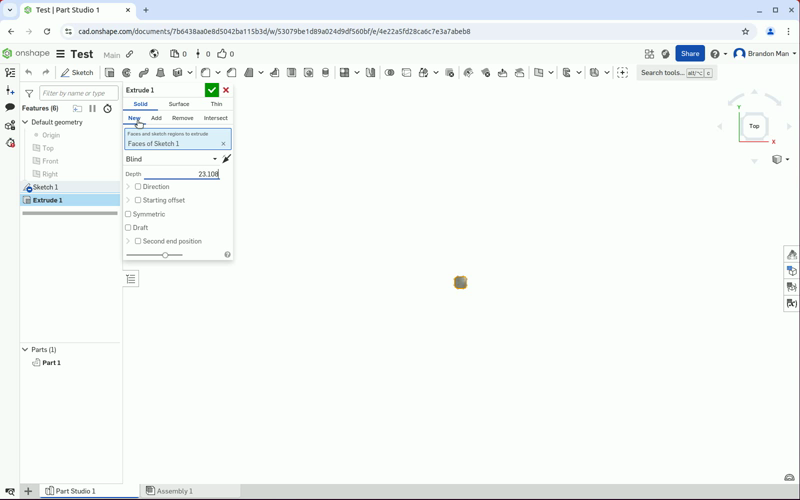
key(enter)
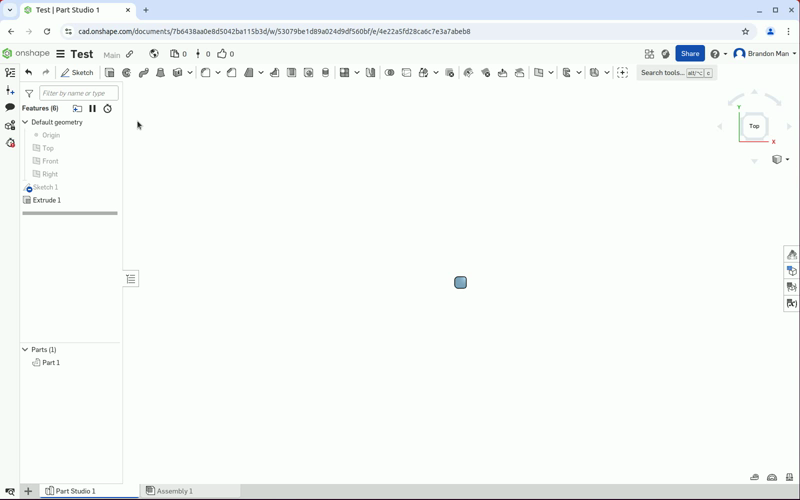
key(shift+h)
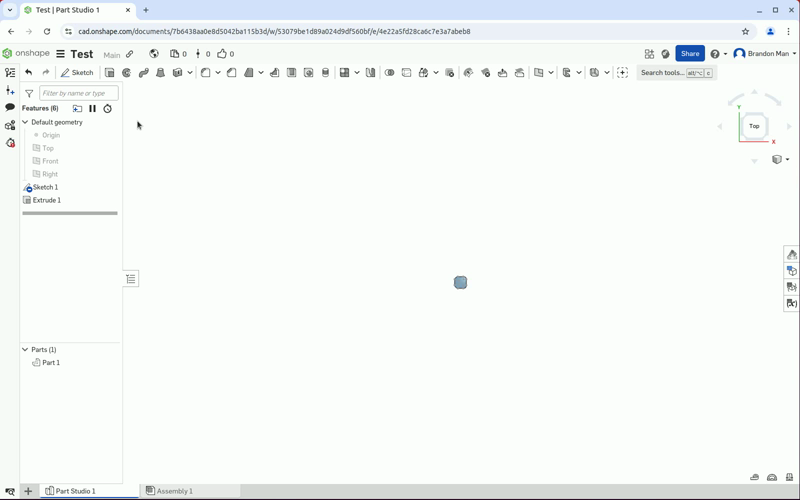
key(shift+h)
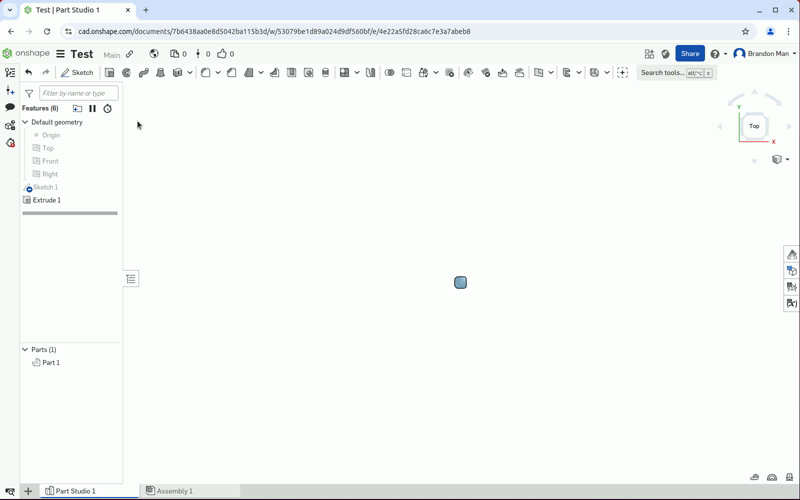
mouse_move(73, 189)
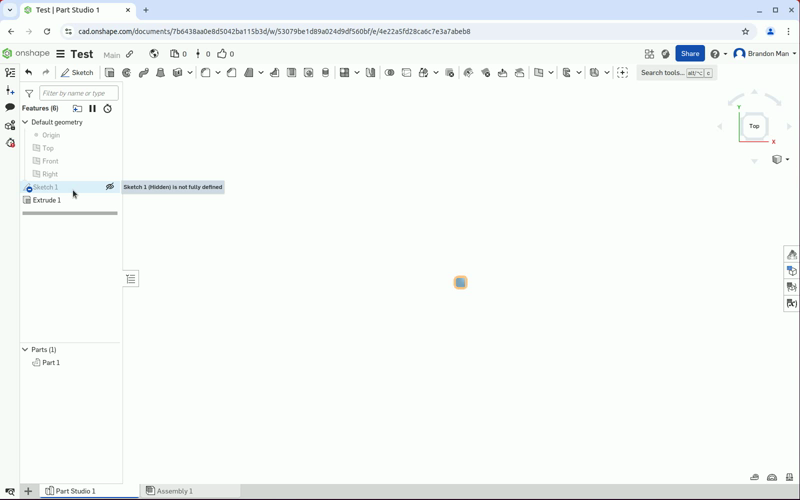
click(73, 189)
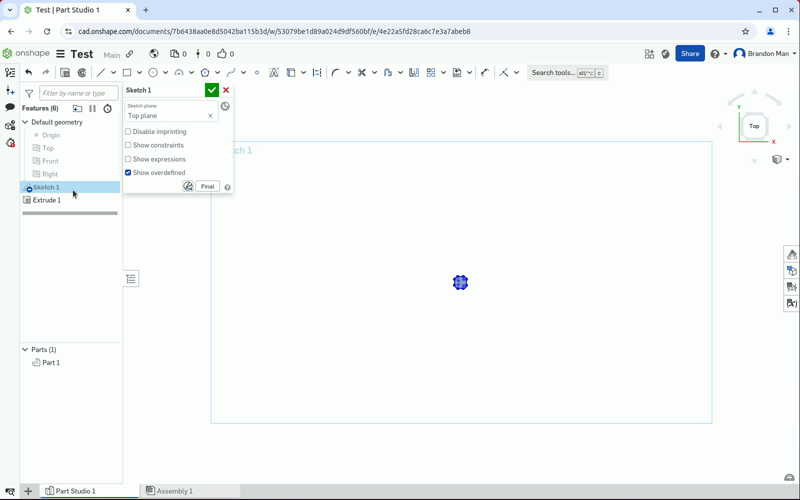
mouse_move(229, 92)
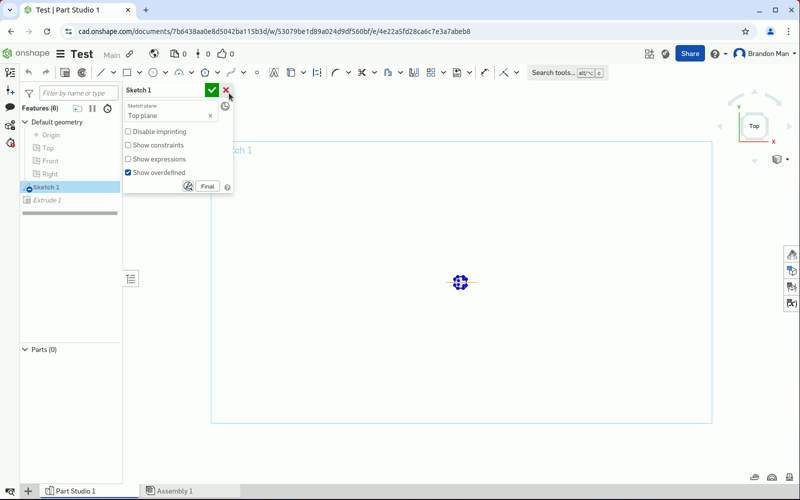
click(229, 92)
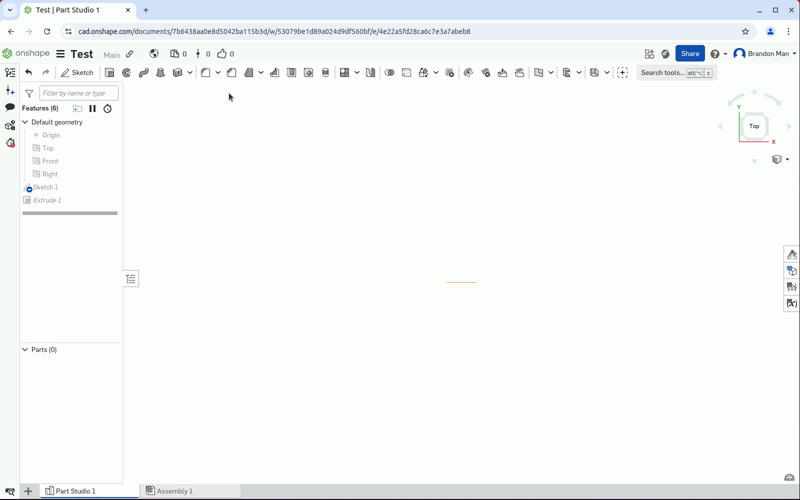
mouse_move(73, 352)
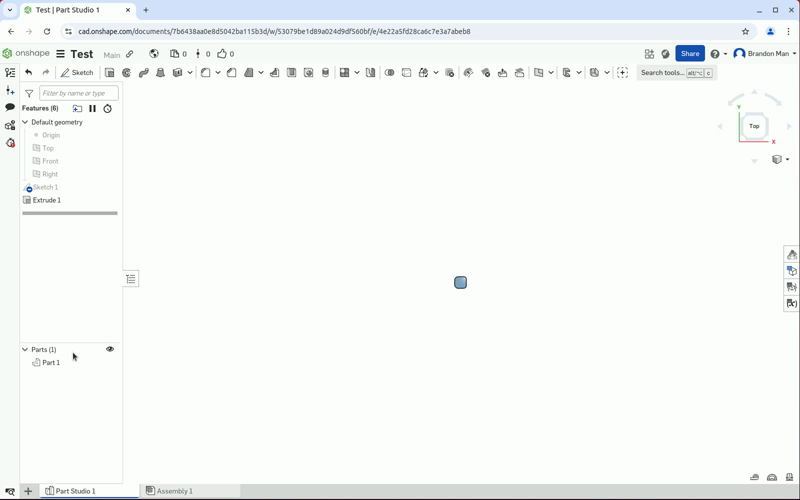
key(y)
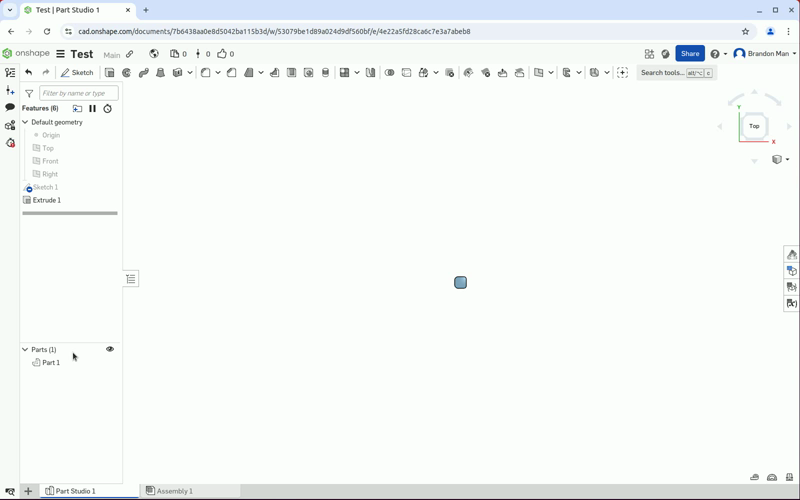
key(shift+p)
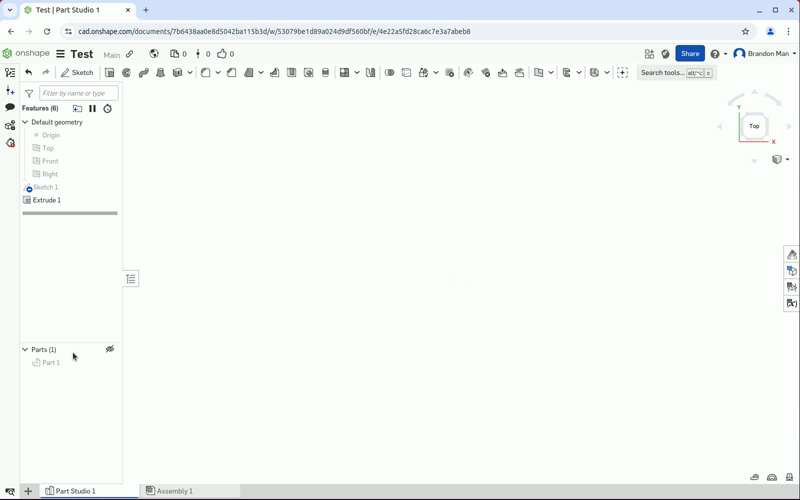
key(space)
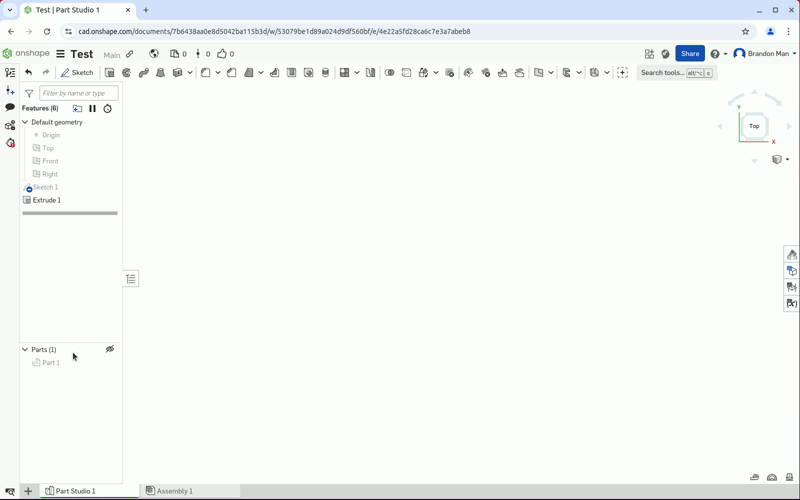
key_down(shift)
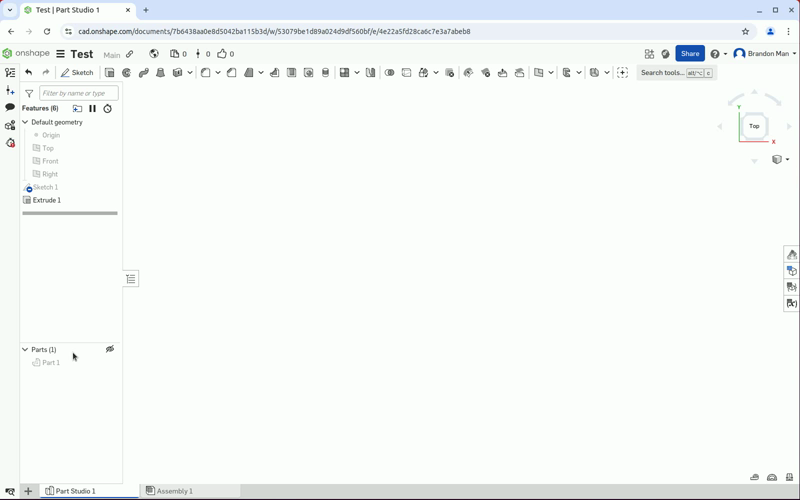
key(up)
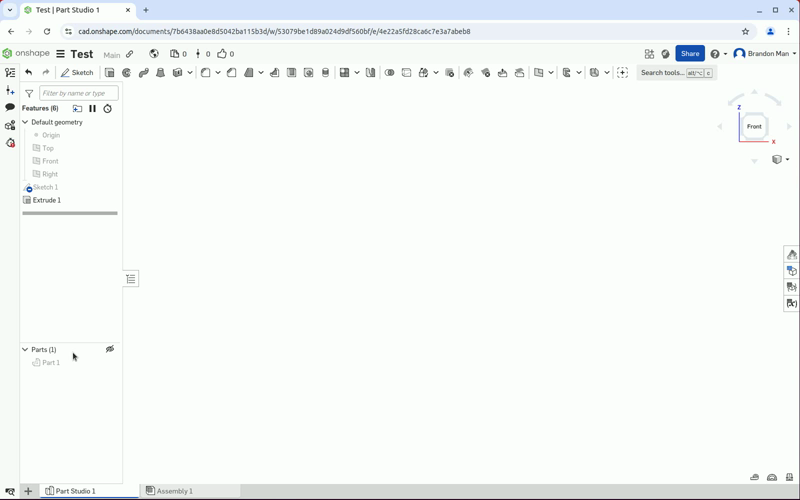
key_up(shift)
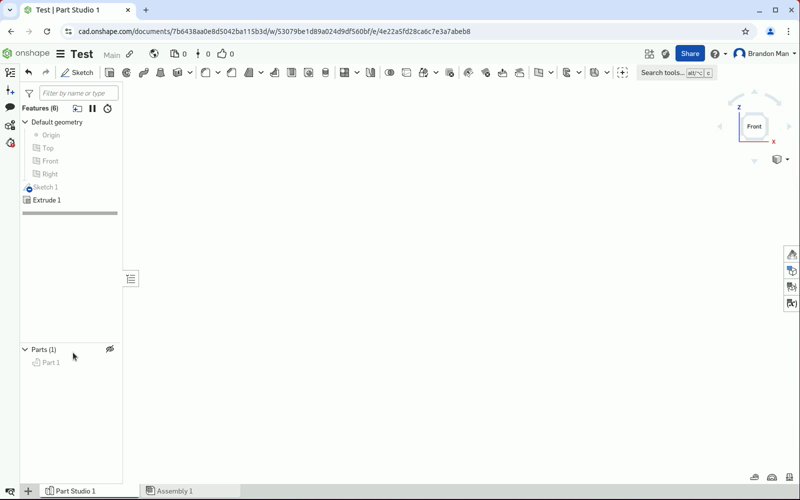
key(space)
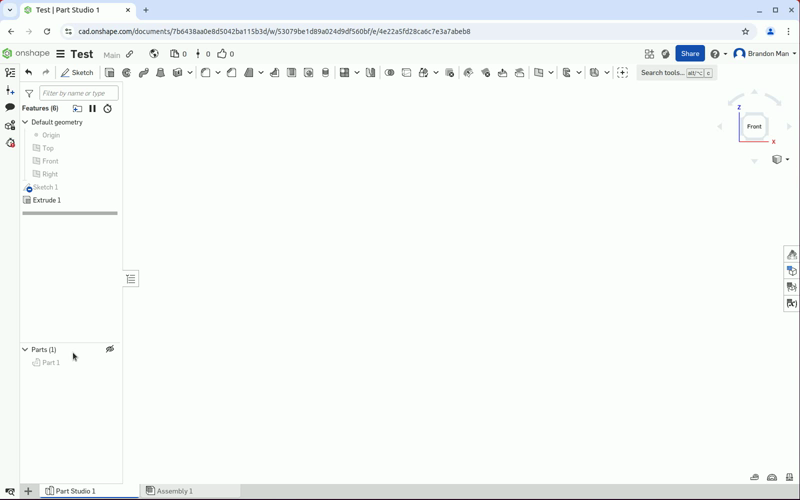
key_down(shift)
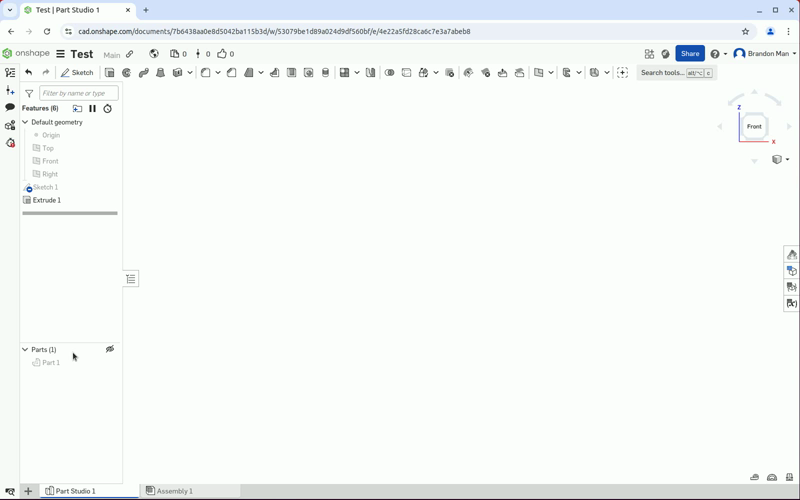
key(left)
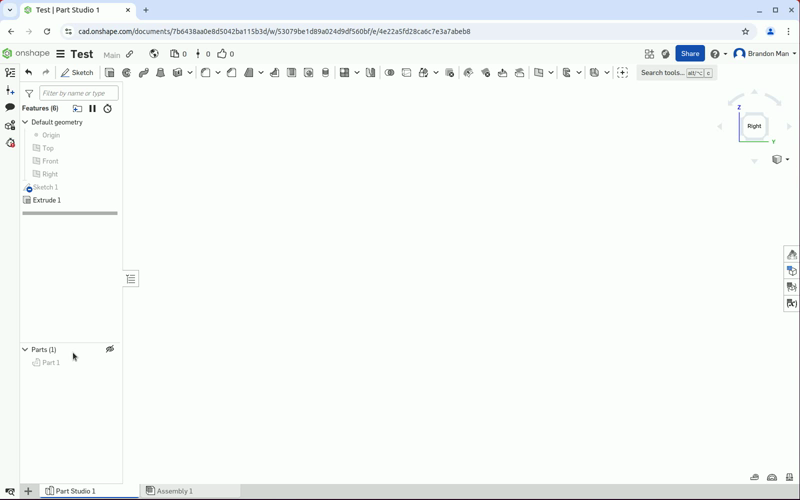
key_up(shift)
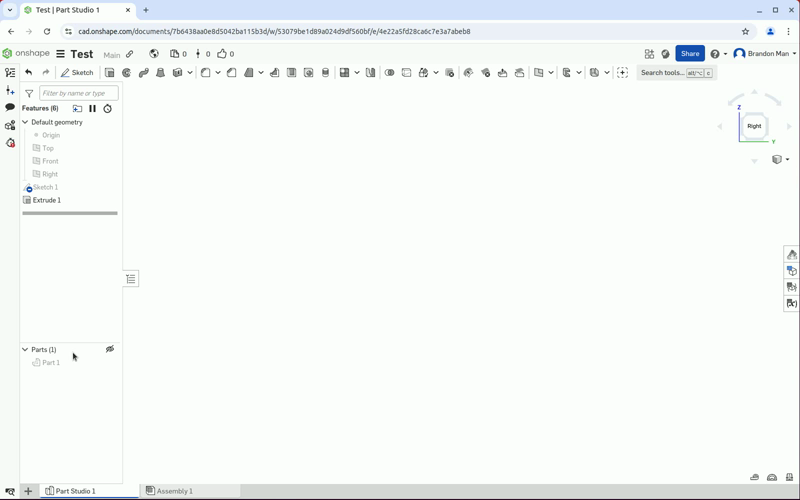
mouse_move(73, 352)
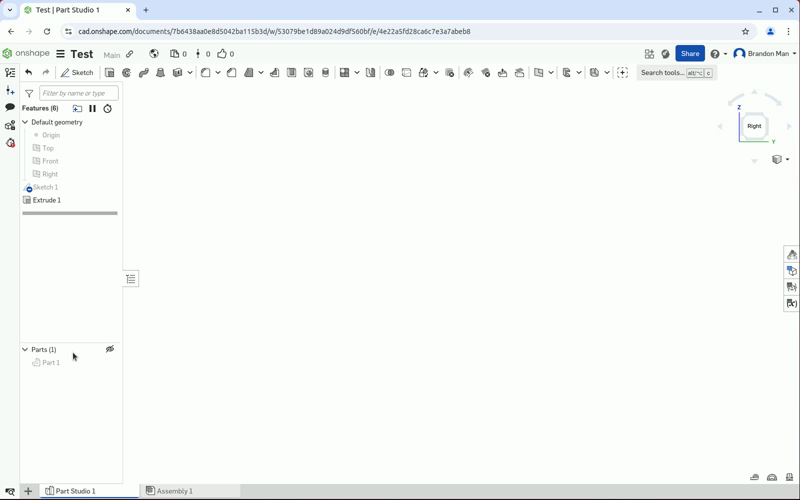
key(shift+y)
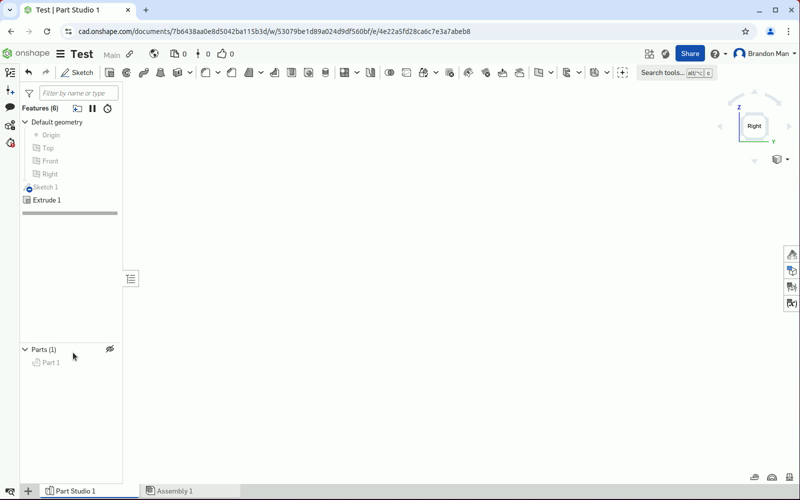
key(shift+s)
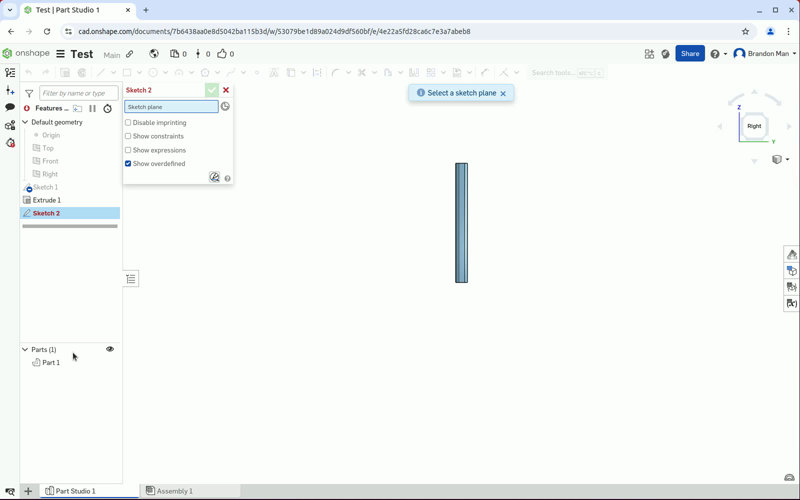
mouse_move(73, 176)
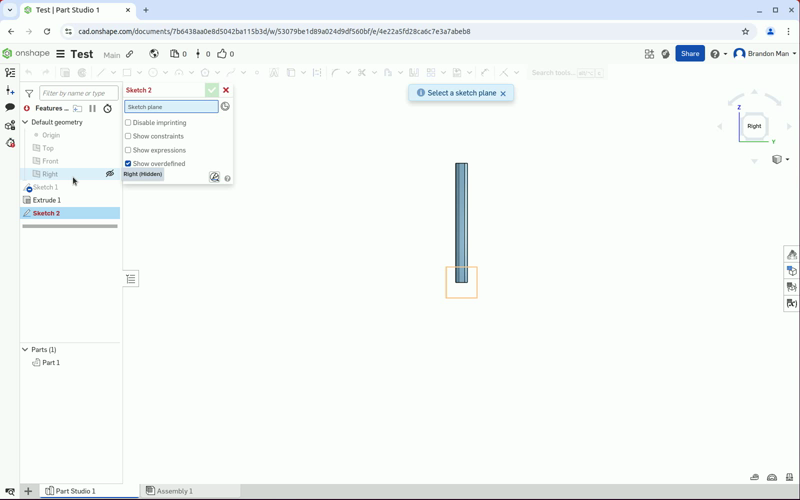
click(73, 176)
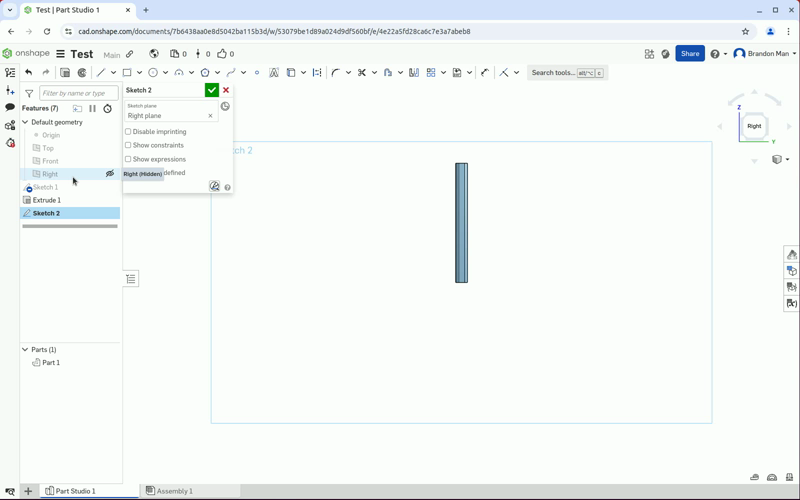
mouse_move(73, 352)
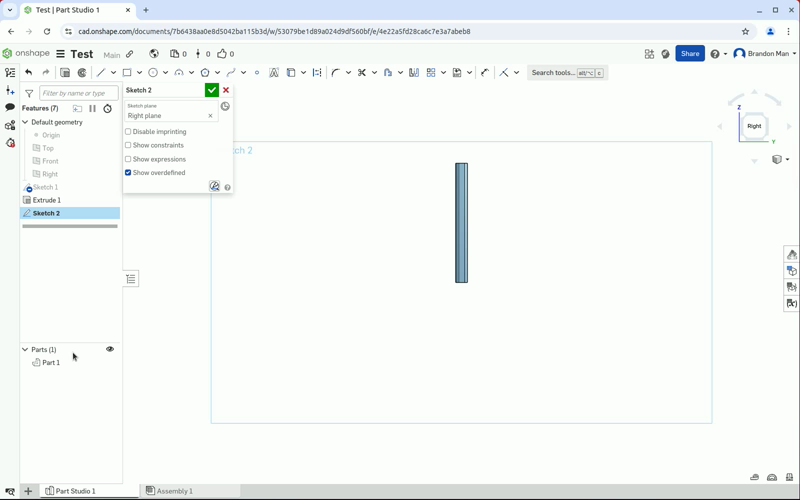
key(y)
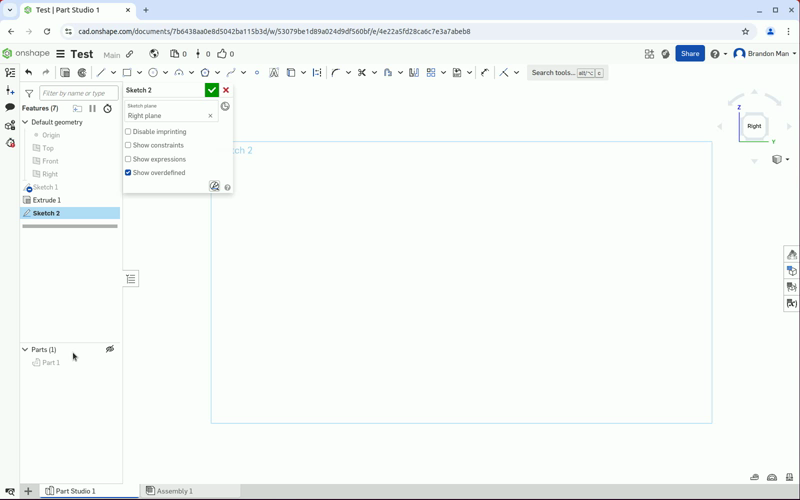
key(l)
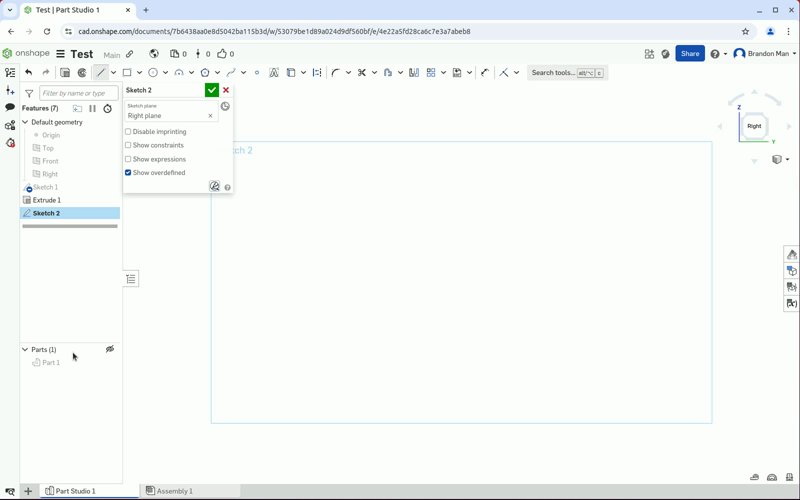
key_down(shift)
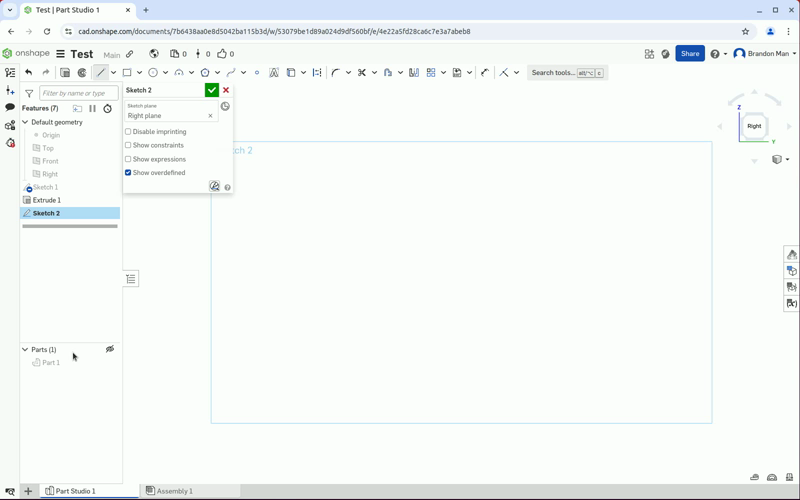
mouse_move(390, 321)
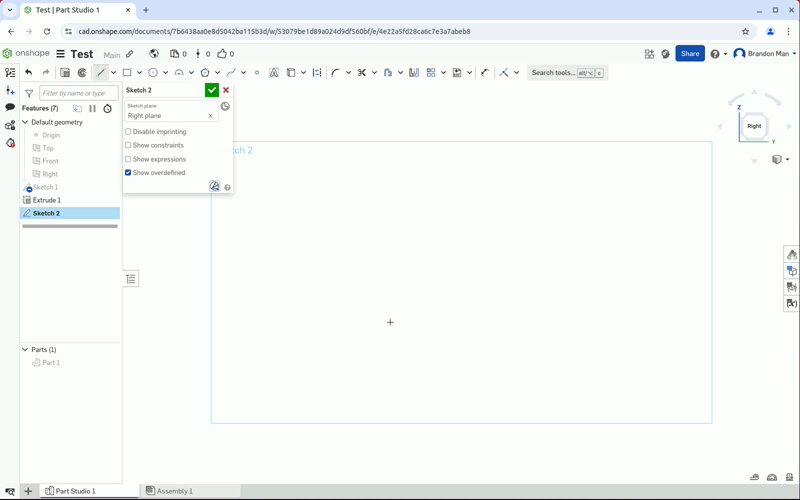
click(390, 321)
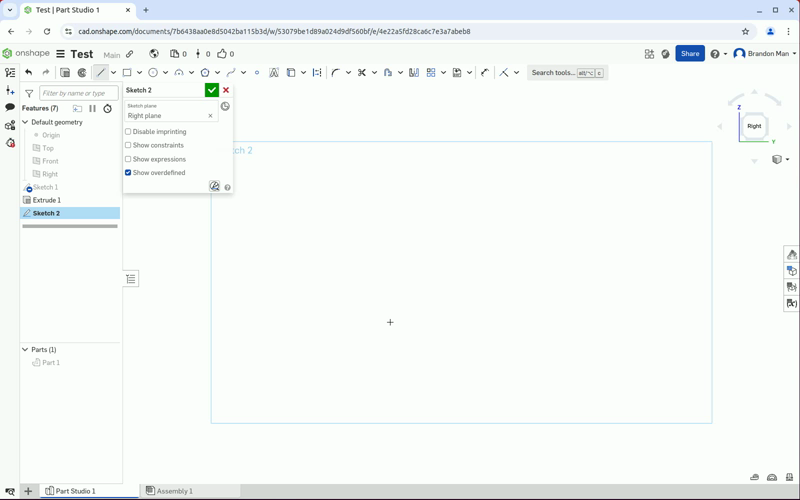
key_up(shift)
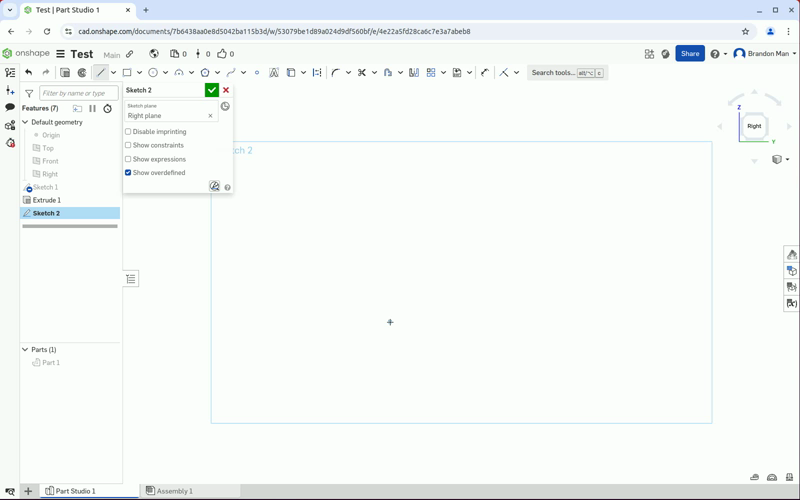
key_down(shift)
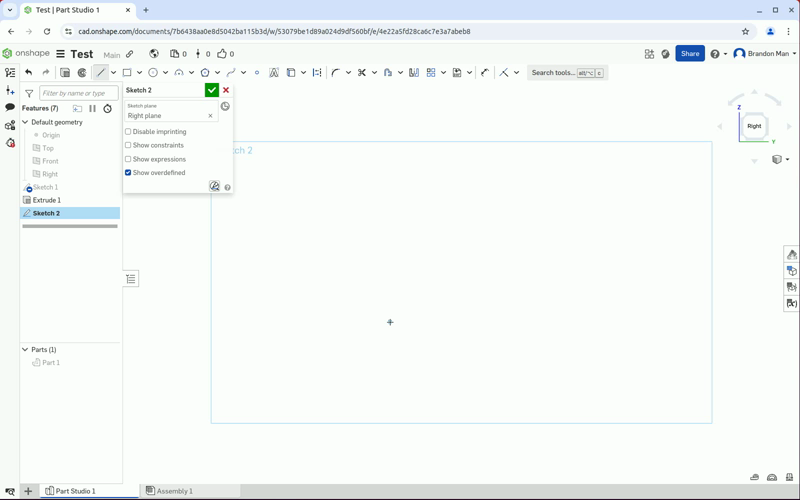
mouse_move(420, 321)
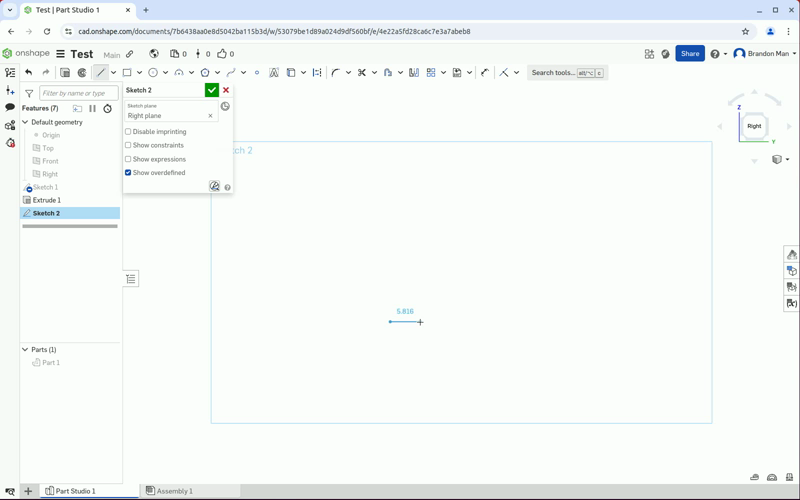
mouse_move(393, 321)
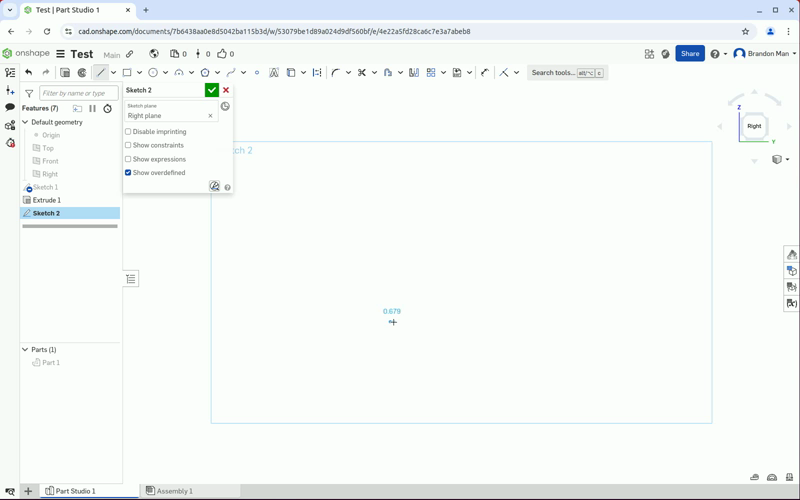
scroll(6)
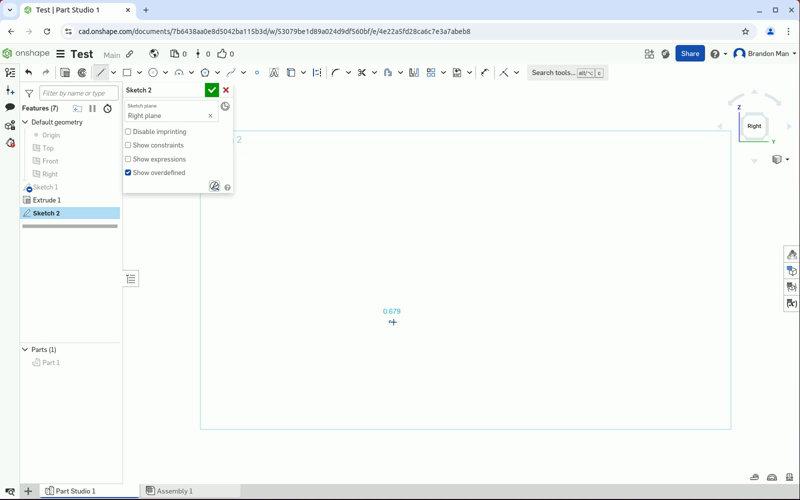
scroll(6)
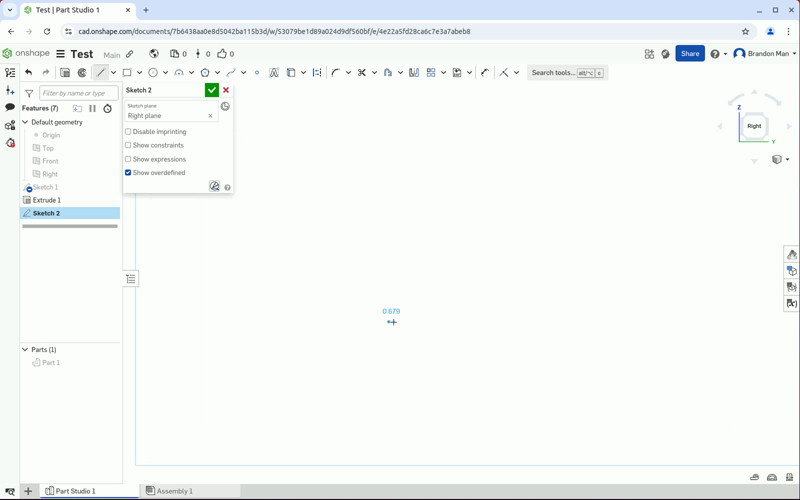
scroll(6)
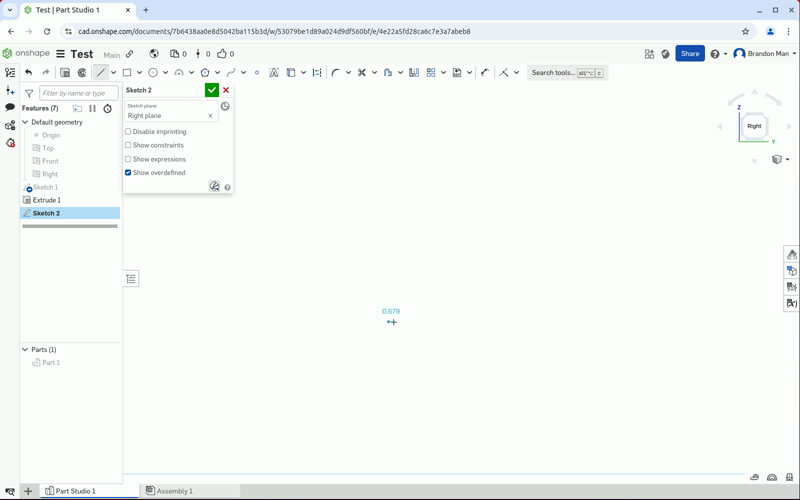
scroll(6)
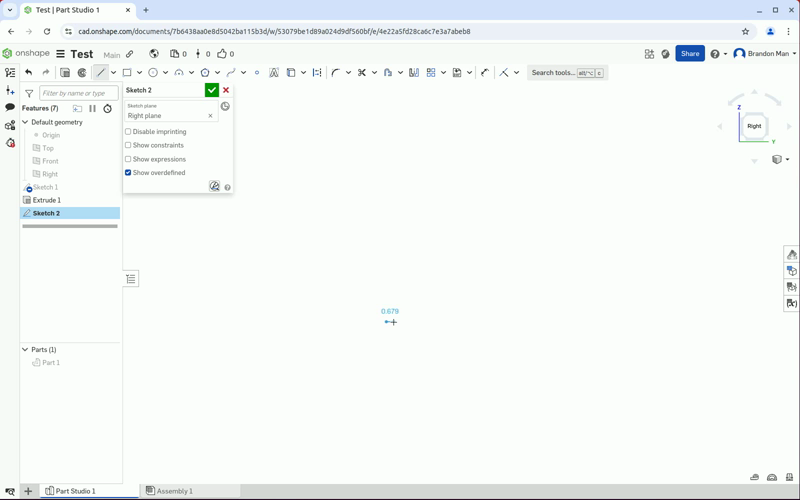
scroll(6)
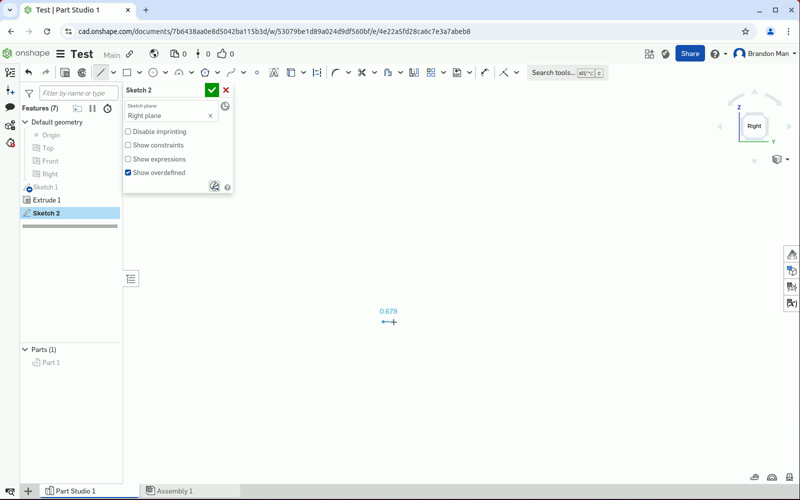
scroll(6)
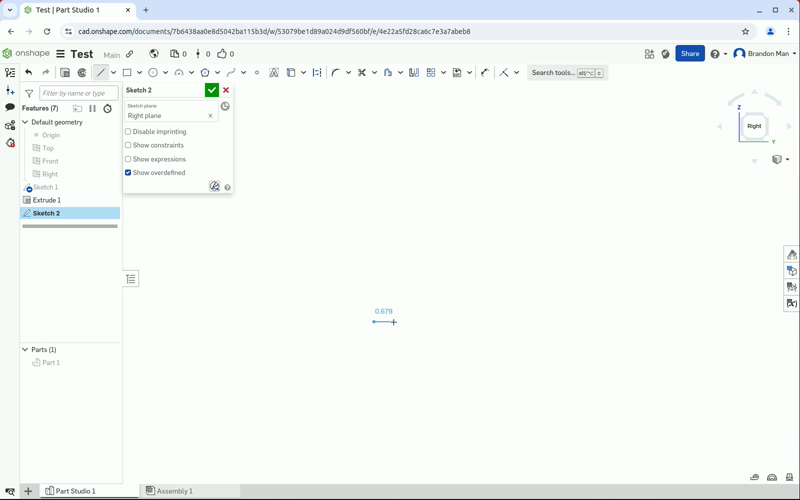
scroll(6)
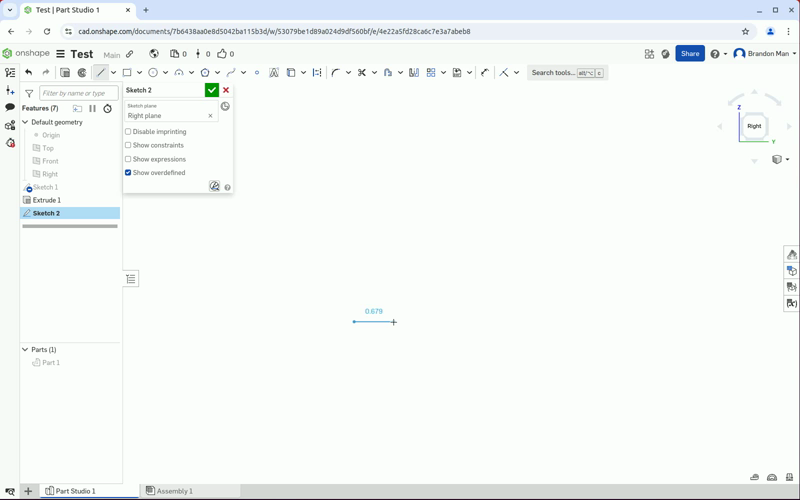
click(393, 321)
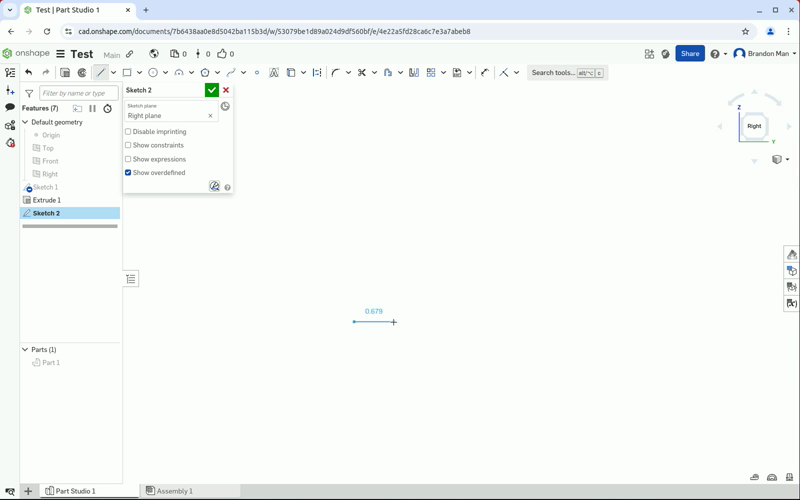
scroll(-6)
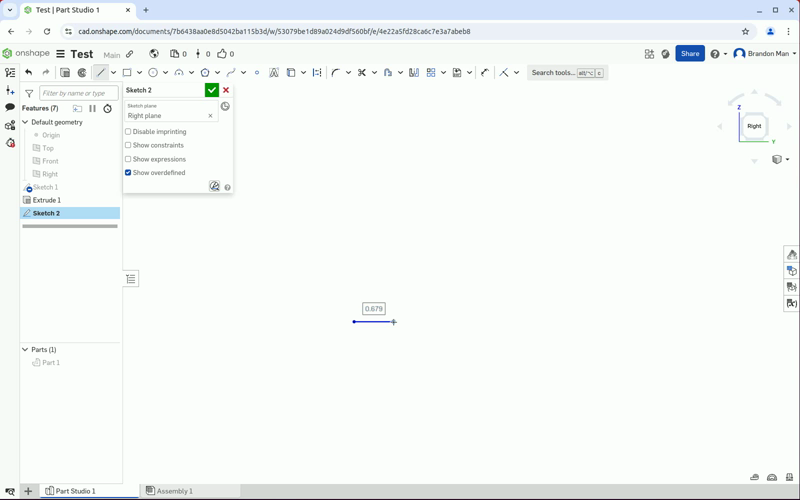
scroll(-6)
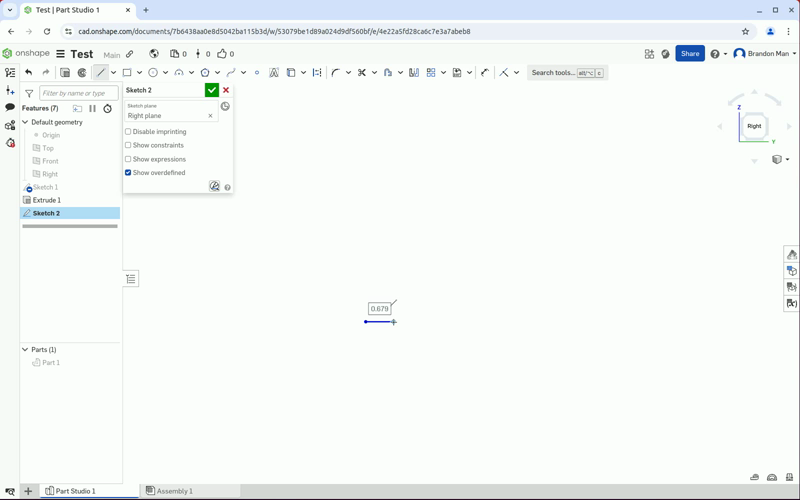
scroll(-6)
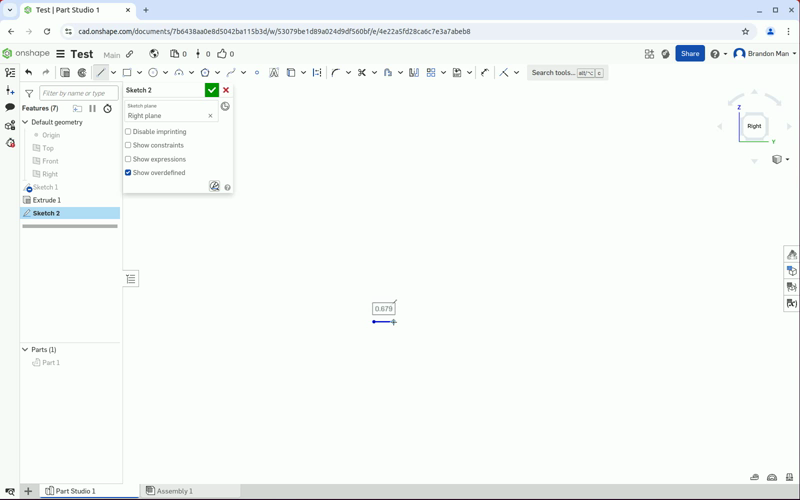
scroll(-6)
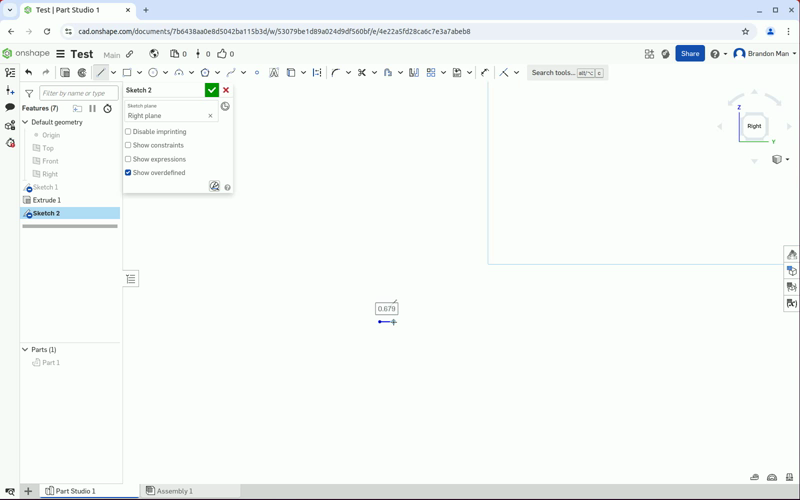
scroll(-6)
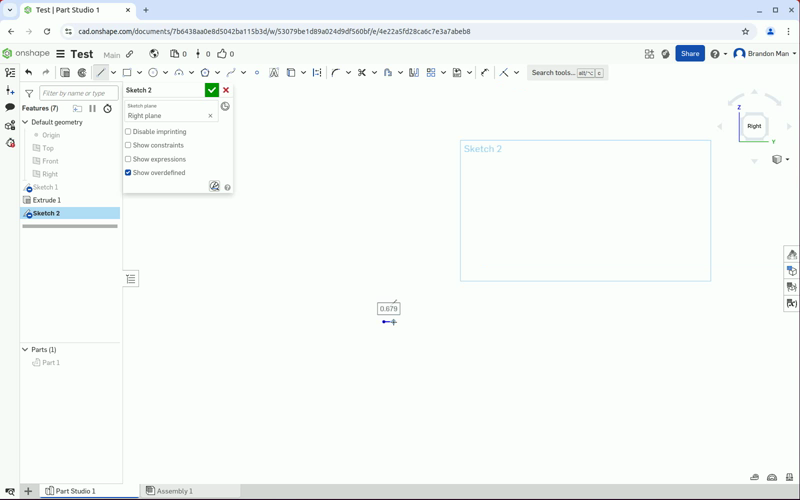
scroll(-6)
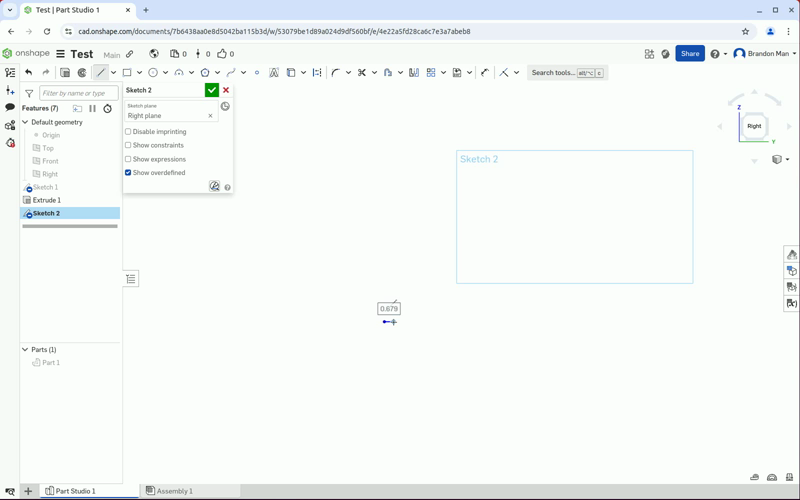
scroll(-6)
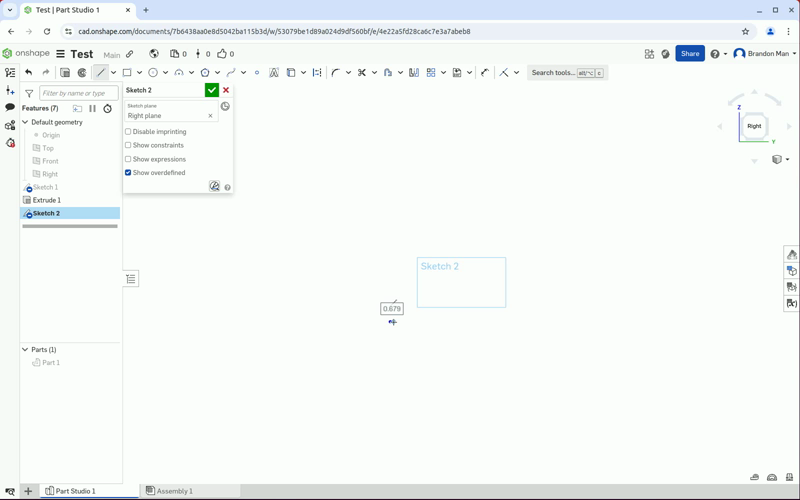
key_up(shift)
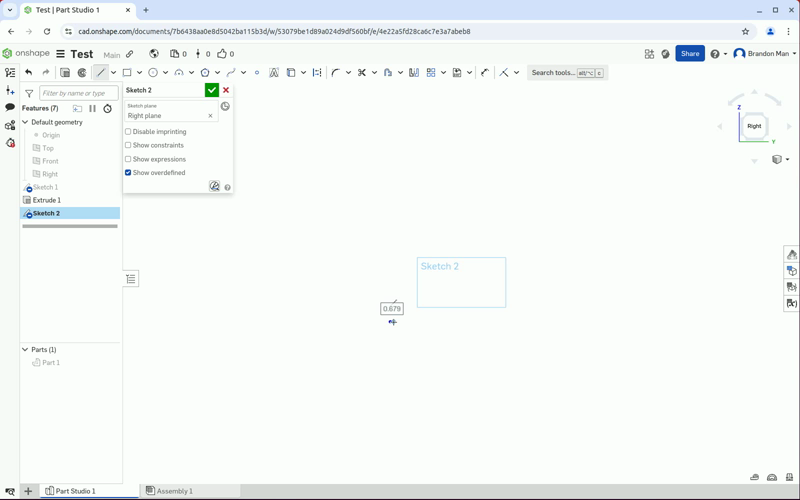
key_down(shift)
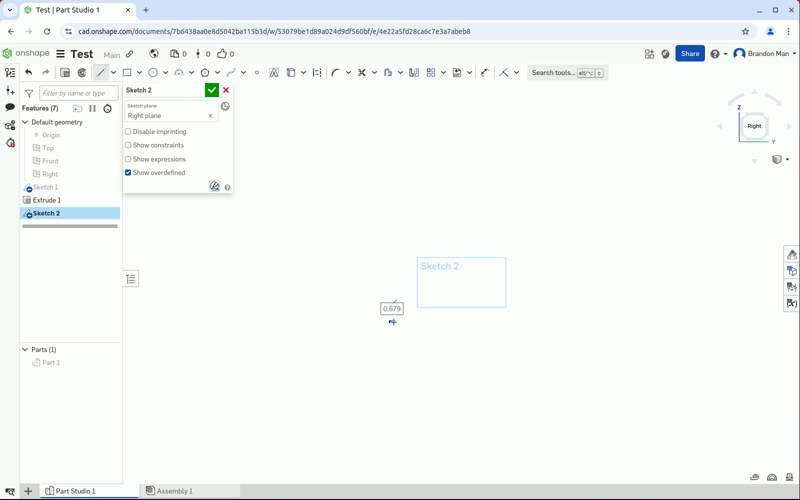
mouse_move(393, 209)
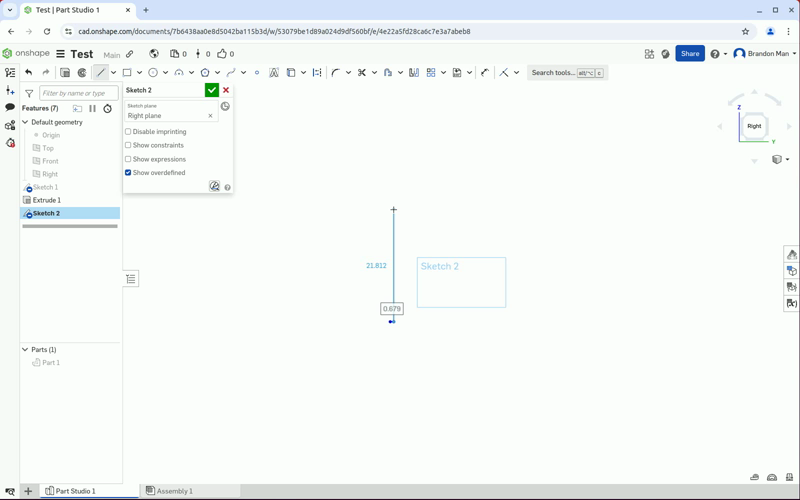
click(393, 209)
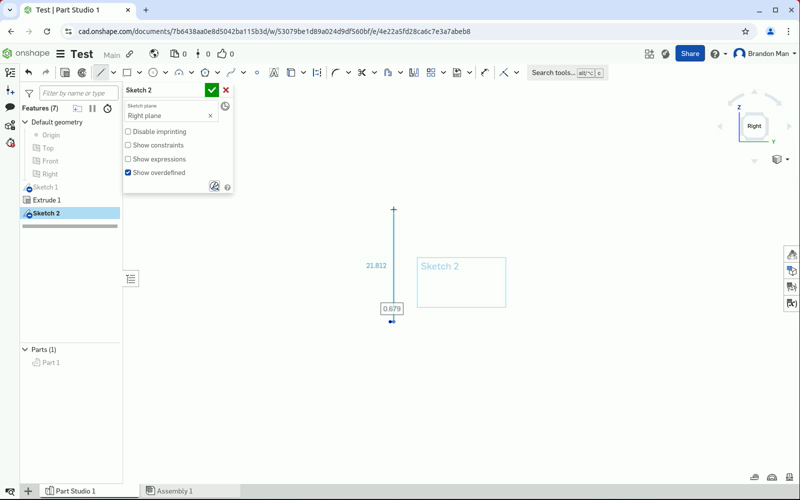
key_up(shift)
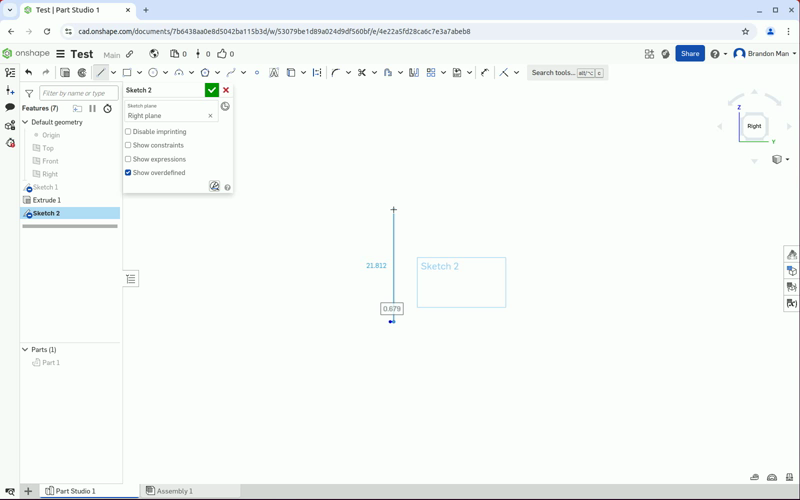
key_down(shift)
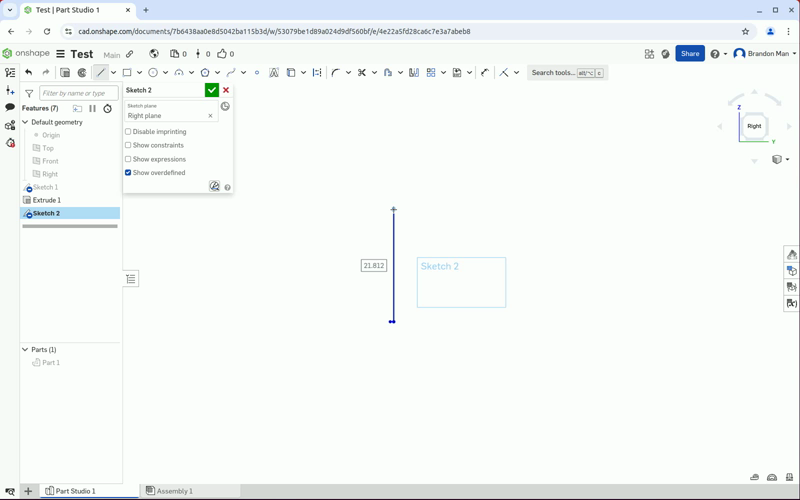
mouse_move(423, 209)
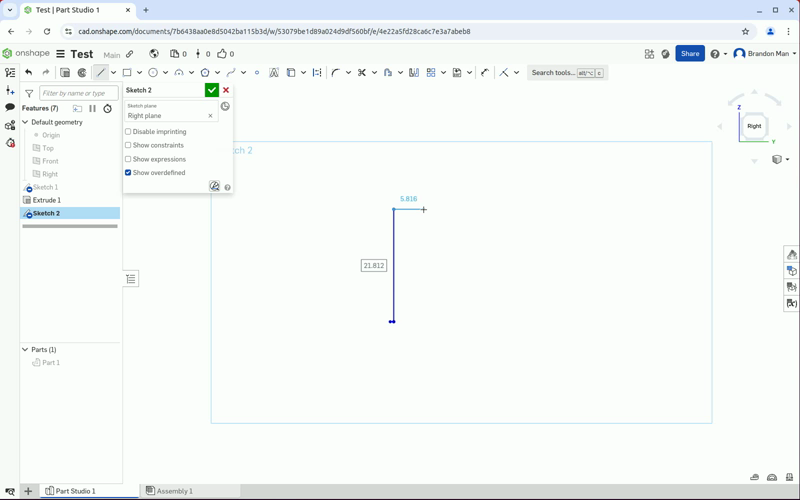
mouse_move(390, 209)
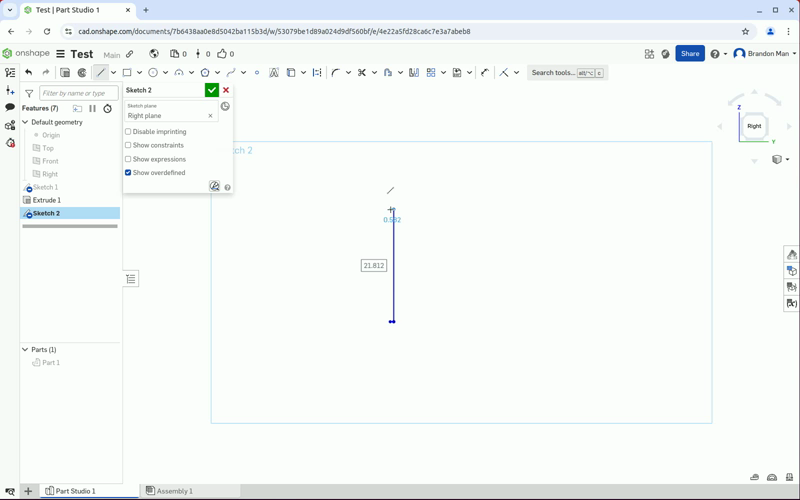
scroll(6)
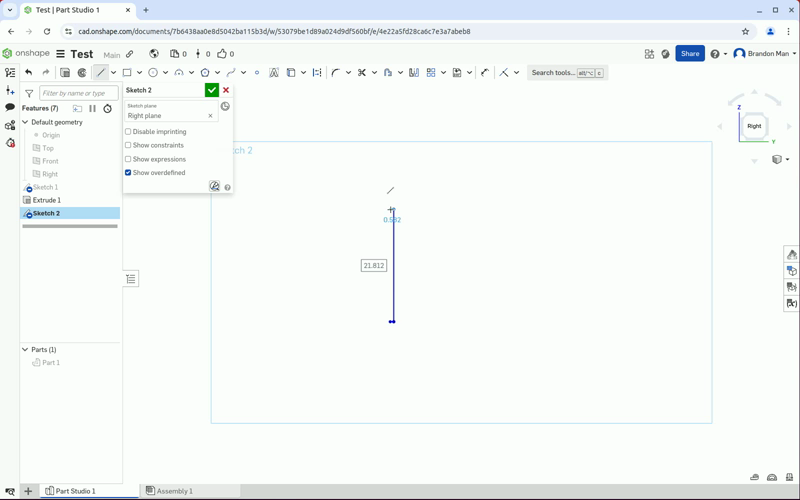
scroll(6)
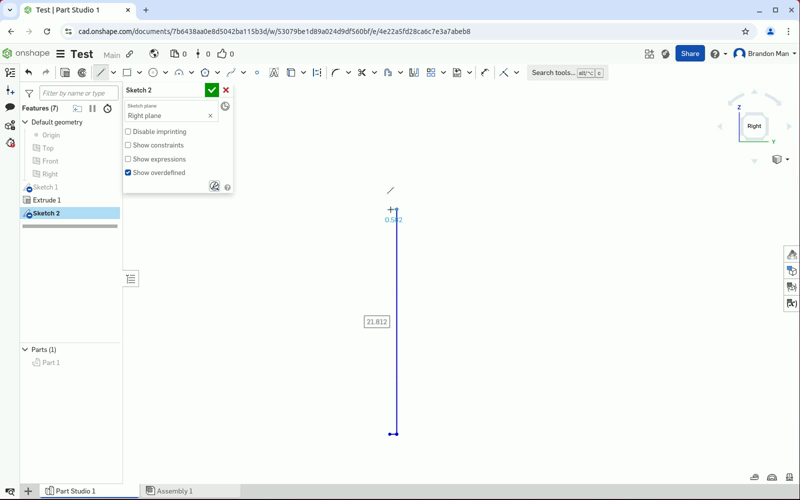
scroll(6)
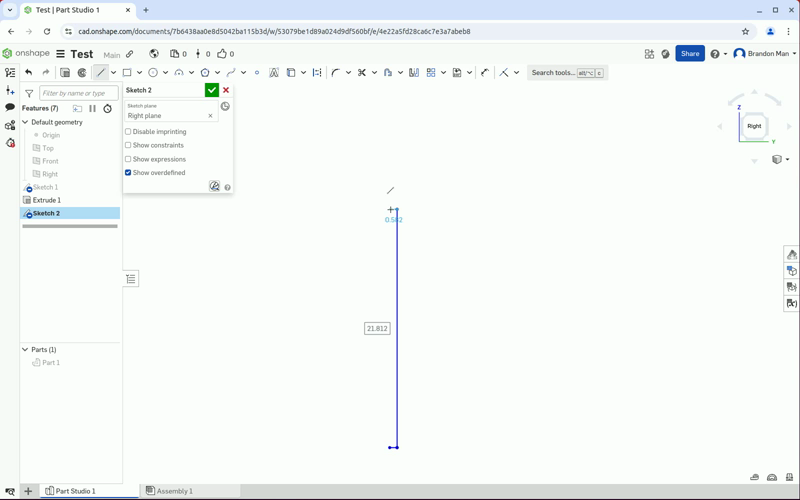
scroll(6)
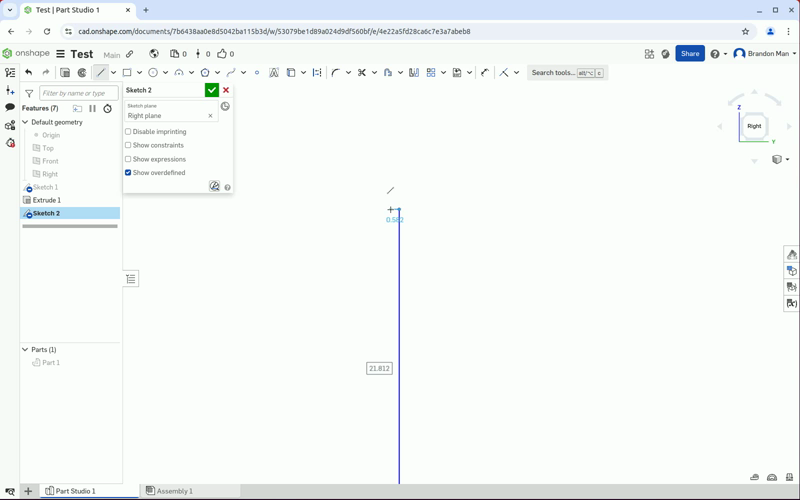
scroll(6)
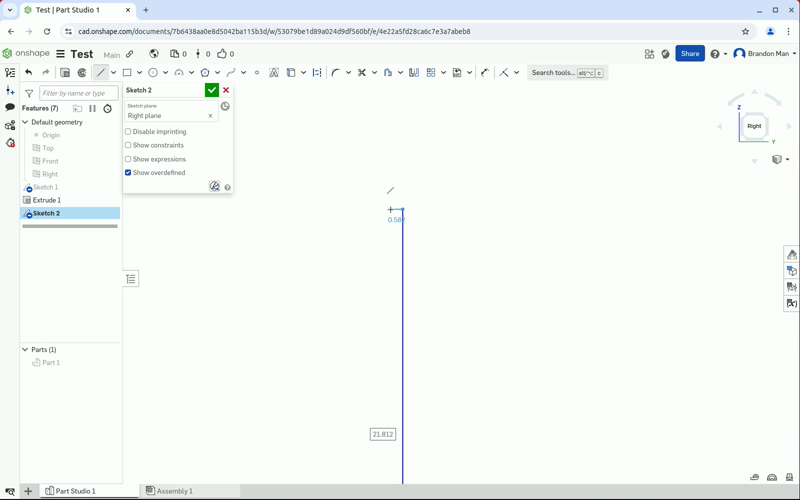
scroll(6)
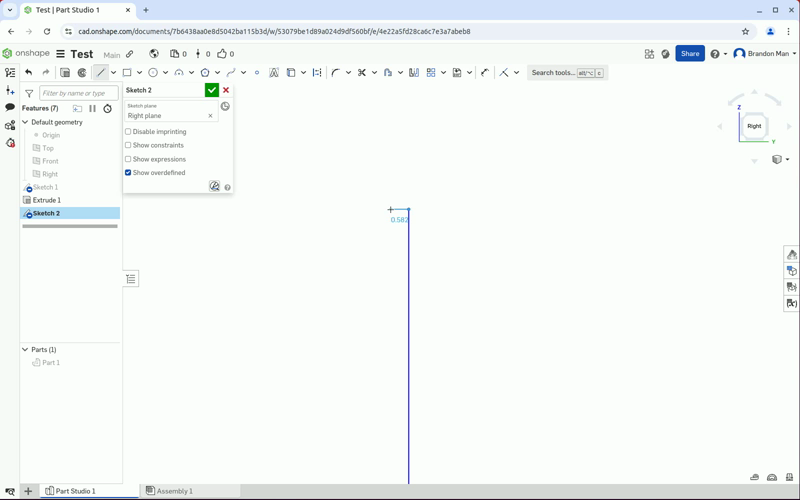
scroll(6)
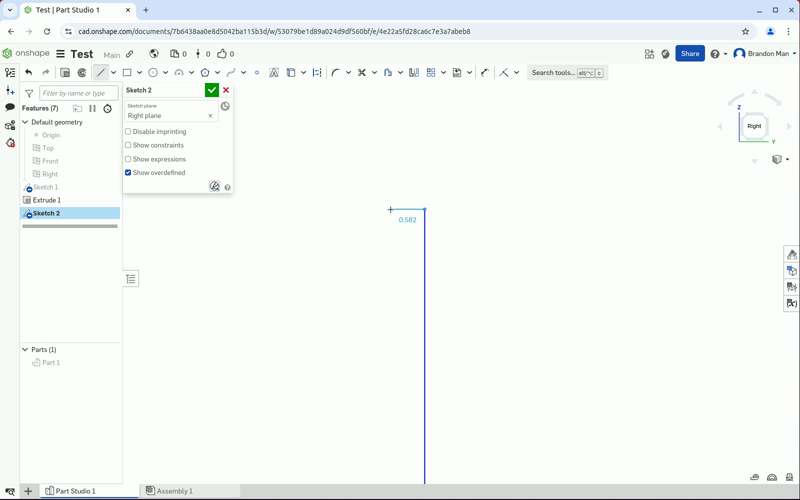
click(390, 209)
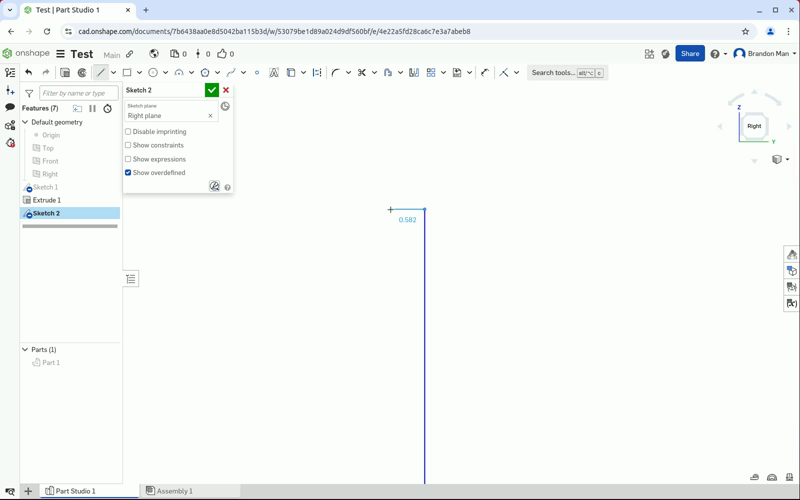
scroll(-6)
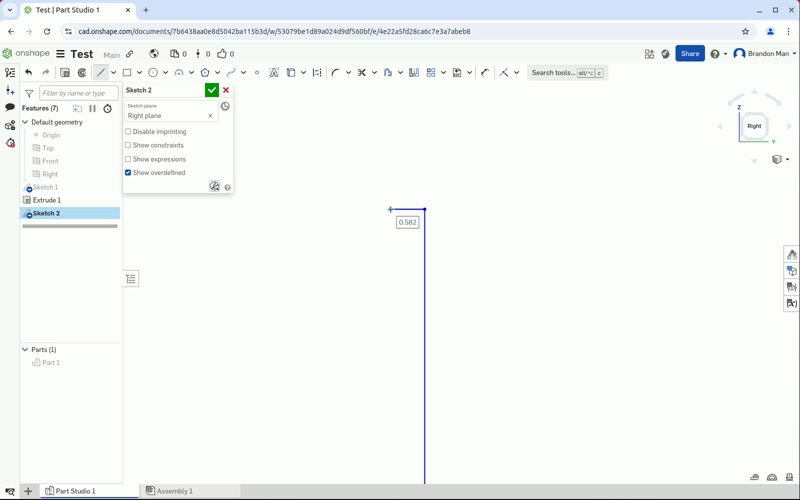
scroll(-6)
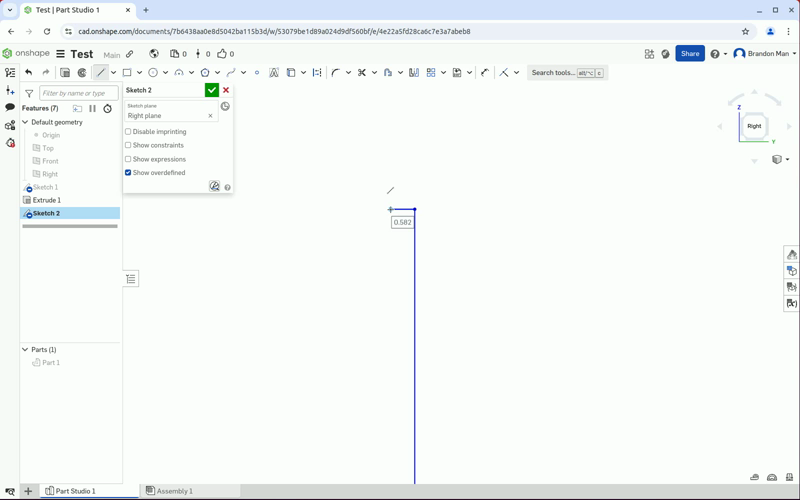
scroll(-6)
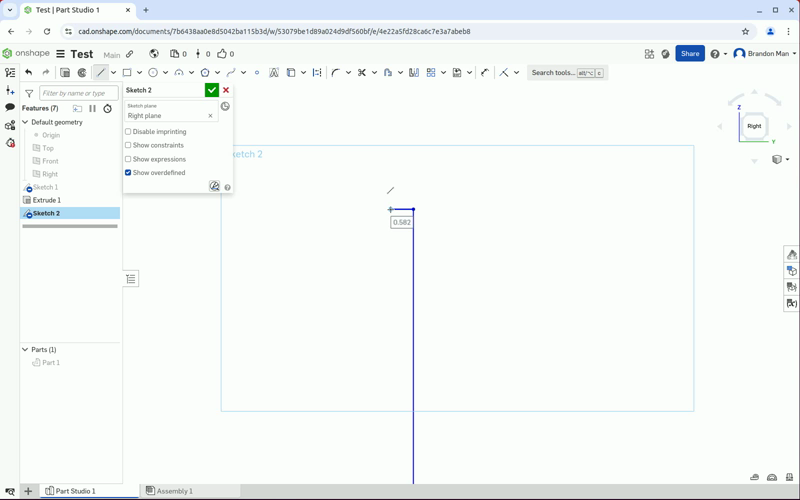
scroll(-6)
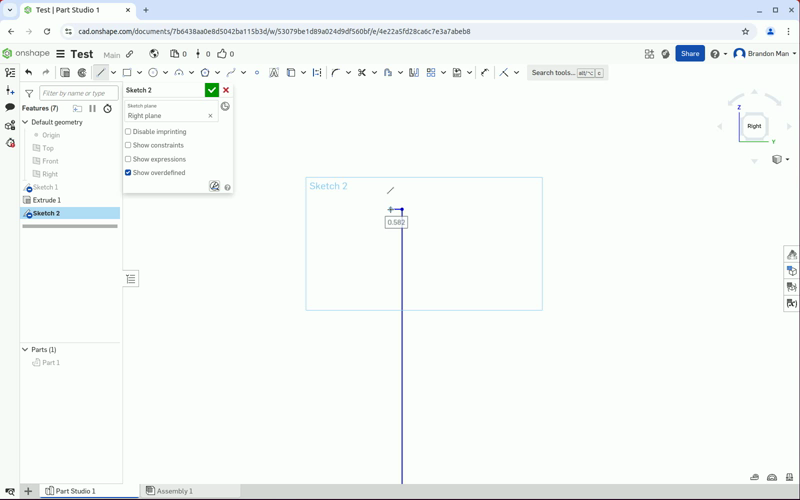
scroll(-6)
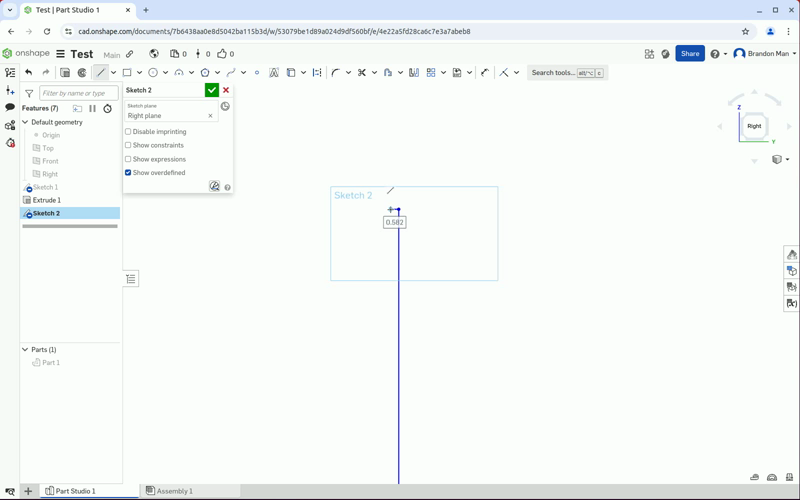
scroll(-6)
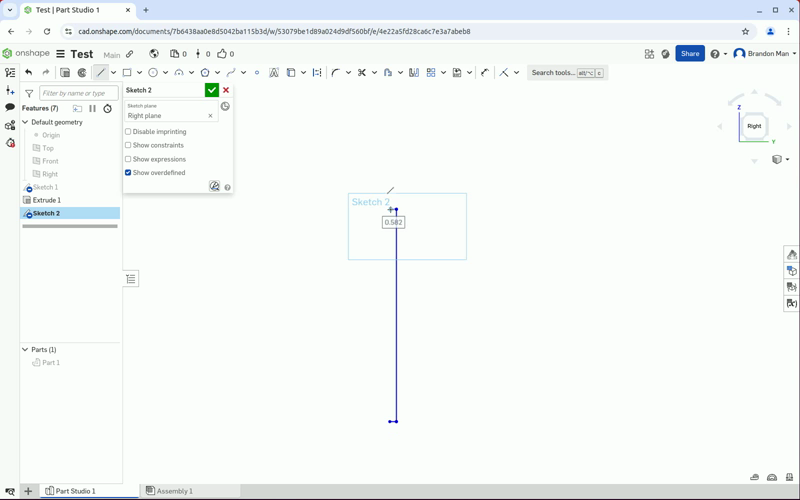
scroll(-6)
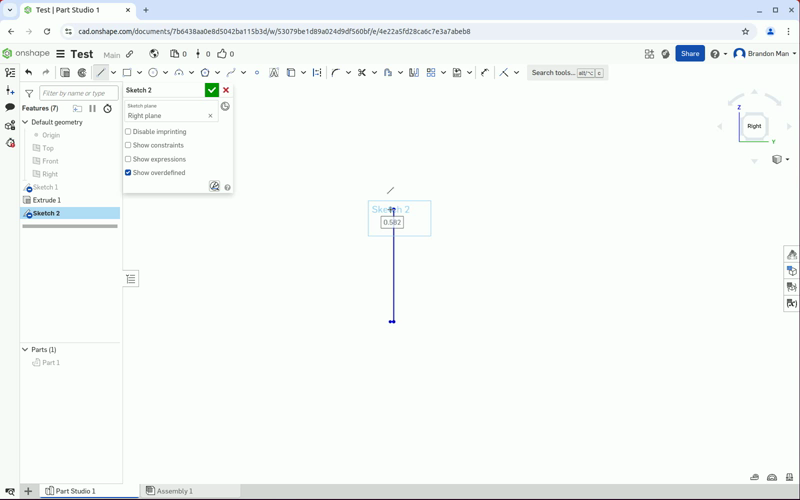
key_up(shift)
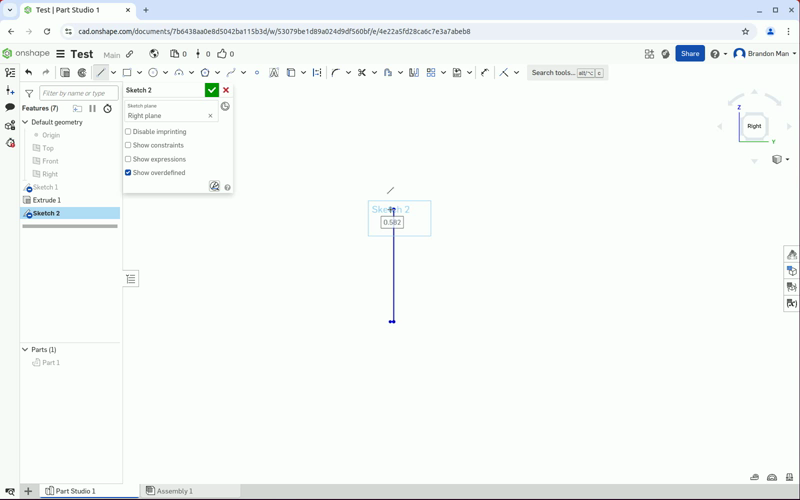
key_down(shift)
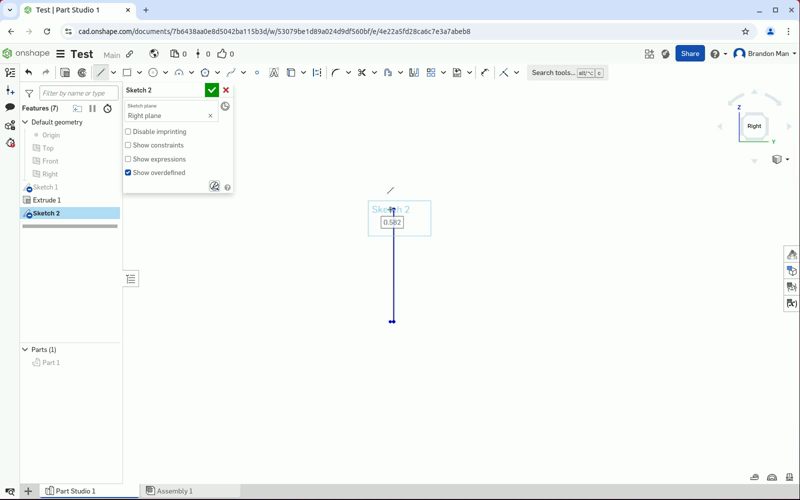
mouse_move(390, 321)
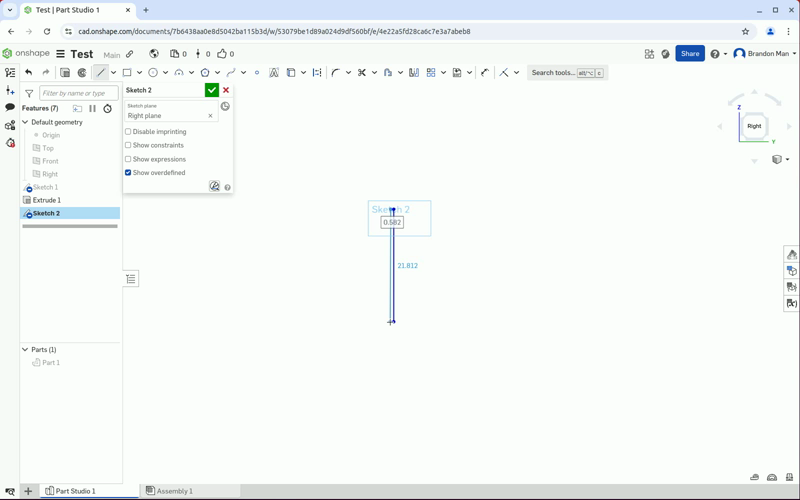
scroll(6)
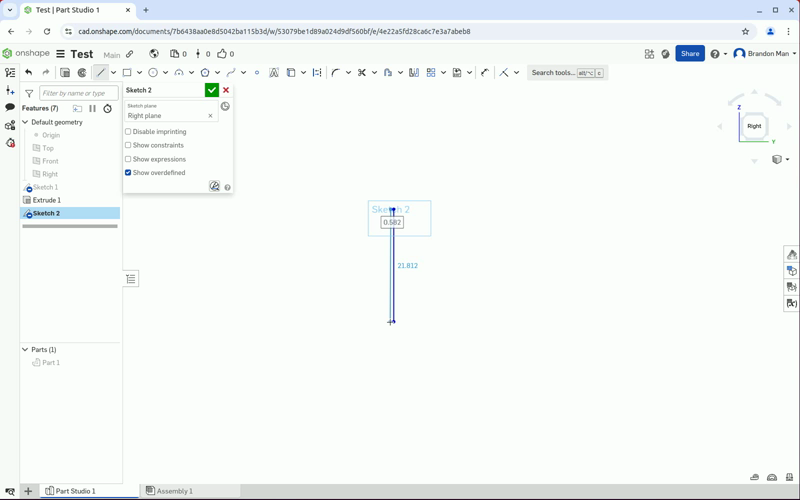
scroll(6)
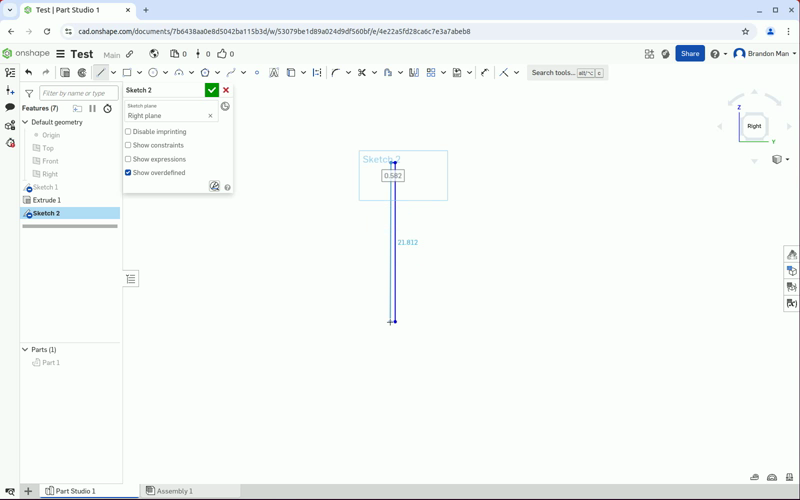
scroll(6)
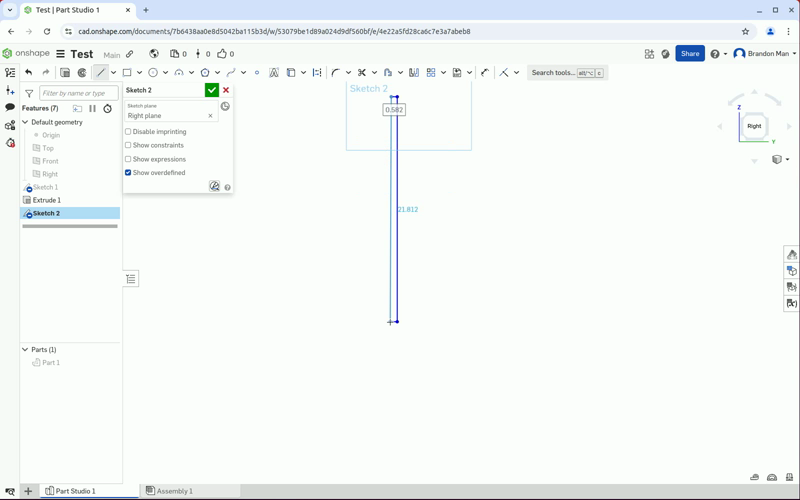
scroll(6)
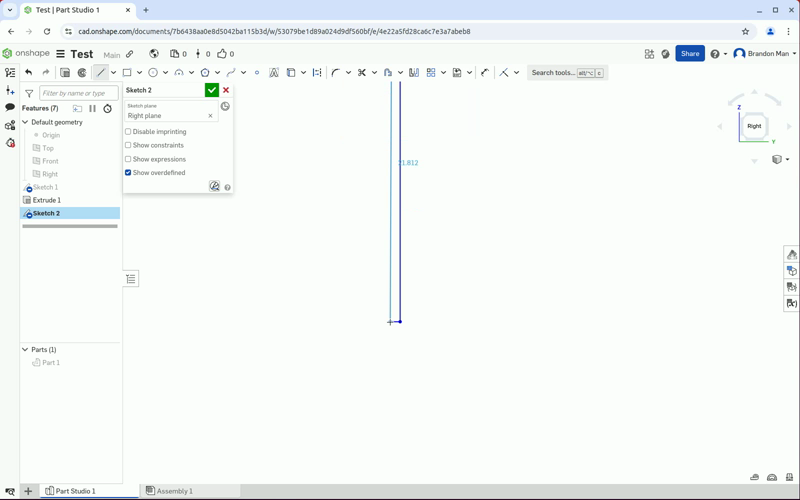
scroll(6)
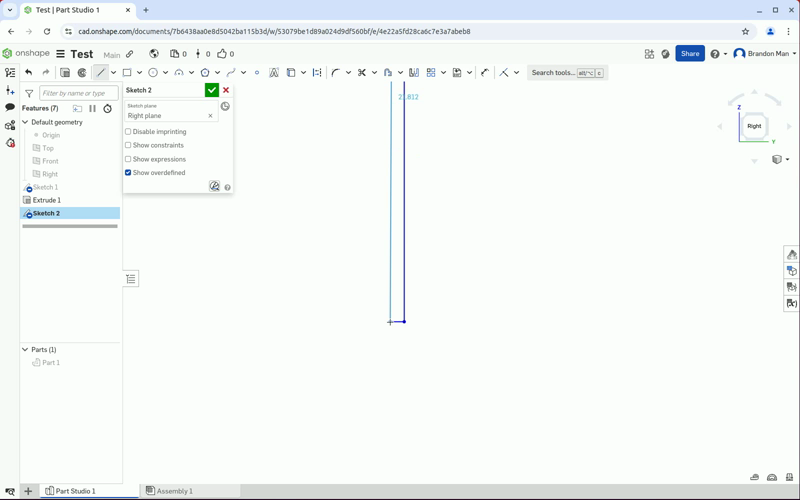
scroll(6)
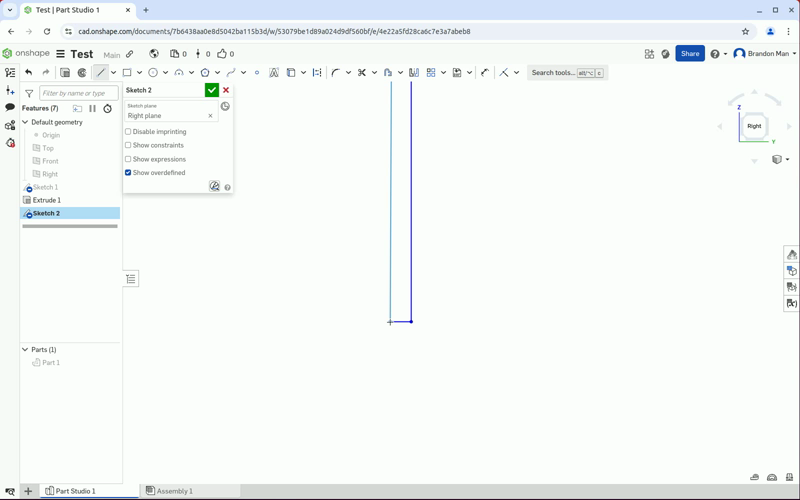
scroll(6)
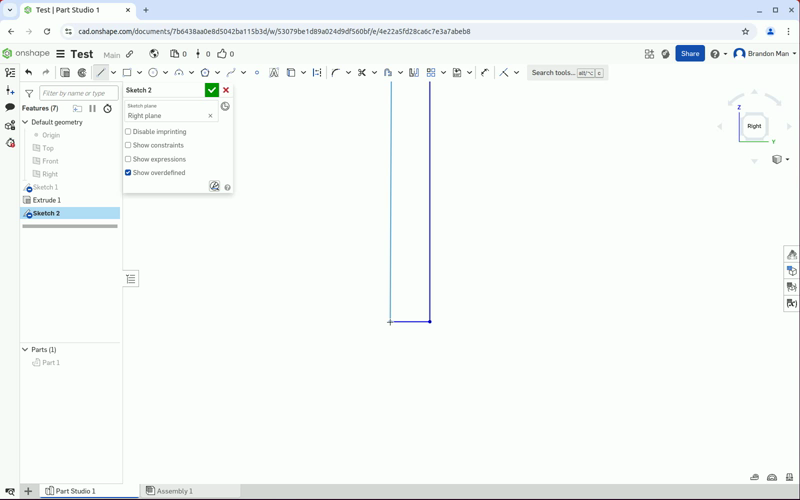
key_up(shift)
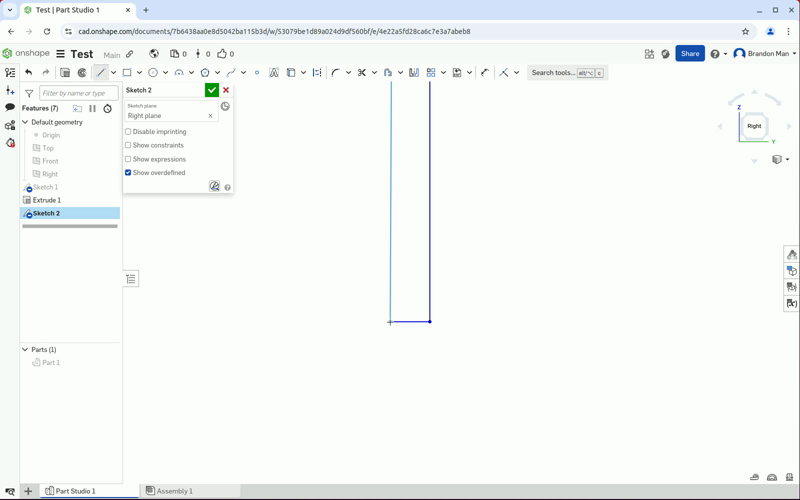
click(390, 321)
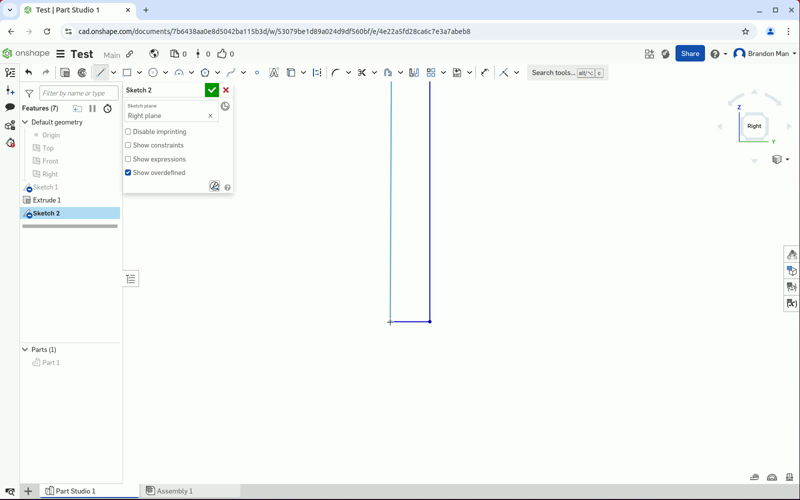
scroll(-6)
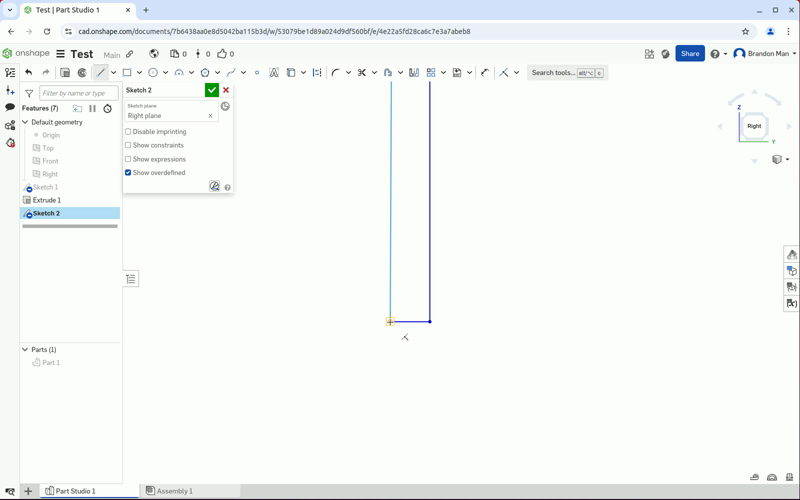
scroll(-6)
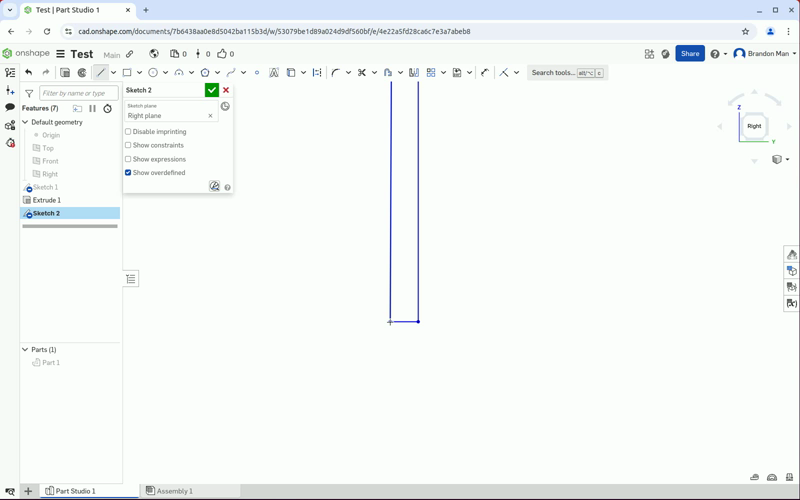
scroll(-6)
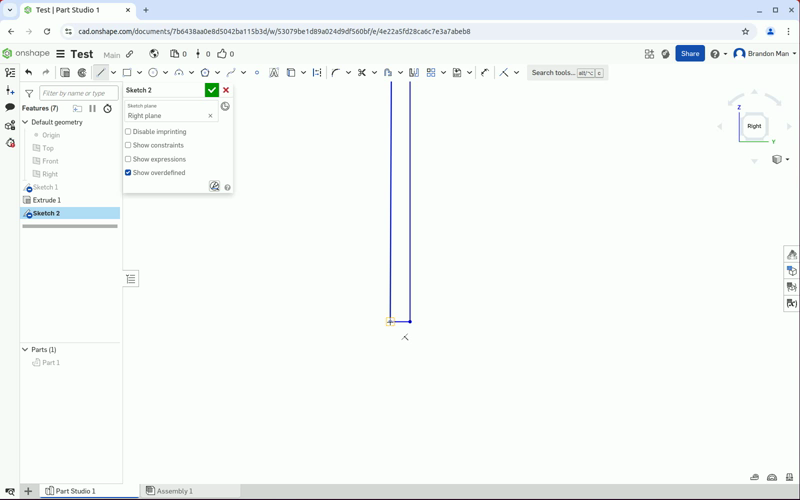
scroll(-6)
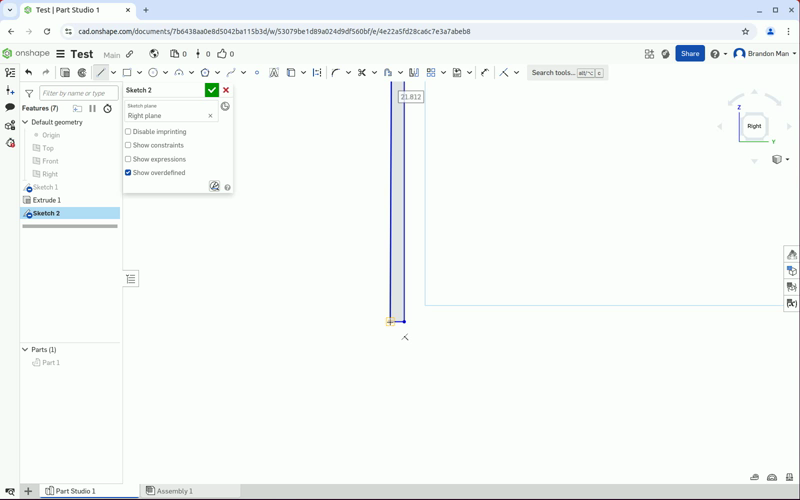
scroll(-6)
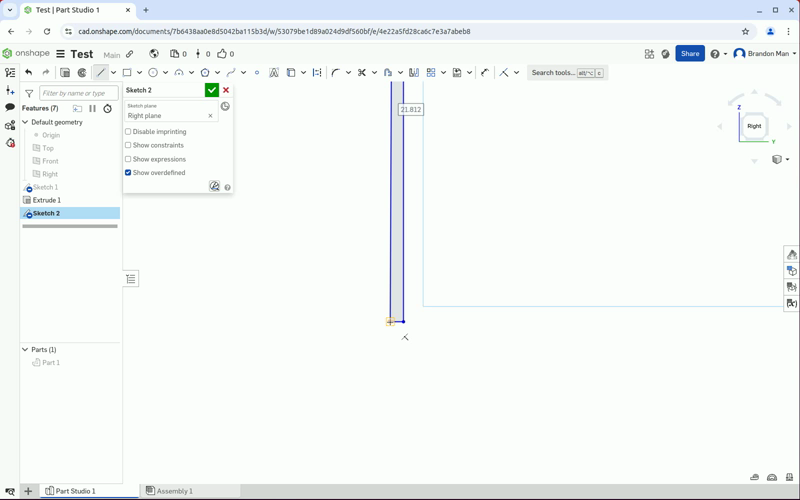
scroll(-6)
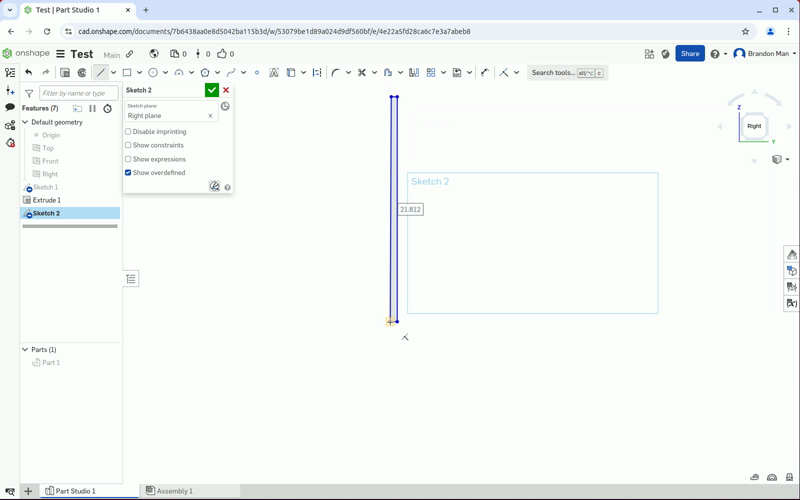
scroll(-6)
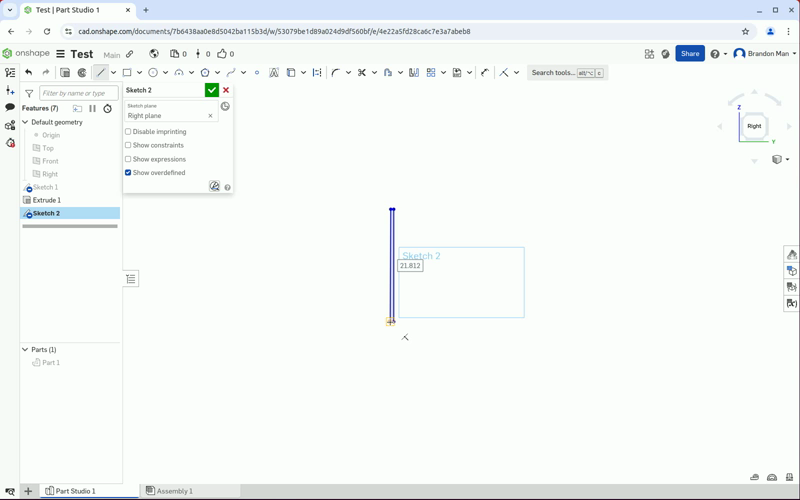
key(esc)
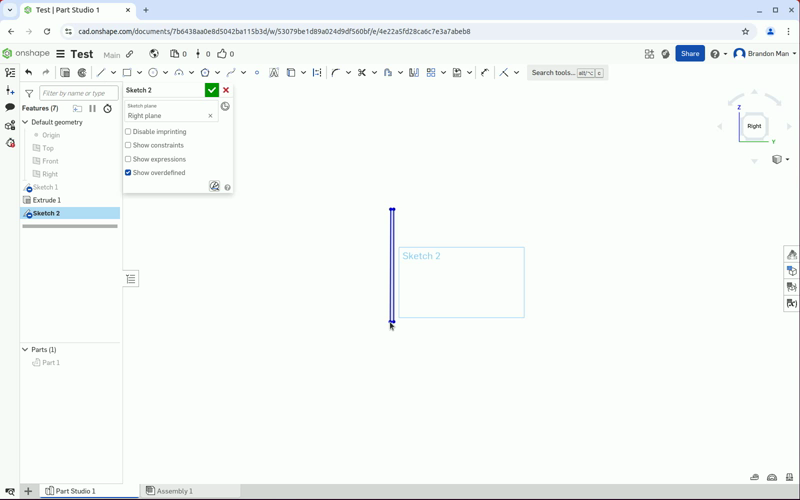
mouse_move(391, 298)
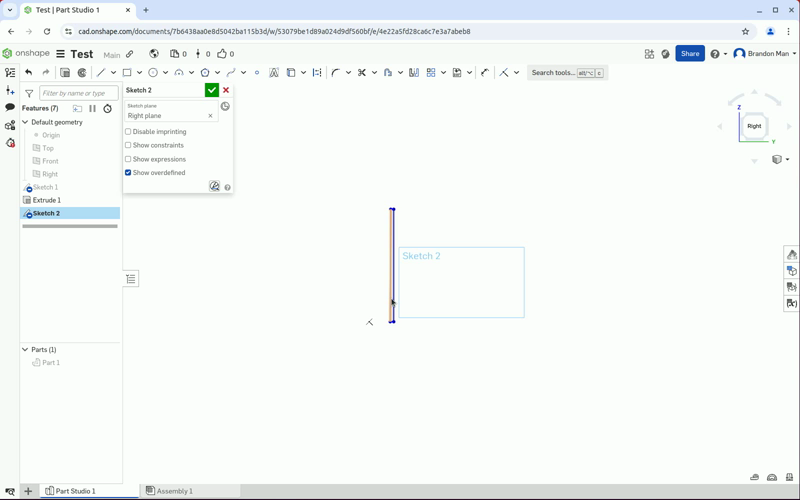
scroll(6)
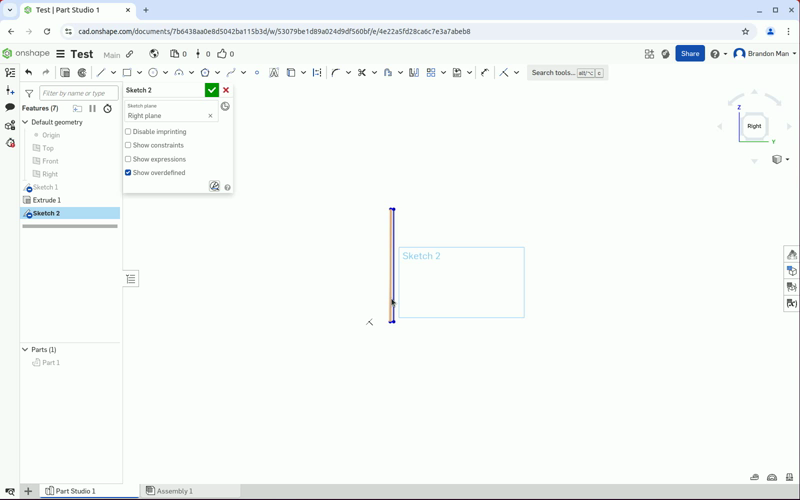
scroll(6)
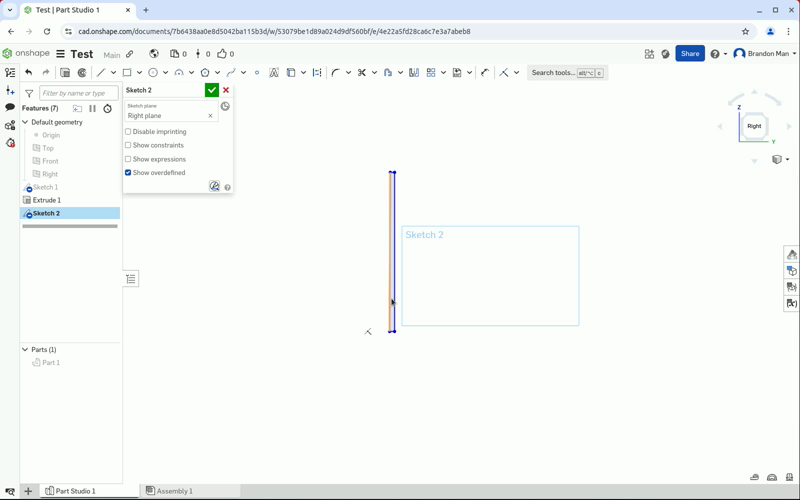
scroll(6)
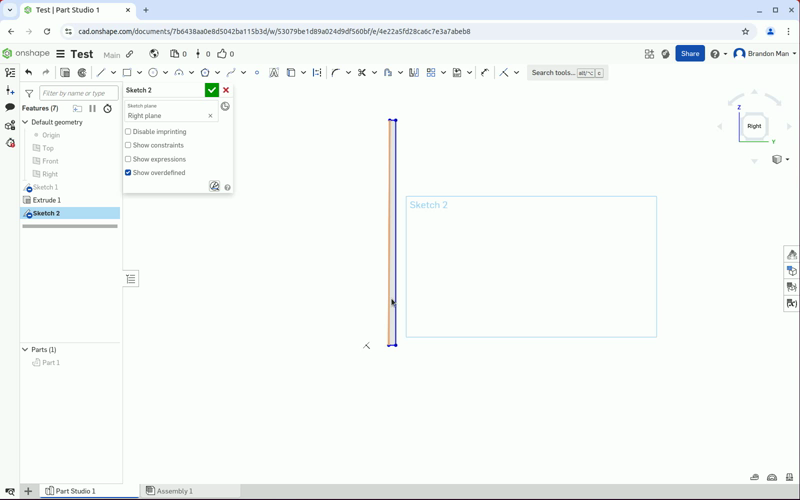
scroll(6)
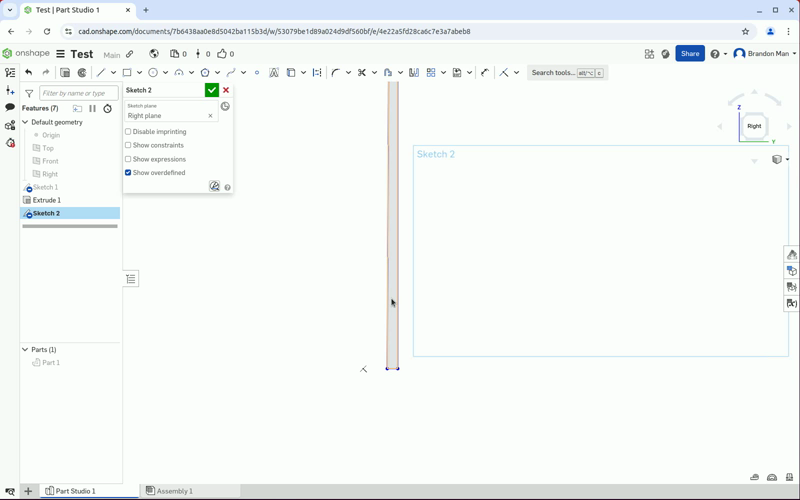
scroll(6)
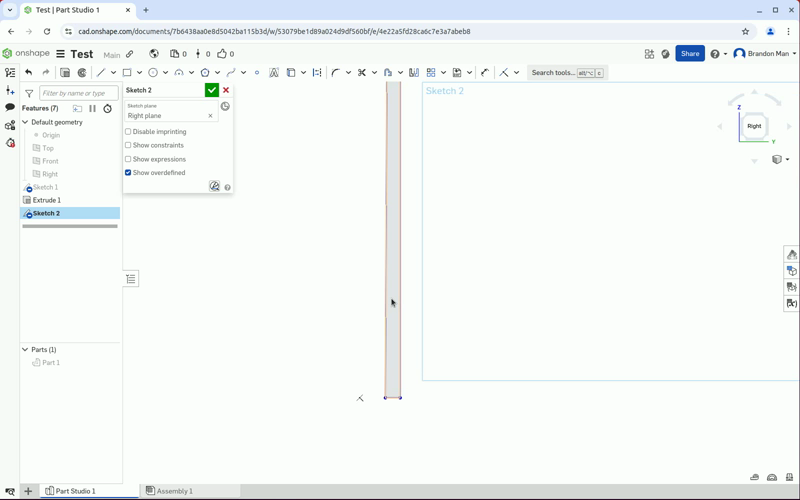
scroll(6)
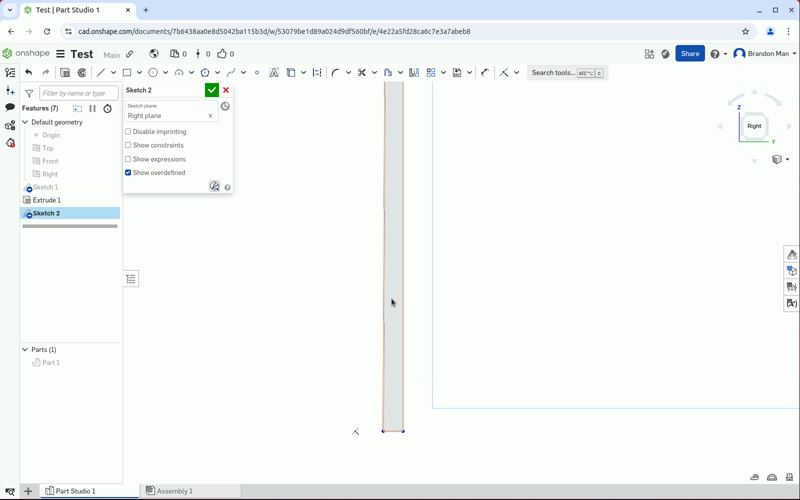
scroll(6)
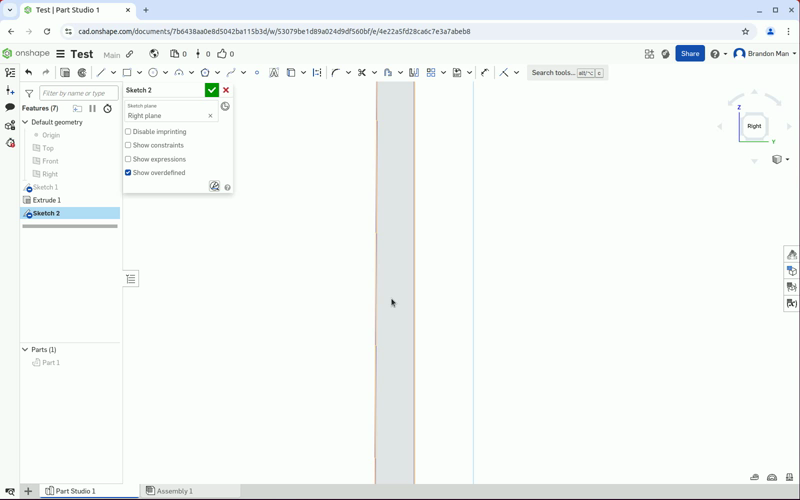
click(391, 298)
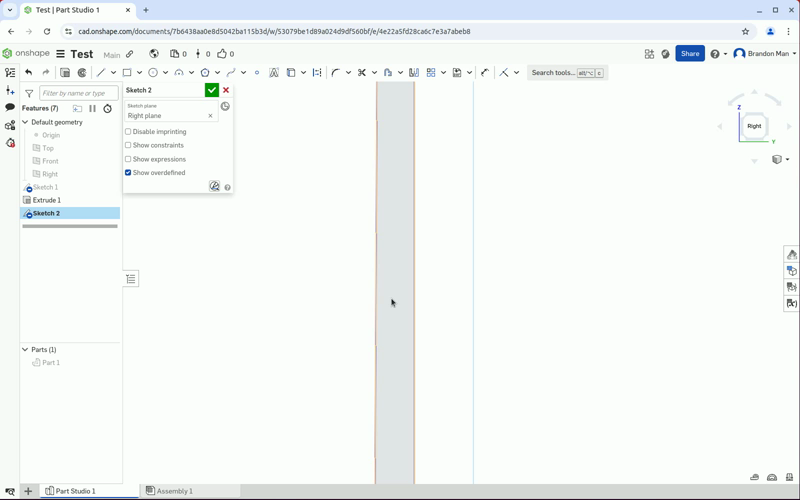
scroll(-6)
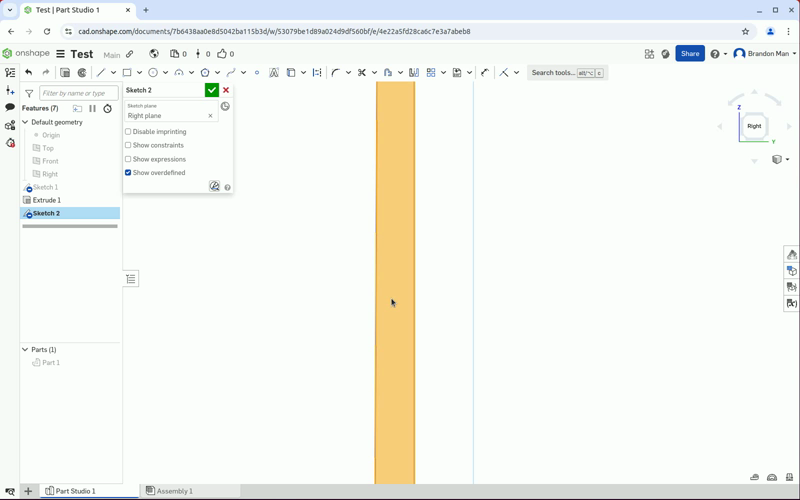
scroll(-6)
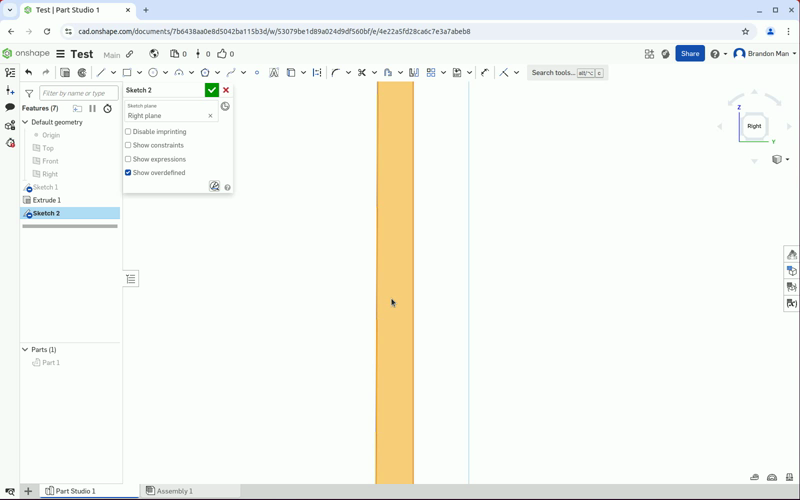
scroll(-6)
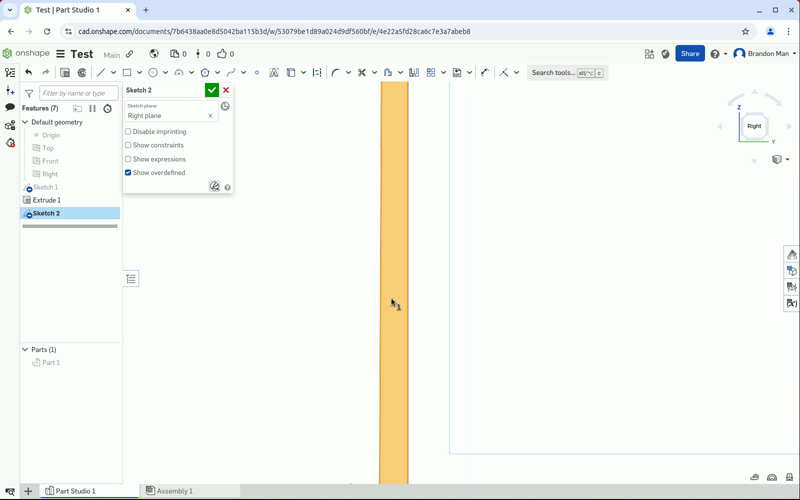
scroll(-6)
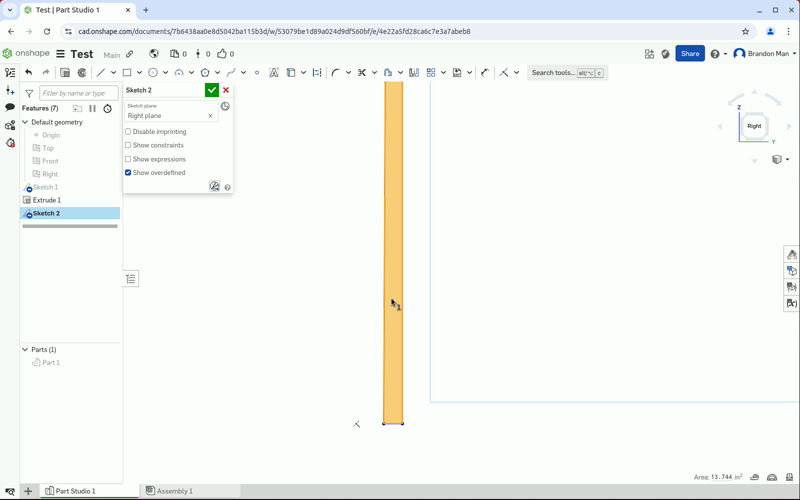
scroll(-6)
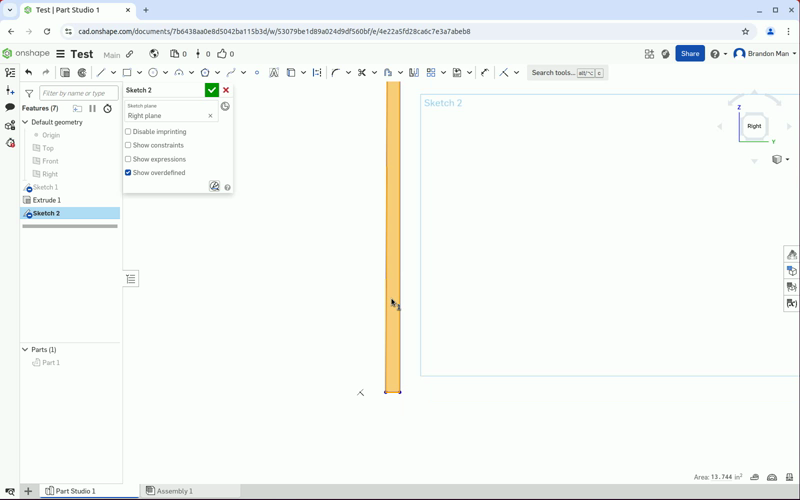
scroll(-6)
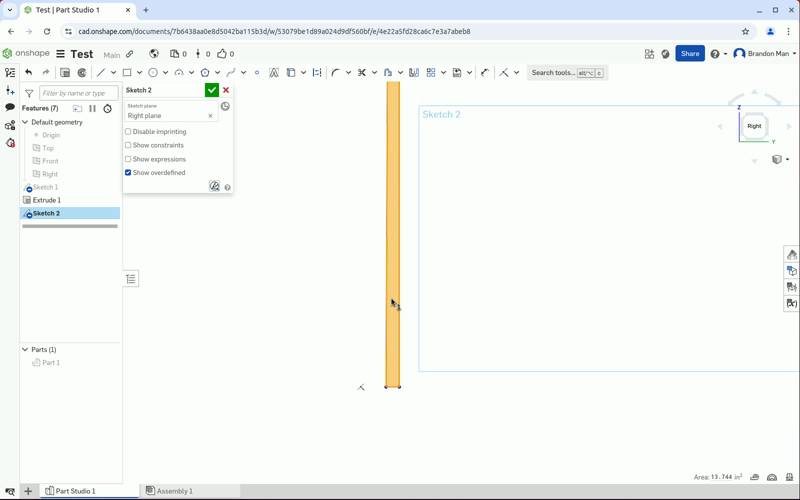
scroll(-6)
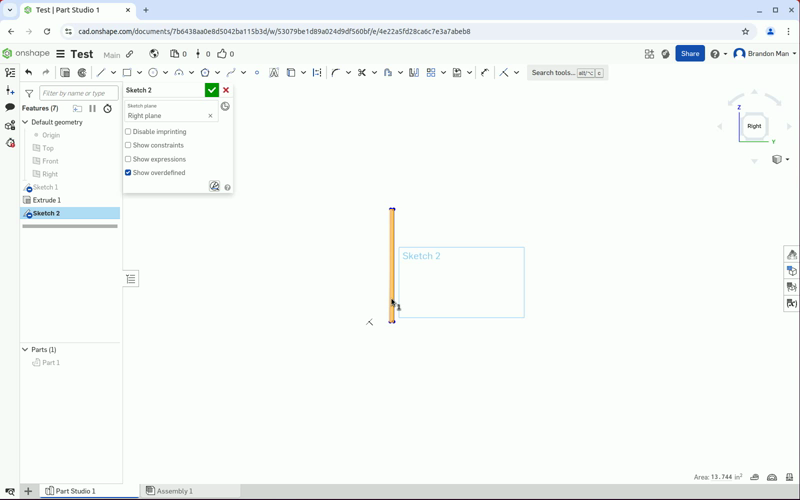
mouse_move(73, 352)
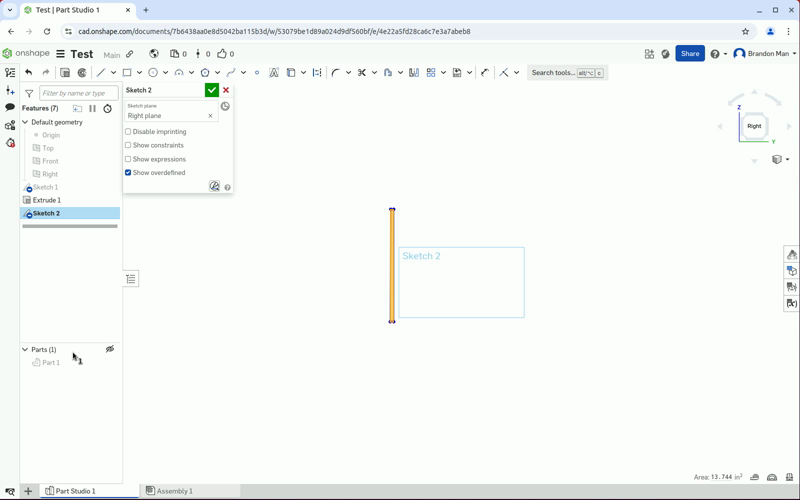
key(shift+y)
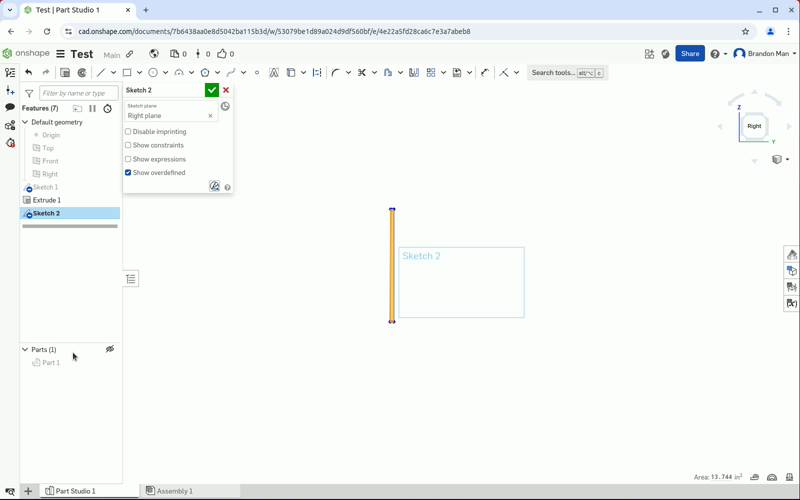
key(shift+e)
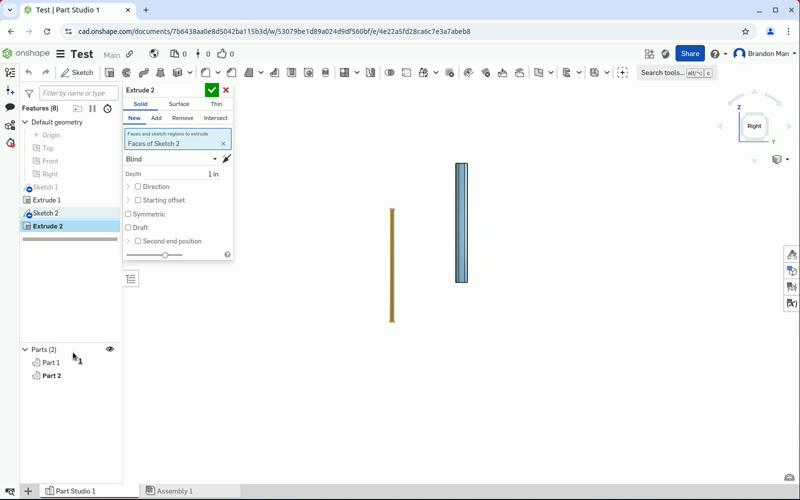
mouse_move(143, 106)
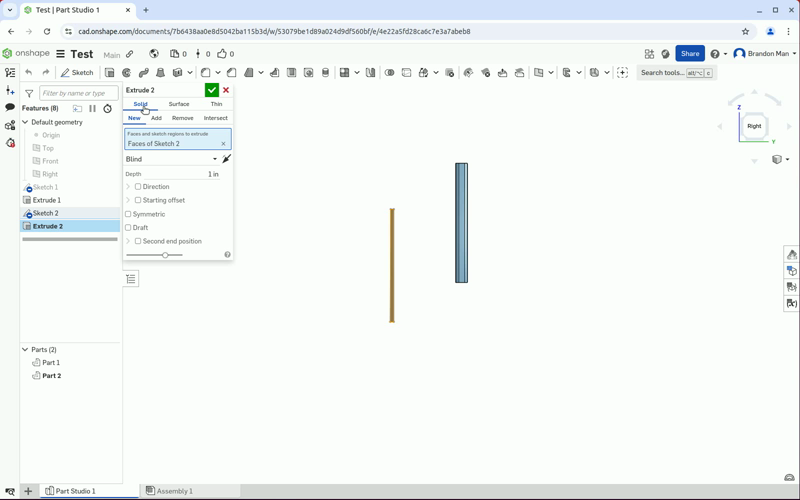
click(143, 106)
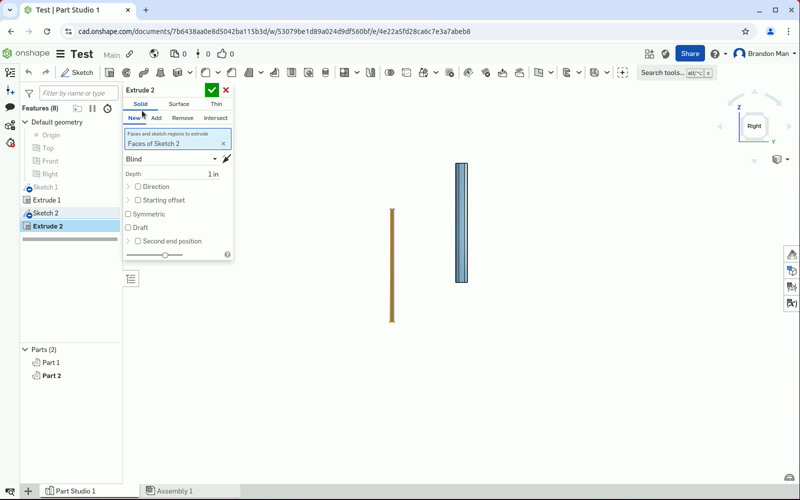
mouse_move(137, 120)
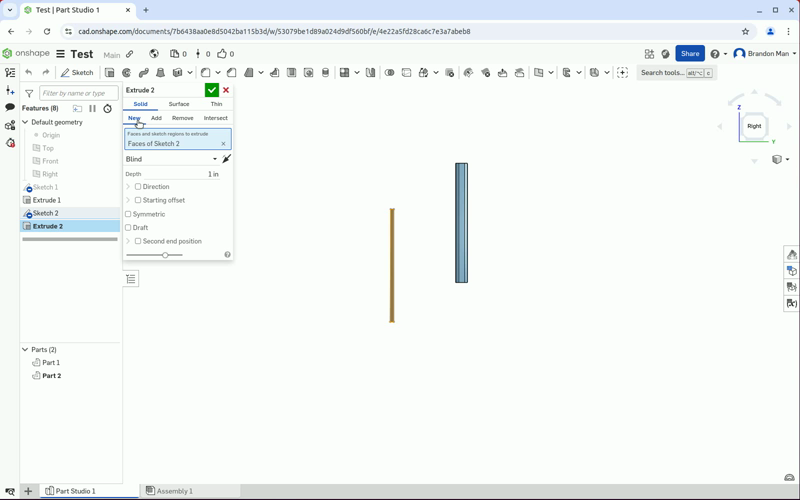
click(137, 120)
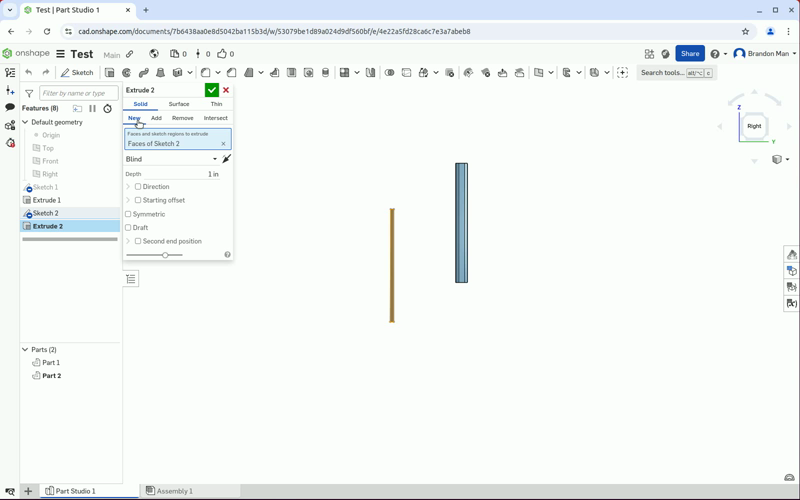
key(tab, 4)
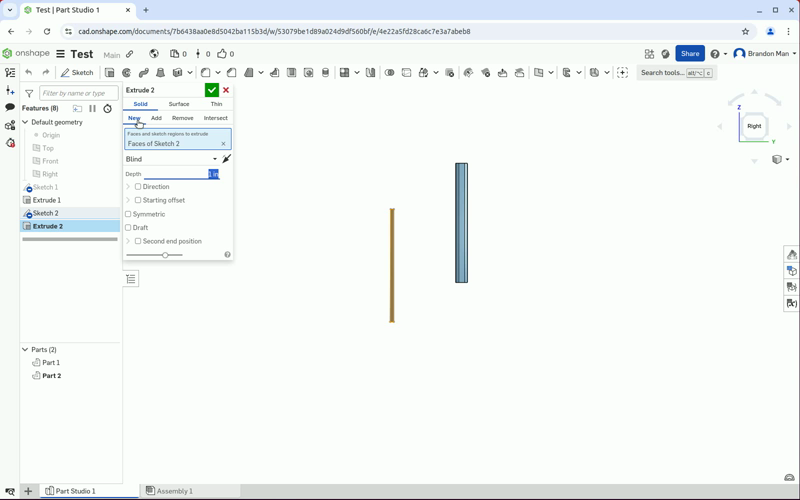
text(-0.241)
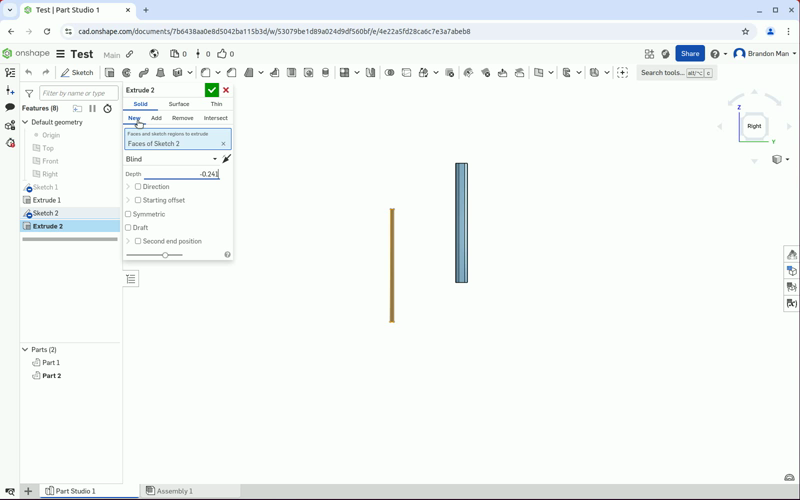
key(enter)
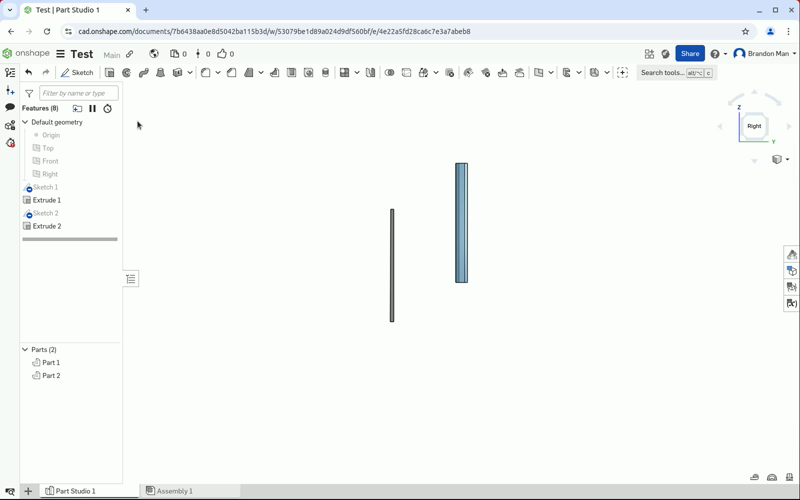
key(shift+h)
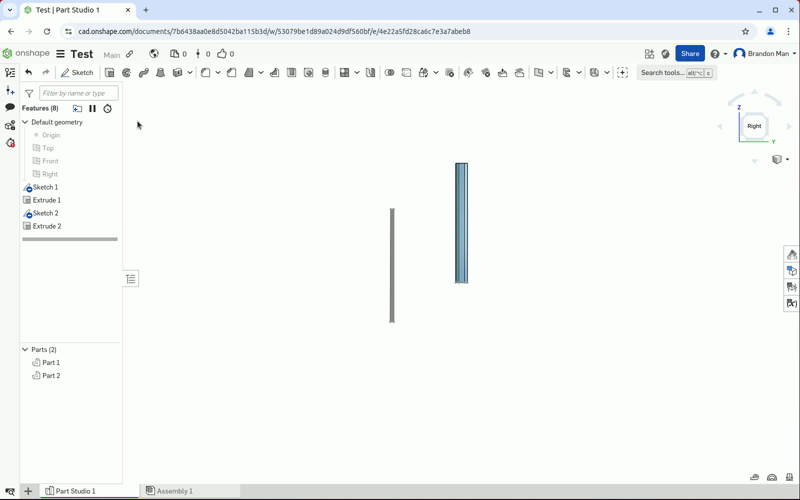
key(shift+h)
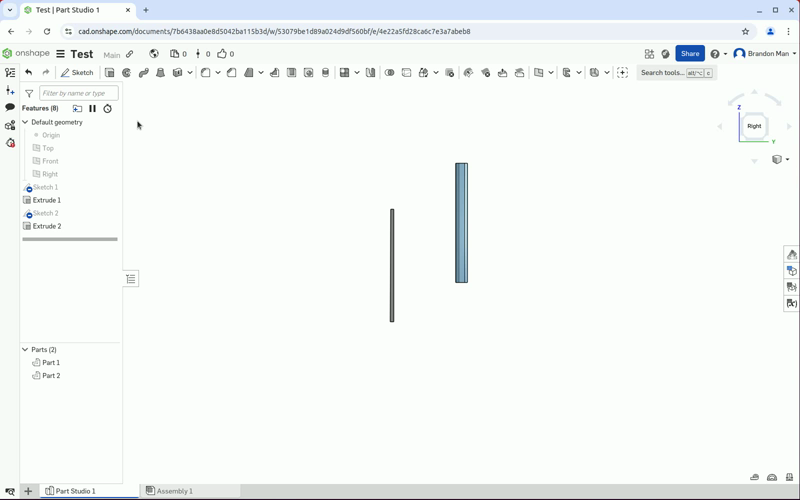
mouse_move(73, 189)
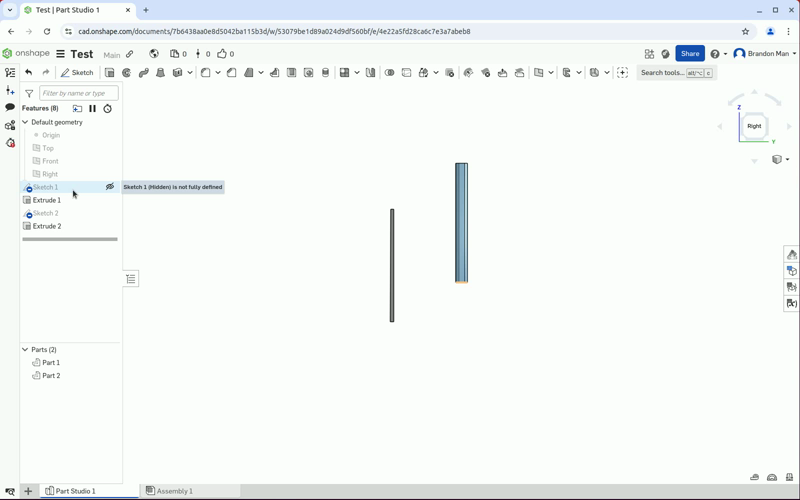
click(73, 189)
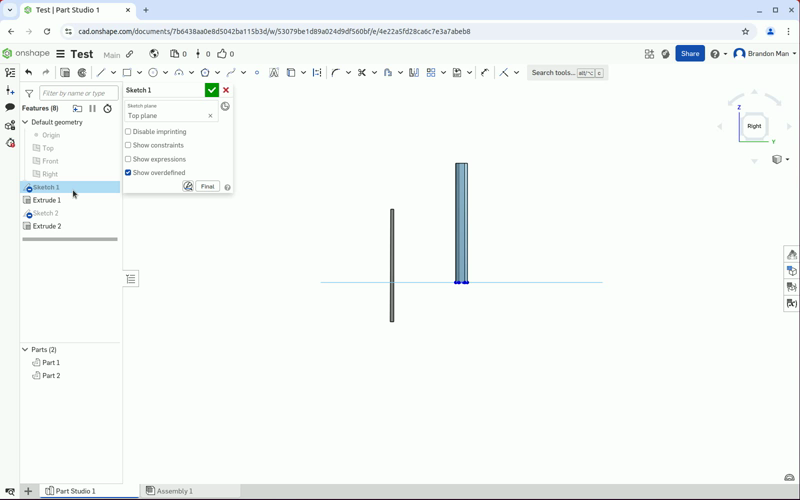
mouse_move(229, 92)
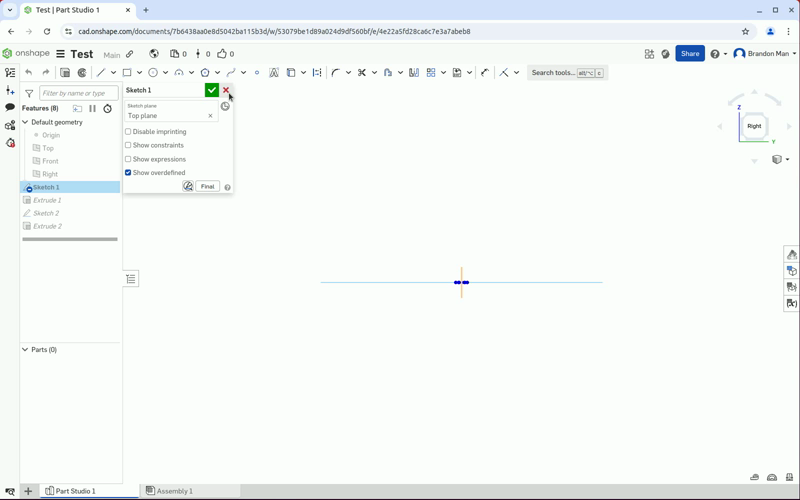
click(229, 92)
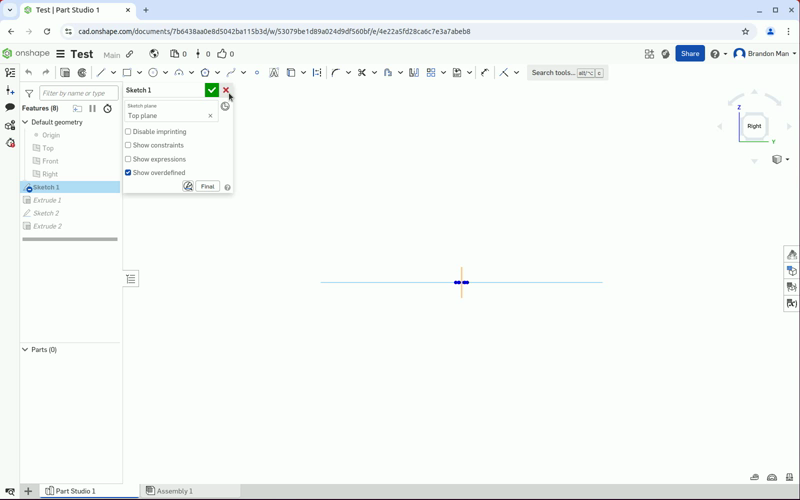
key(shift+s)
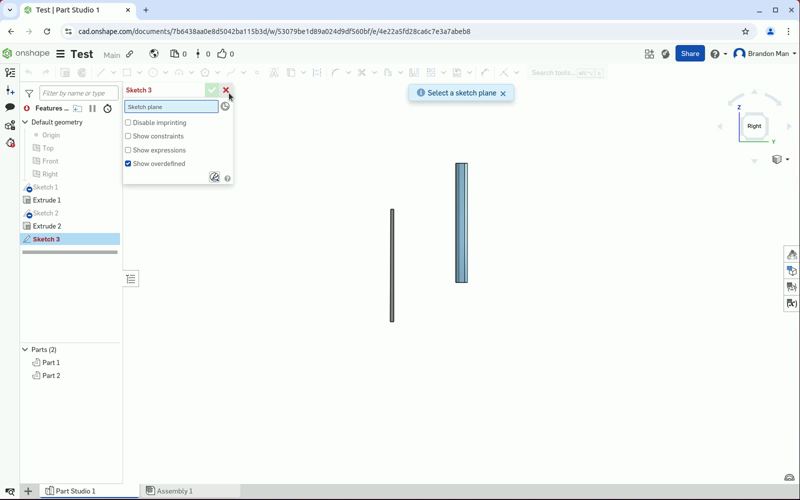
mouse_move(73, 176)
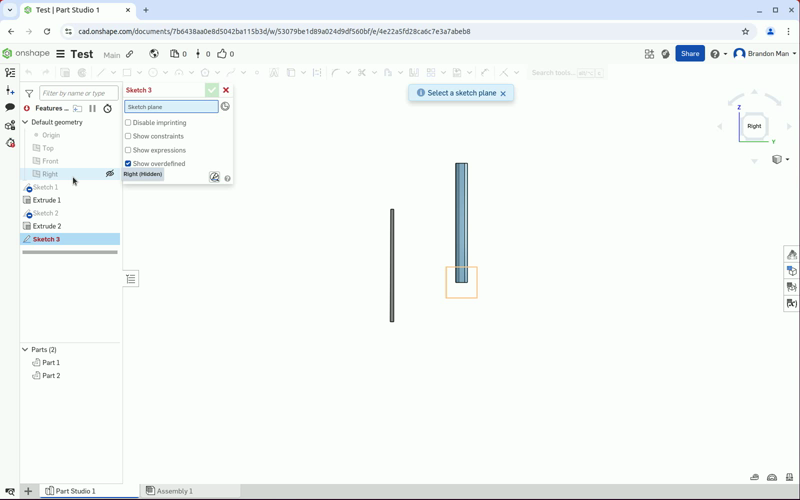
click(73, 176)
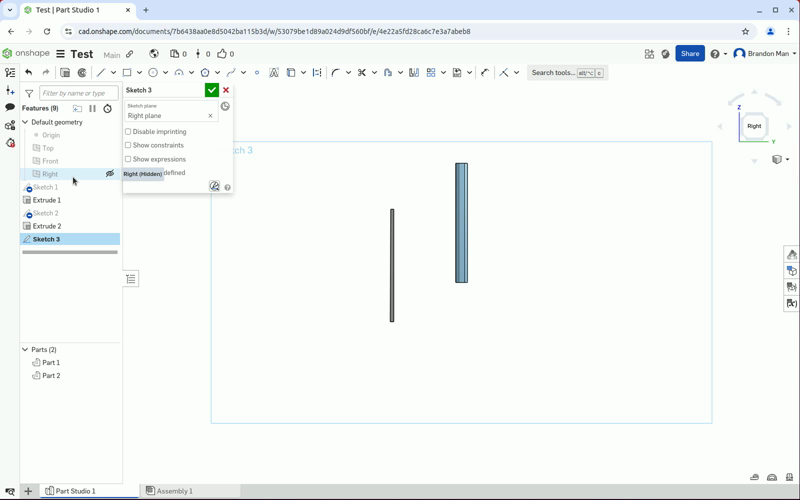
mouse_move(73, 352)
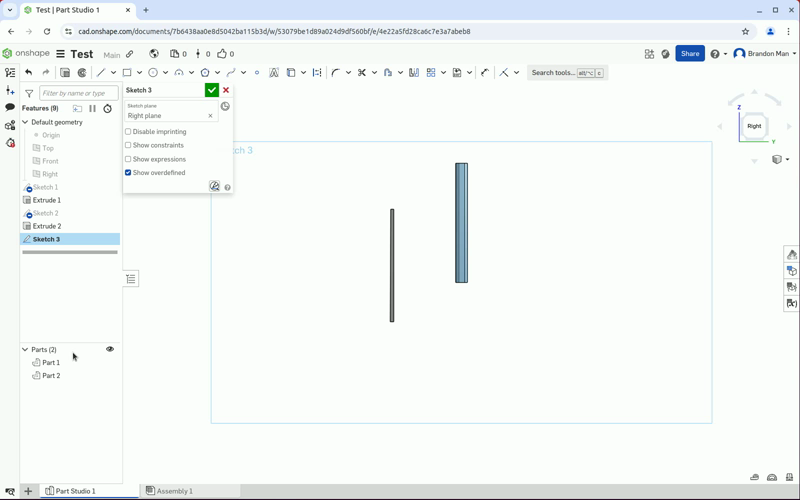
key(y)
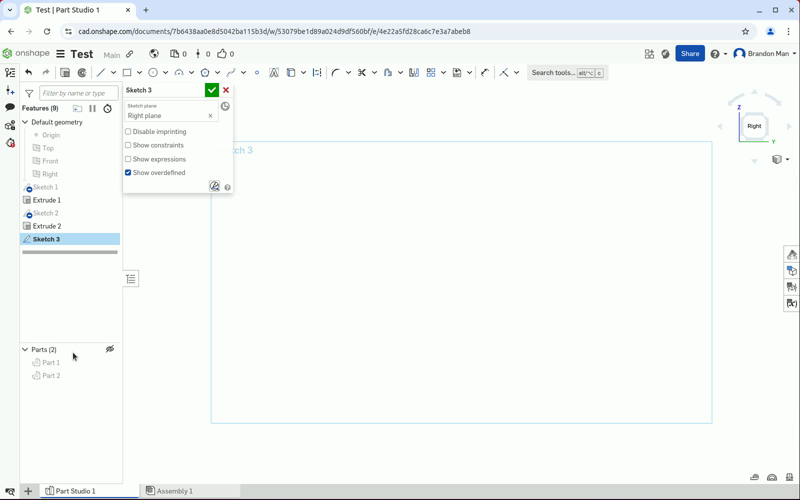
key(l)
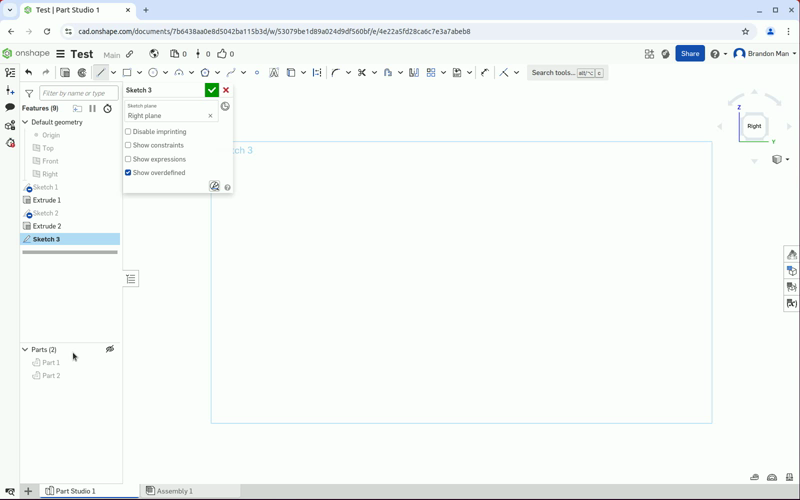
key_down(shift)
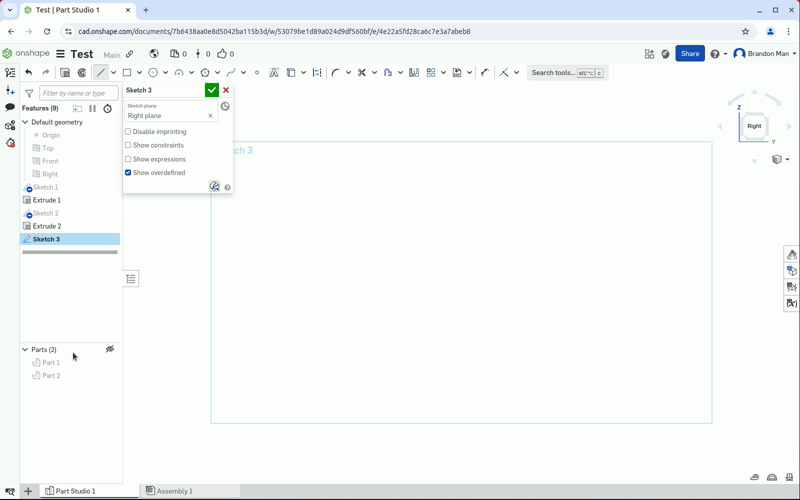
mouse_move(505, 301)
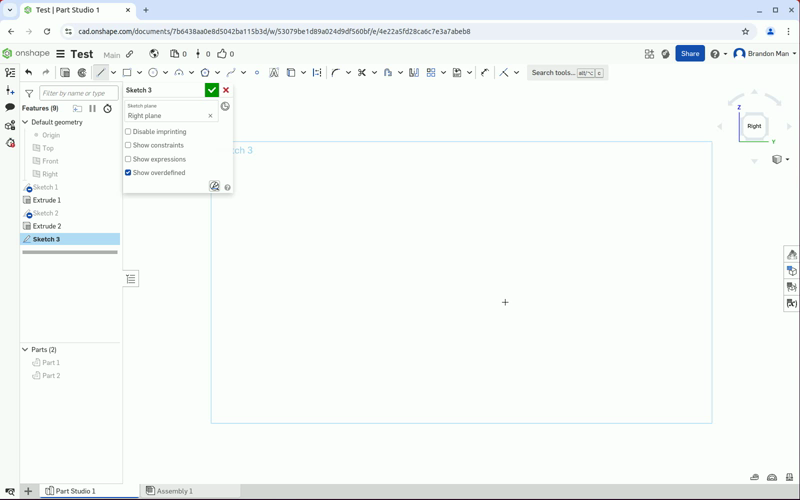
click(505, 301)
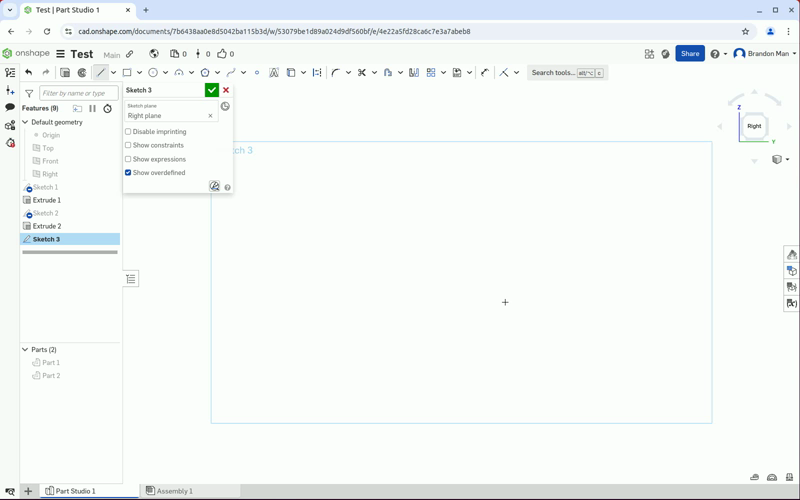
key_up(shift)
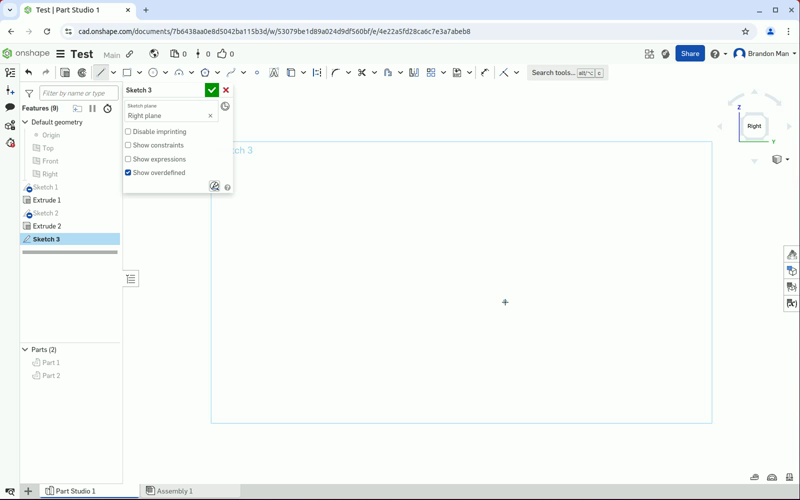
key_down(shift)
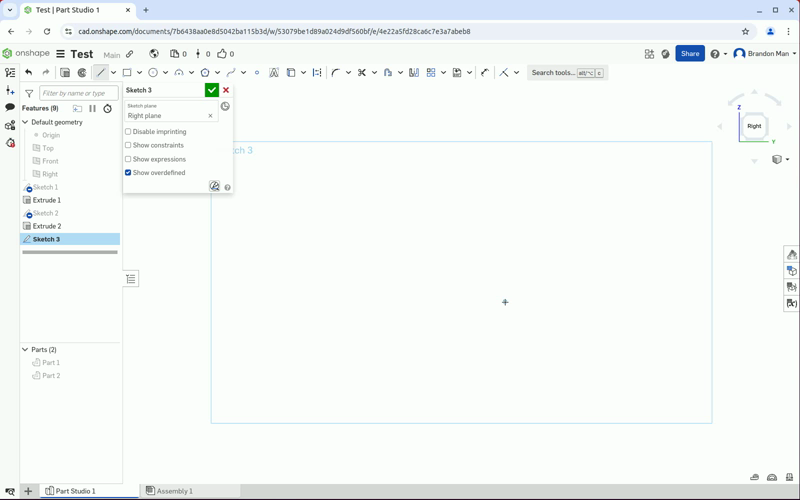
mouse_move(535, 301)
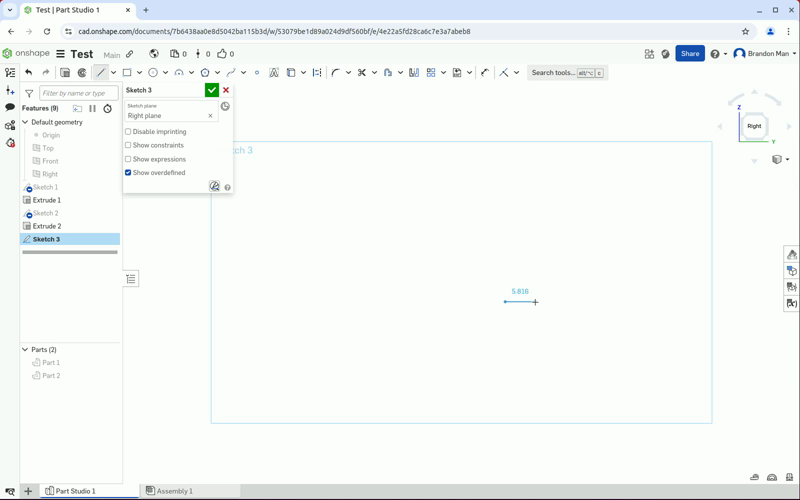
mouse_move(508, 301)
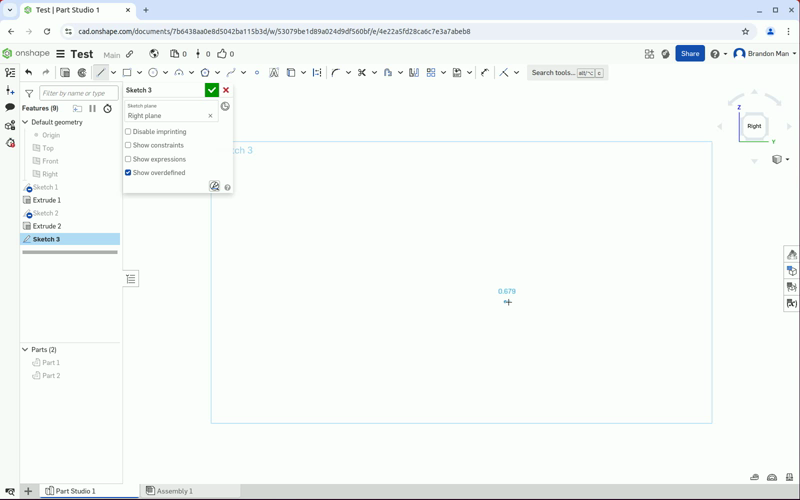
scroll(6)
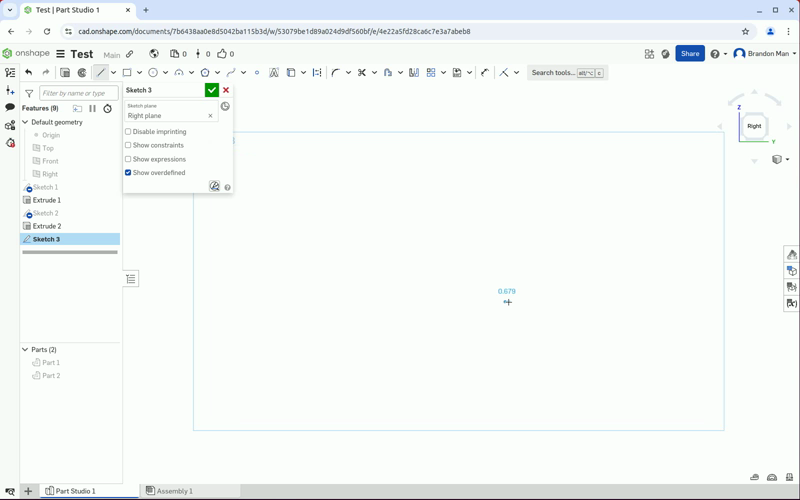
scroll(6)
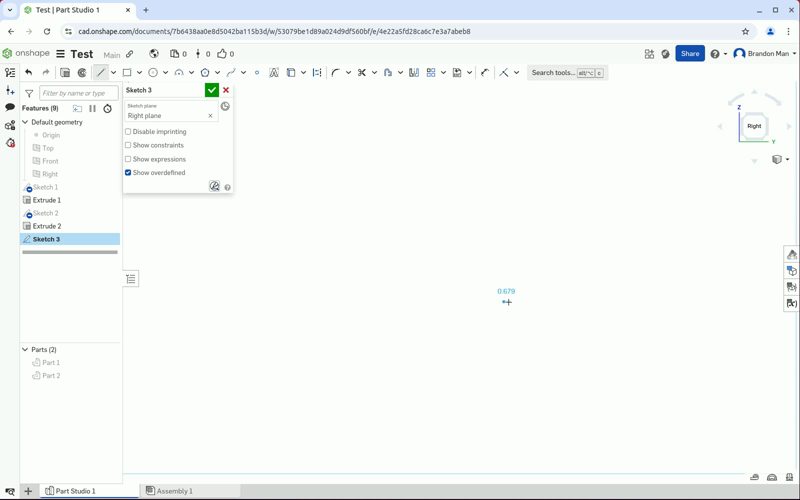
scroll(6)
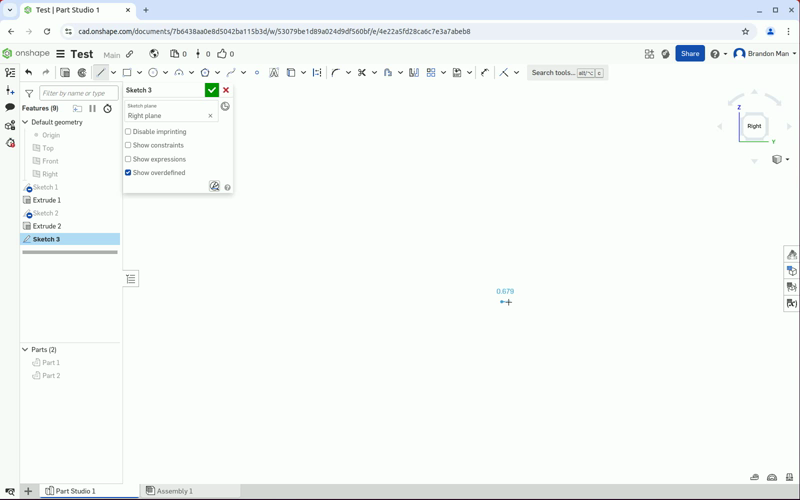
scroll(6)
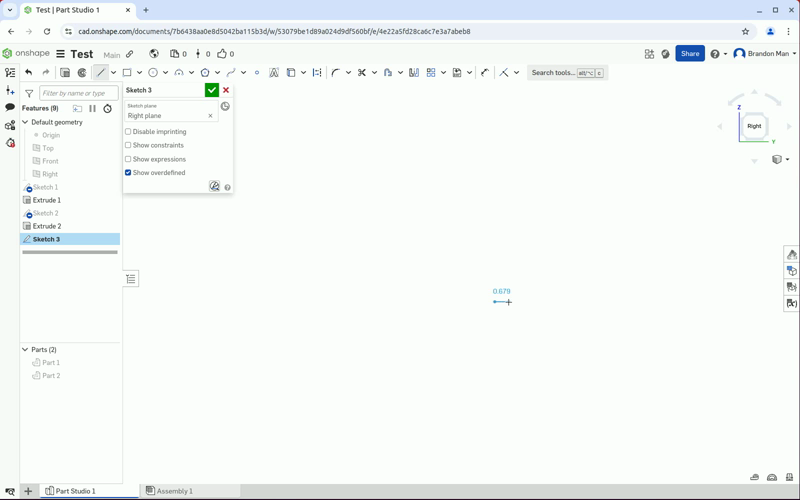
scroll(6)
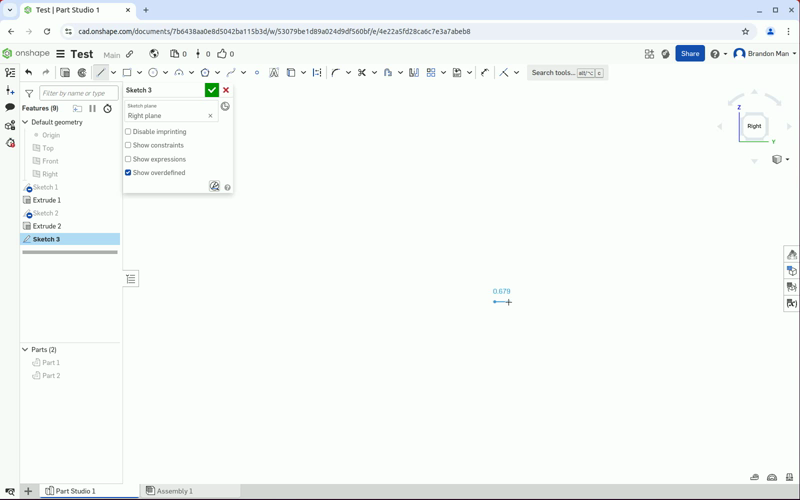
scroll(6)
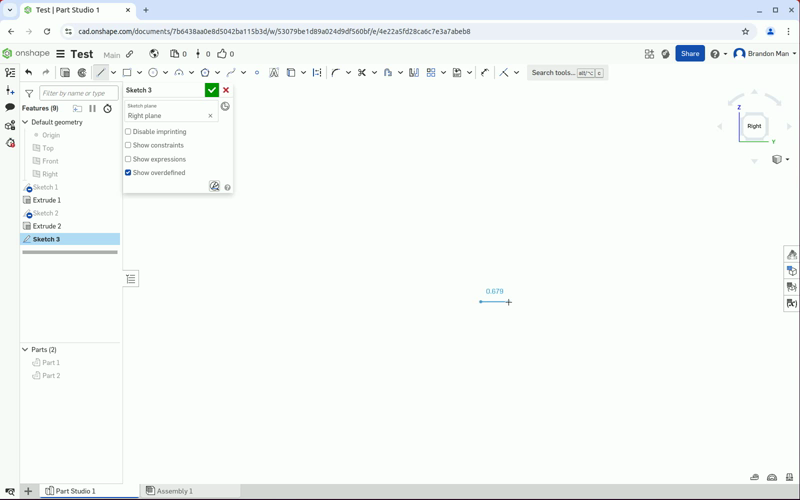
scroll(6)
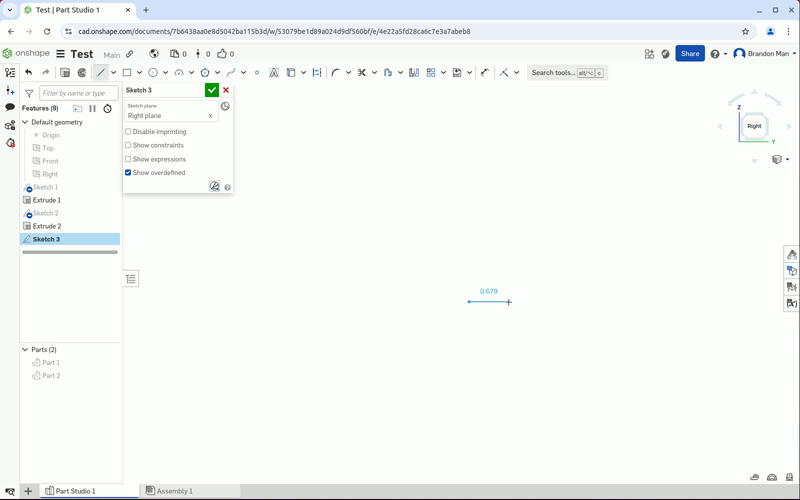
click(508, 301)
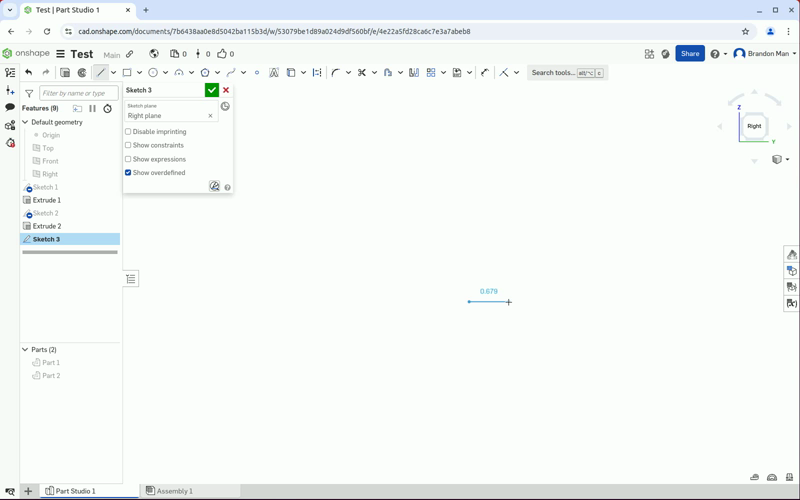
scroll(-6)
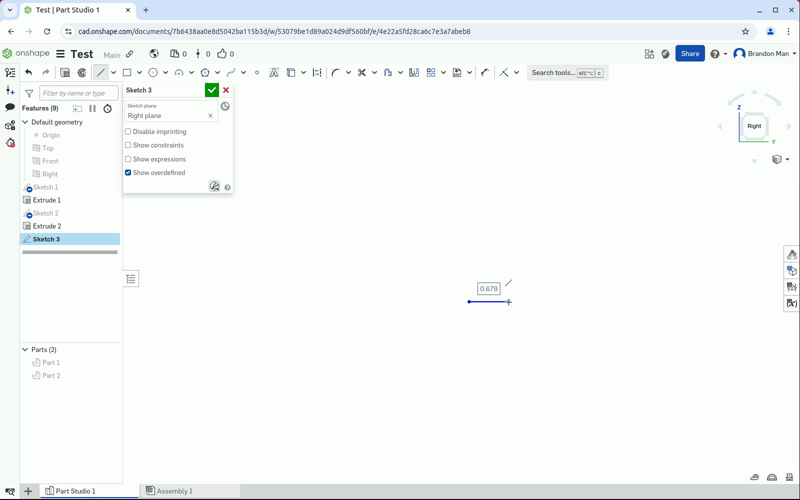
scroll(-6)
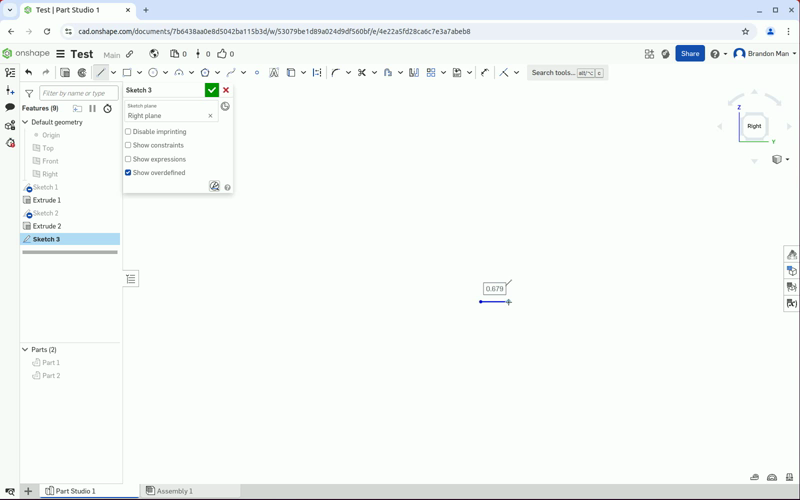
scroll(-6)
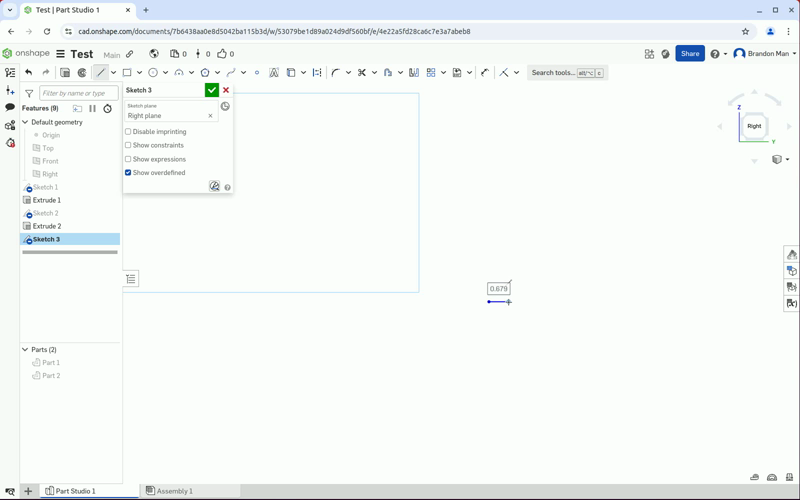
scroll(-6)
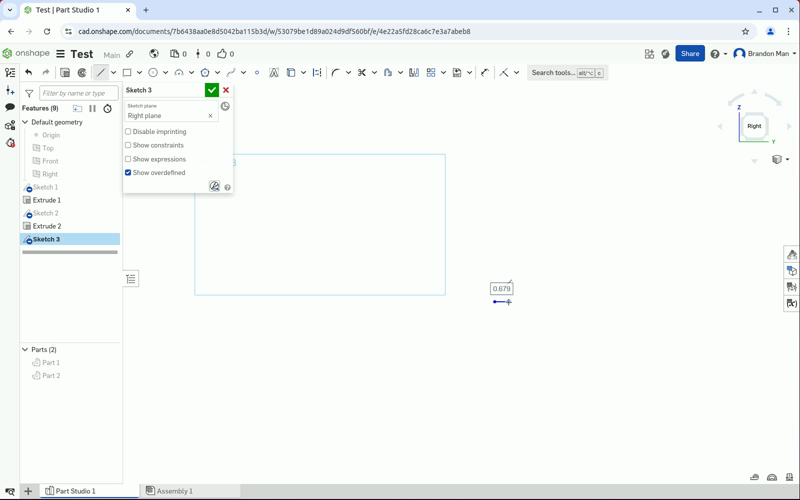
scroll(-6)
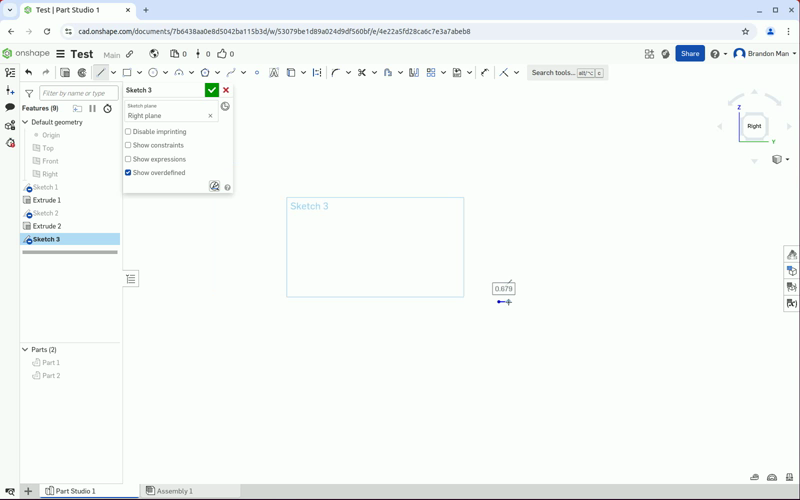
scroll(-6)
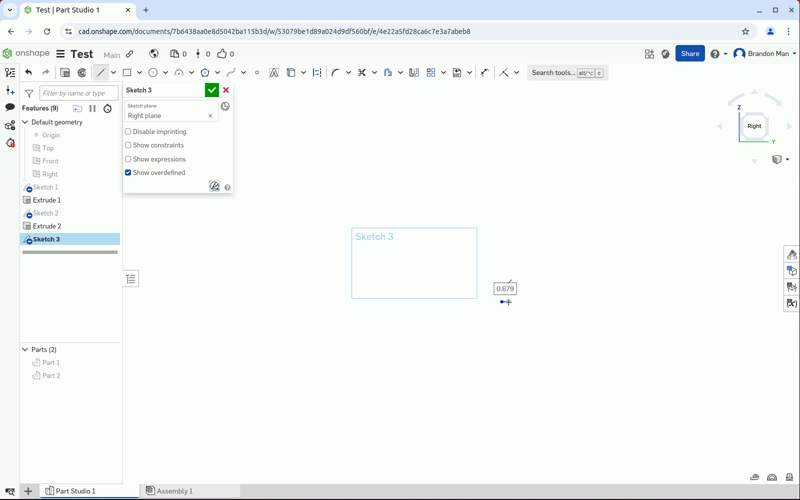
scroll(-6)
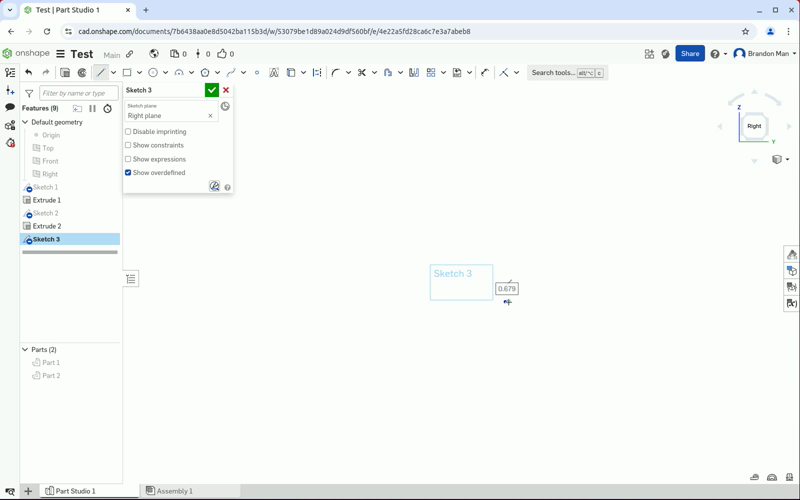
key_up(shift)
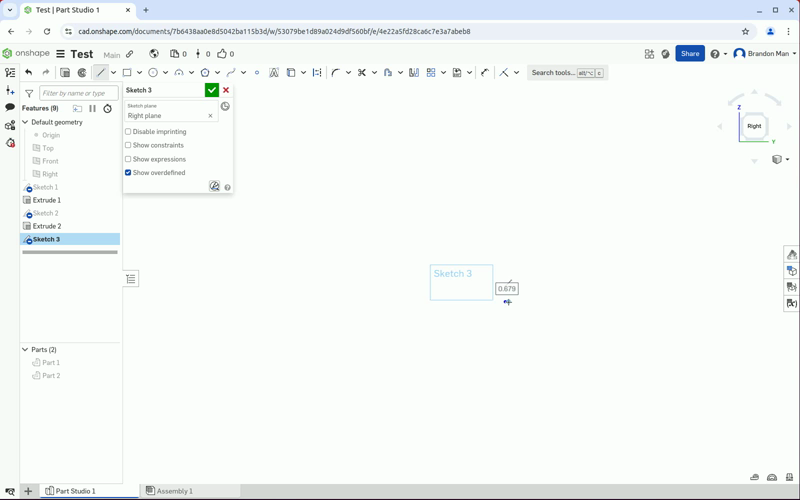
key_down(shift)
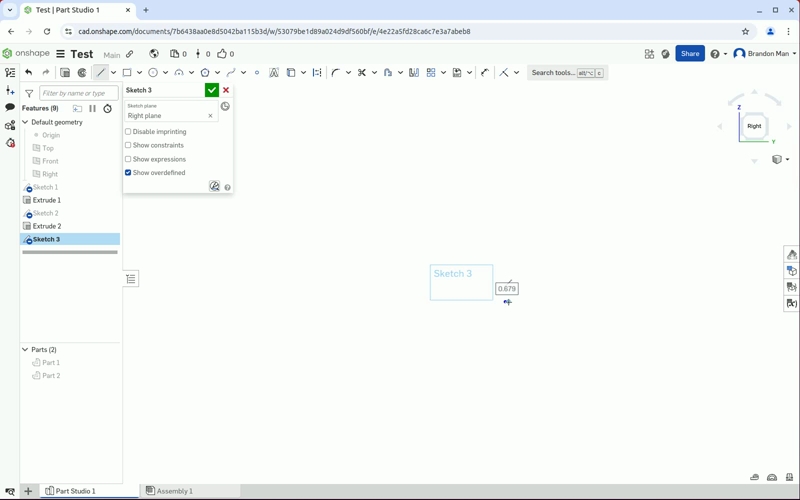
mouse_move(508, 189)
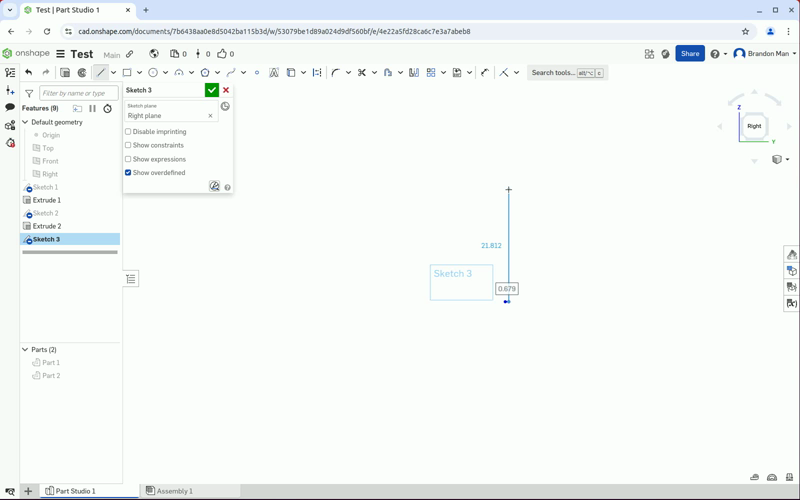
click(508, 189)
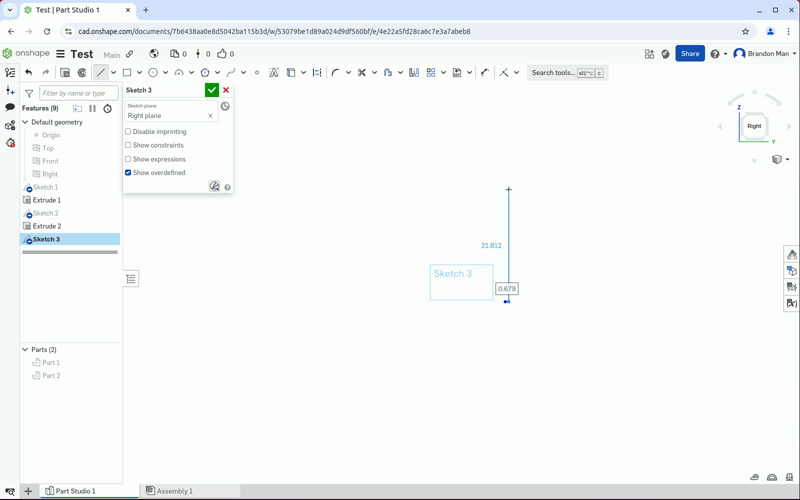
key_up(shift)
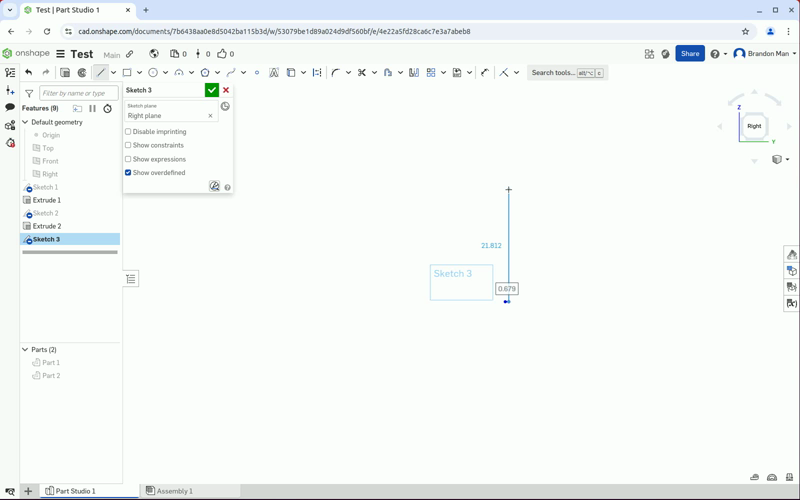
key_down(shift)
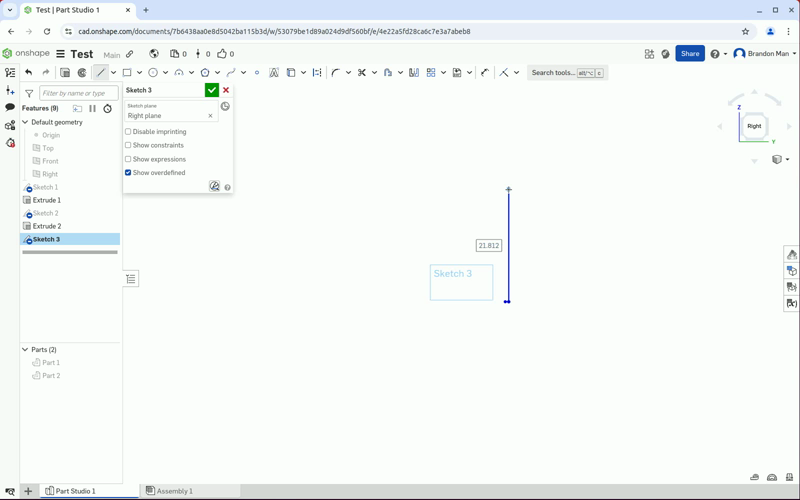
mouse_move(538, 189)
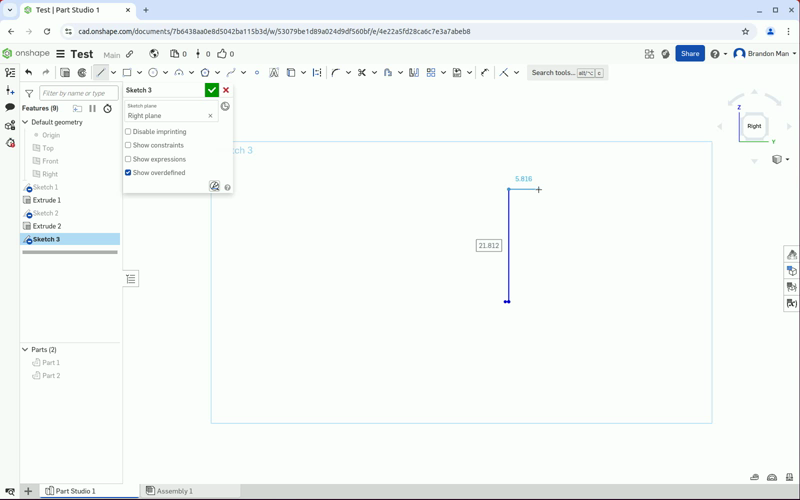
mouse_move(505, 189)
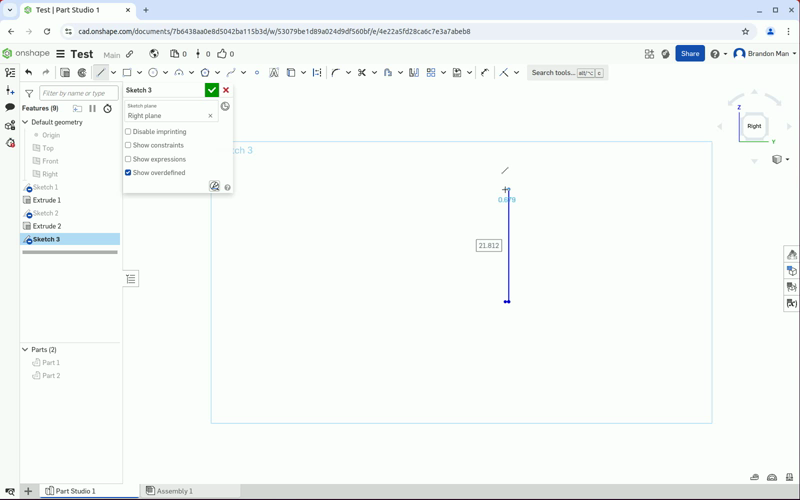
scroll(6)
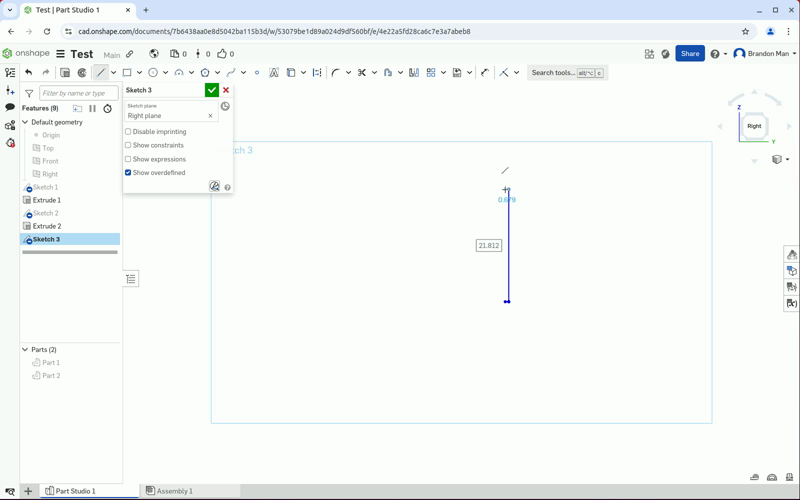
scroll(6)
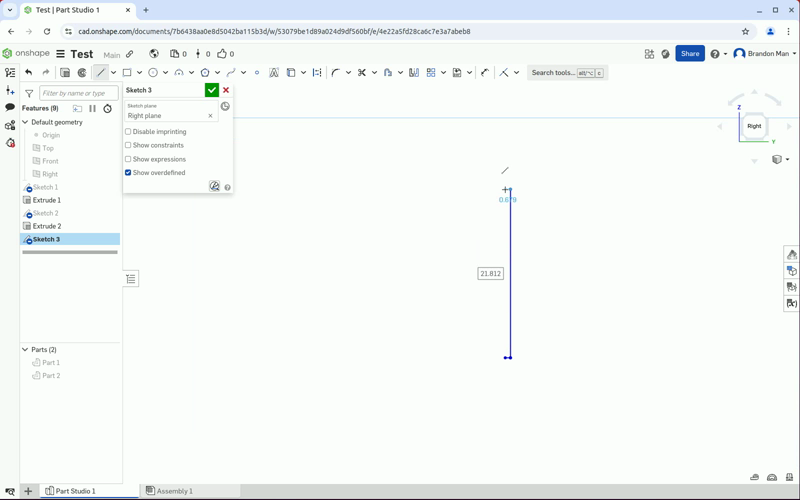
scroll(6)
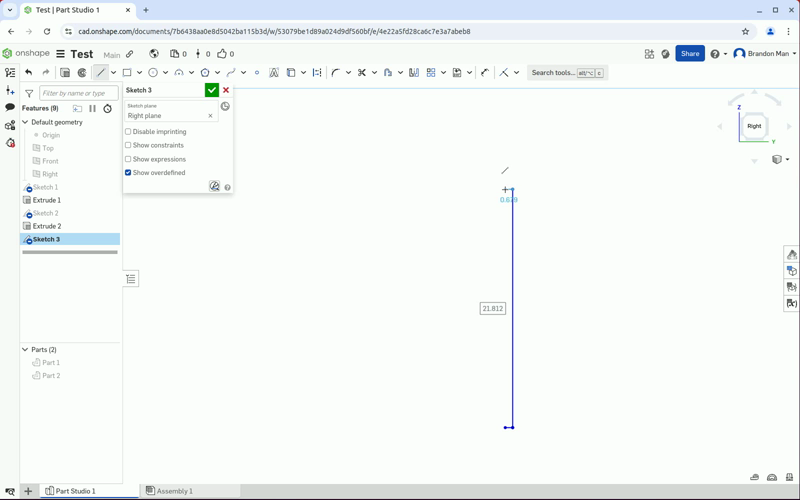
scroll(6)
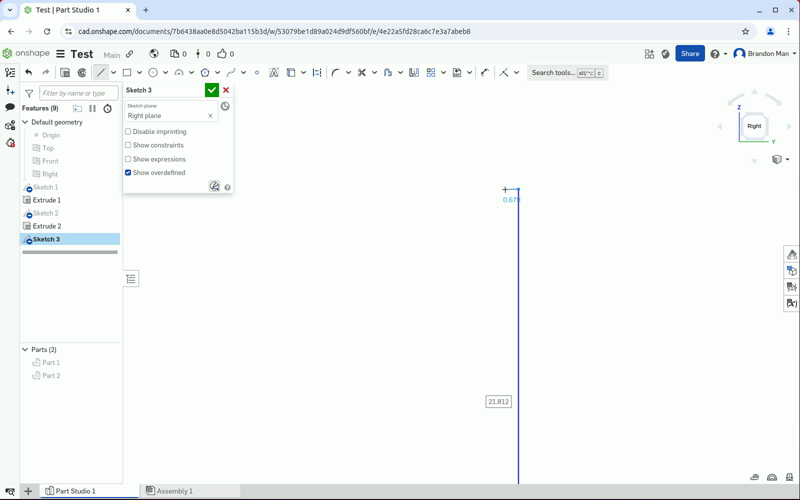
scroll(6)
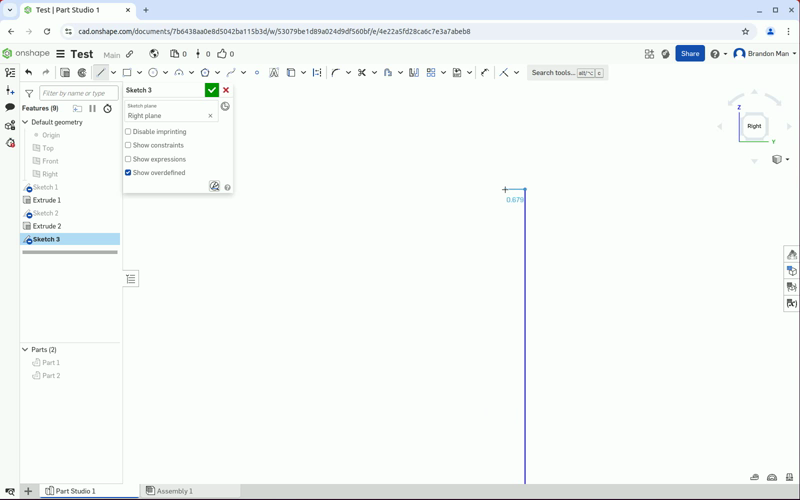
scroll(6)
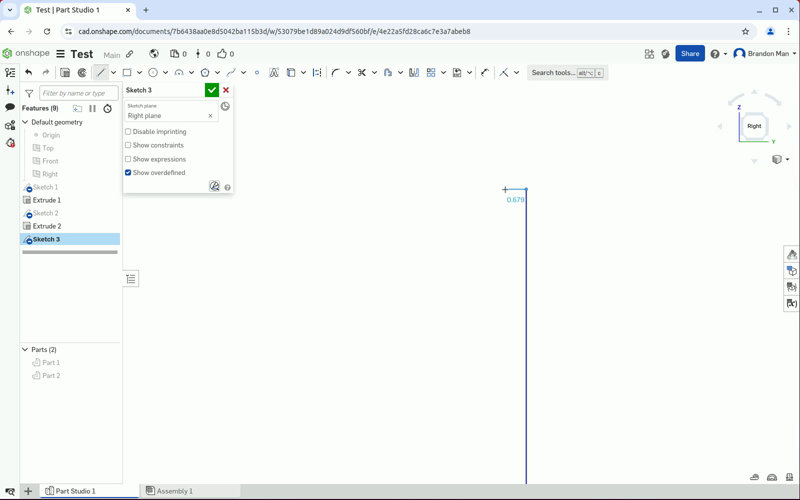
scroll(6)
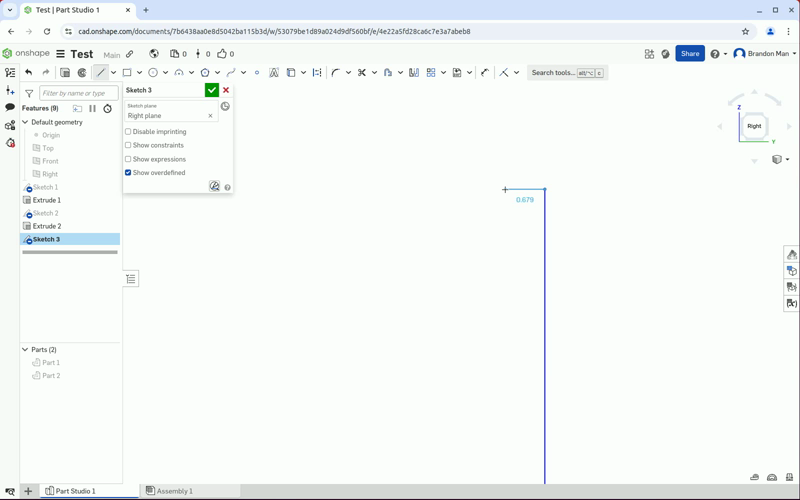
click(505, 189)
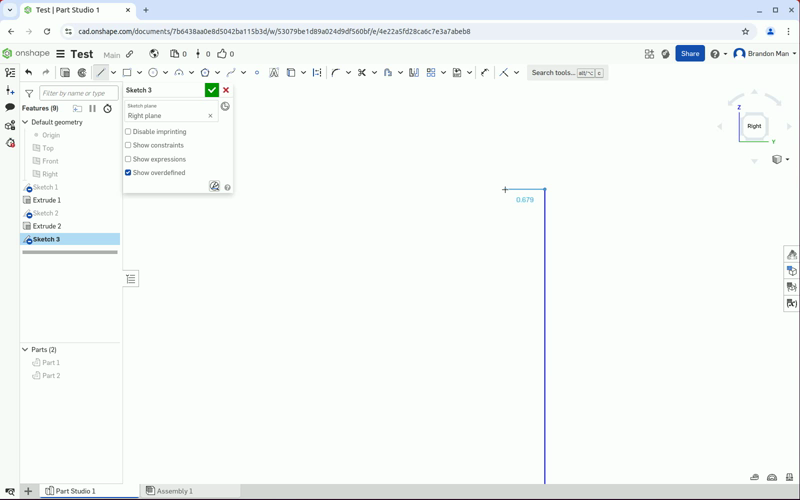
scroll(-6)
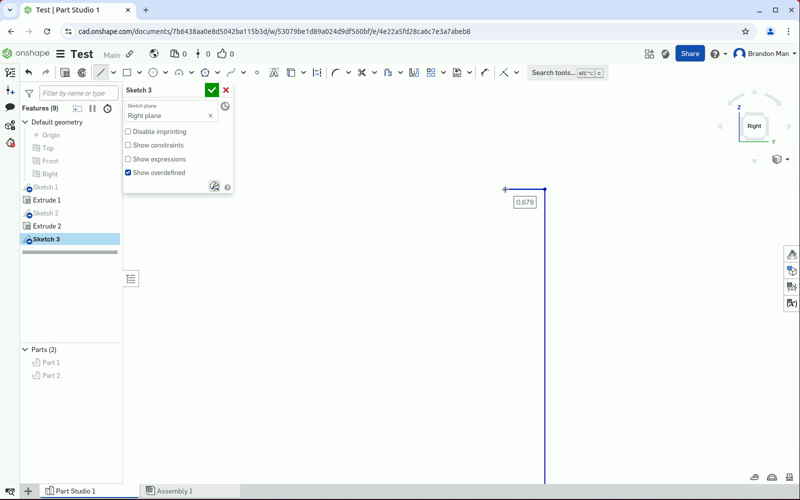
scroll(-6)
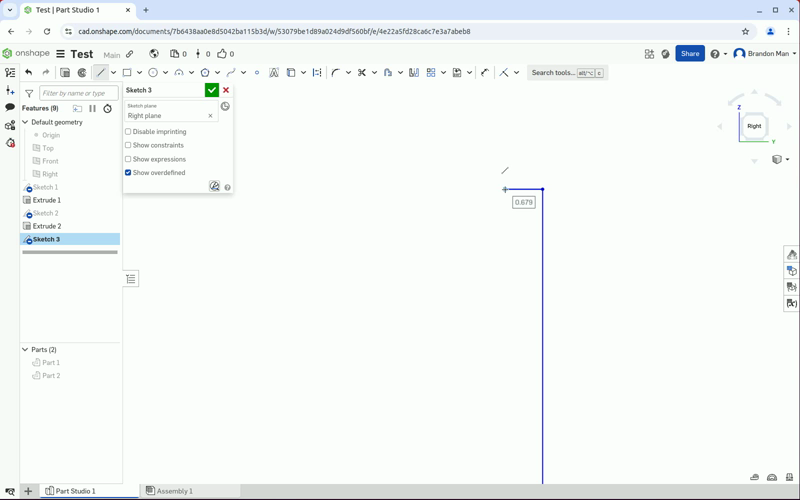
scroll(-6)
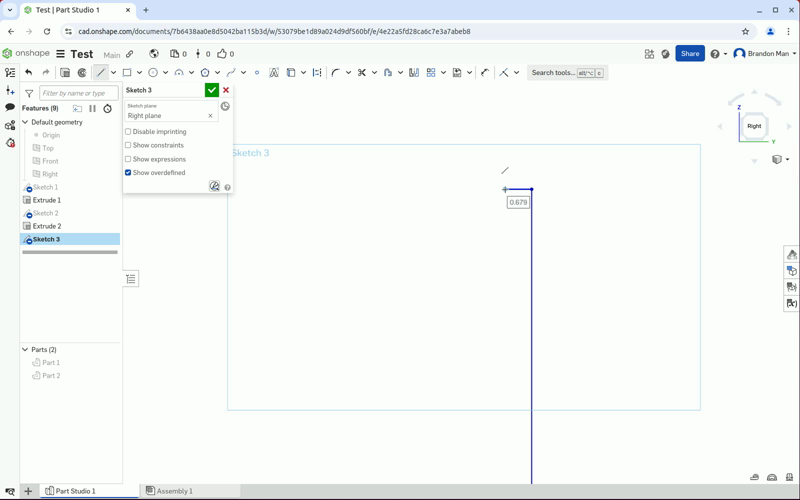
scroll(-6)
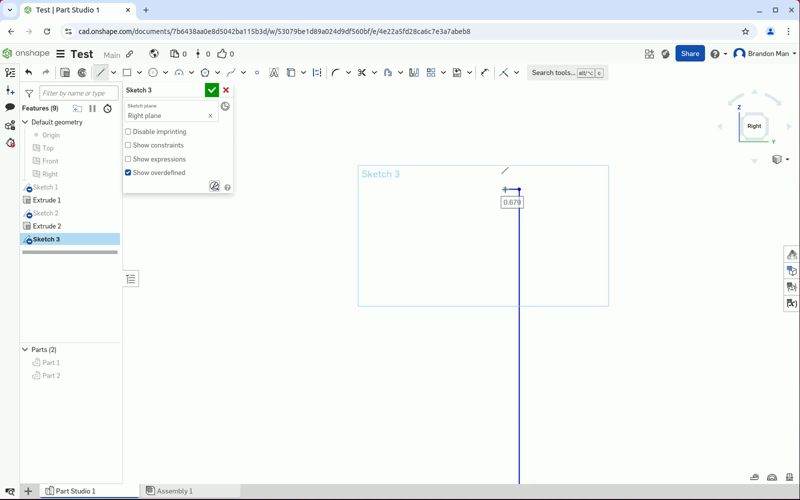
scroll(-6)
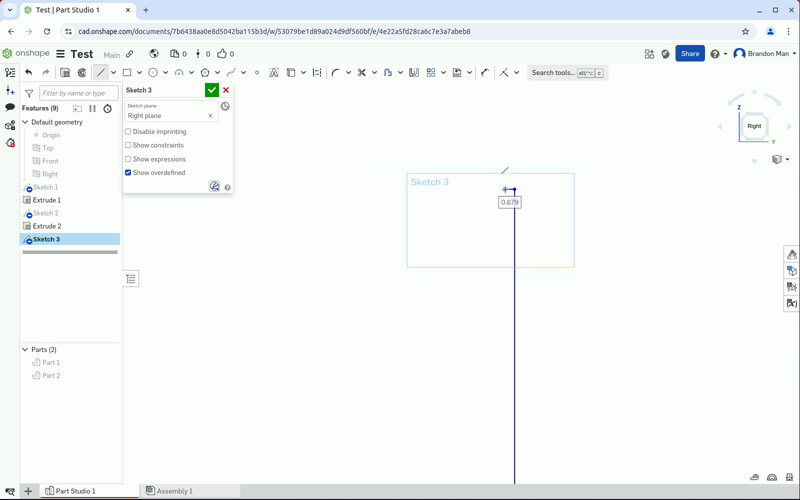
scroll(-6)
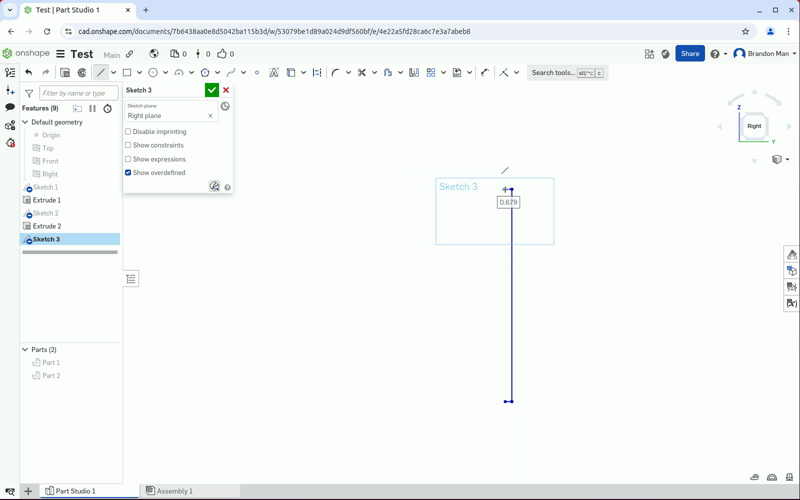
scroll(-6)
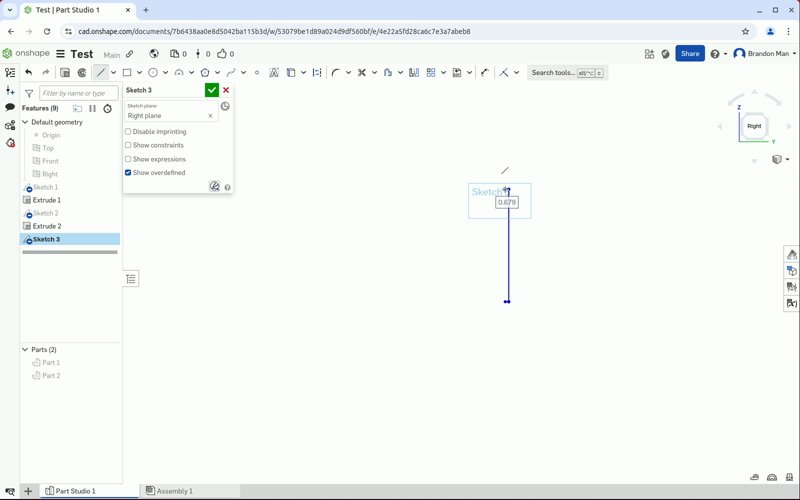
key_up(shift)
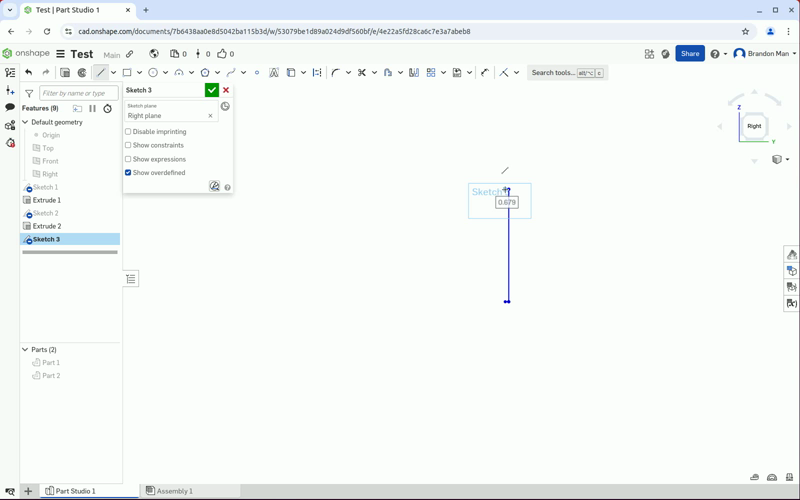
key_down(shift)
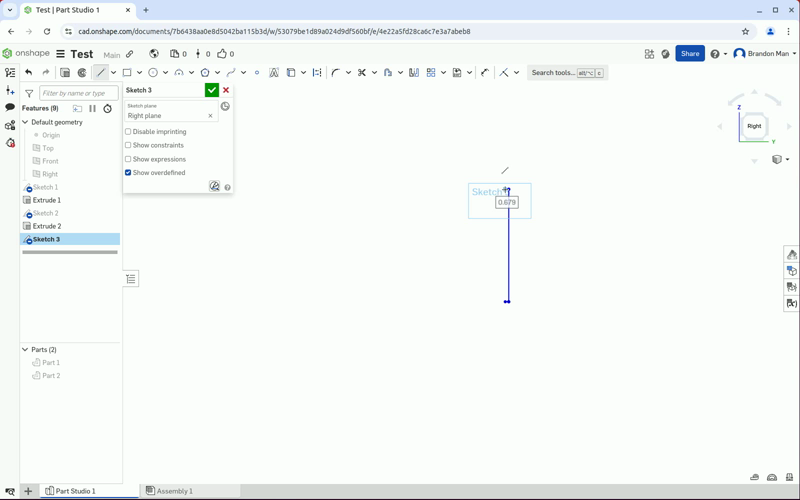
mouse_move(505, 301)
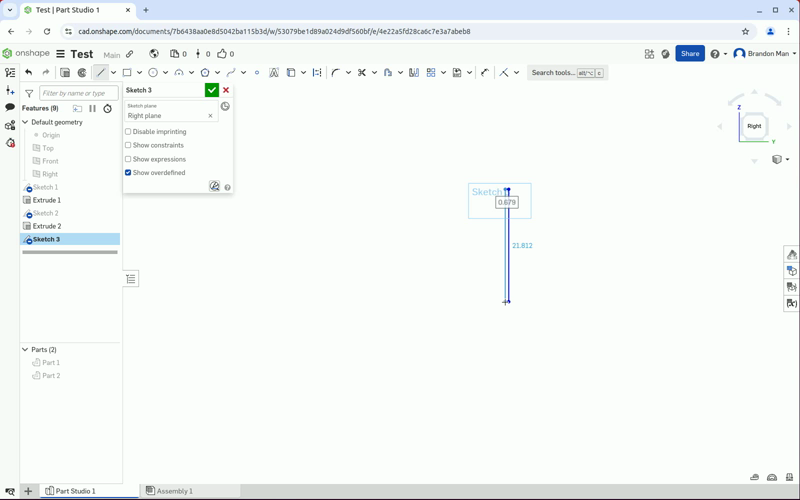
scroll(6)
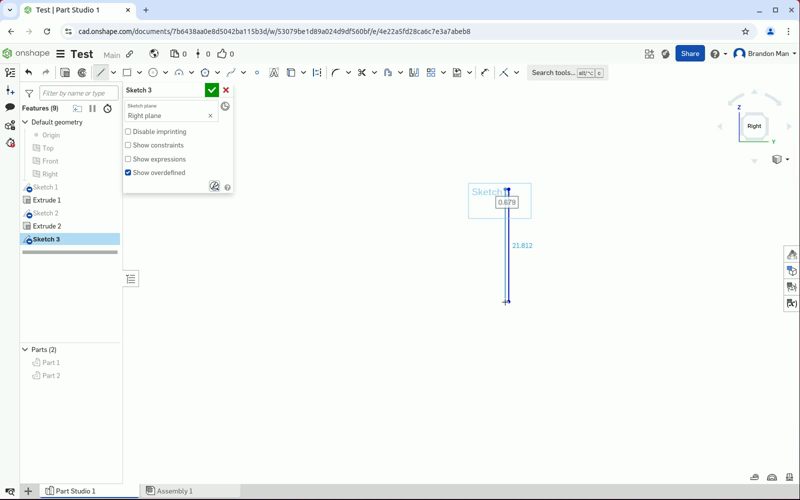
scroll(6)
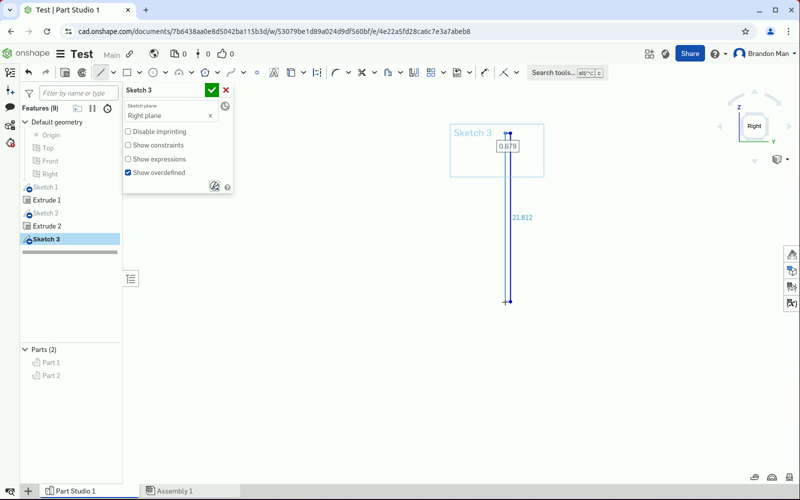
scroll(6)
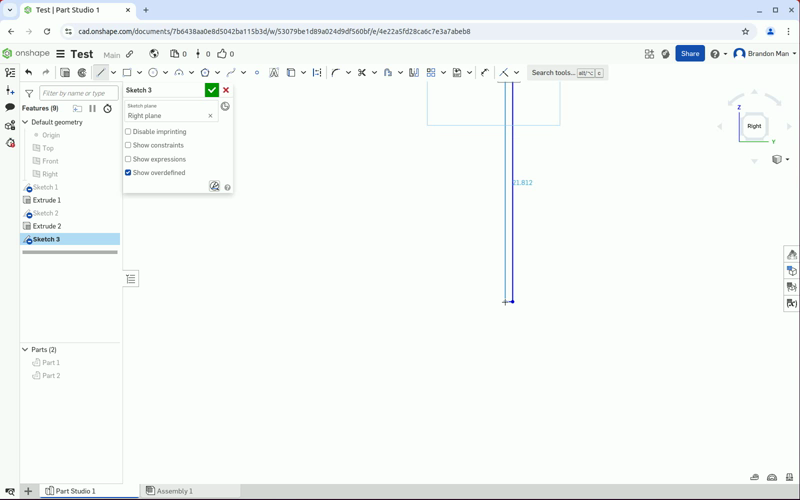
scroll(6)
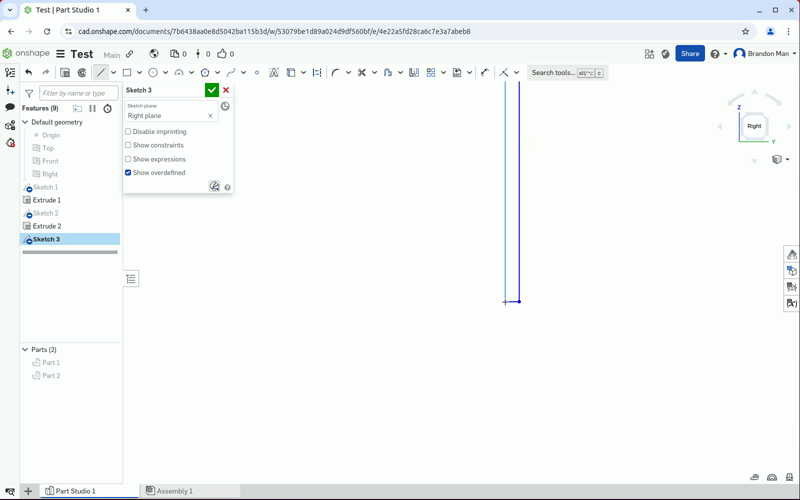
scroll(6)
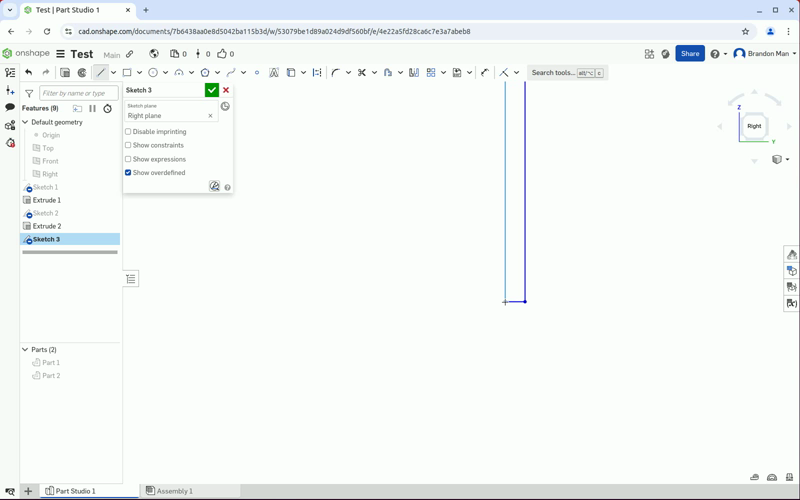
scroll(6)
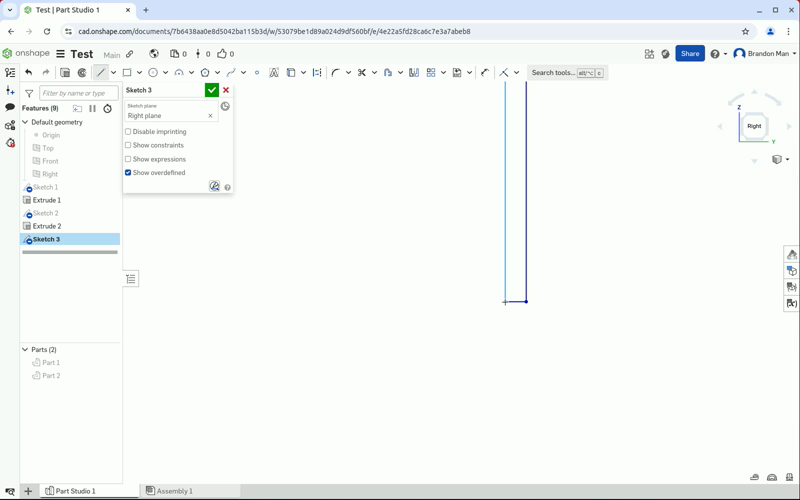
scroll(6)
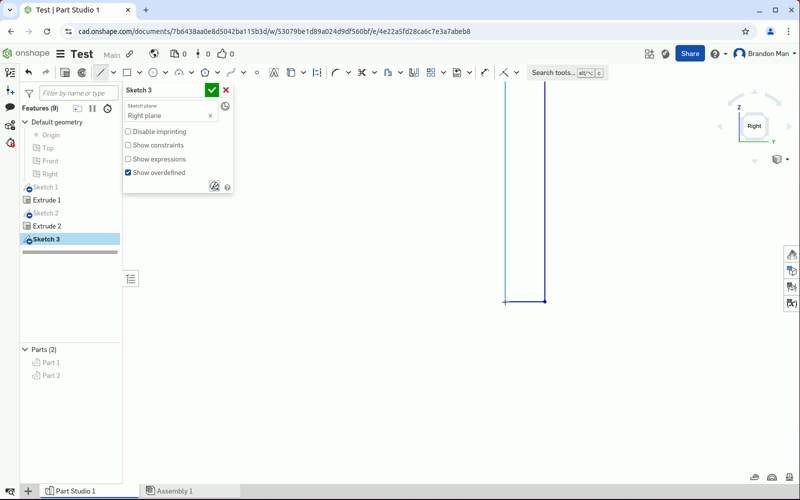
key_up(shift)
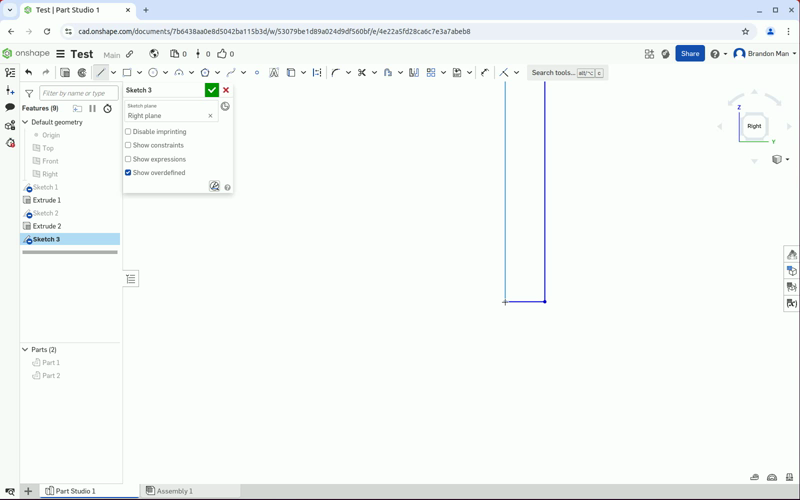
click(505, 301)
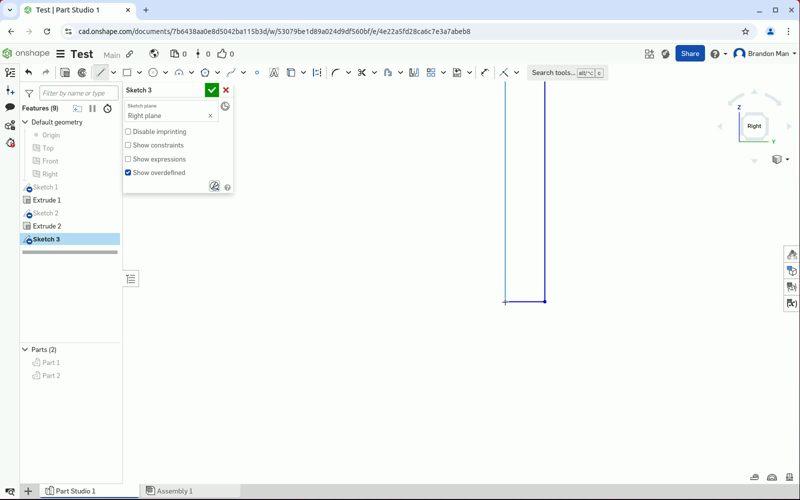
scroll(-6)
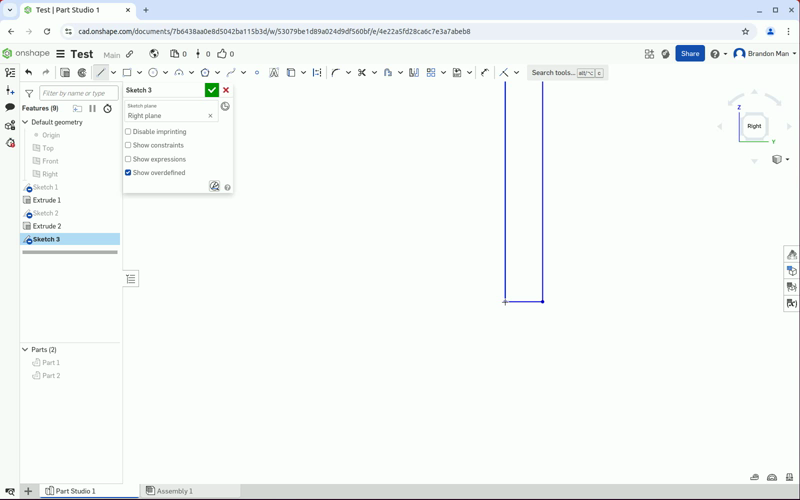
scroll(-6)
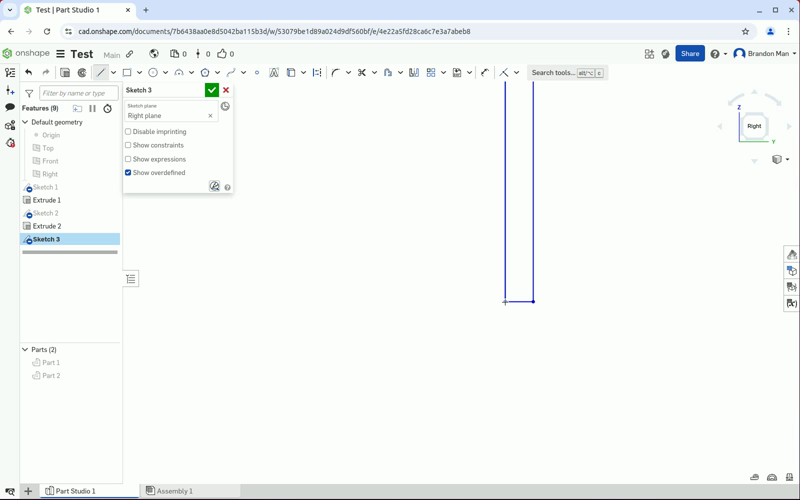
scroll(-6)
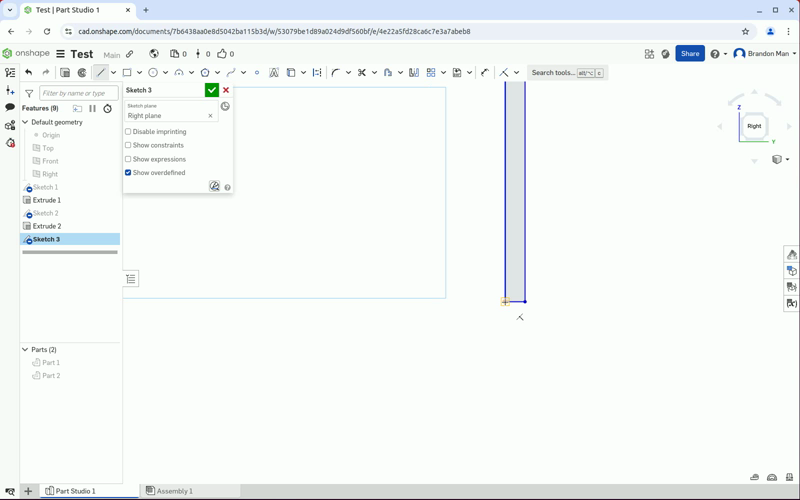
scroll(-6)
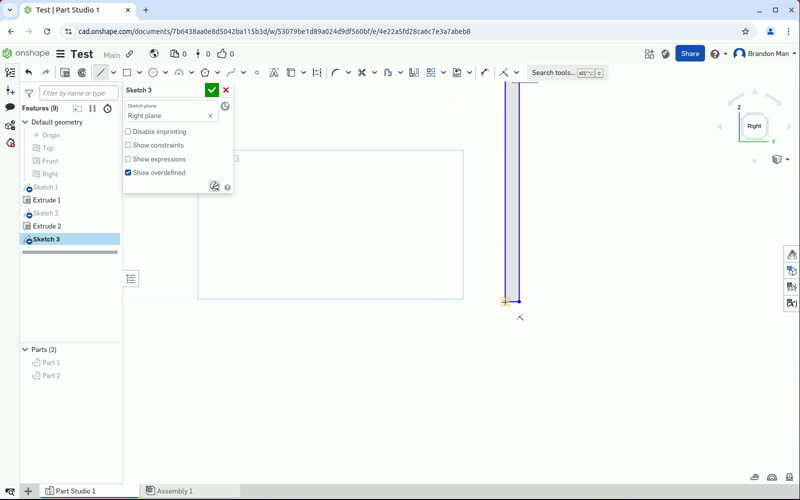
scroll(-6)
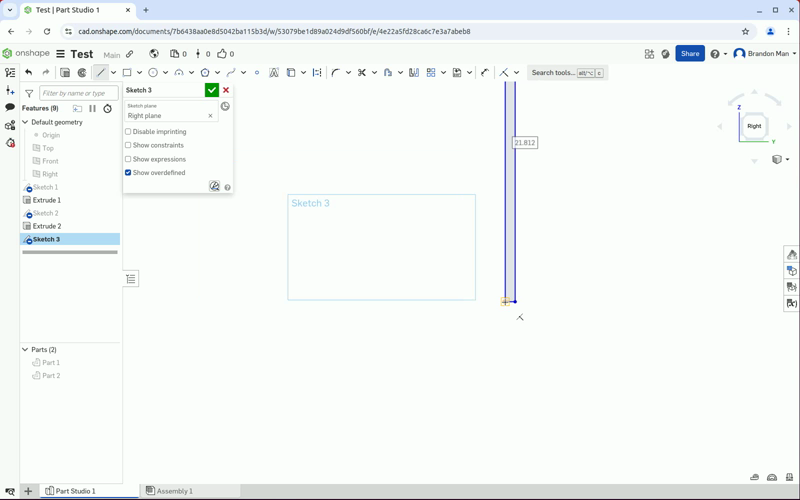
scroll(-6)
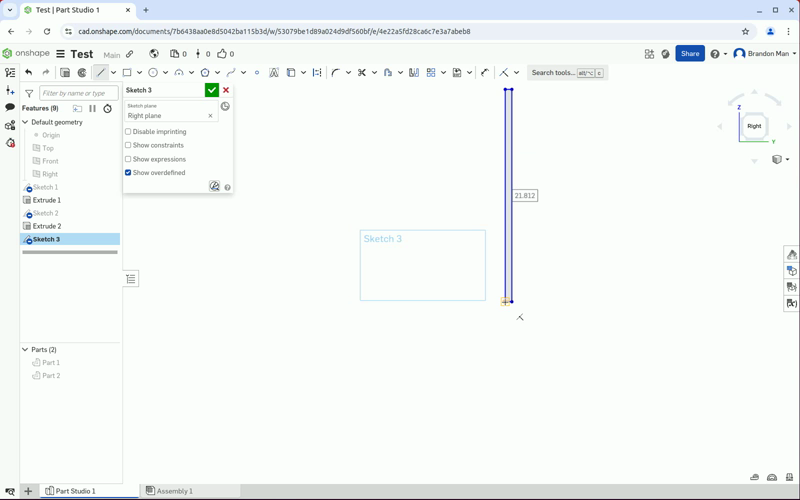
scroll(-6)
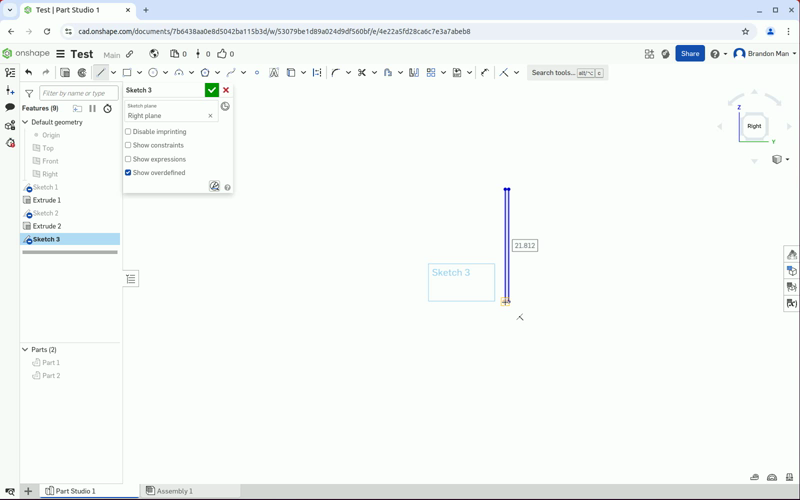
key(esc)
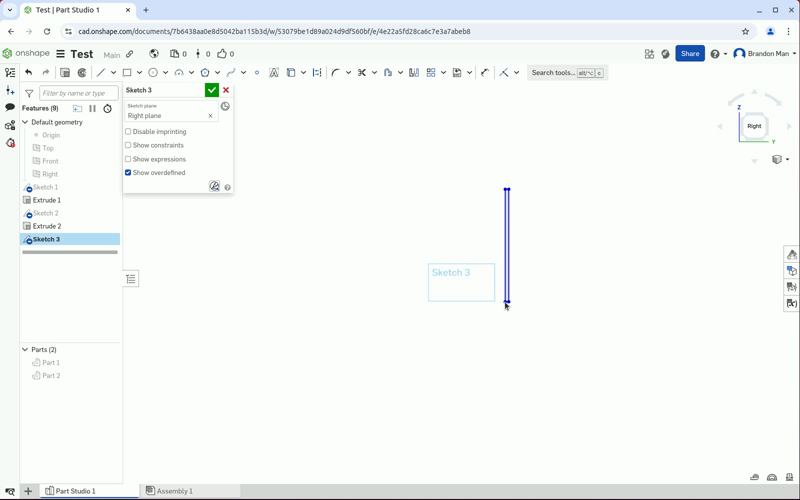
mouse_move(508, 231)
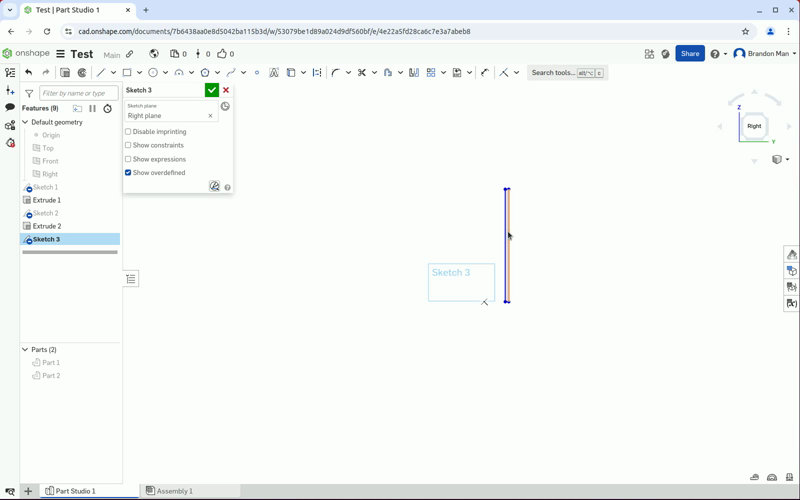
scroll(6)
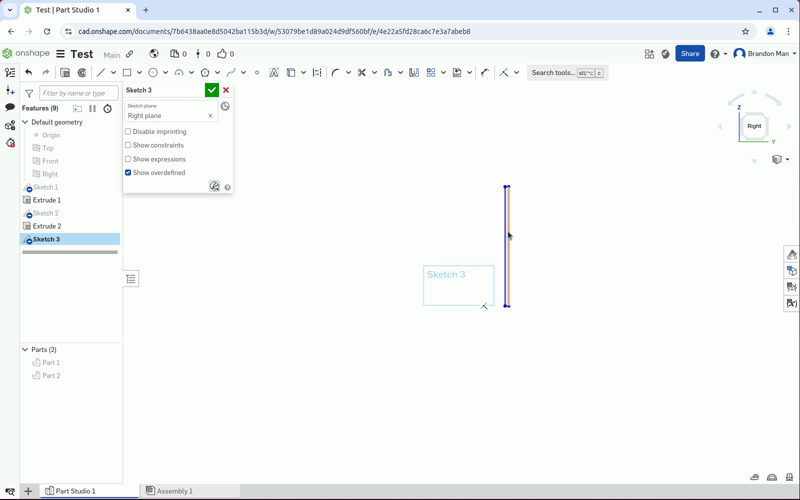
scroll(6)
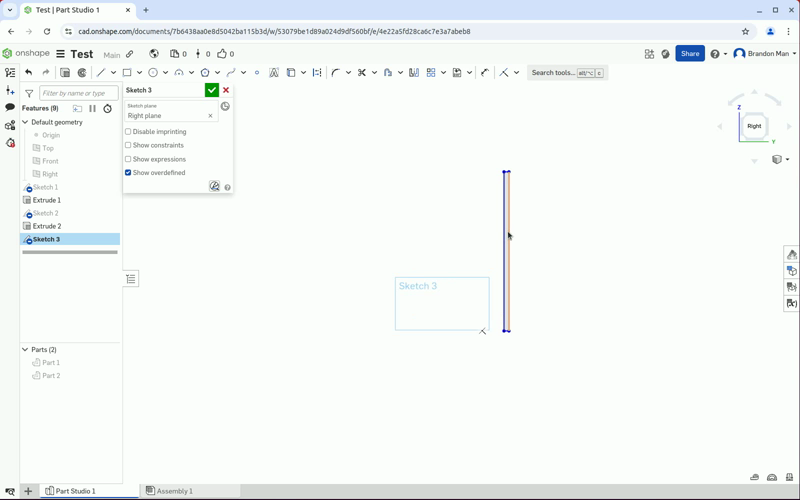
scroll(6)
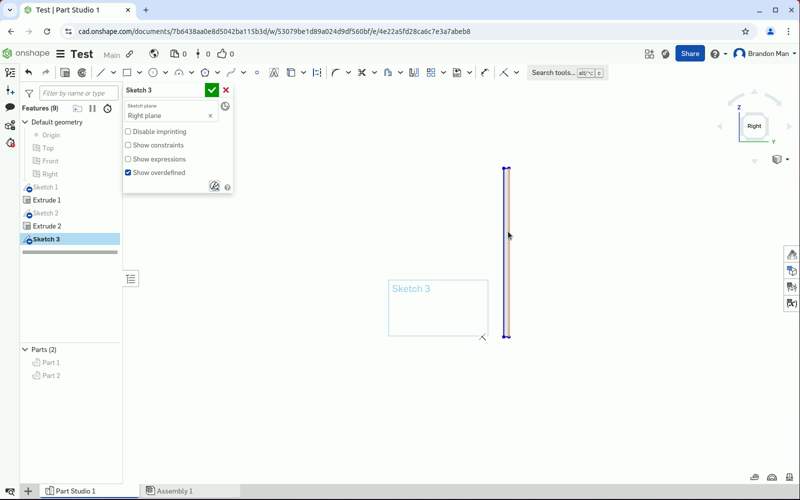
scroll(6)
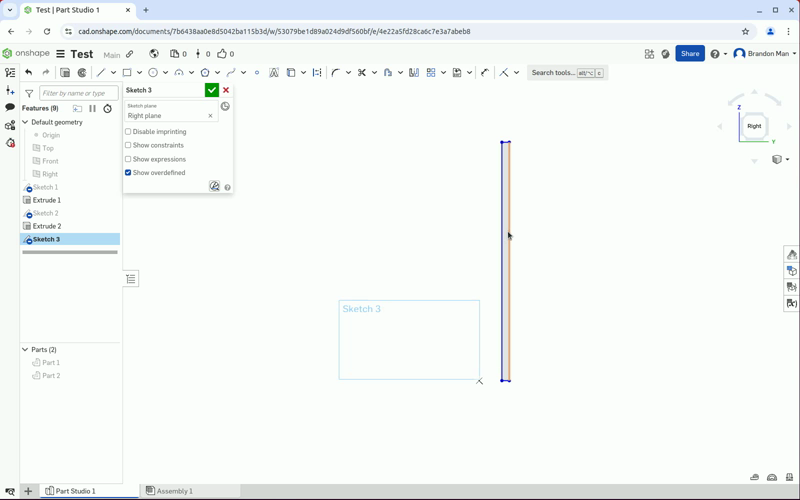
scroll(6)
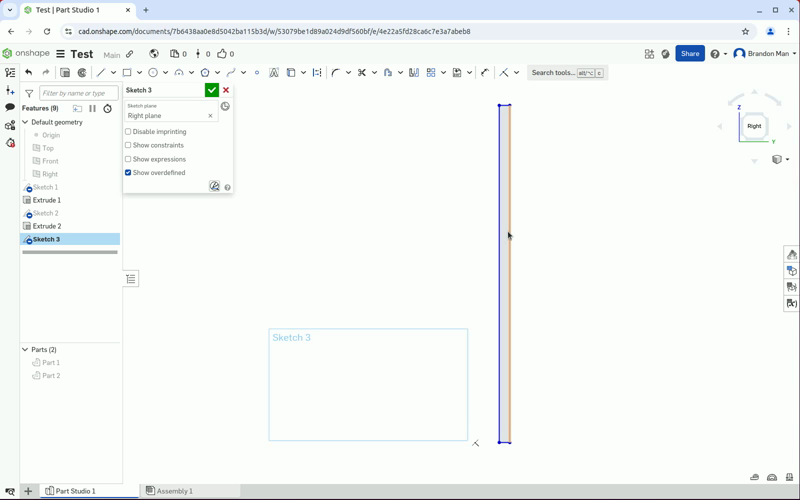
scroll(6)
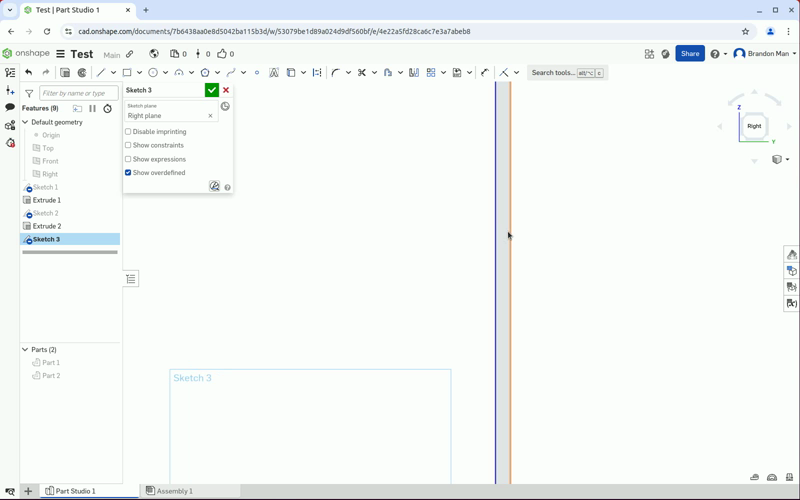
scroll(6)
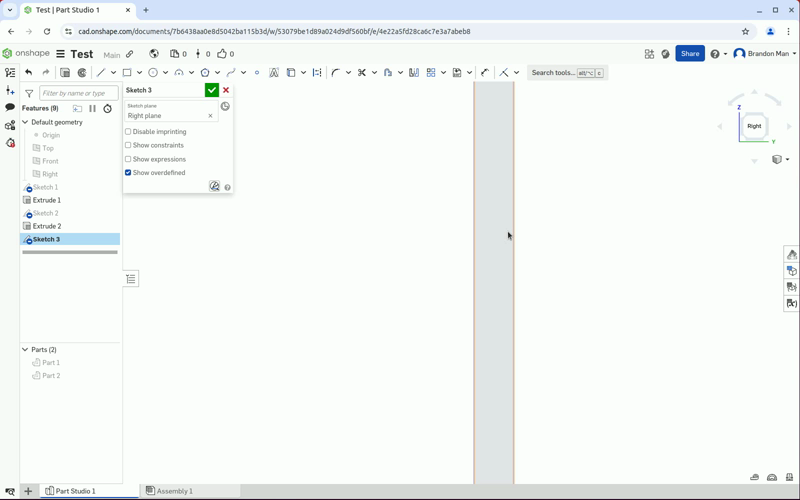
click(508, 231)
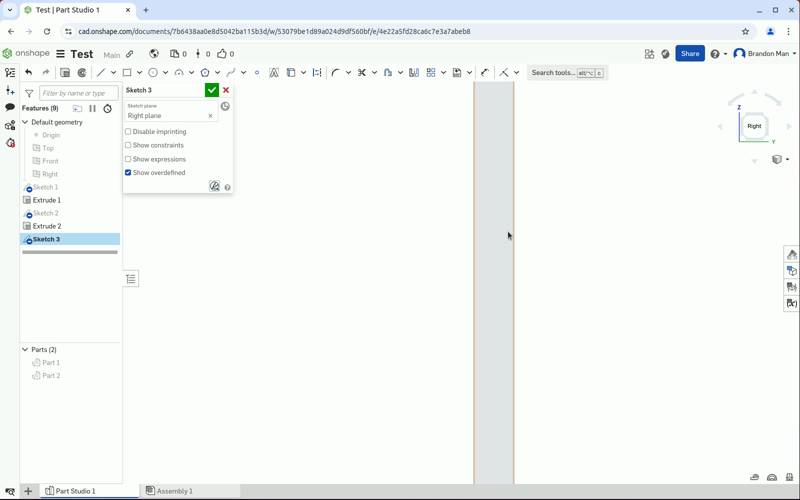
scroll(-6)
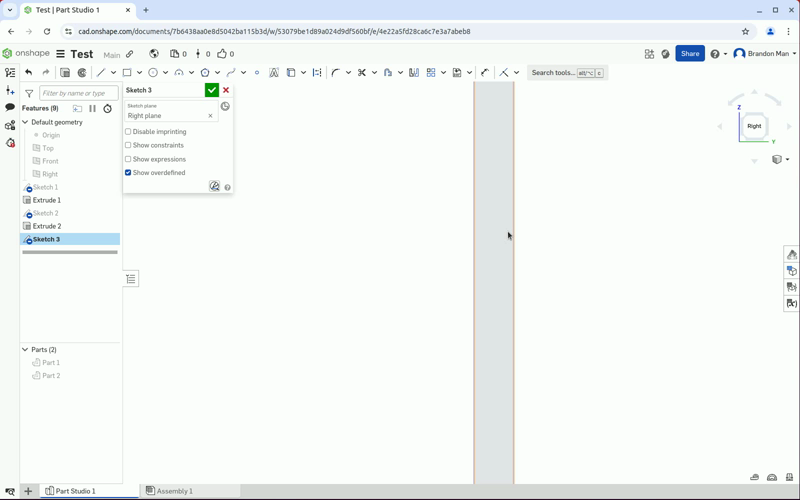
scroll(-6)
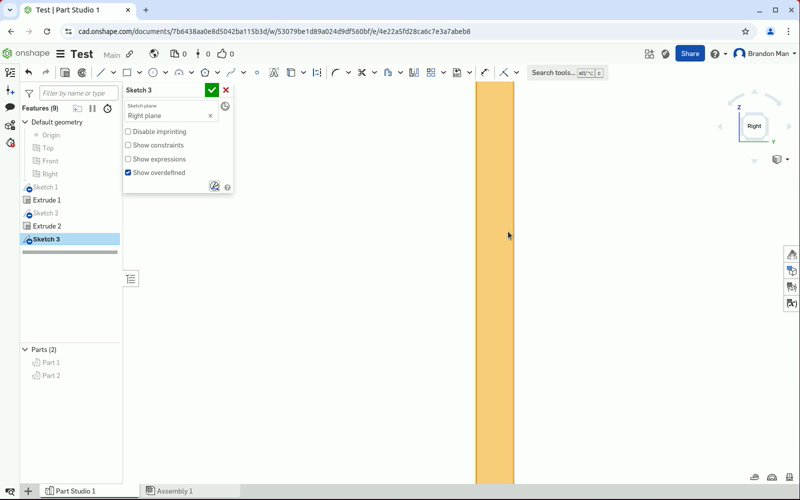
scroll(-6)
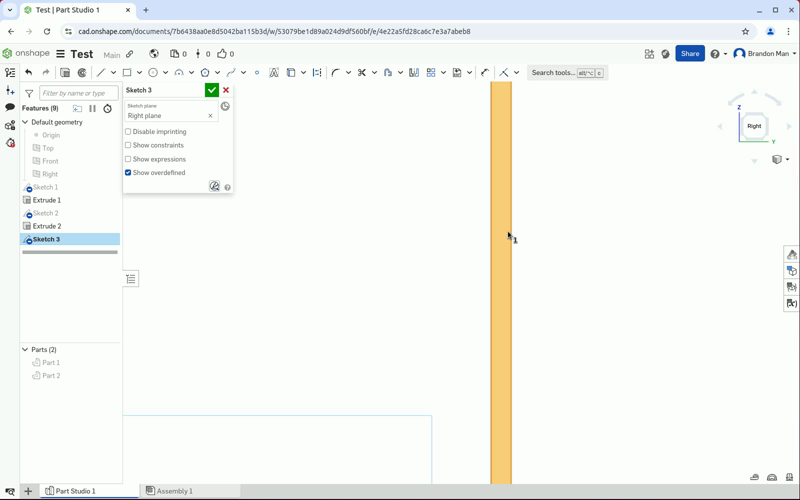
scroll(-6)
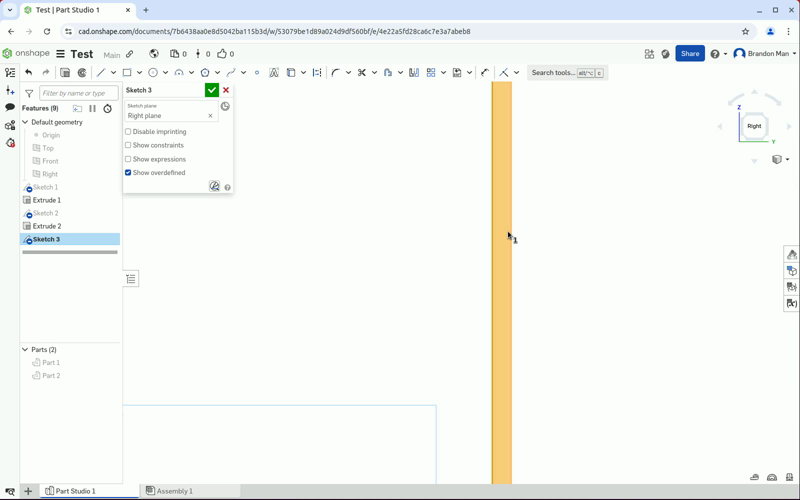
scroll(-6)
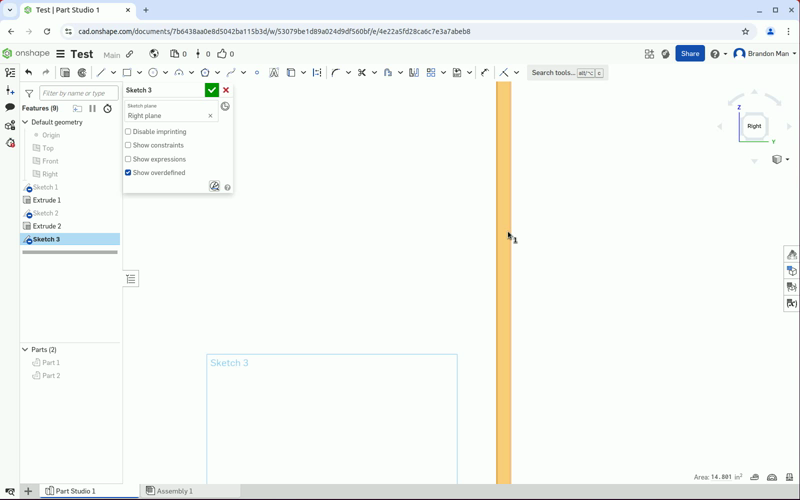
scroll(-6)
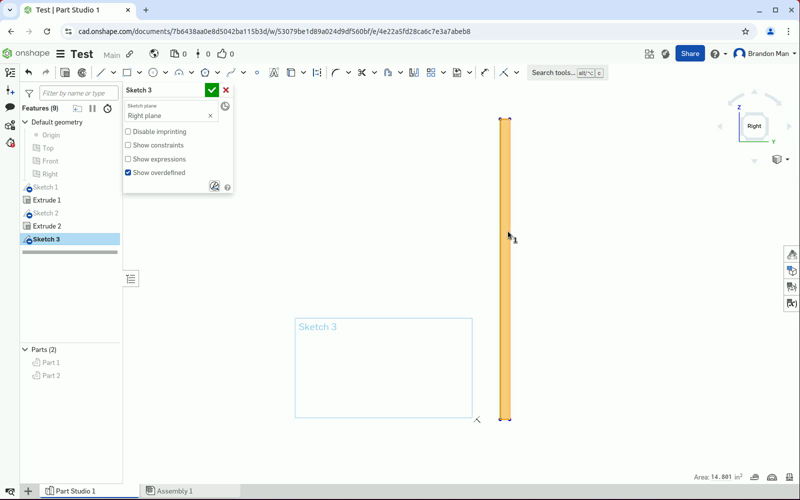
scroll(-6)
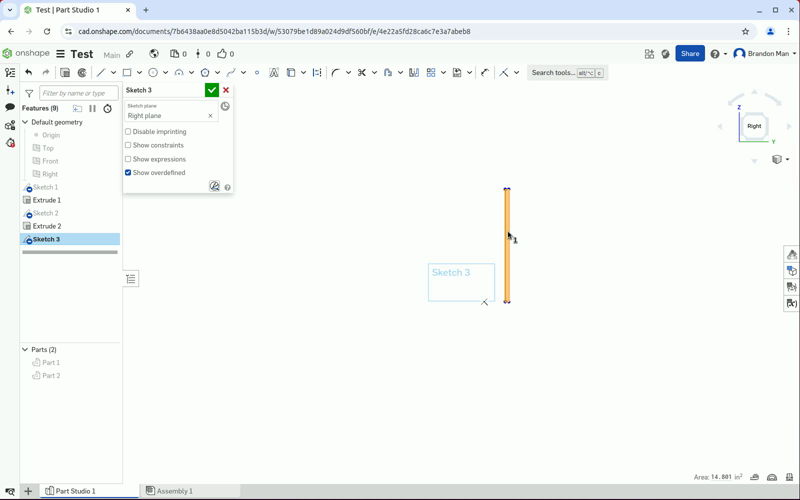
mouse_move(73, 352)
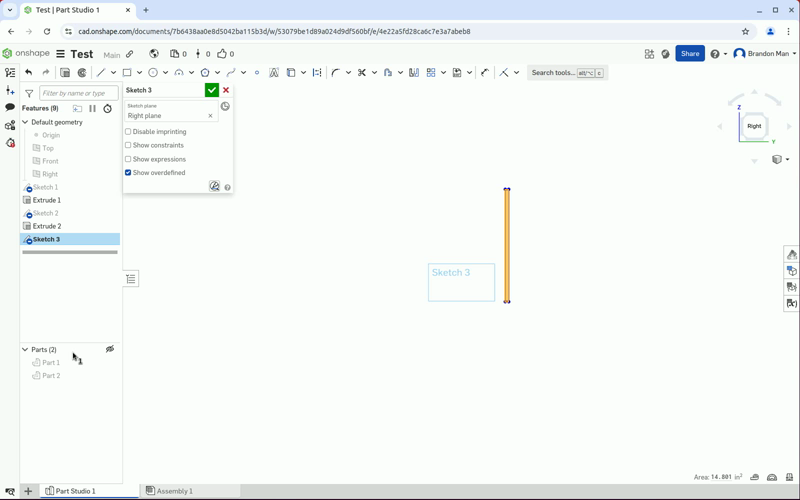
key(shift+y)
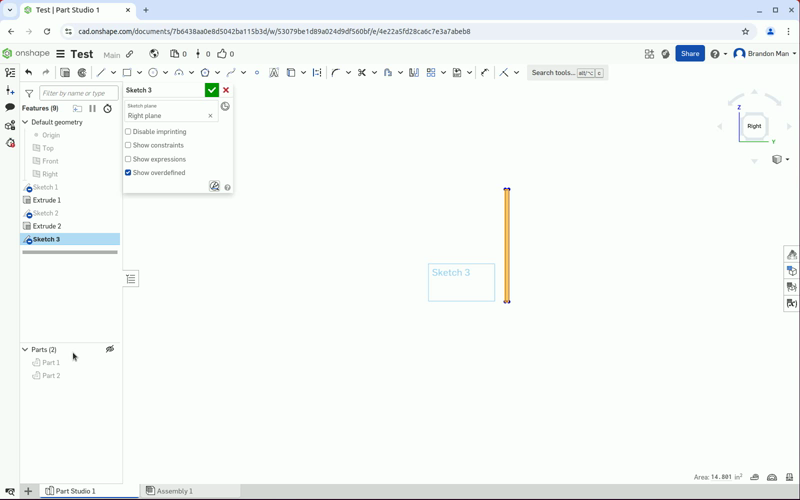
key(shift+e)
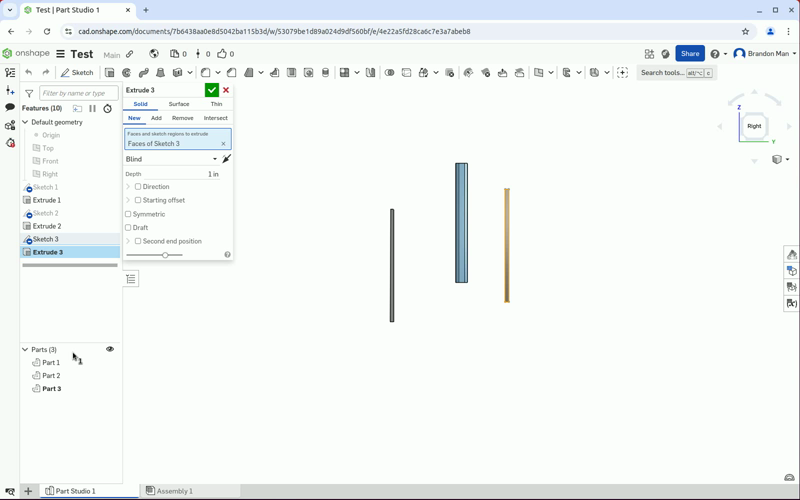
mouse_move(143, 106)
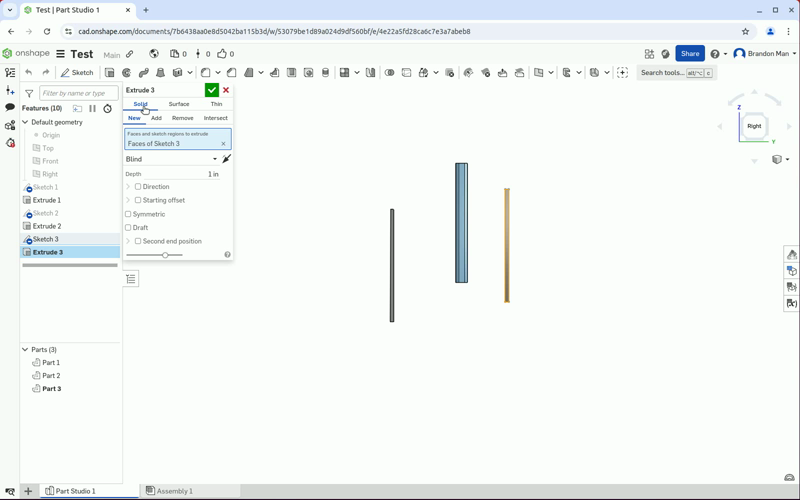
click(143, 106)
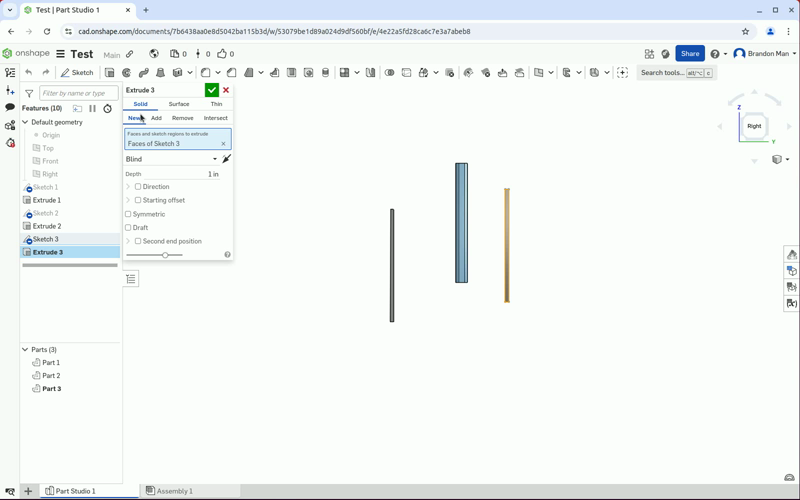
mouse_move(137, 120)
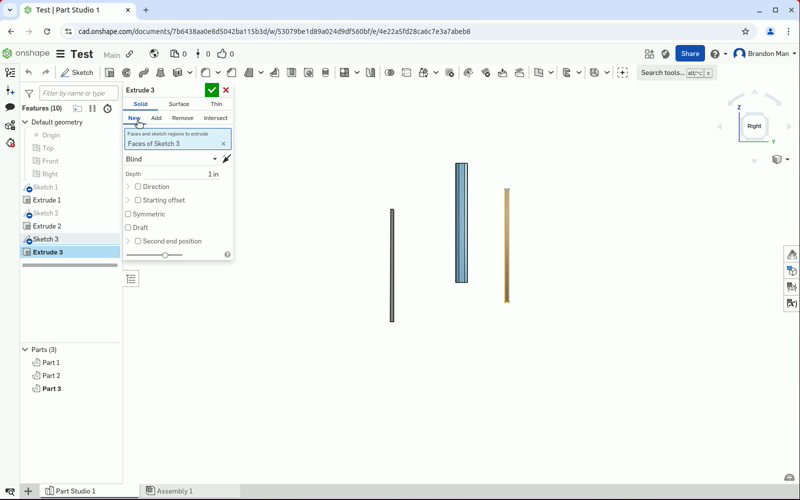
click(137, 120)
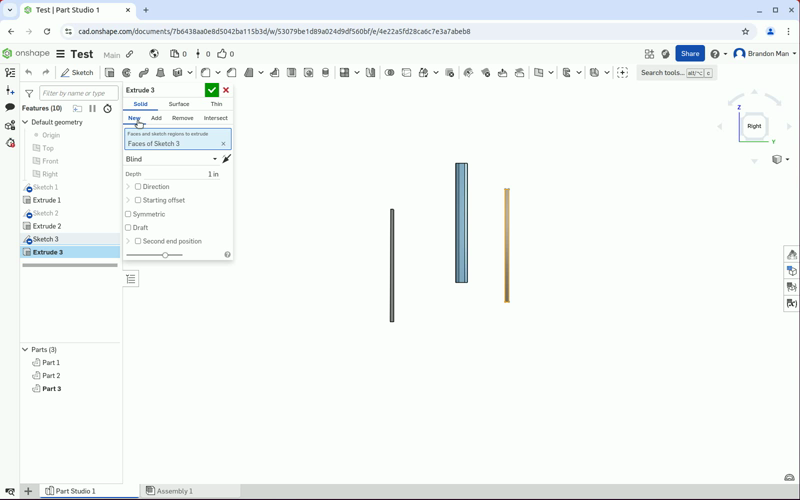
key(tab, 4)
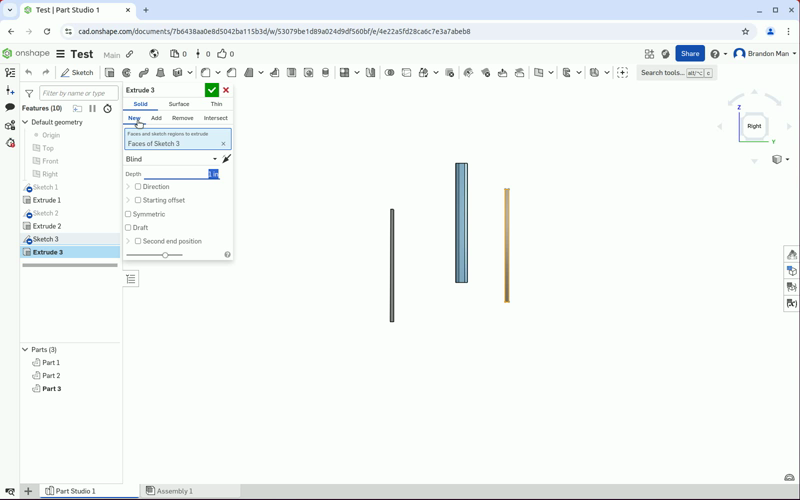
text(-0.241)
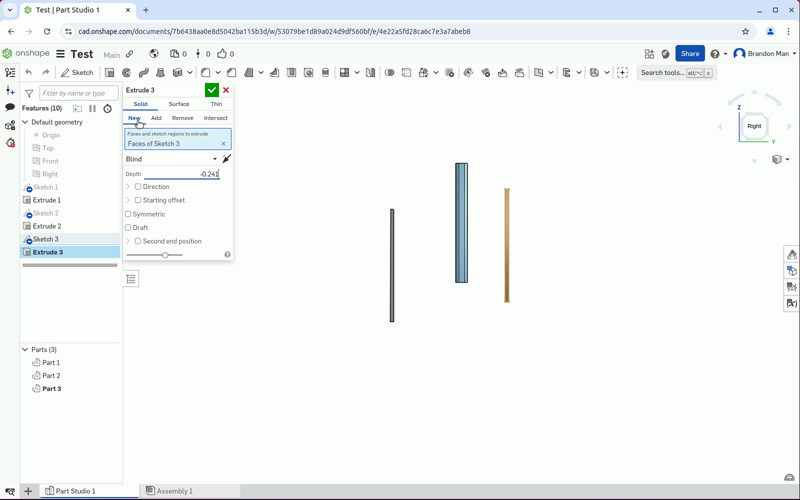
key(enter)
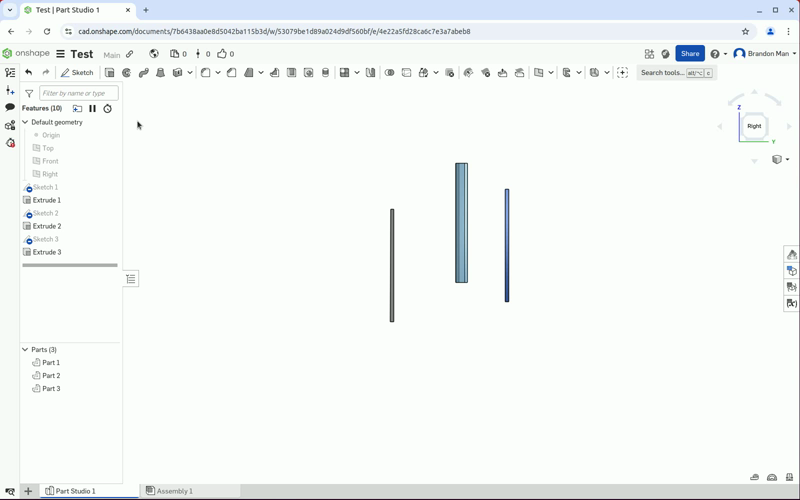
key(shift+h)
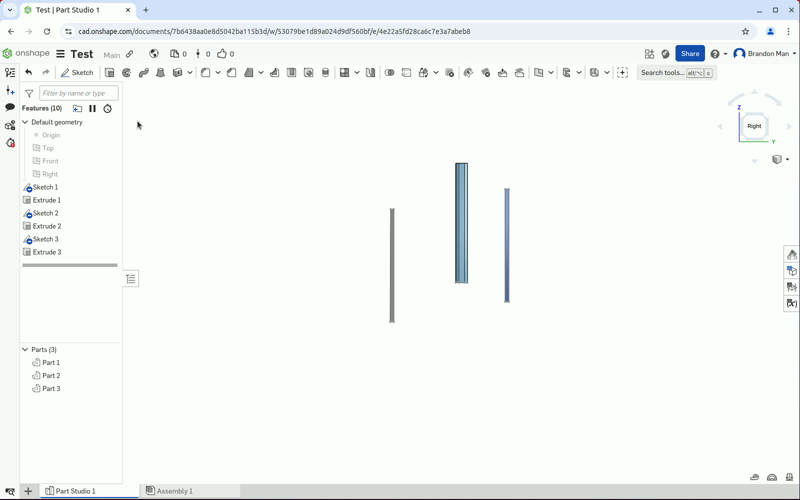
key(shift+h)
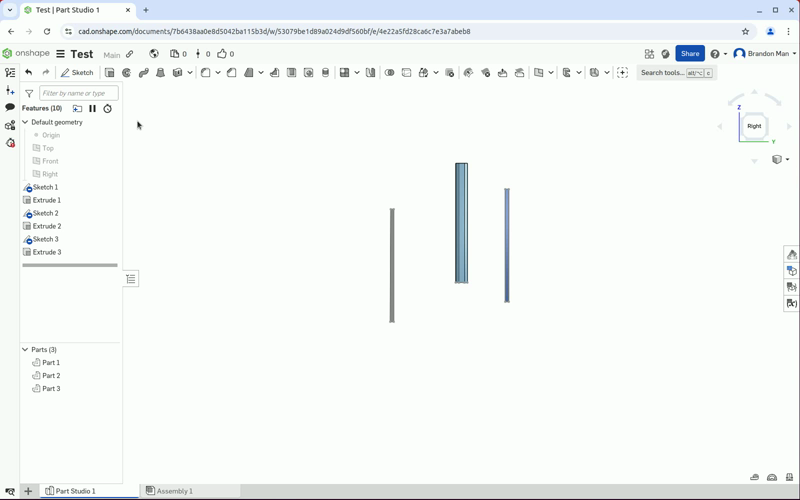
key(shift+7)
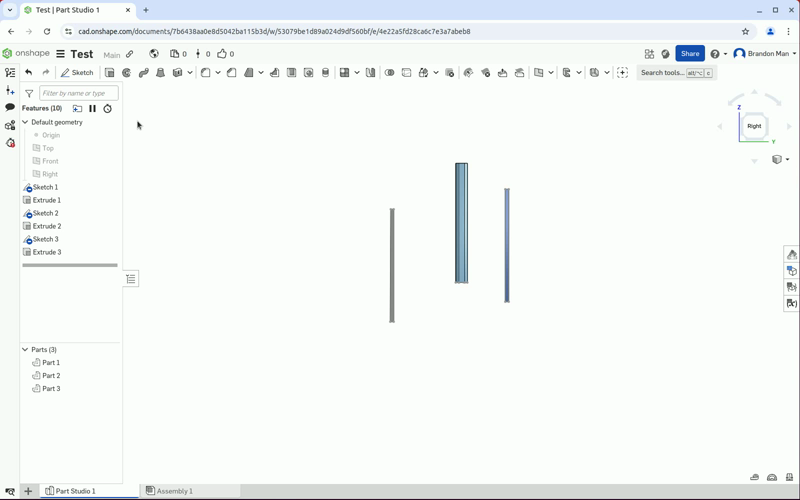
key(right, 2)
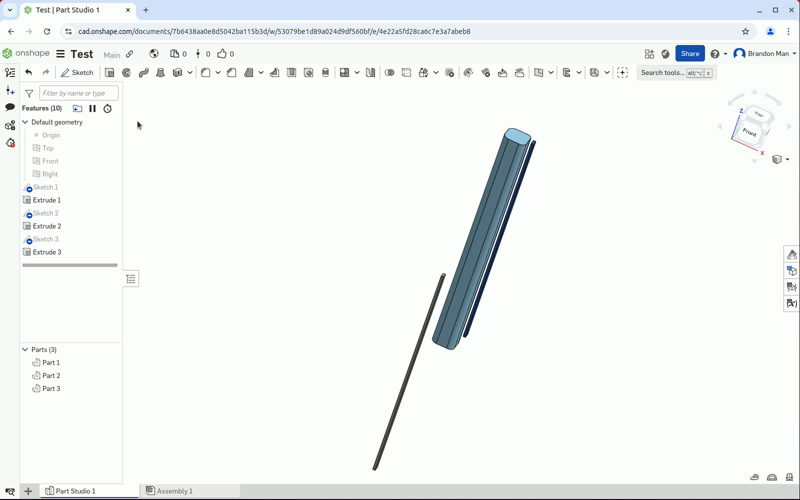
key(down, 2)
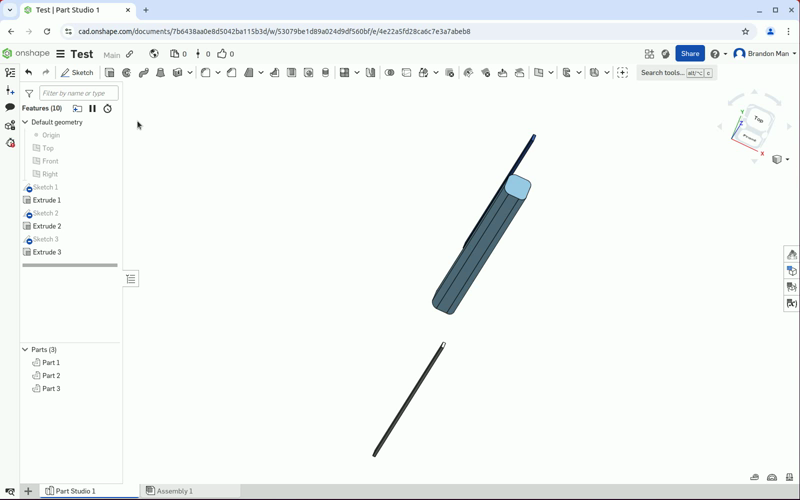
key(up, 2)
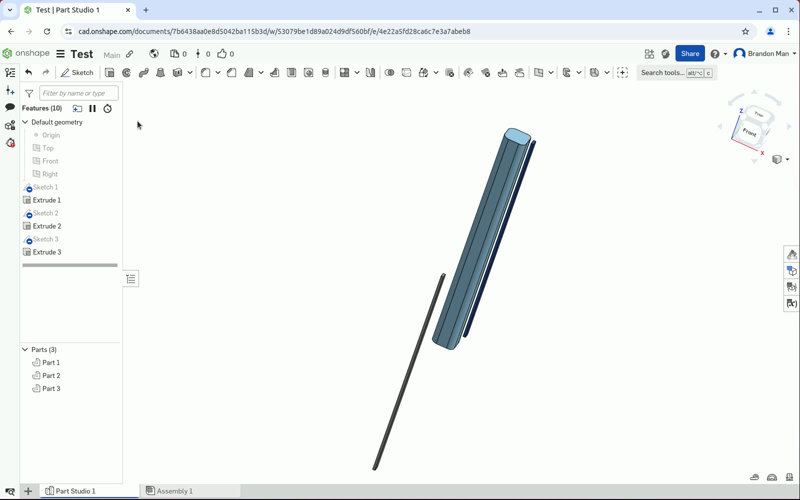
key(left, 2)
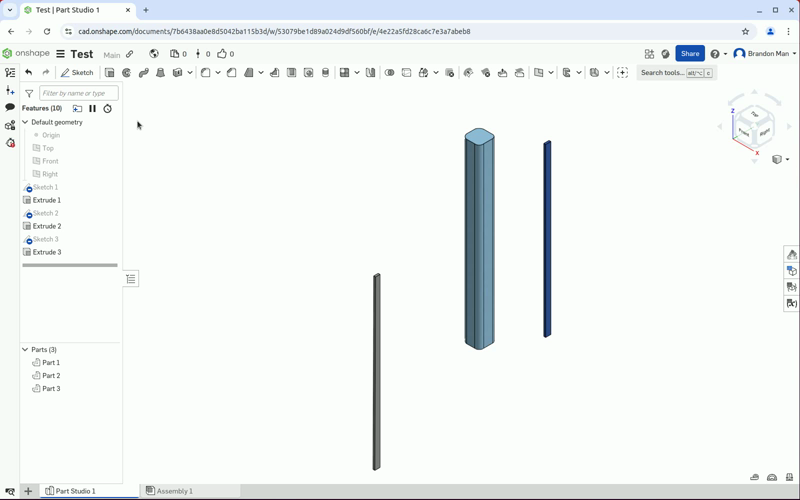
mouse_move(73, 189)
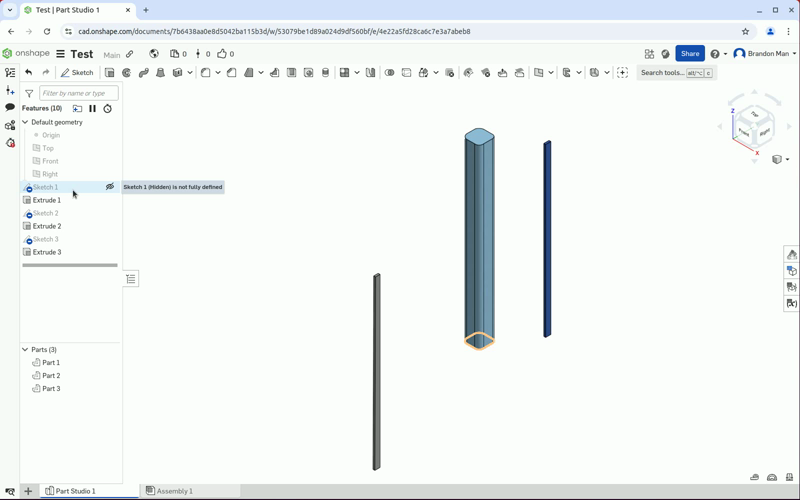
click(73, 189)